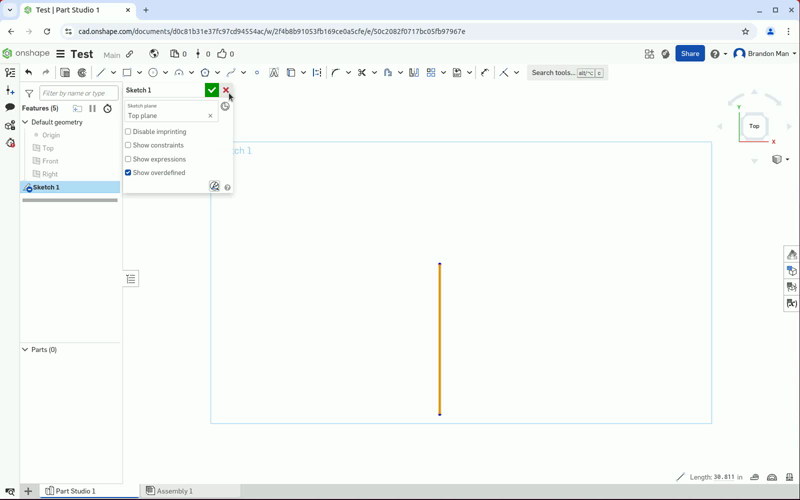
key(shift+h)
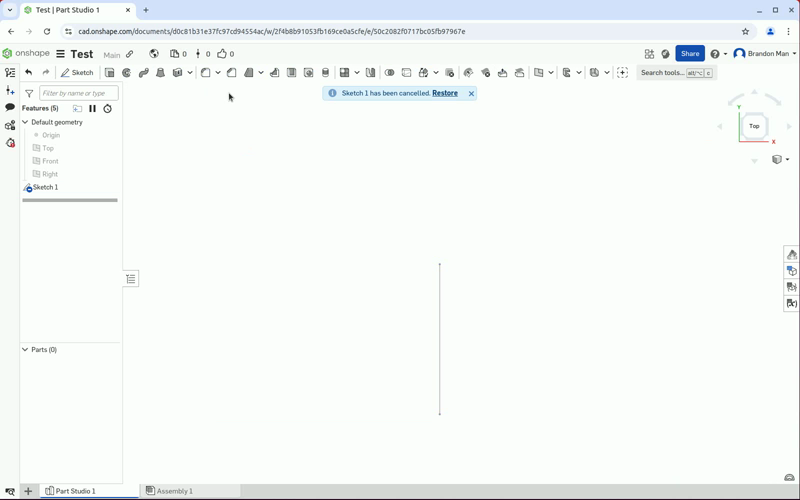
key(shift+s)
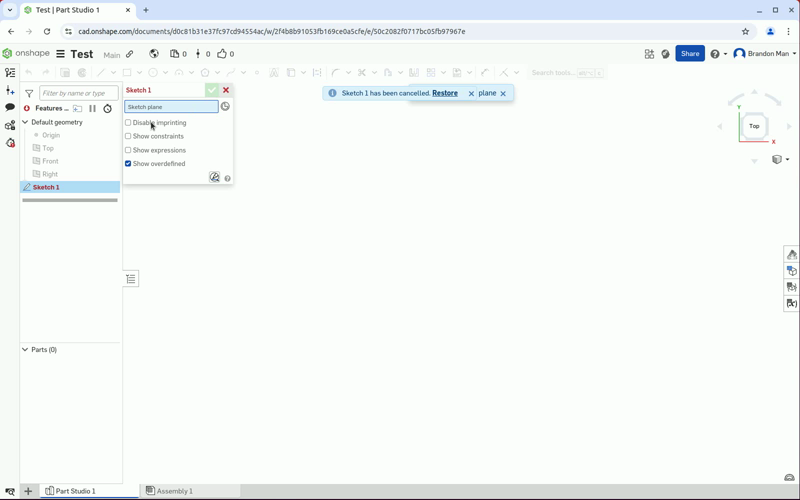
mouse_move(73, 150)
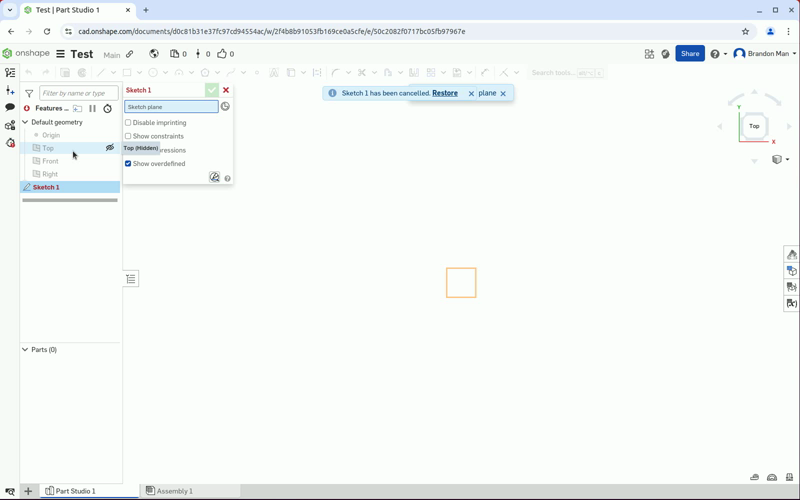
click(73, 150)
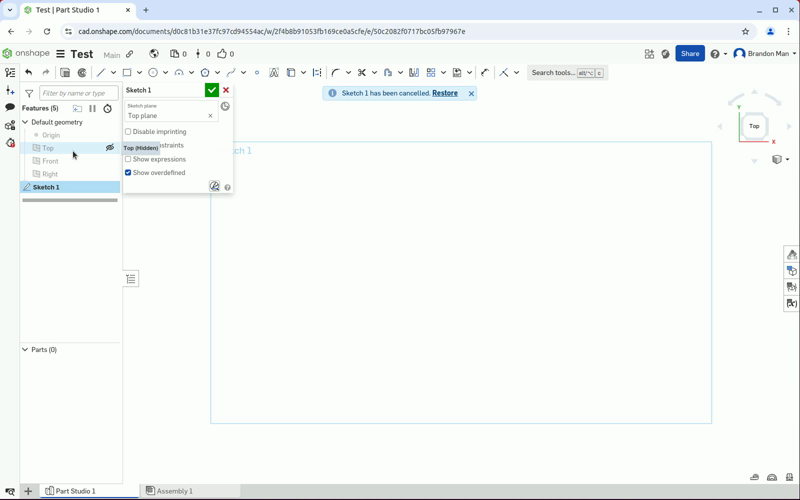
mouse_move(73, 352)
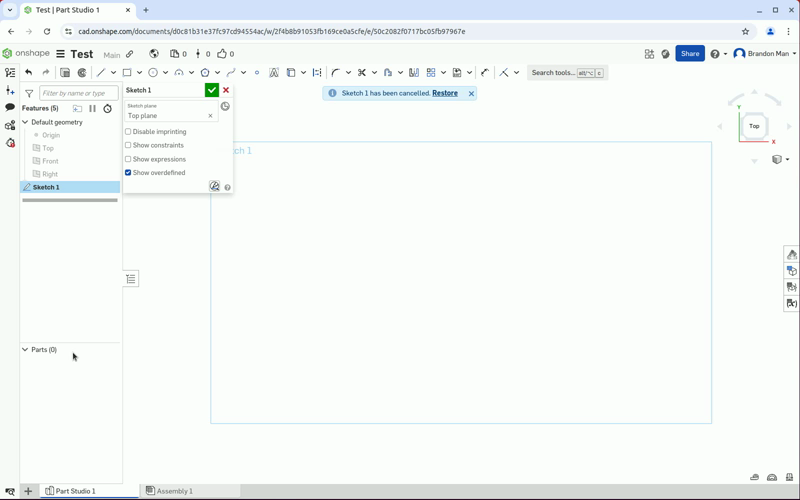
key(y)
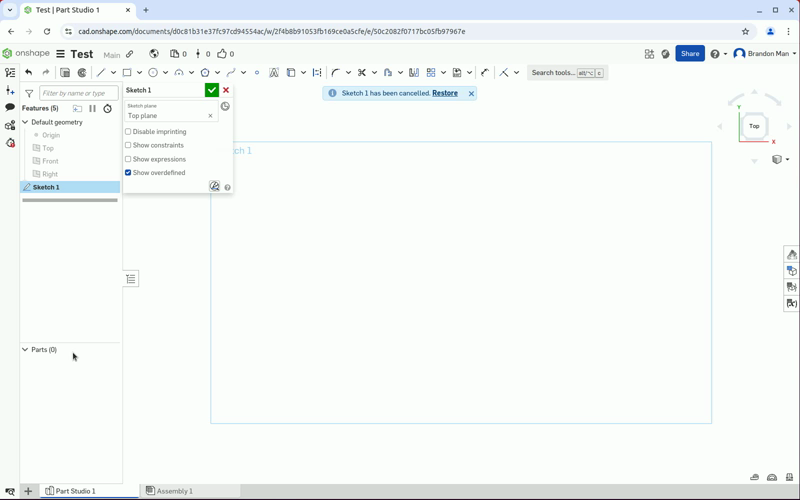
key(l)
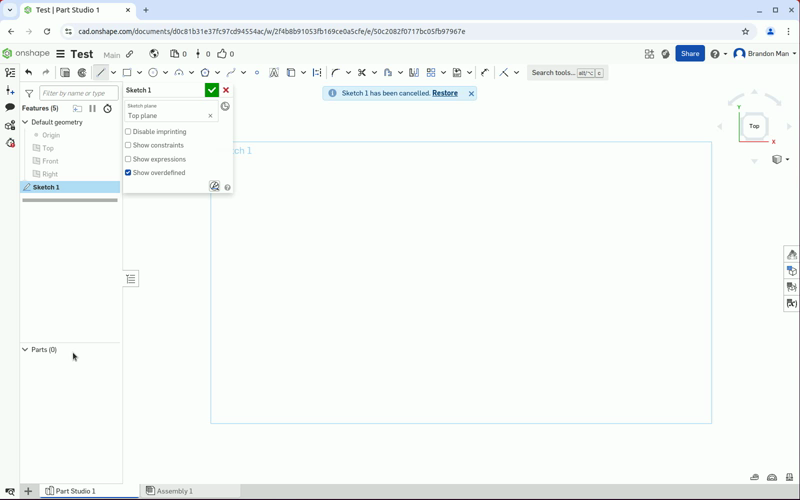
key_down(shift)
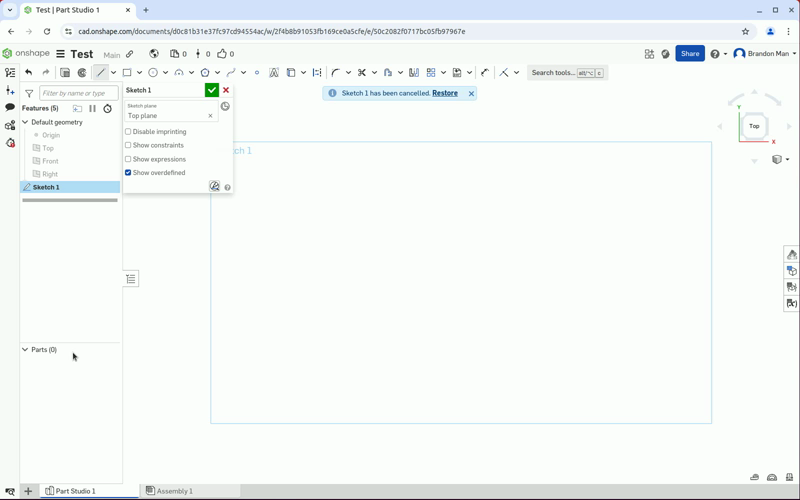
mouse_move(351, 335)
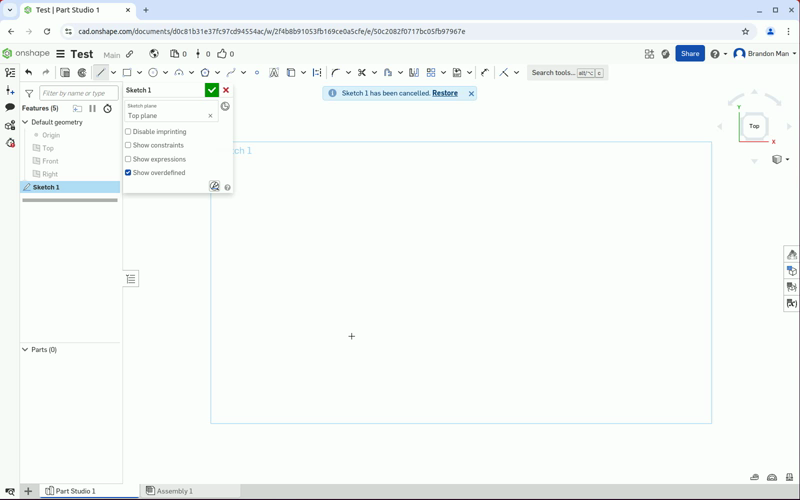
click(351, 335)
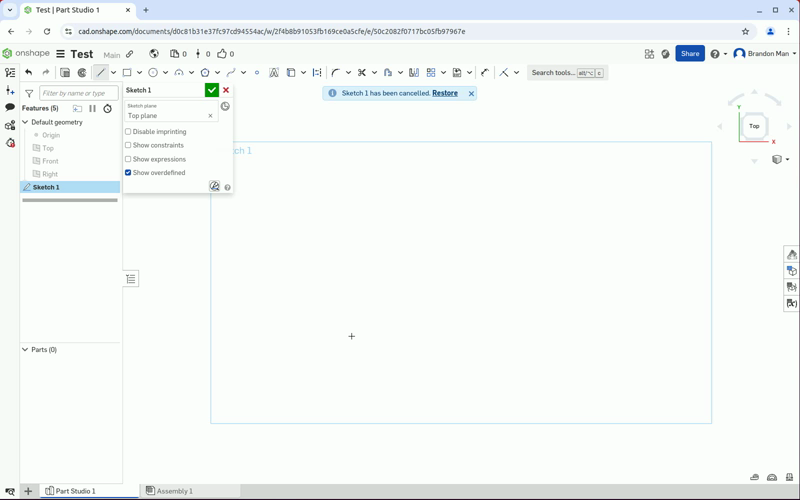
key_up(shift)
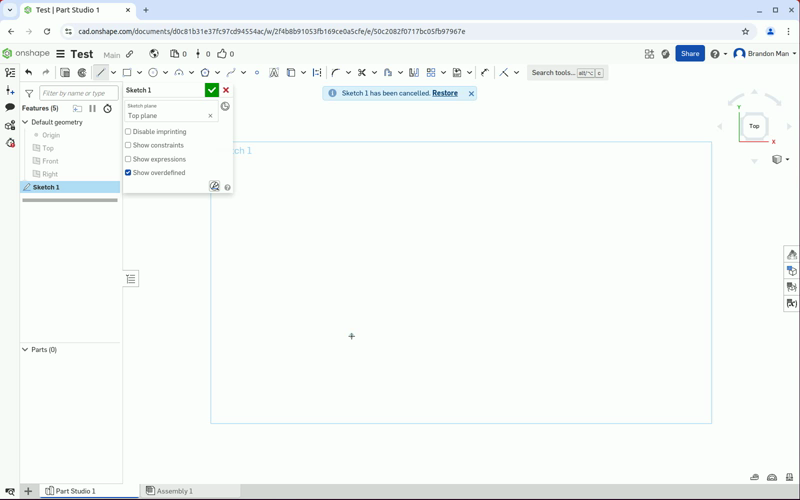
key_down(shift)
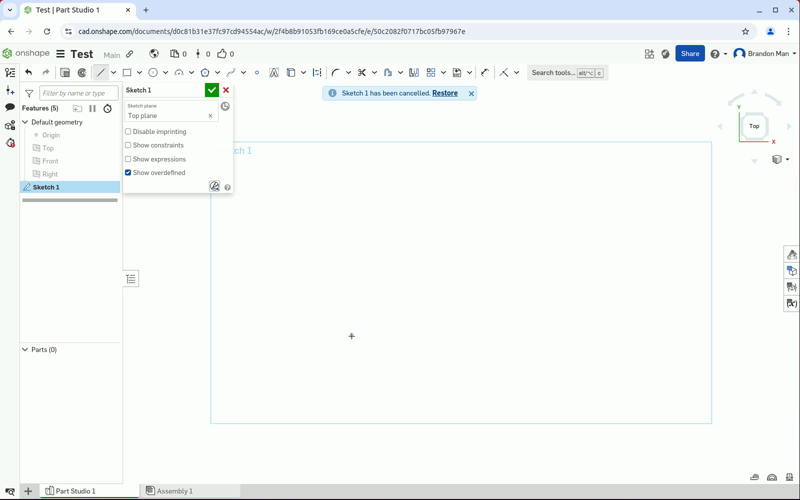
mouse_move(569, 335)
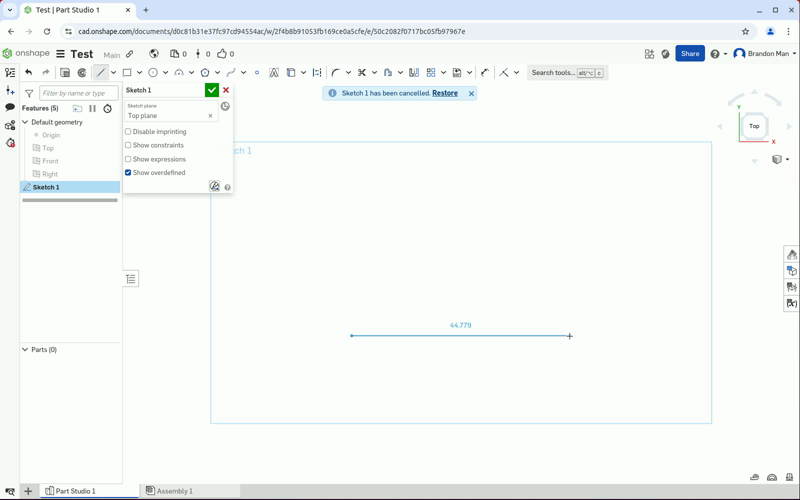
click(569, 335)
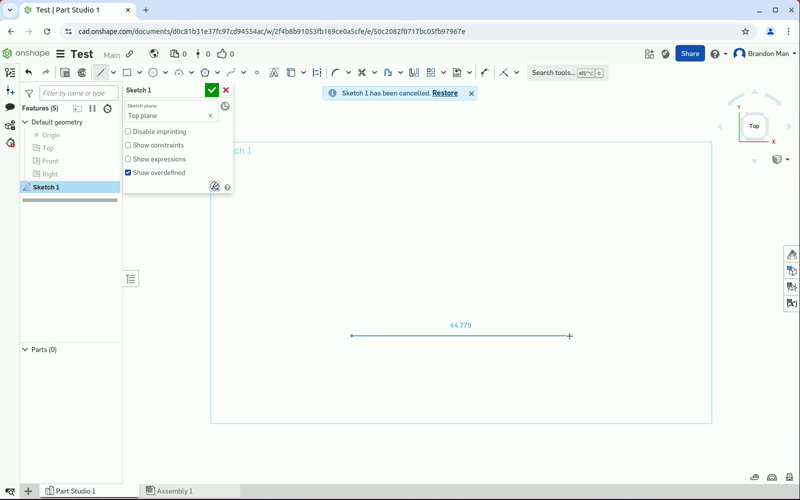
key_up(shift)
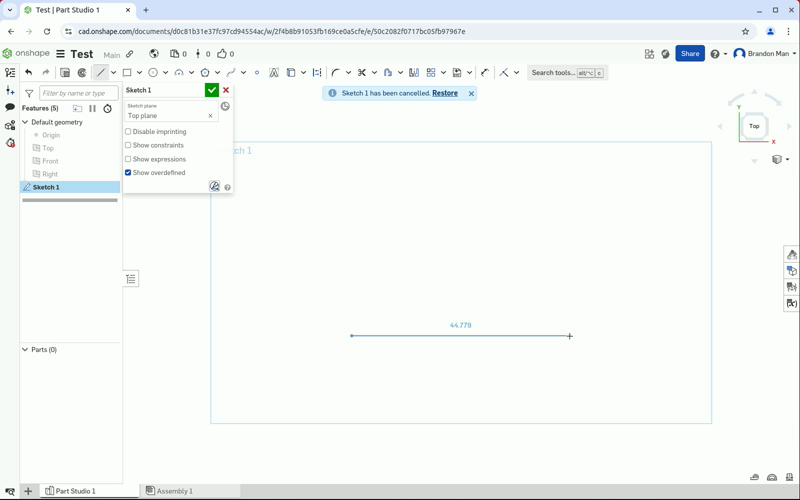
key_down(shift)
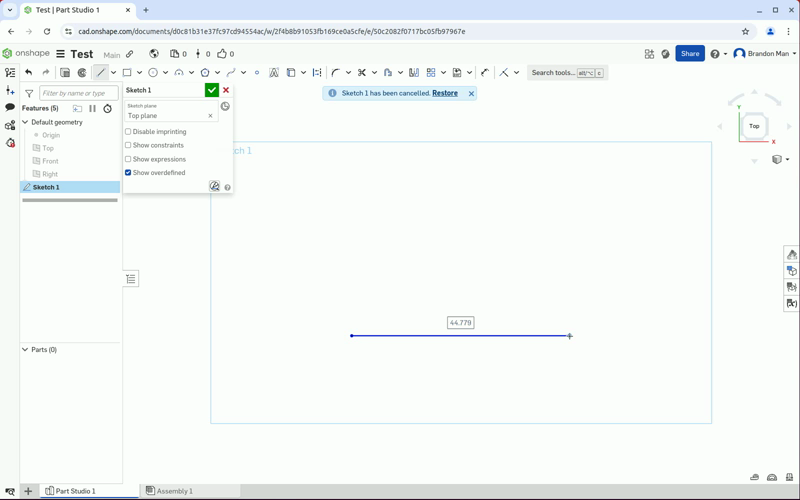
mouse_move(569, 230)
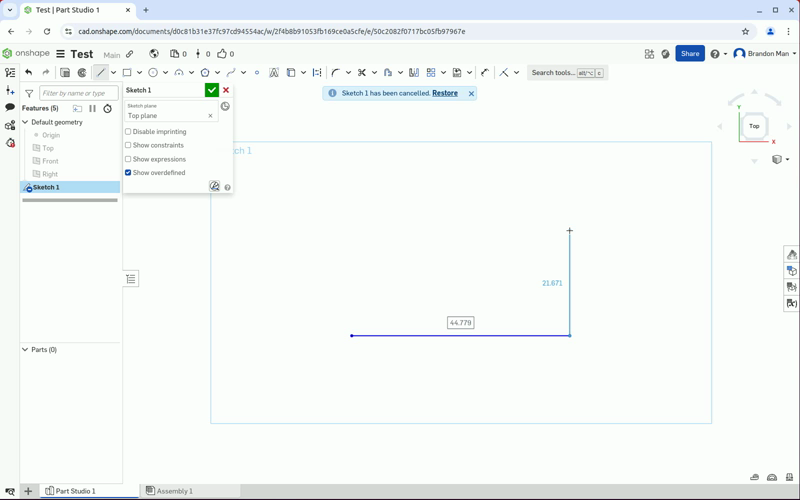
click(569, 230)
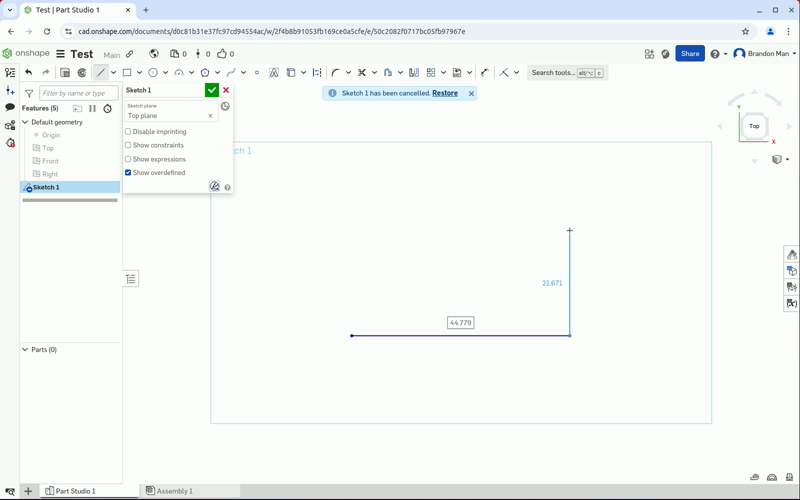
key_up(shift)
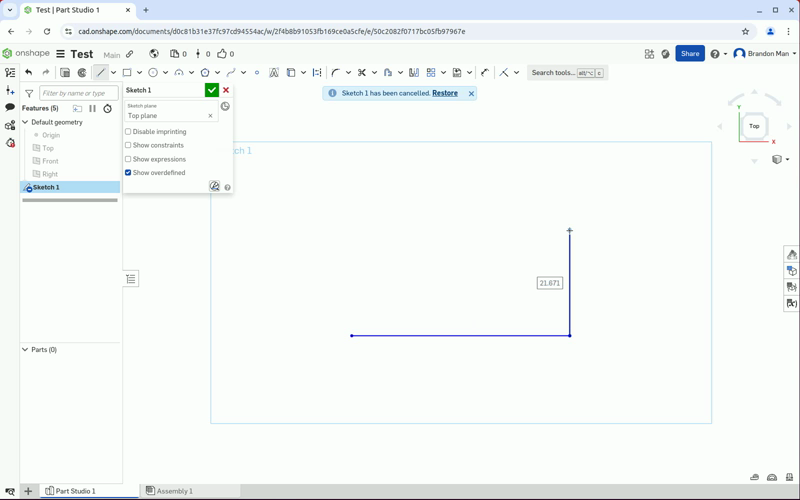
key_down(shift)
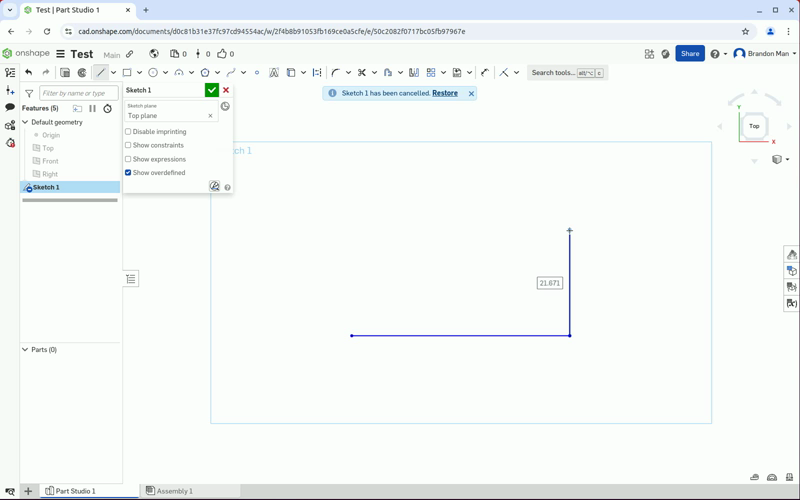
mouse_move(351, 230)
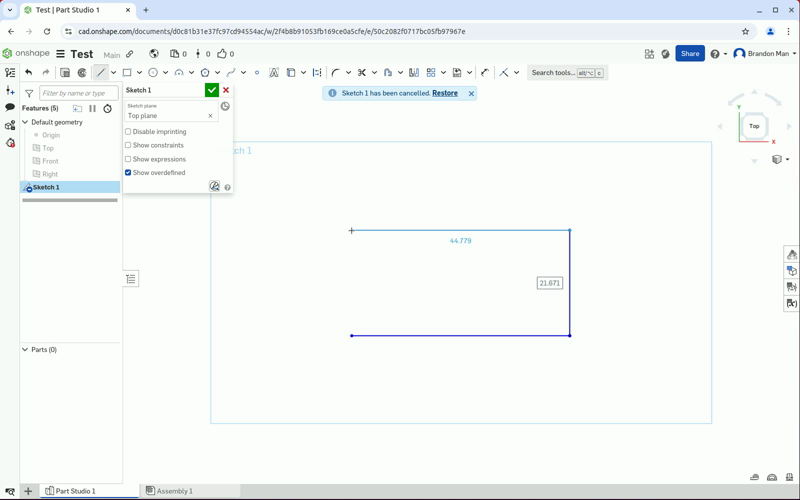
click(351, 230)
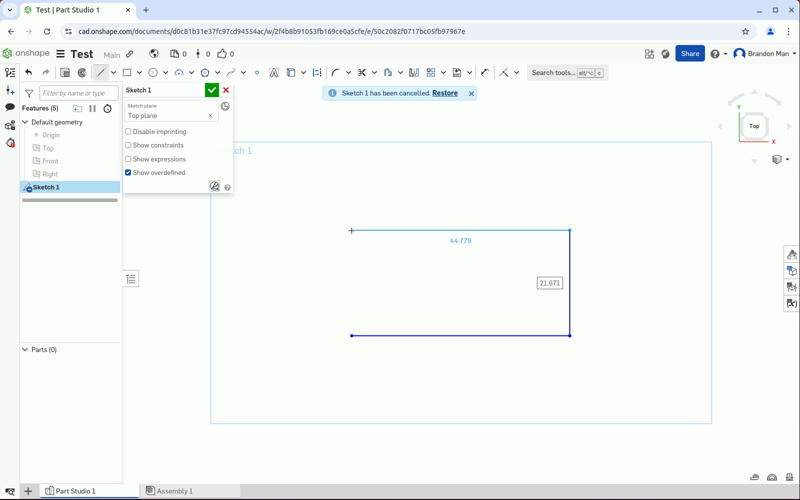
key_up(shift)
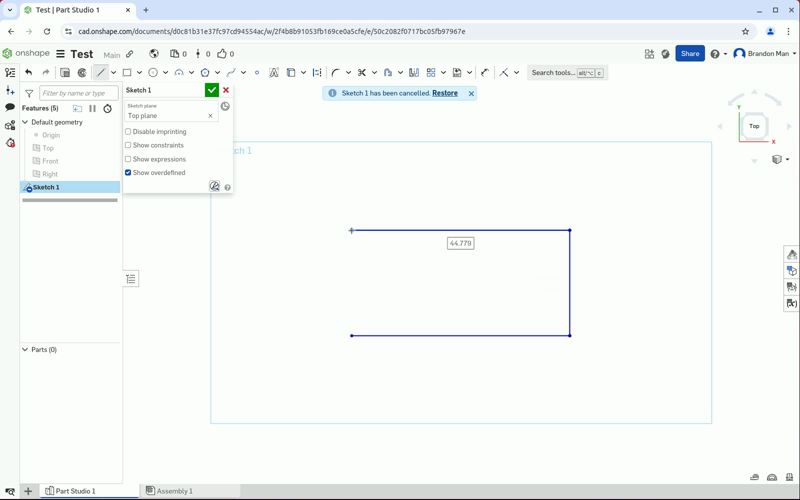
key_down(shift)
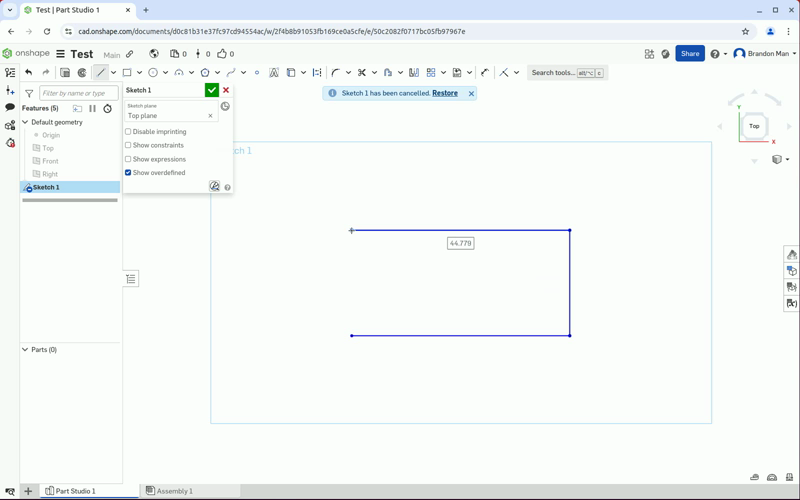
mouse_move(351, 335)
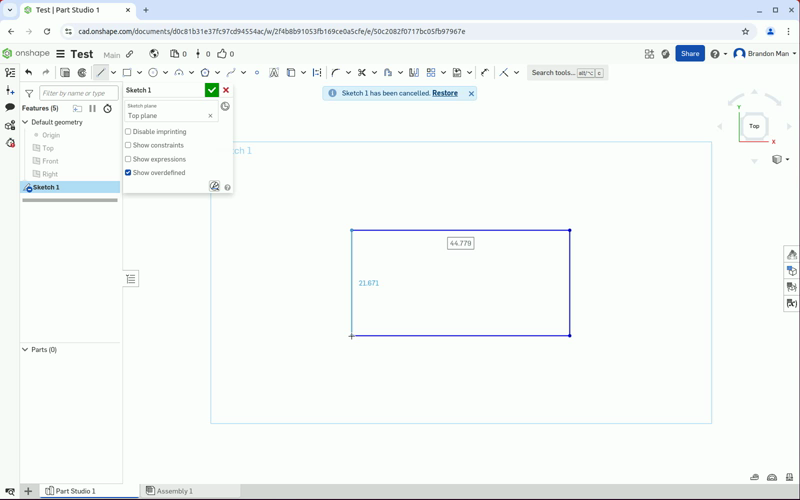
key_up(shift)
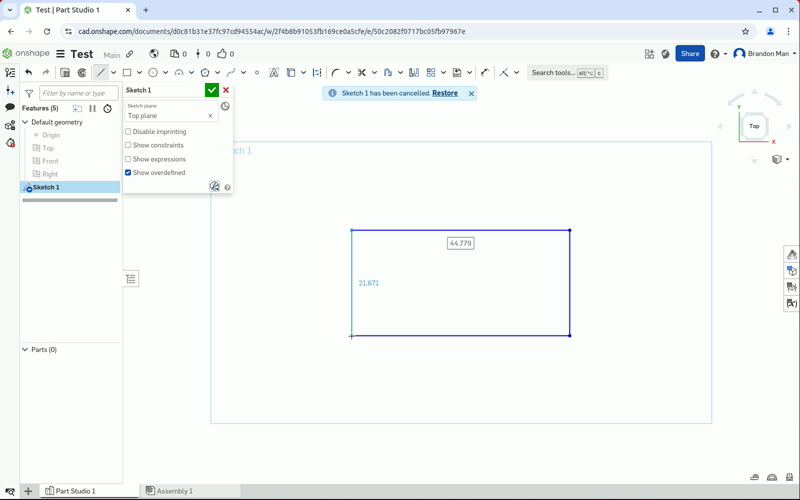
click(351, 335)
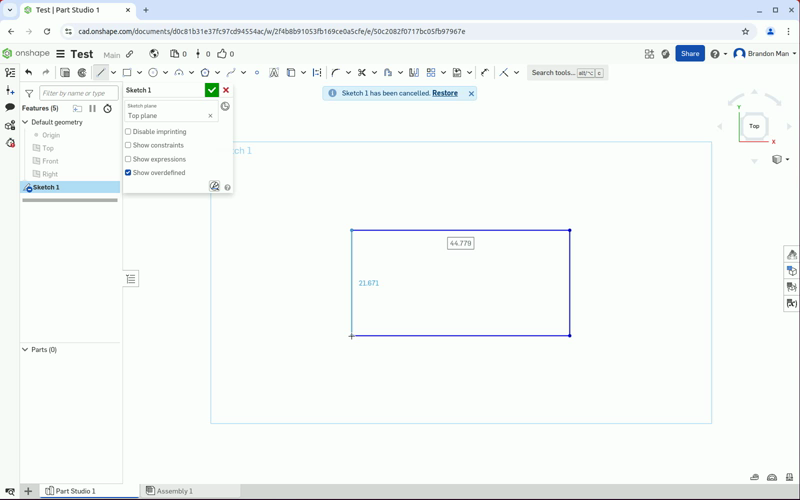
key(esc)
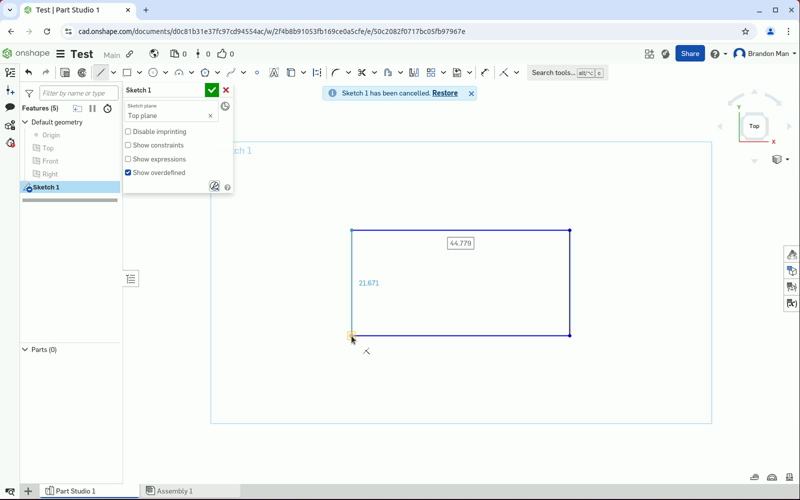
mouse_move(513, 280)
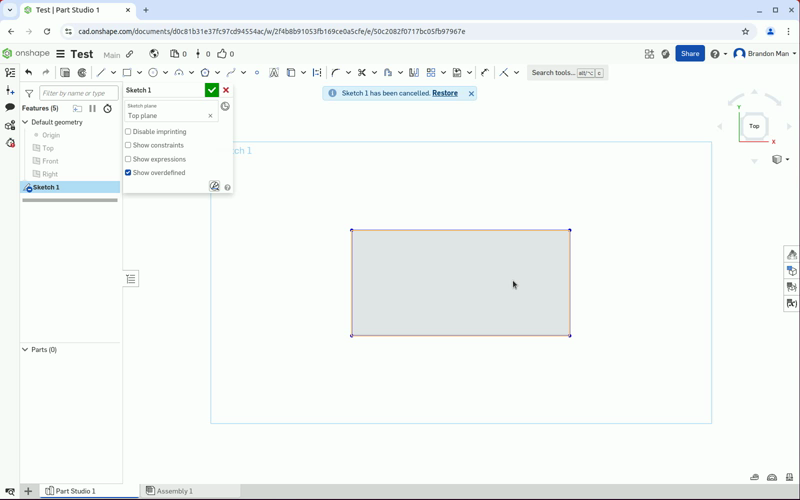
click(513, 280)
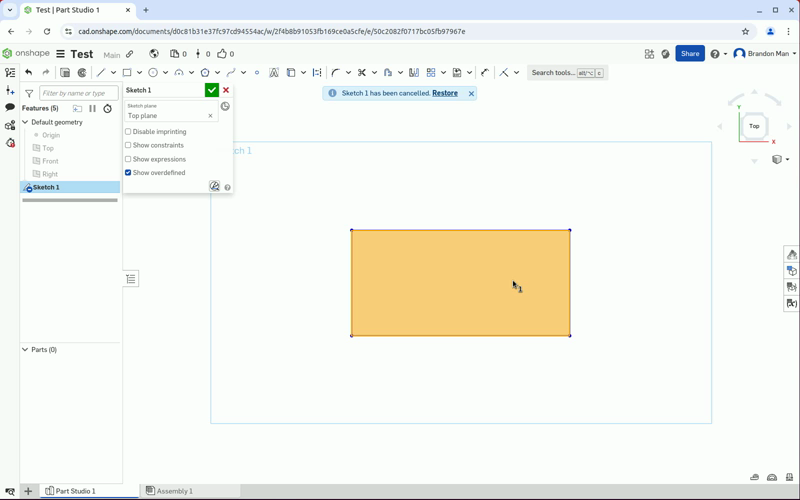
mouse_move(73, 352)
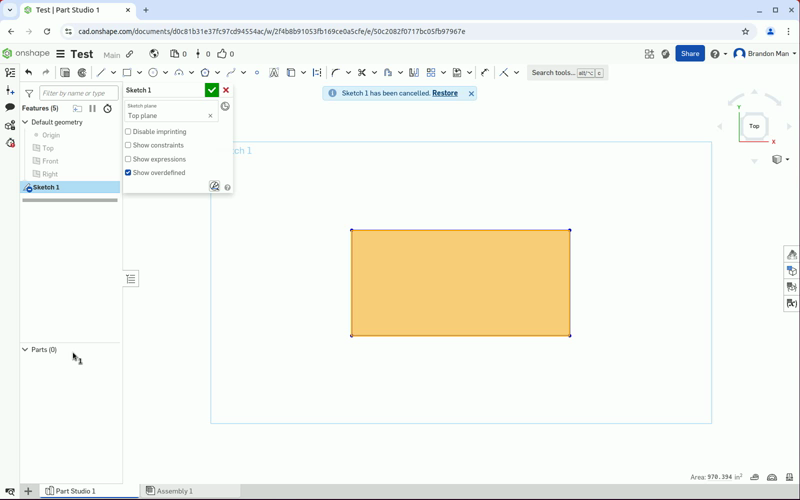
key(shift+y)
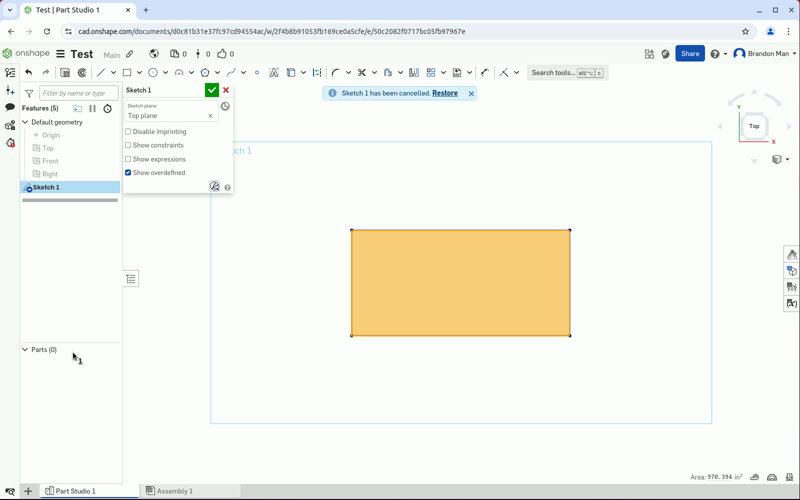
key(shift+e)
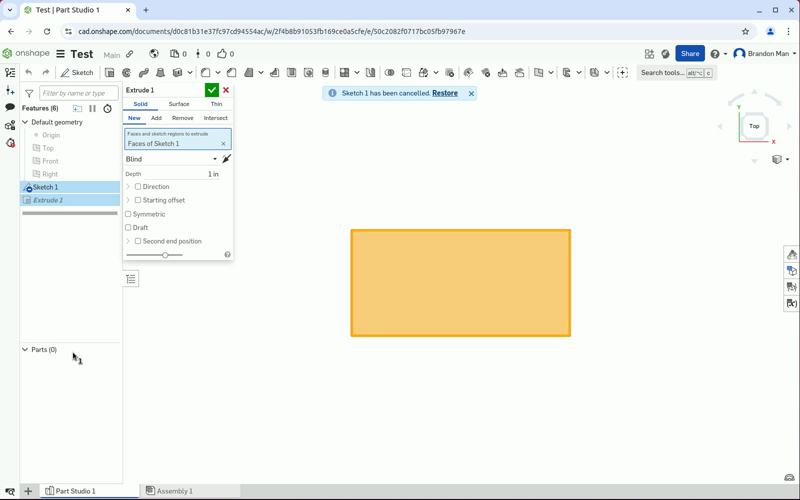
mouse_move(143, 106)
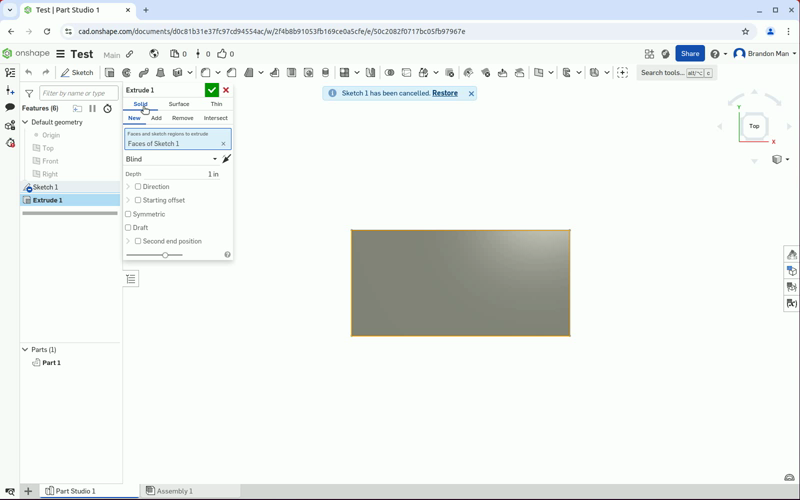
click(143, 106)
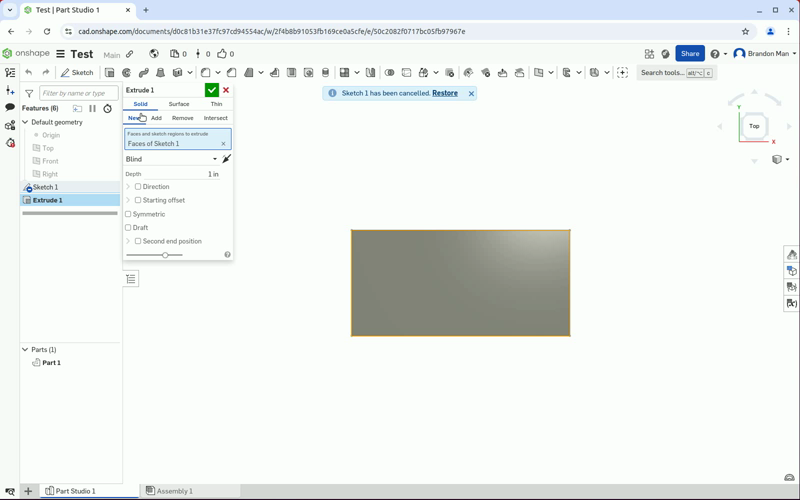
mouse_move(137, 120)
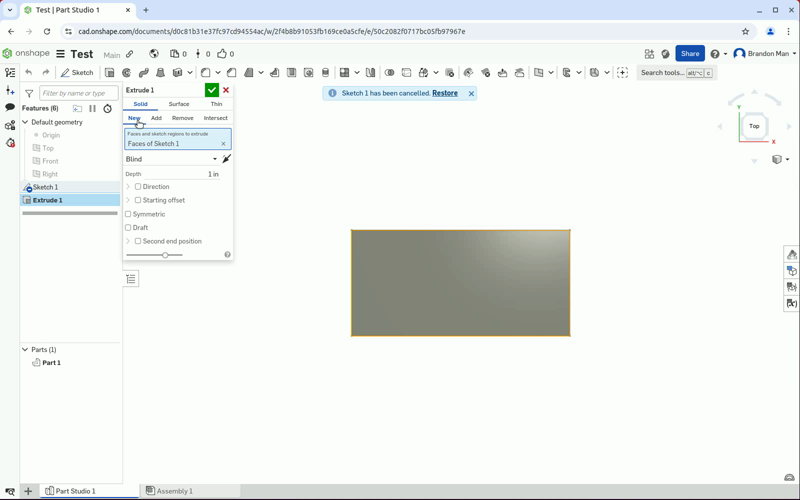
click(137, 120)
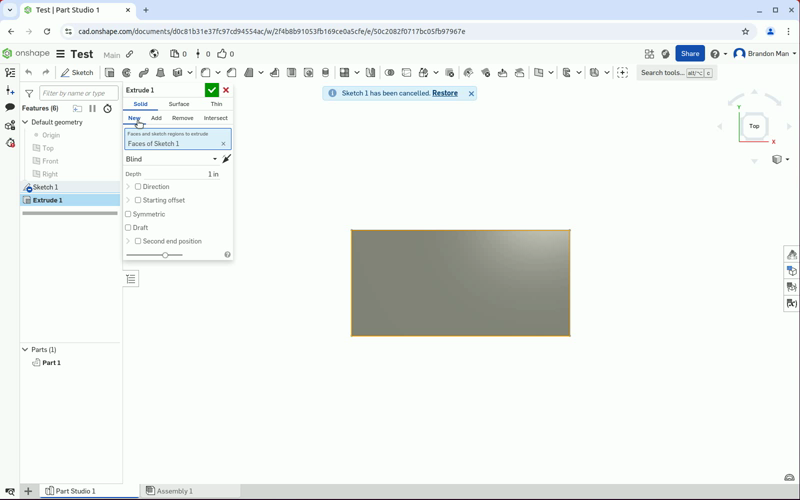
key(tab, 4)
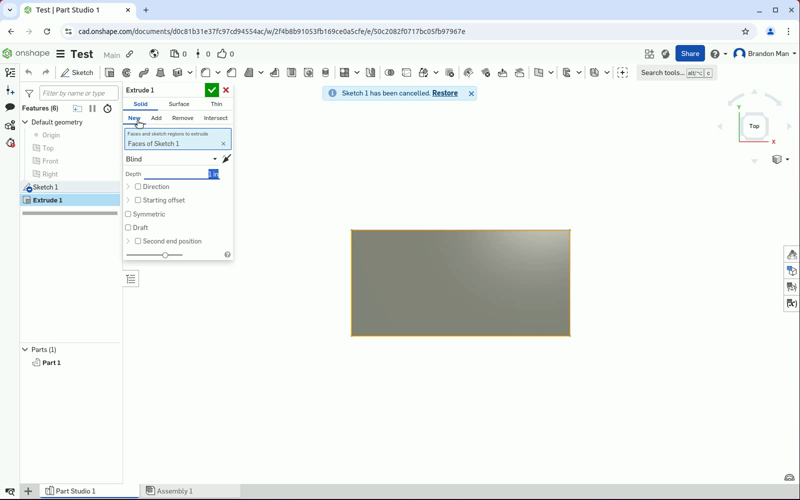
text(4.574)
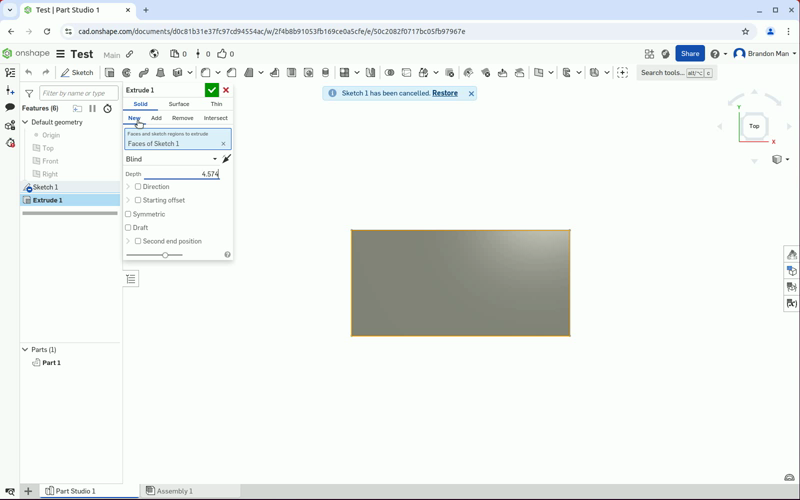
key(enter)
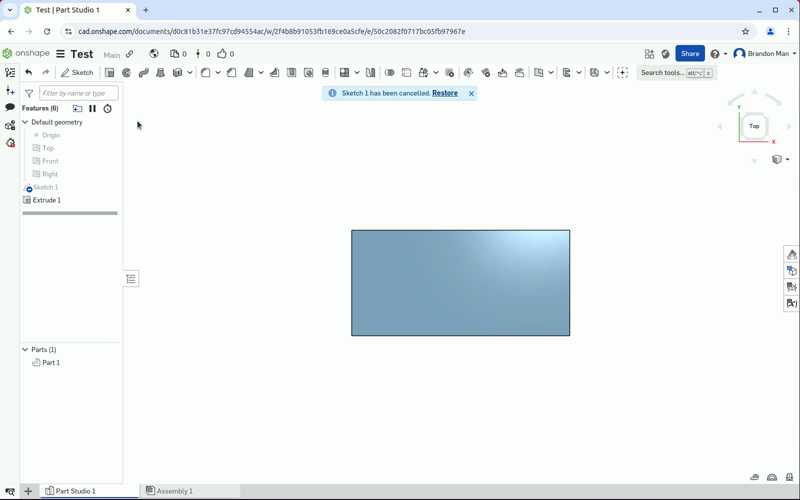
key(shift+h)
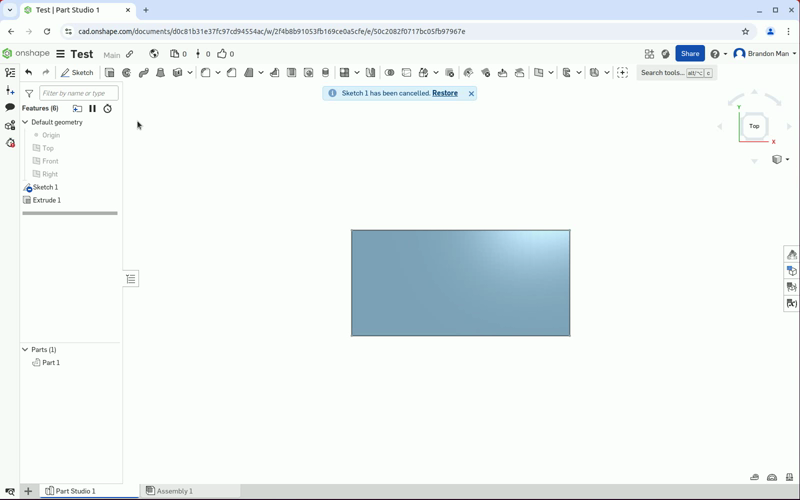
key(shift+h)
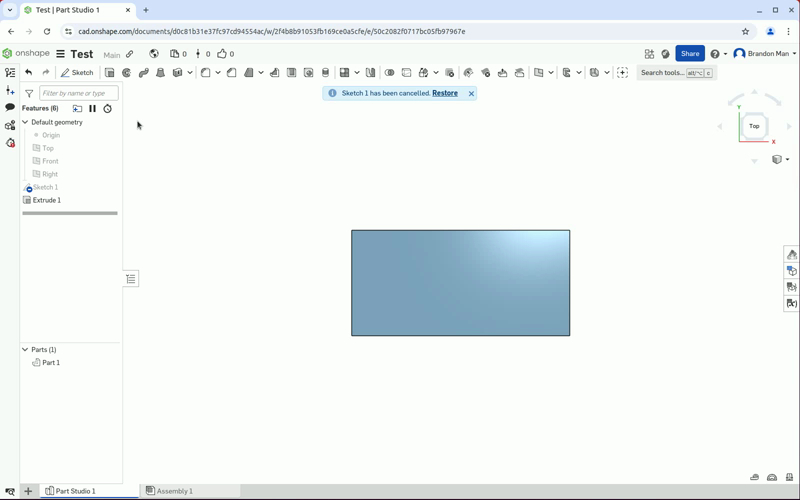
mouse_move(73, 189)
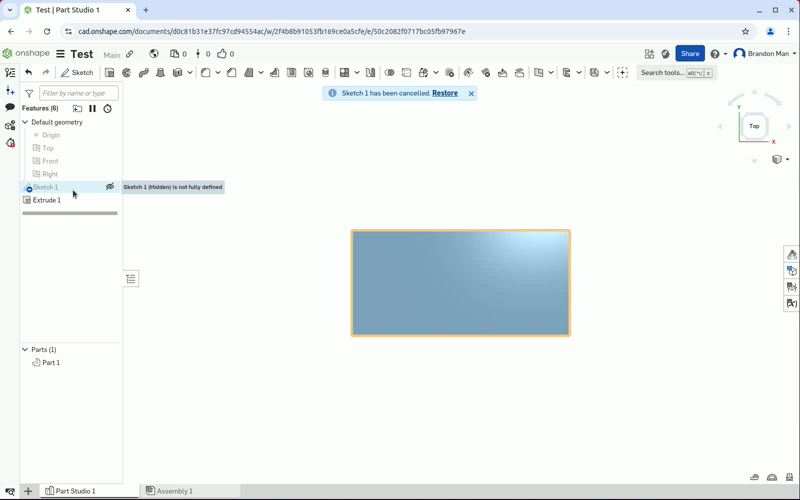
click(73, 189)
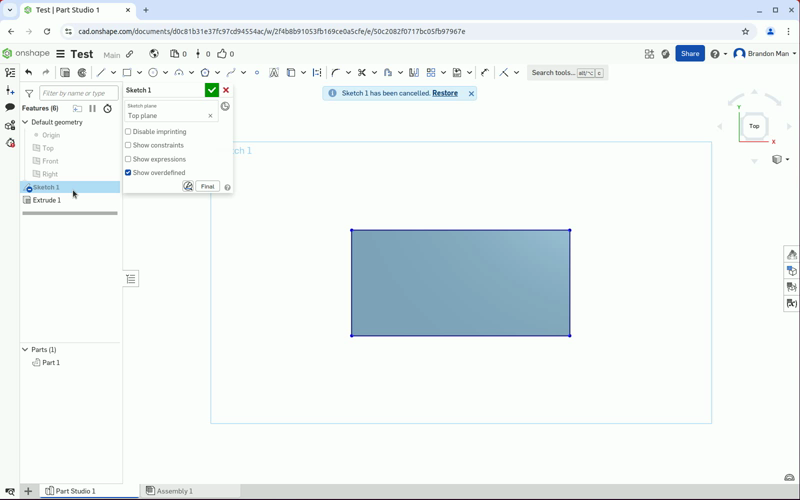
mouse_move(229, 92)
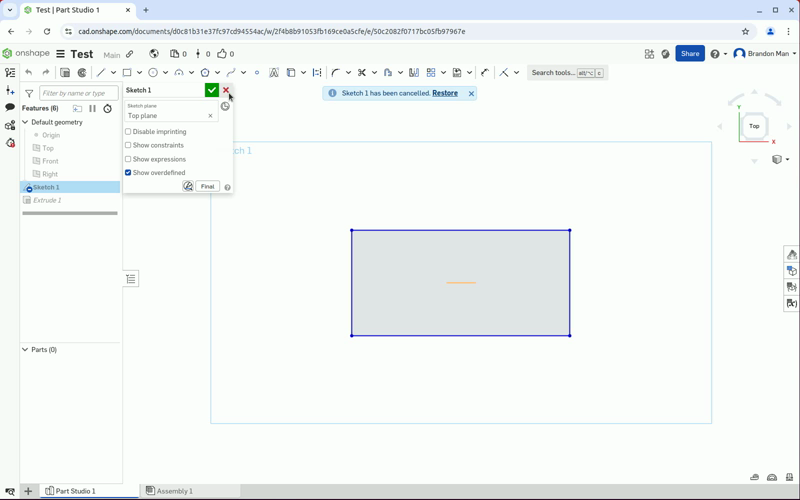
click(229, 92)
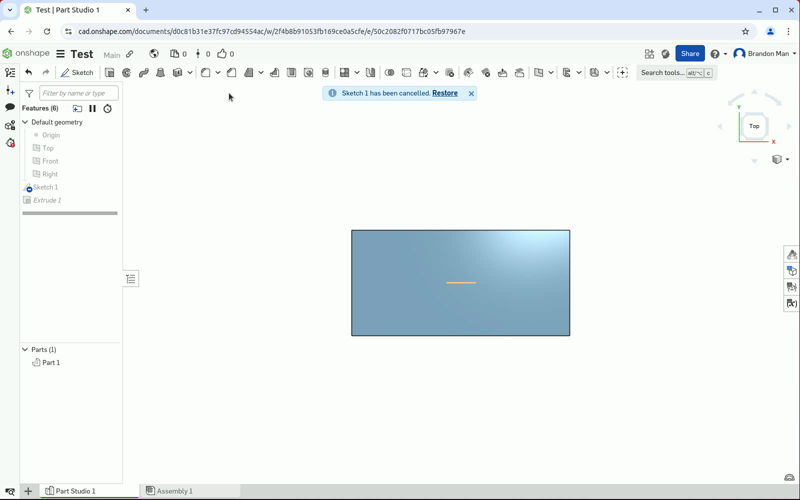
mouse_move(73, 352)
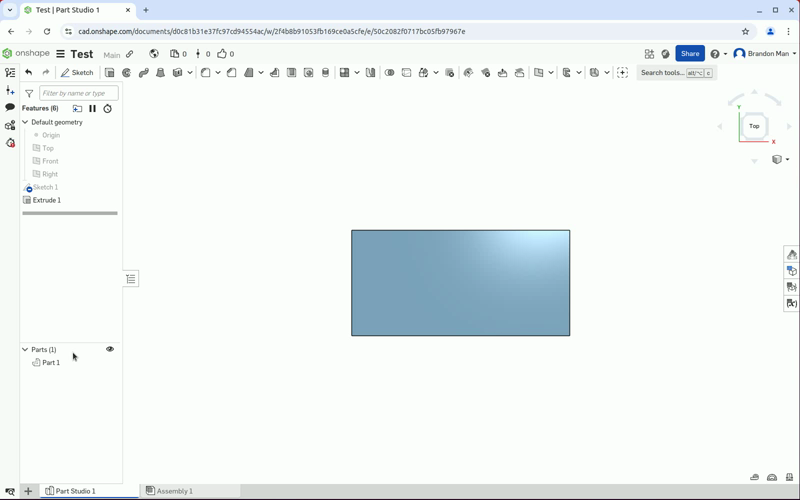
key(y)
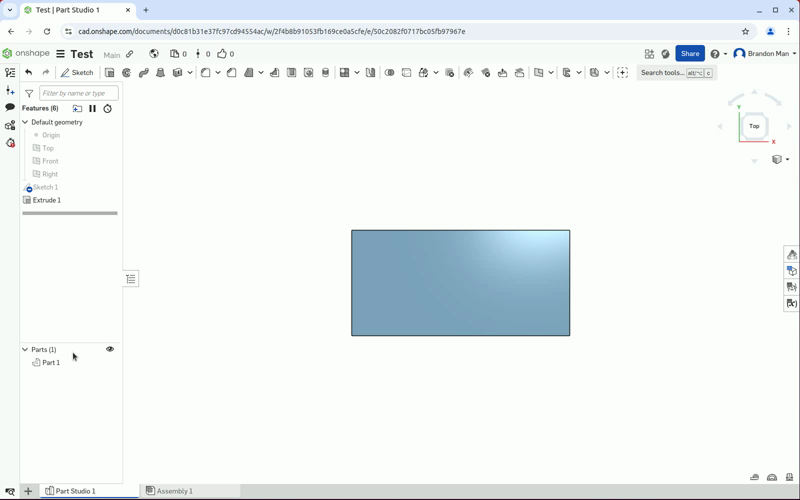
key(shift+p)
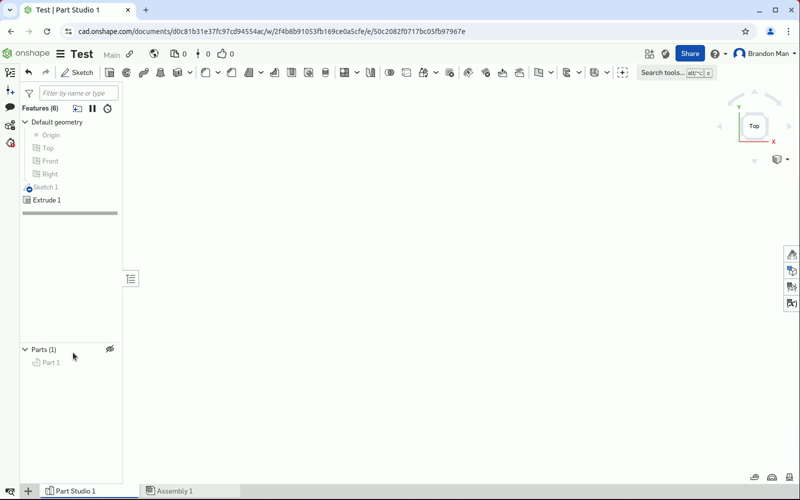
key(space)
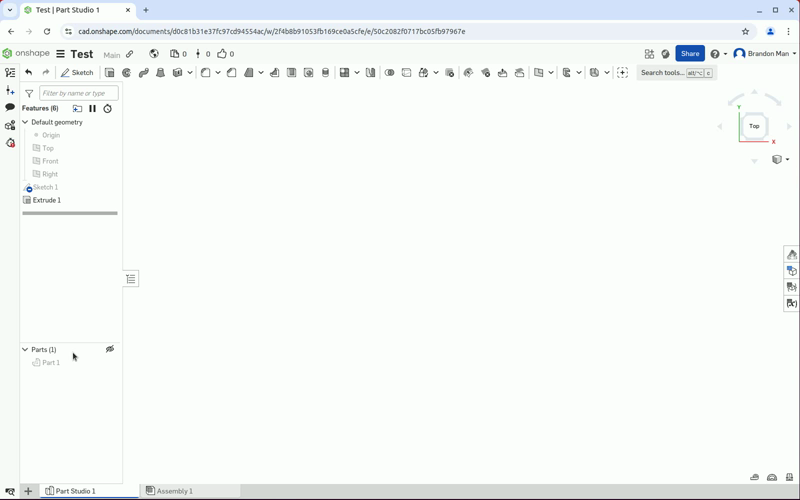
key_down(shift)
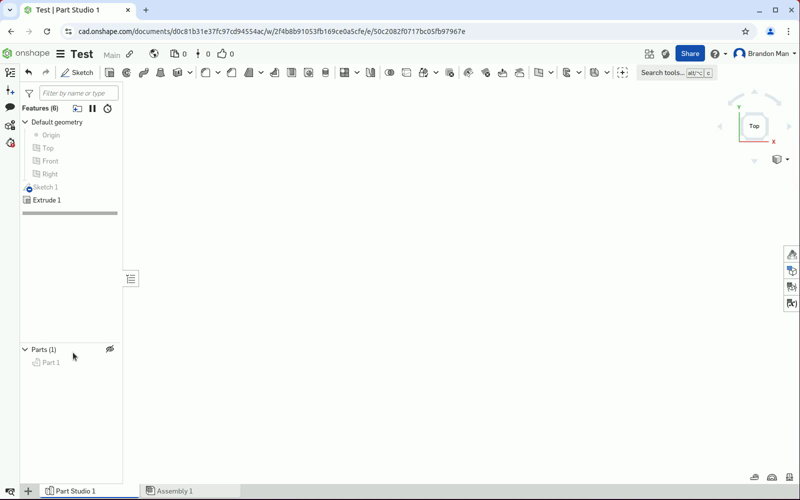
key(up)
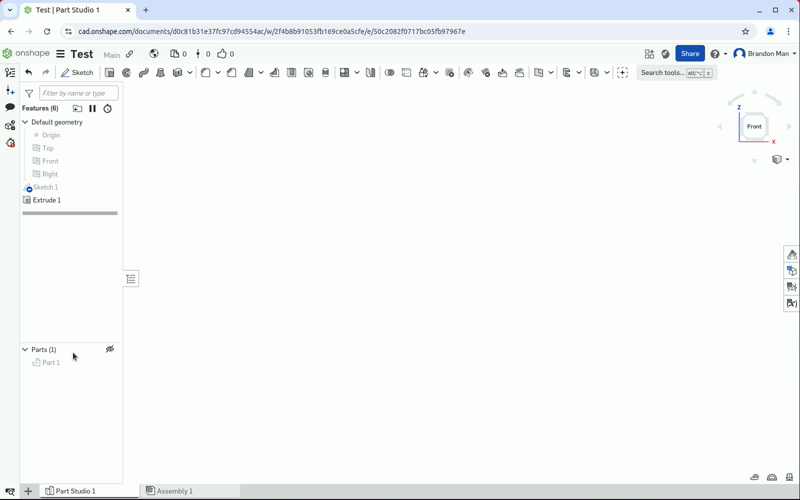
key_up(shift)
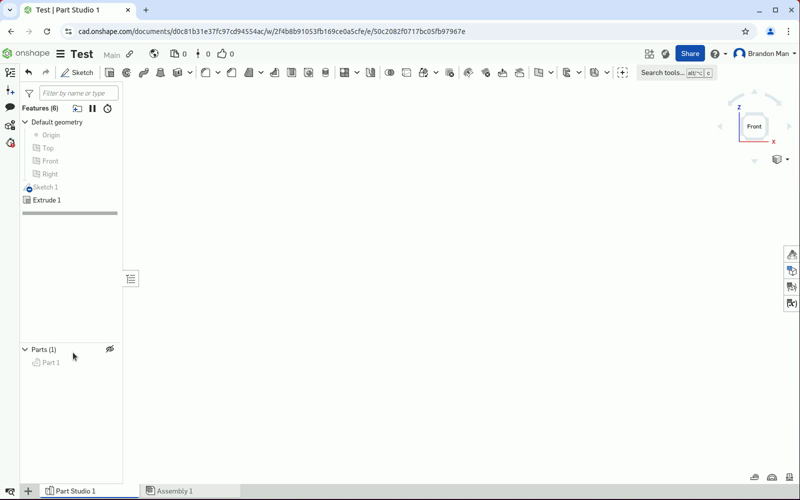
key(space)
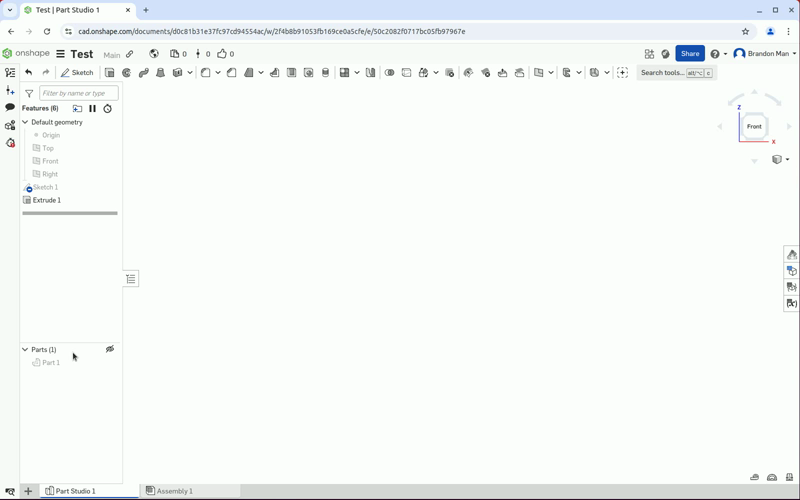
key_down(shift)
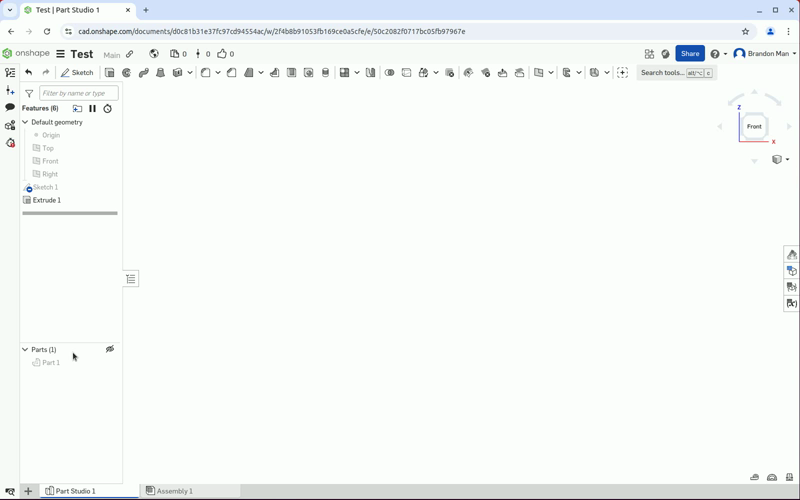
key(left)
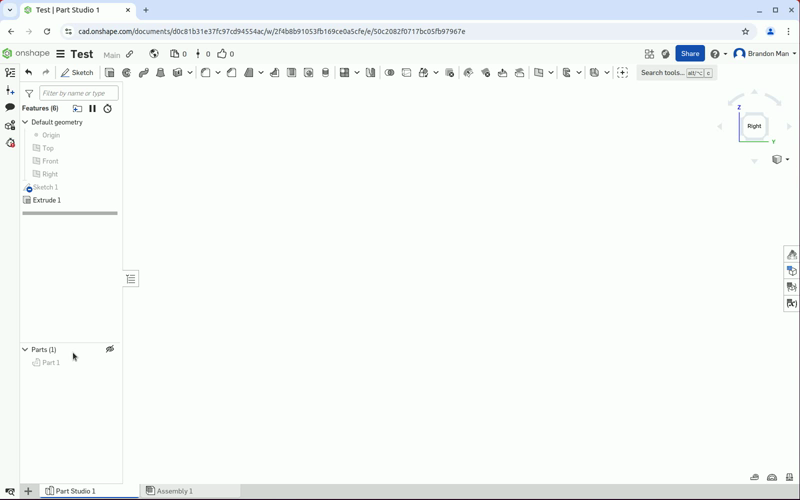
key_up(shift)
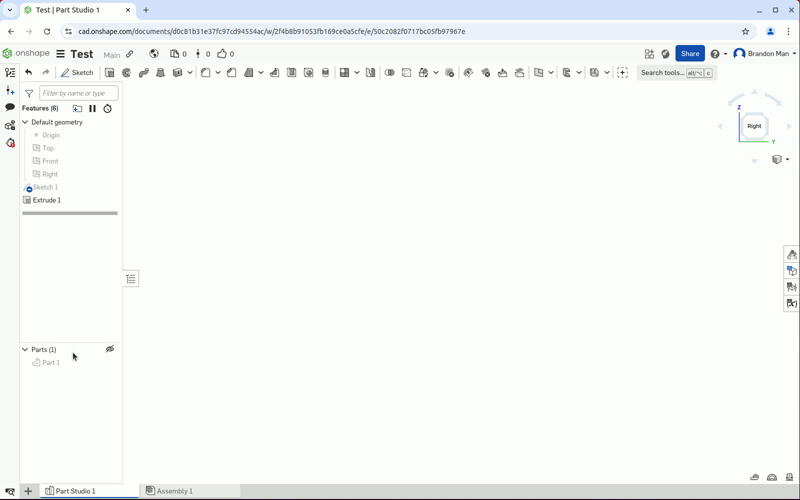
mouse_move(73, 352)
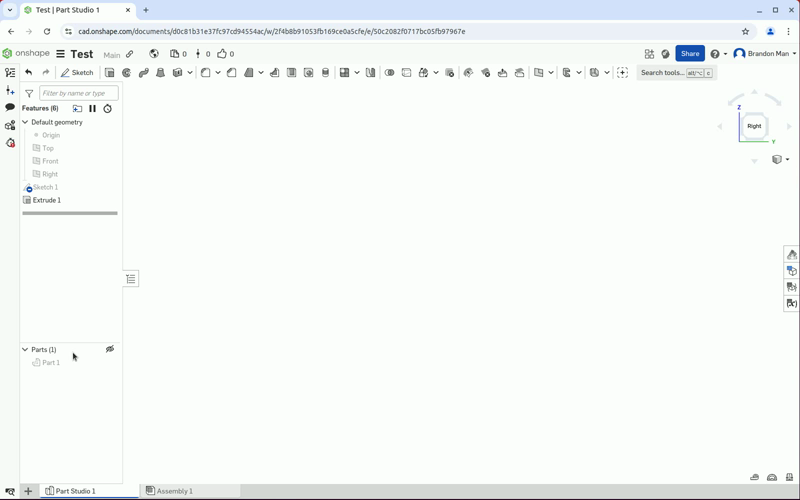
key(shift+y)
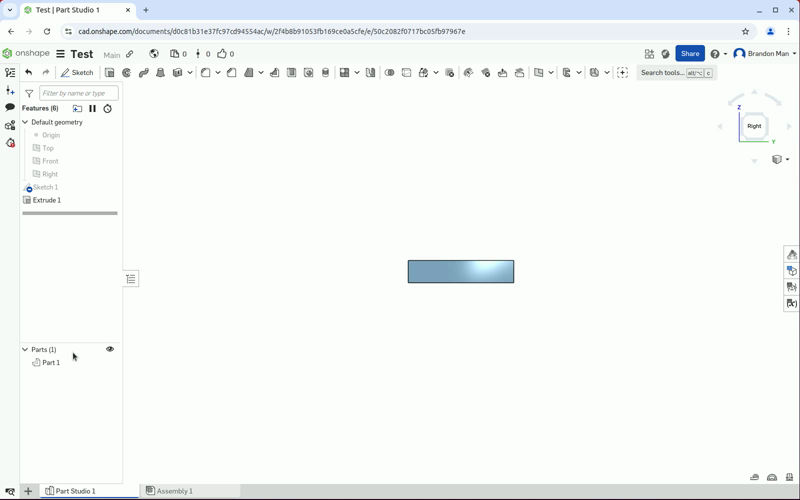
mouse_move(541, 75)
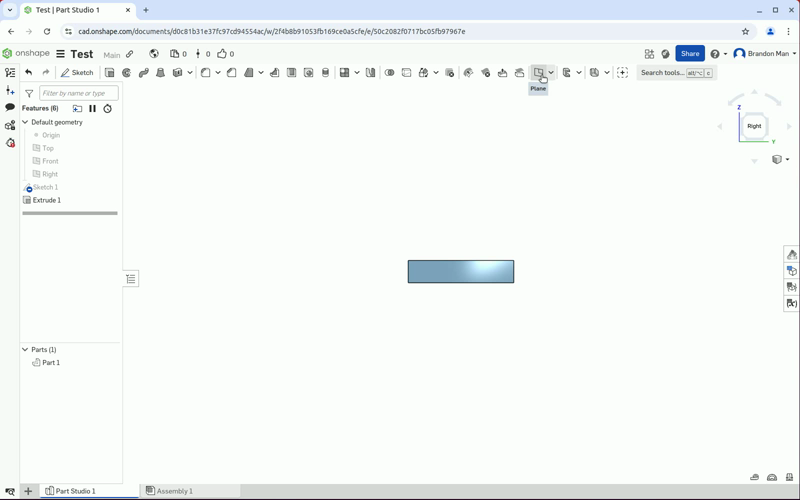
click(541, 75)
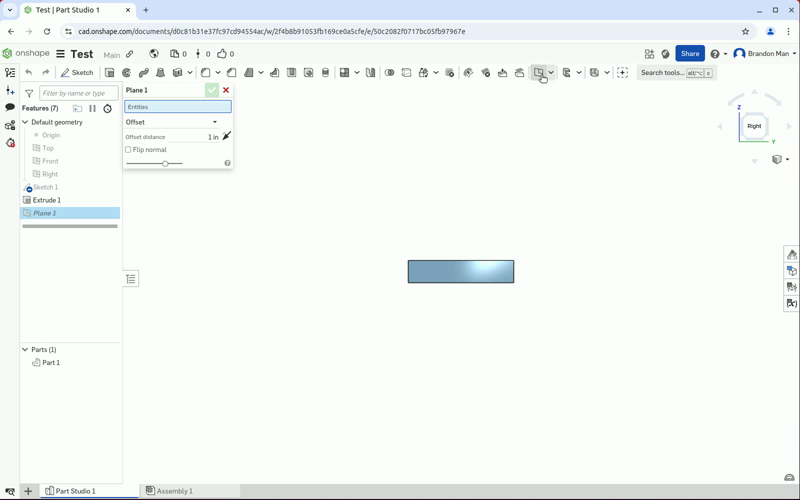
mouse_move(73, 176)
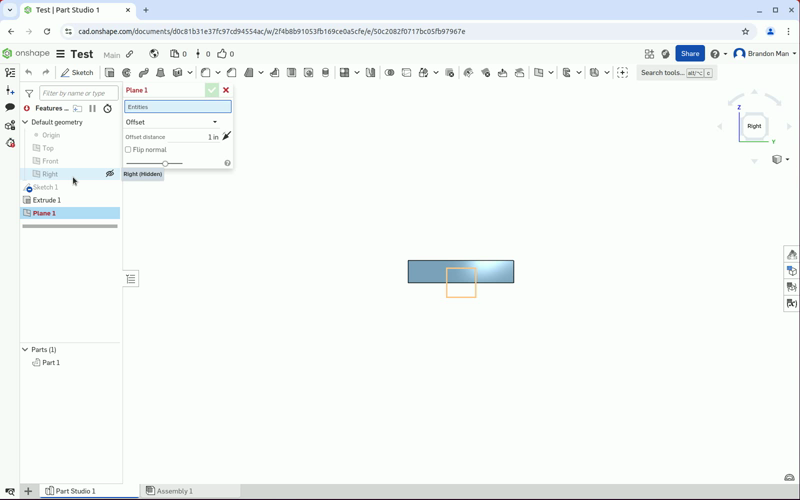
click(73, 176)
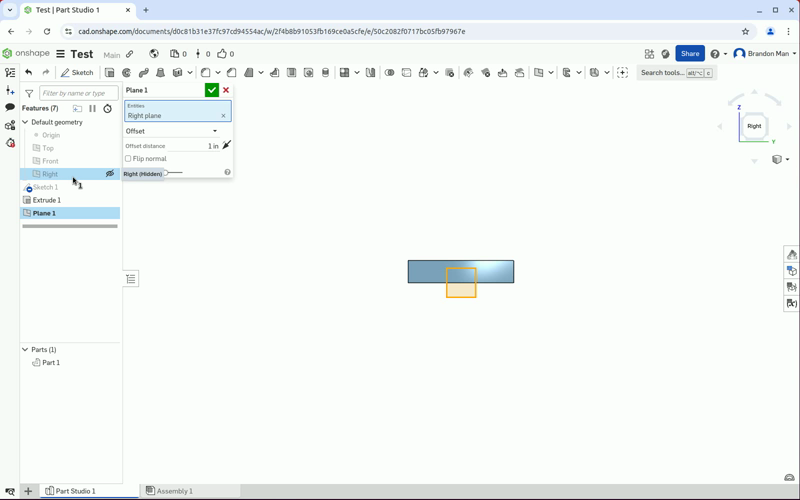
key(tab, 2)
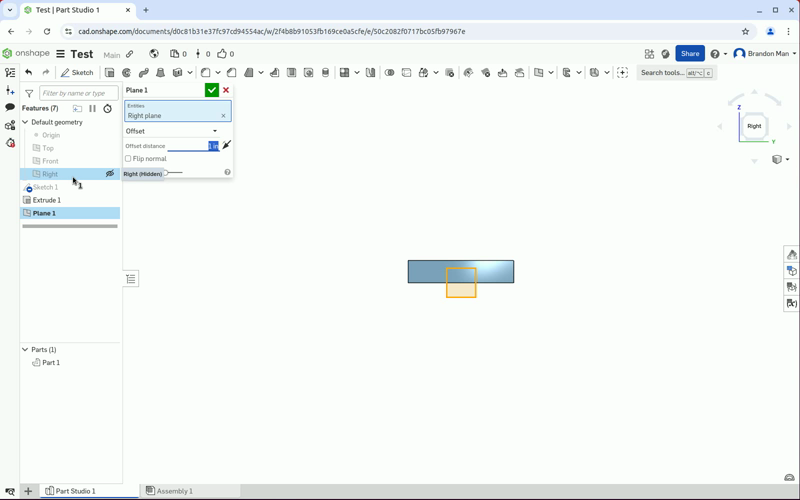
text(22.4)
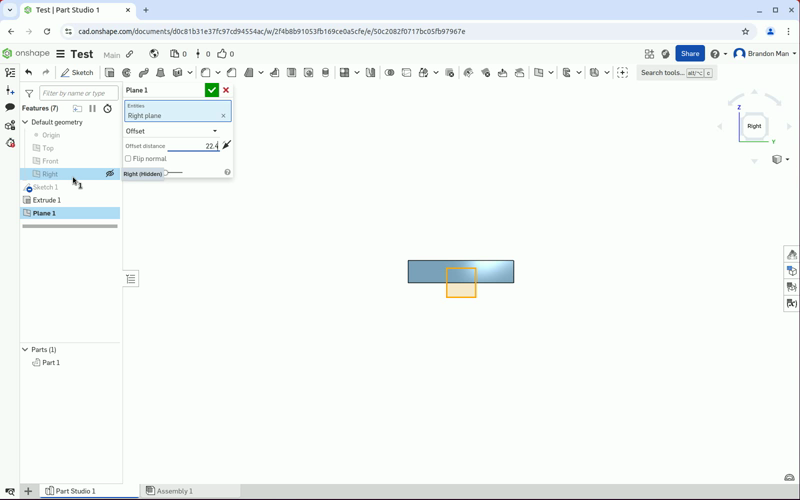
key(enter, 2)
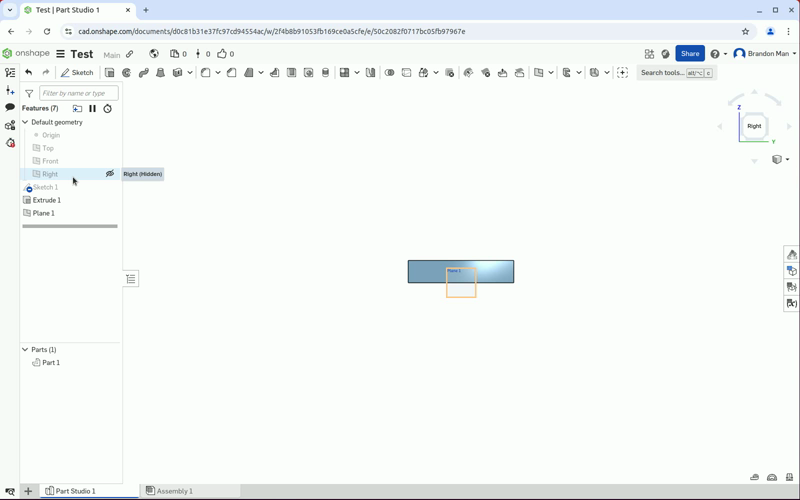
key(shift+s)
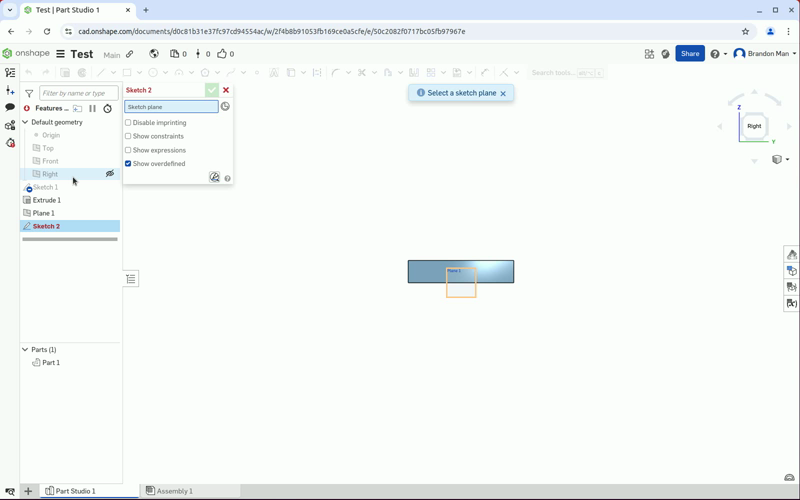
mouse_move(73, 215)
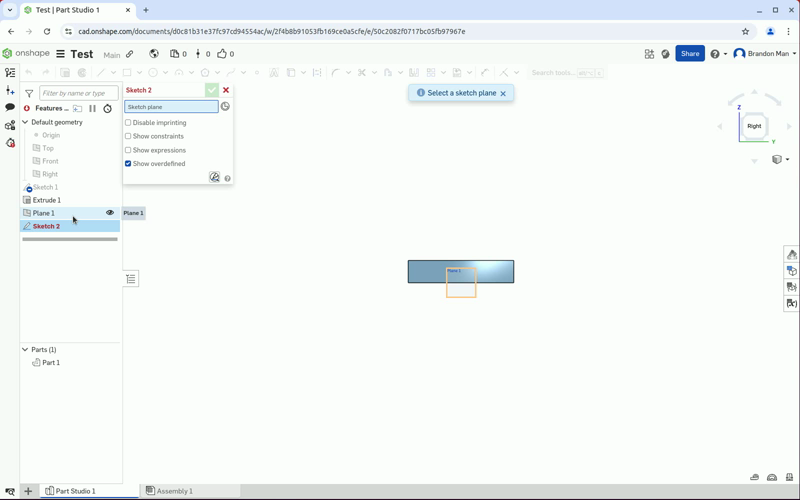
click(73, 215)
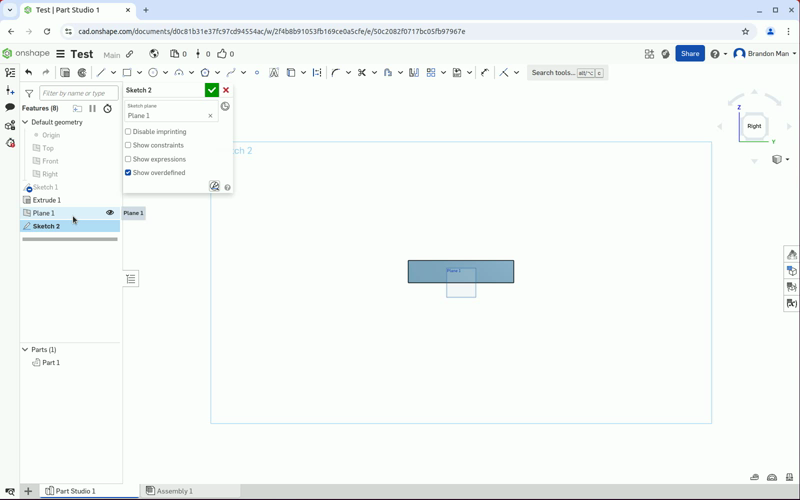
mouse_move(73, 352)
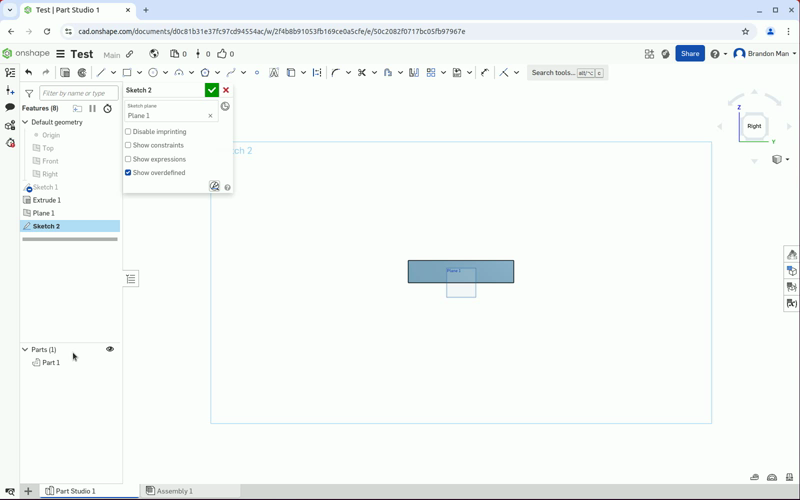
key(y)
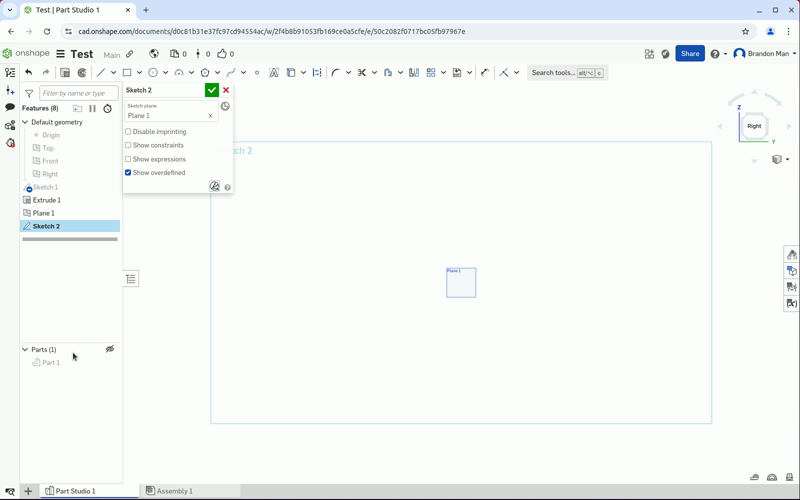
key(l)
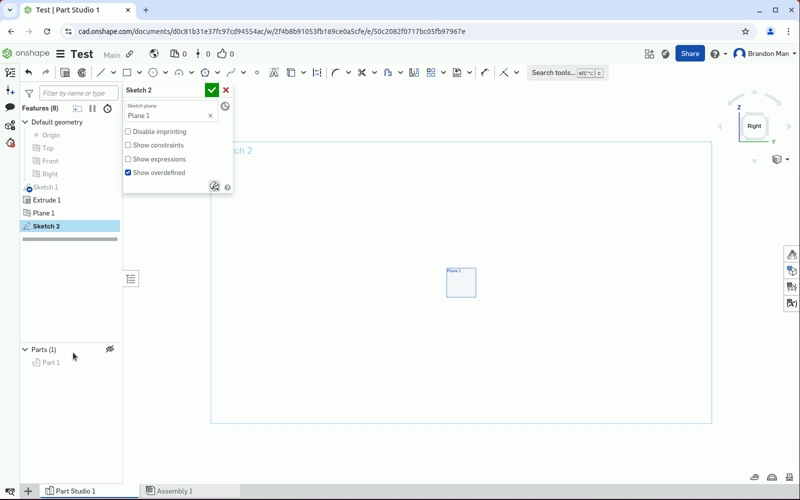
key_down(shift)
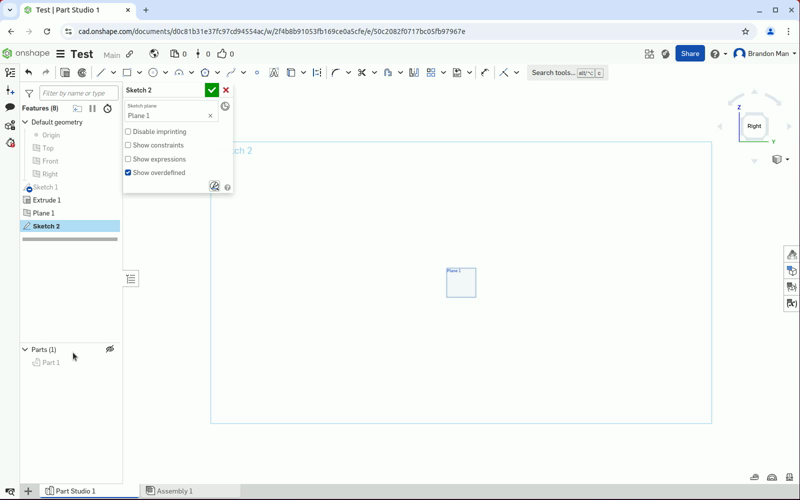
mouse_move(407, 282)
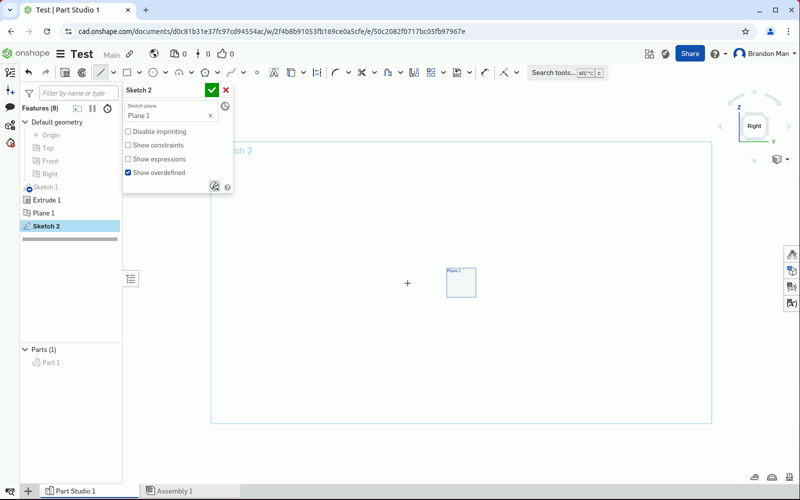
click(407, 282)
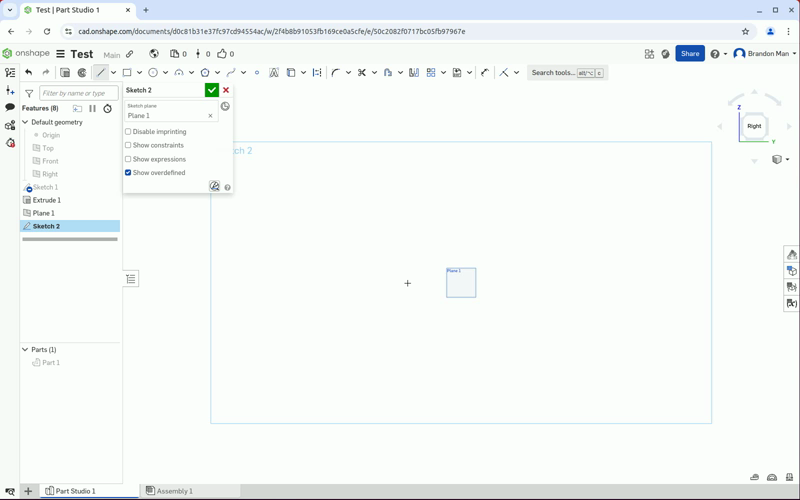
key_up(shift)
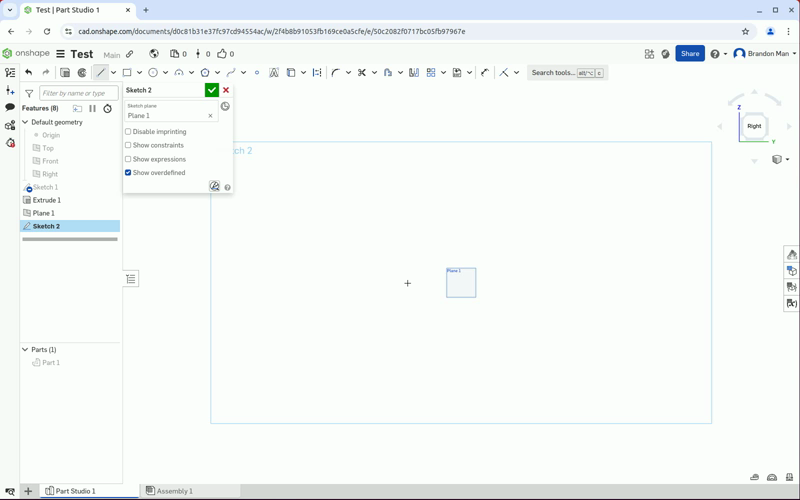
key_down(shift)
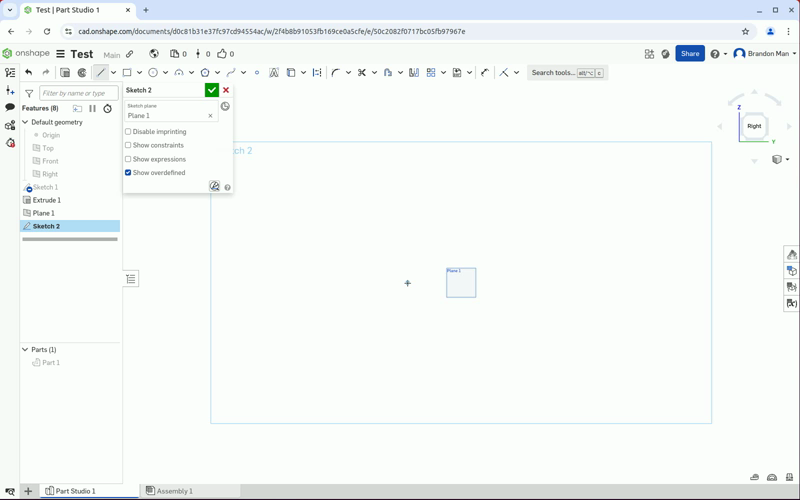
mouse_move(513, 282)
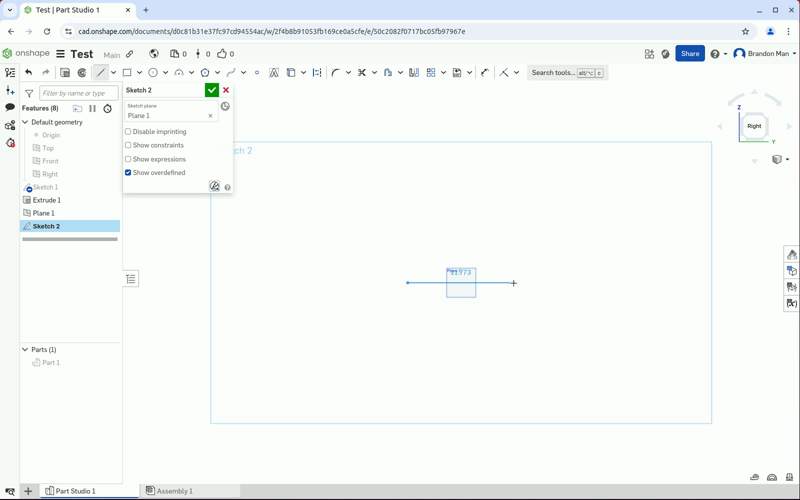
click(513, 282)
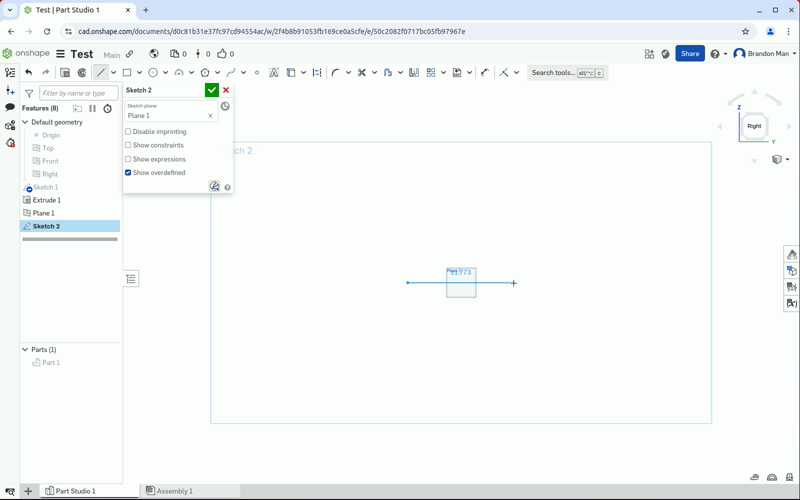
key_up(shift)
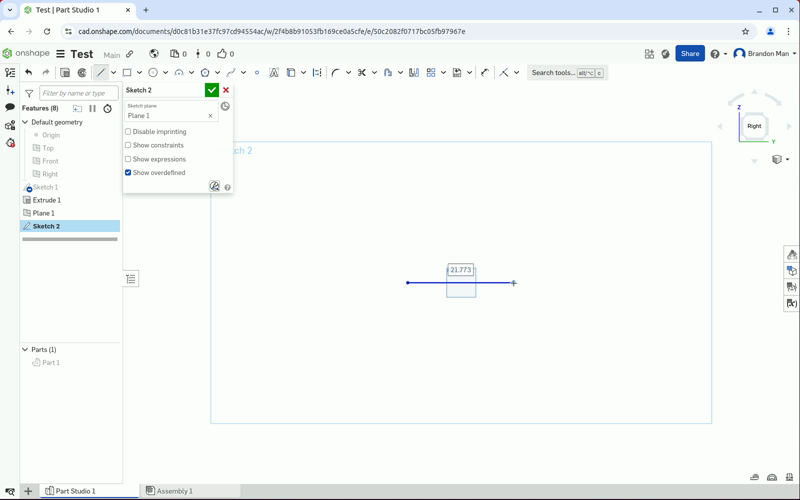
key_down(shift)
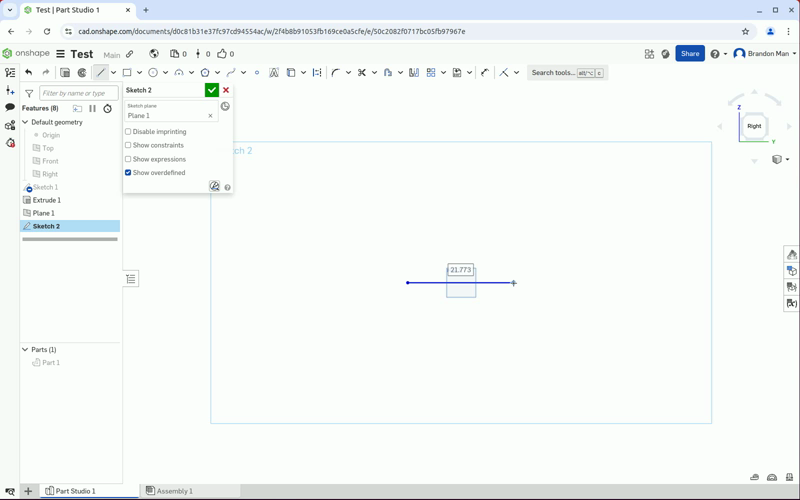
mouse_move(543, 282)
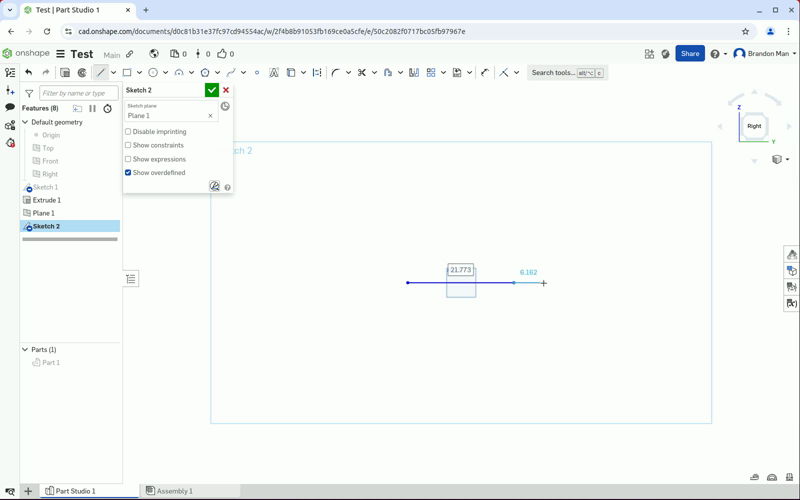
mouse_move(513, 260)
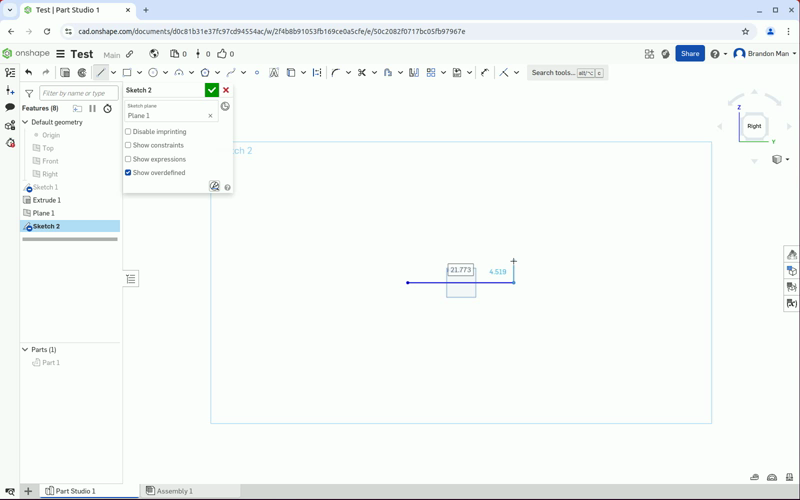
click(513, 260)
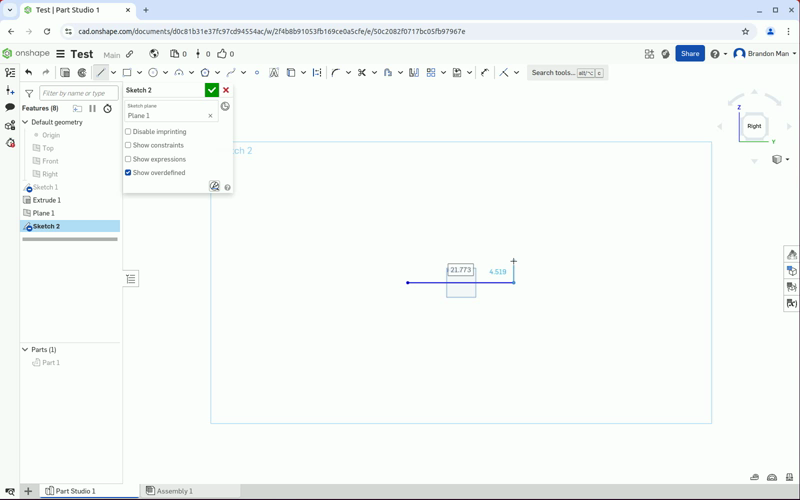
key_up(shift)
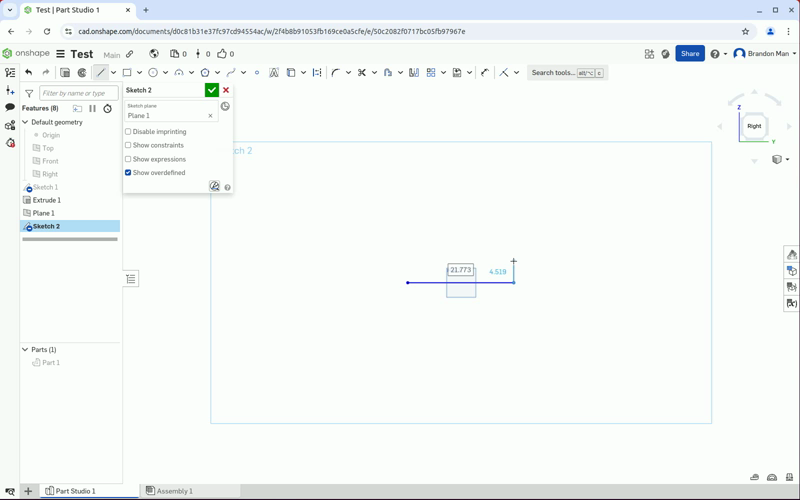
key_down(shift)
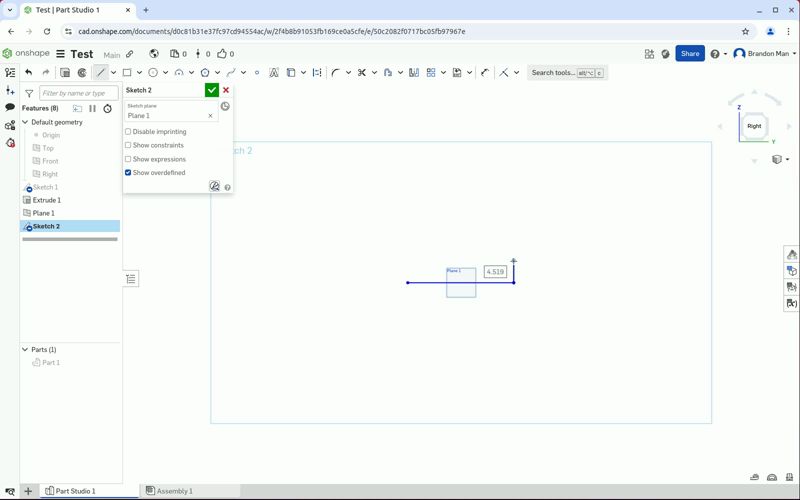
mouse_move(407, 260)
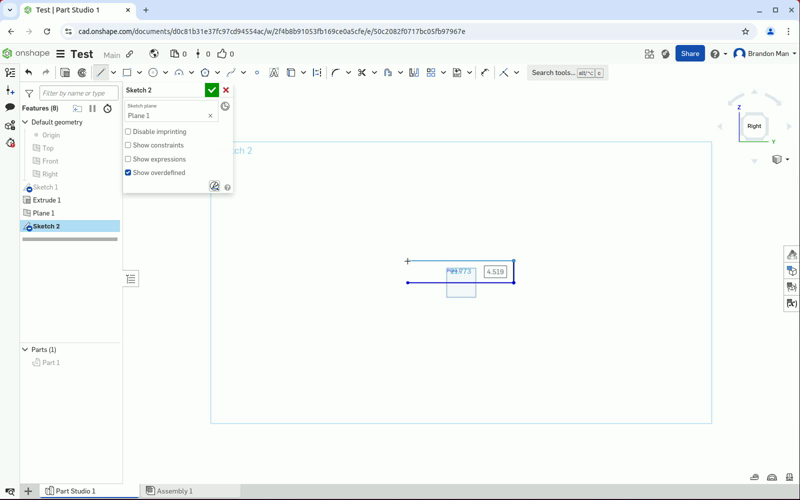
click(407, 260)
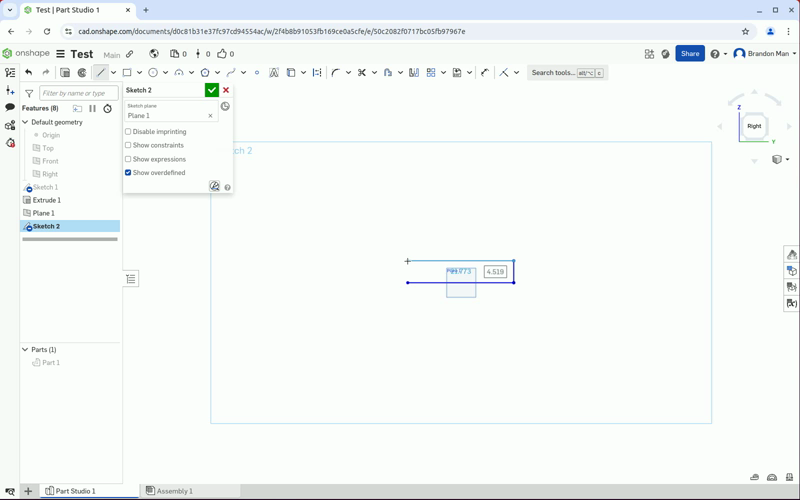
key_up(shift)
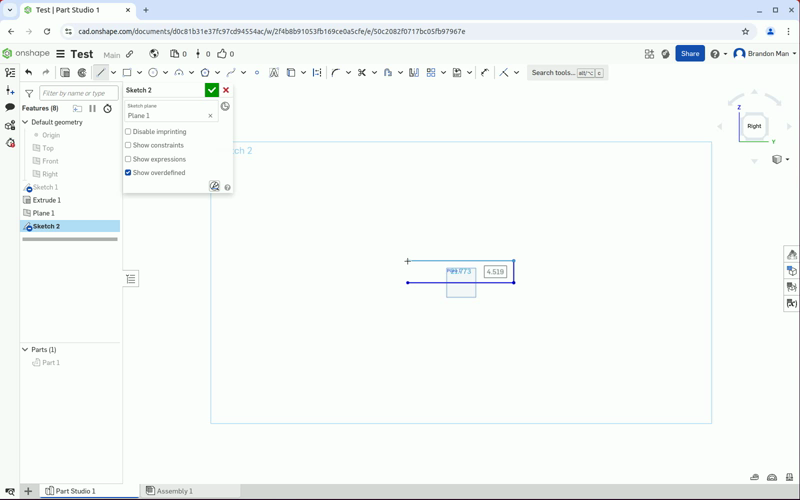
mouse_move(437, 260)
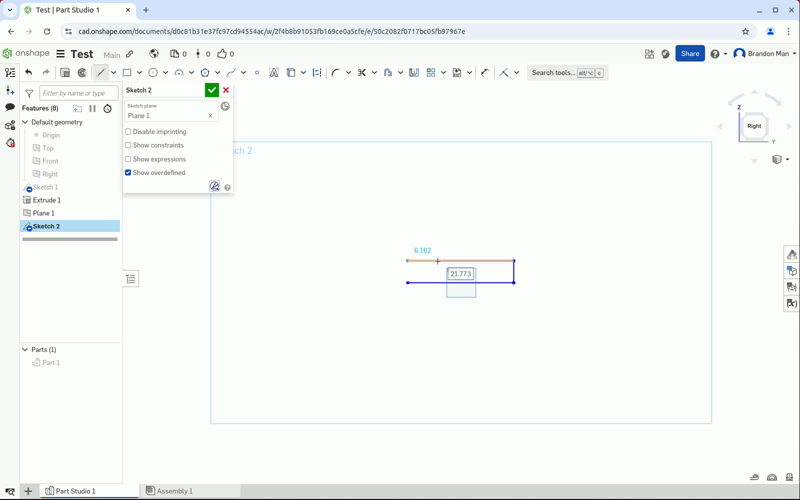
key_down(shift)
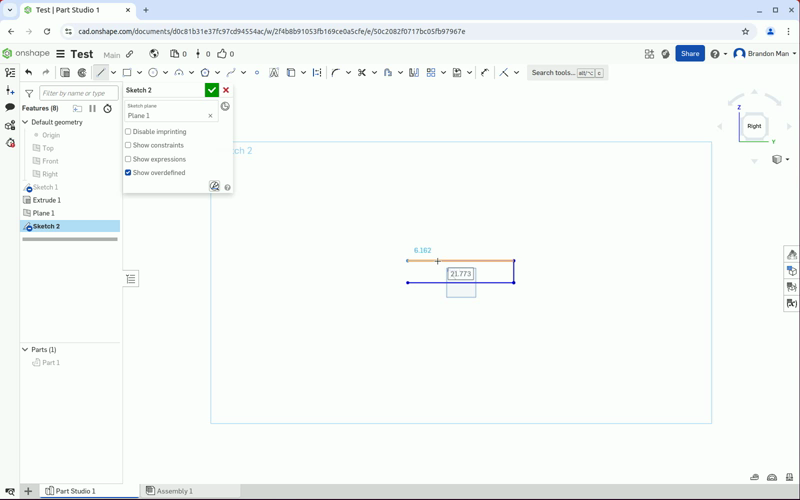
mouse_move(407, 282)
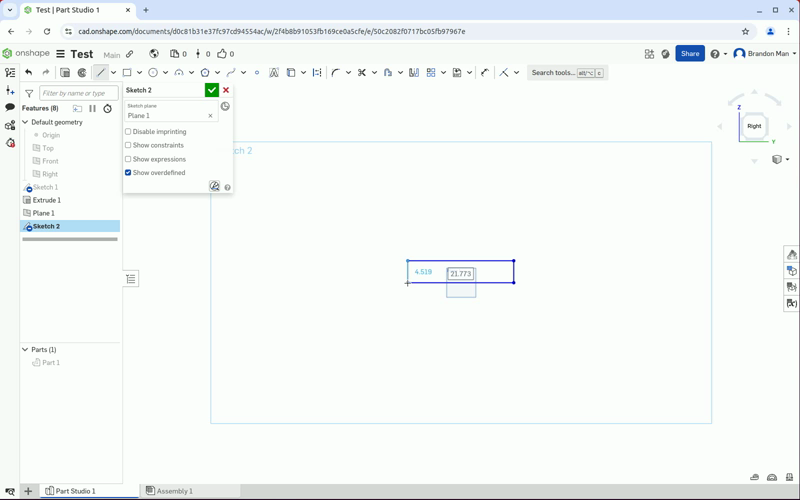
key_up(shift)
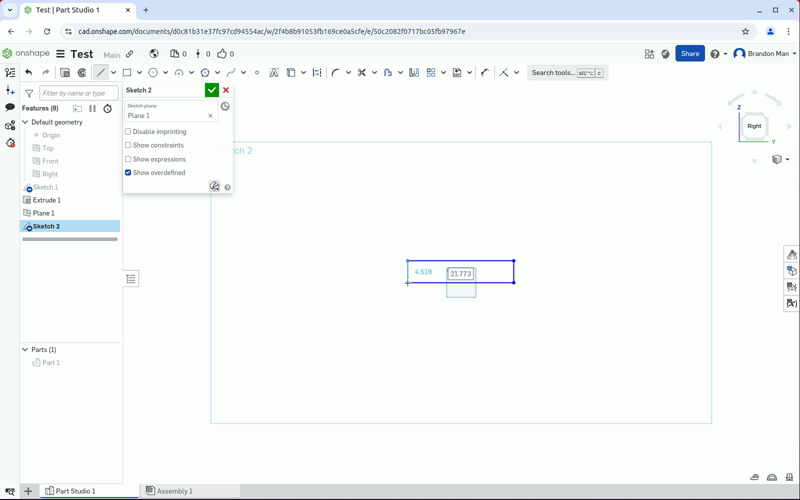
click(407, 282)
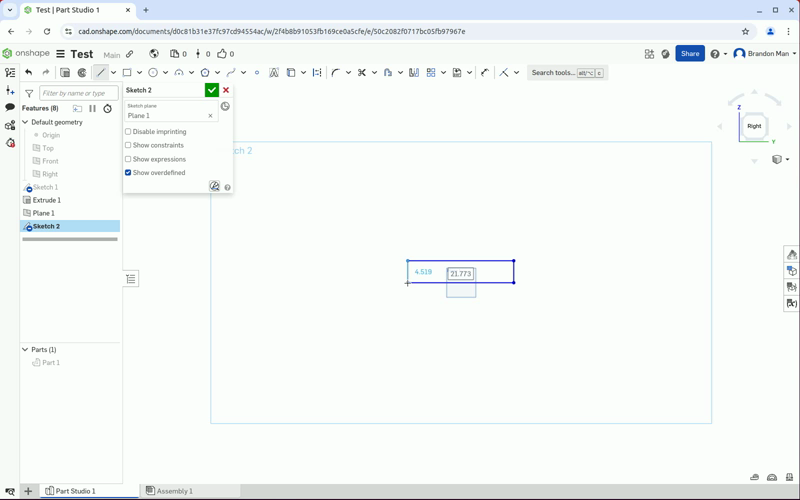
key(esc)
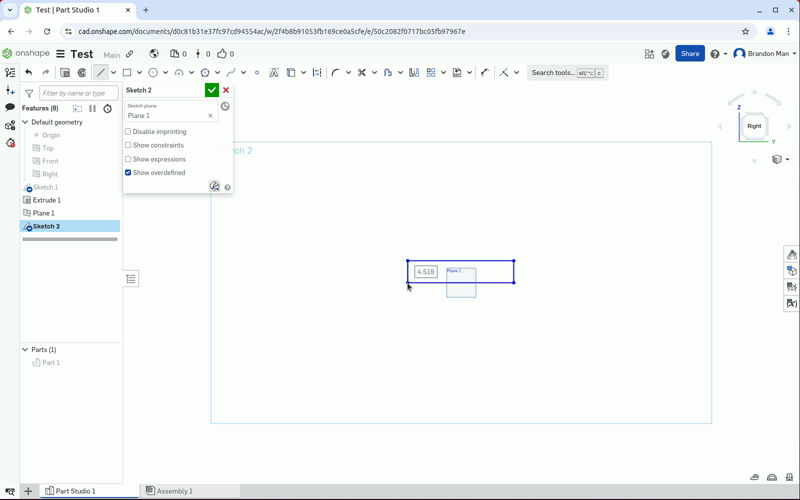
mouse_move(491, 262)
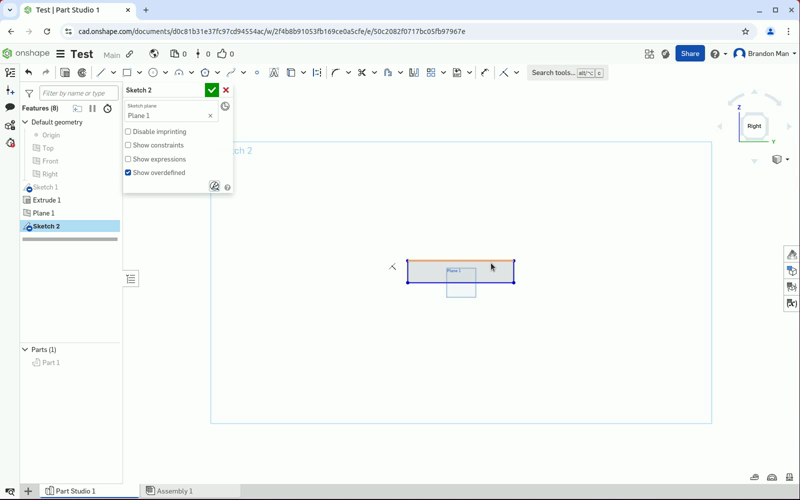
click(491, 262)
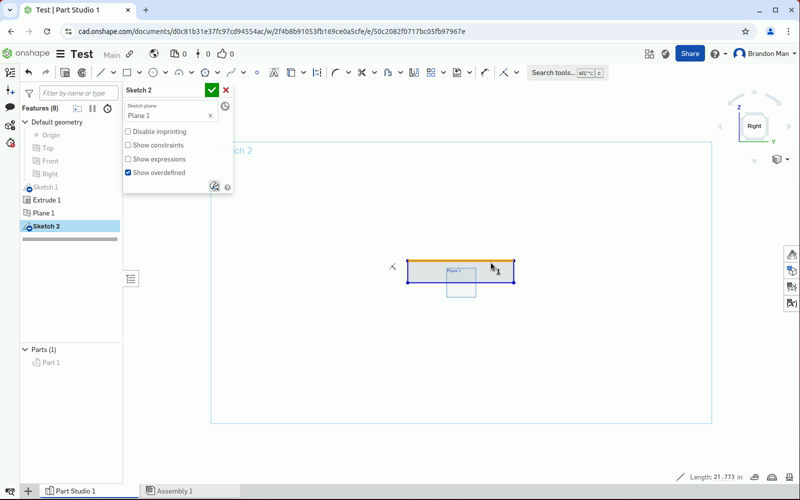
mouse_move(73, 352)
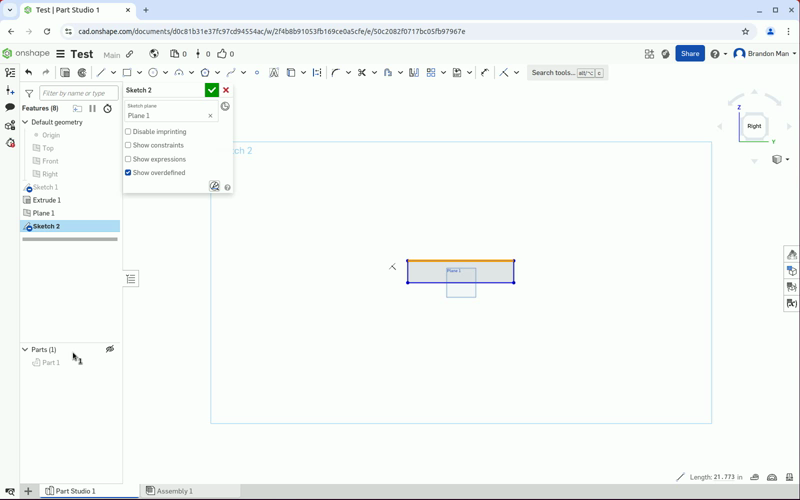
key(shift+y)
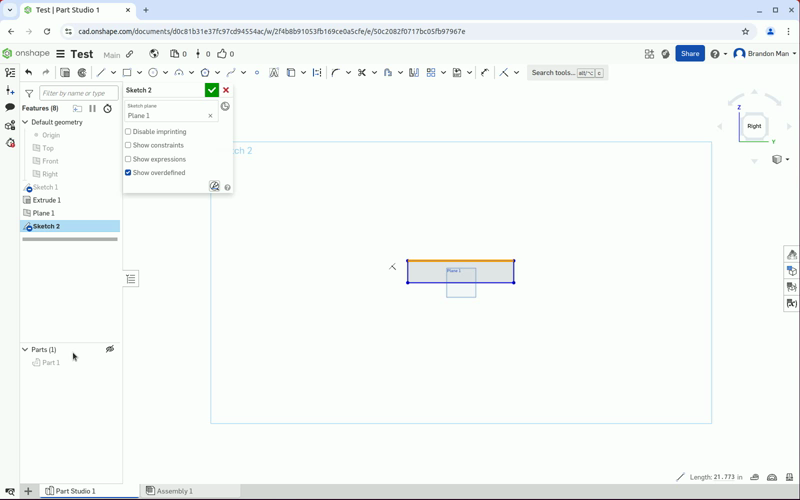
key(shift+e)
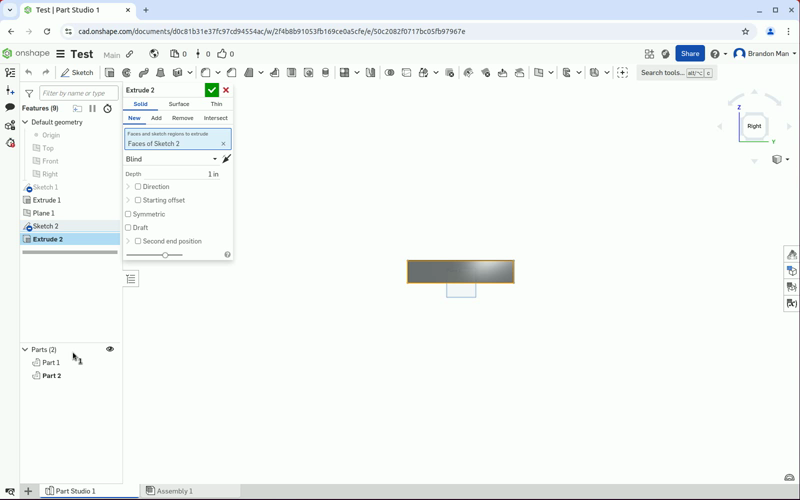
mouse_move(143, 106)
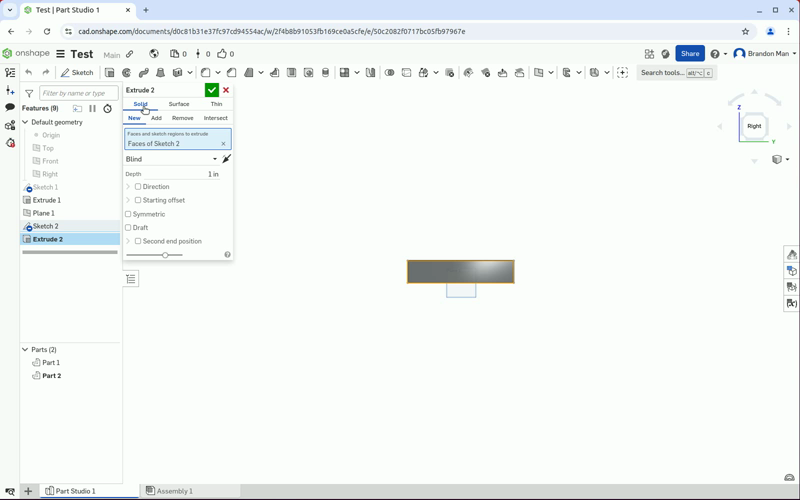
click(143, 106)
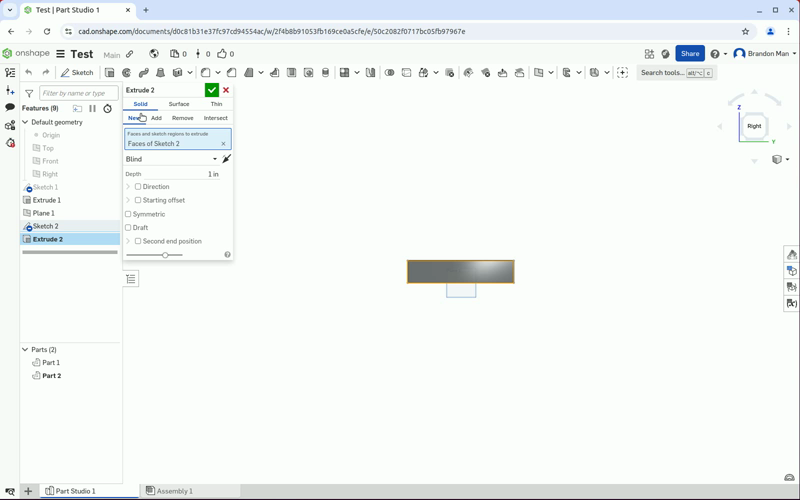
mouse_move(137, 120)
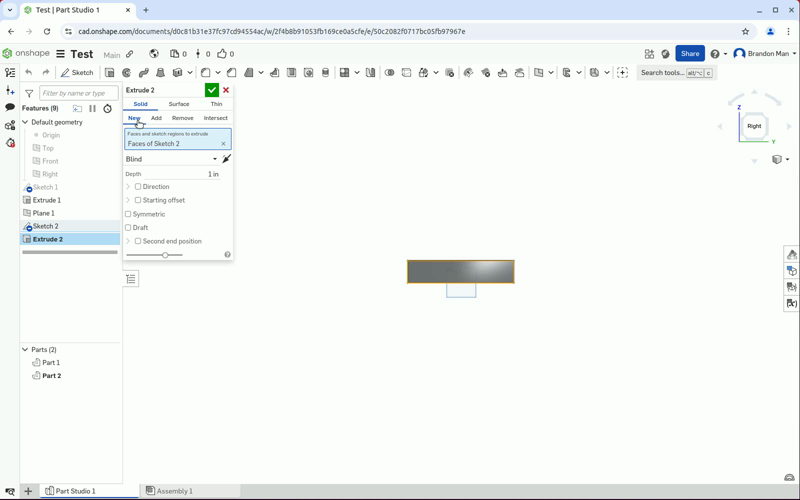
click(137, 120)
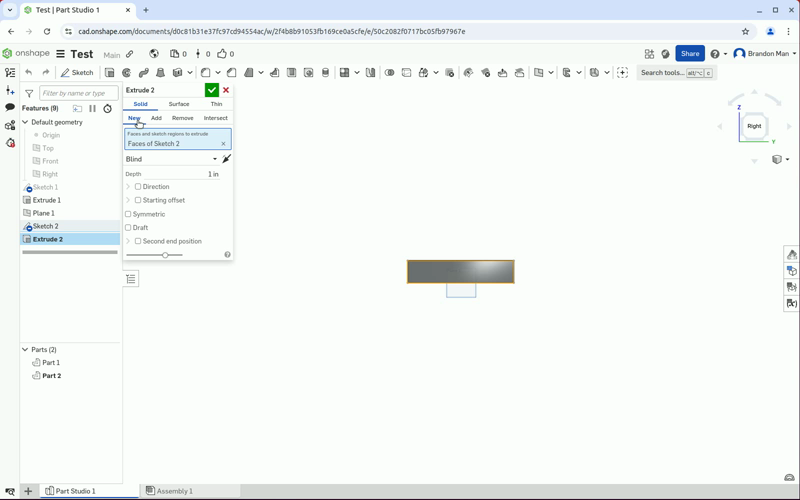
key(tab, 4)
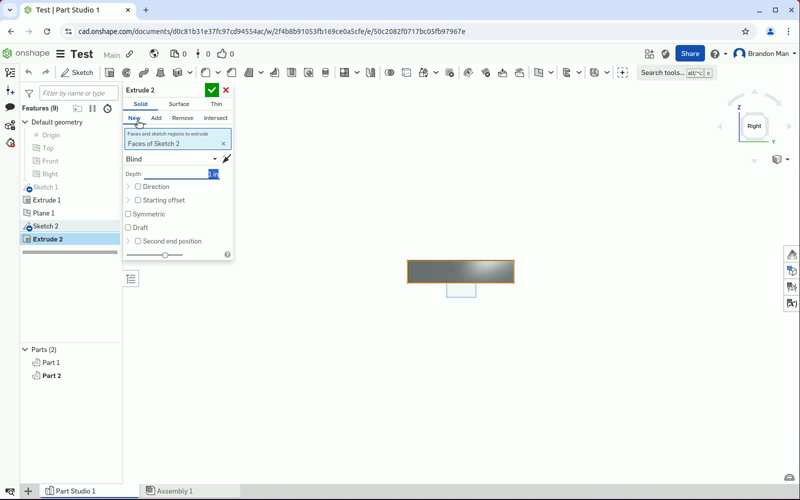
text(0.722)
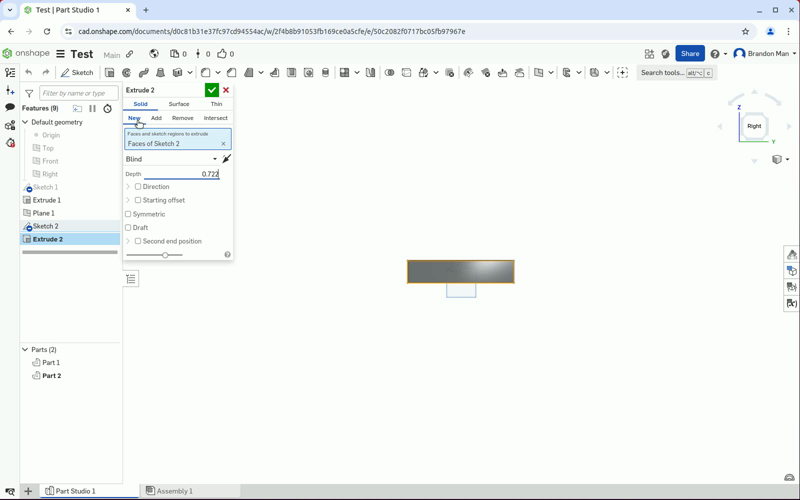
key(enter)
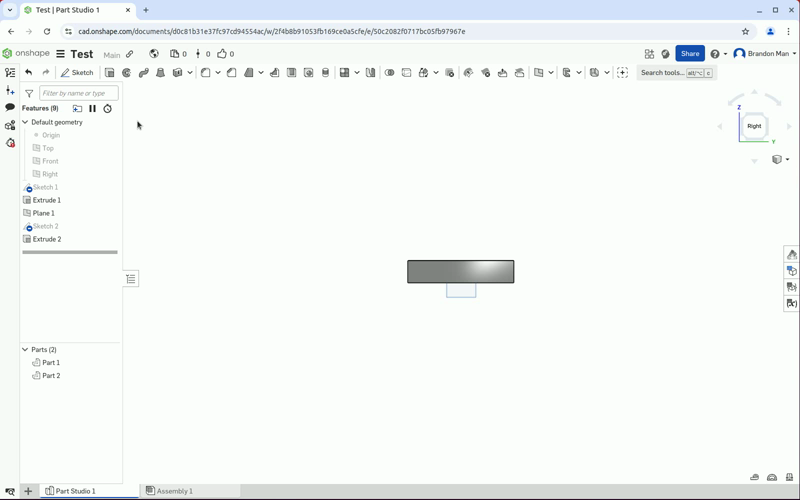
key(shift+h)
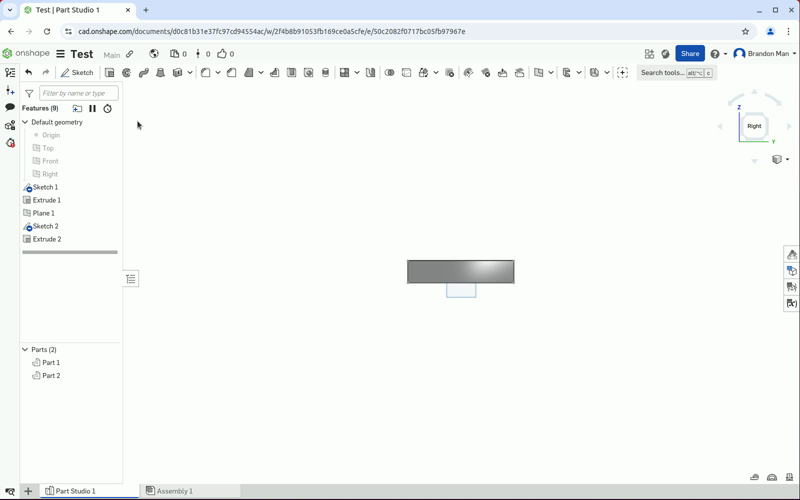
key(shift+h)
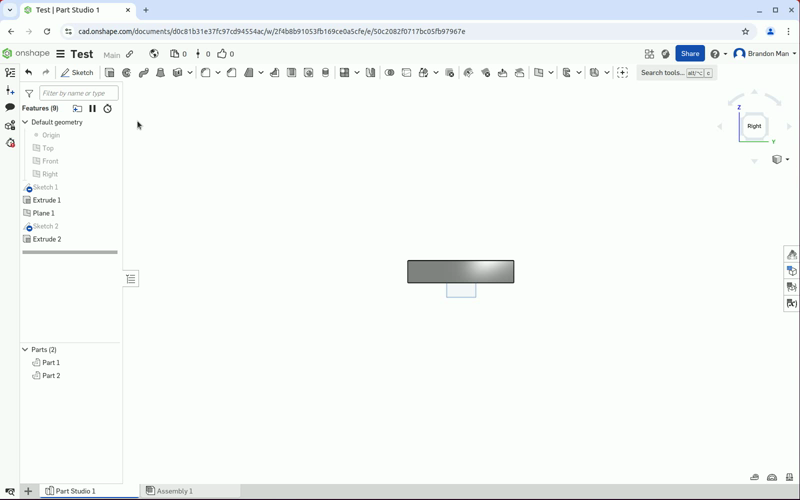
mouse_move(73, 189)
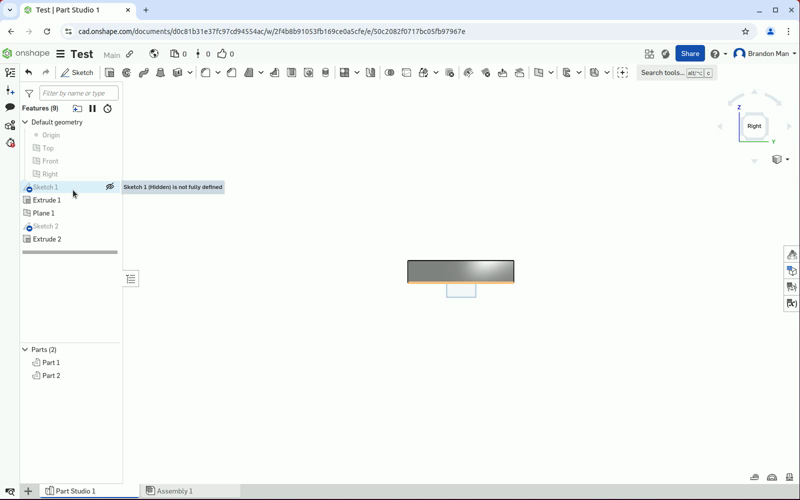
click(73, 189)
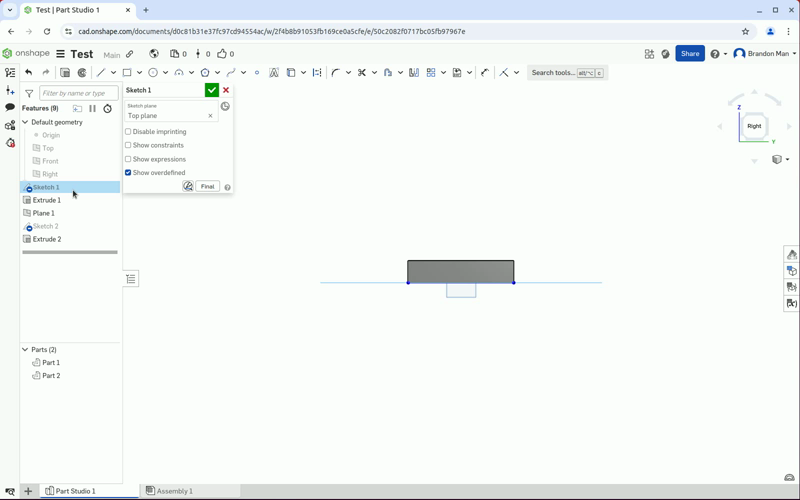
mouse_move(229, 92)
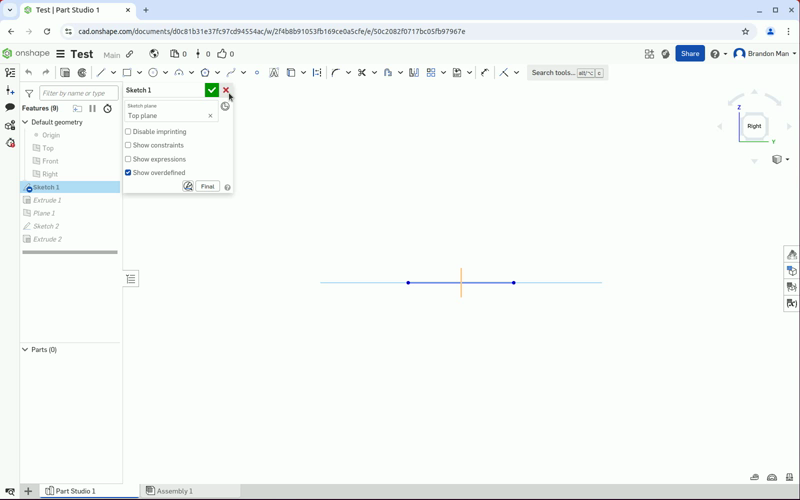
click(229, 92)
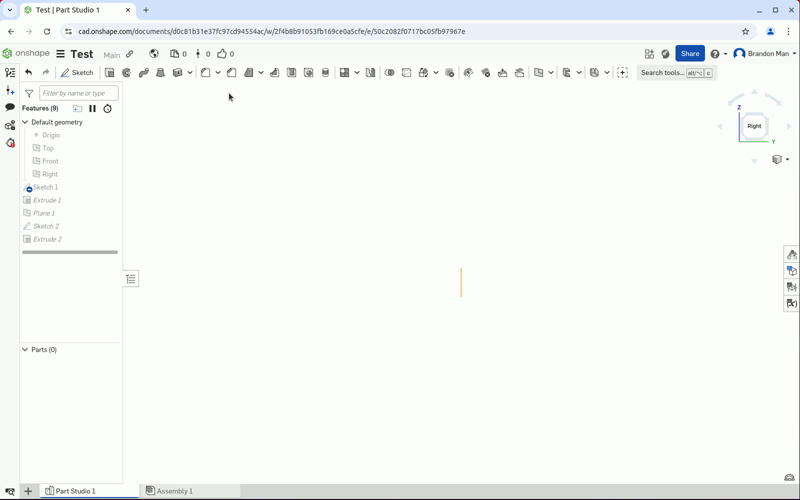
key(shift+s)
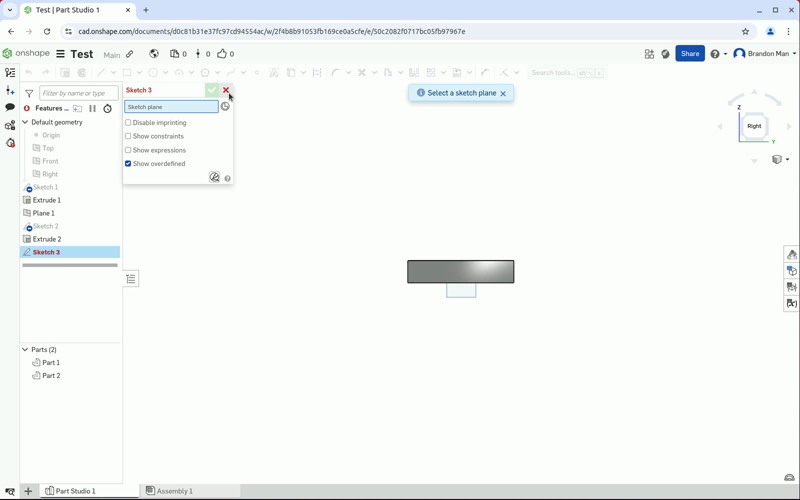
mouse_move(73, 215)
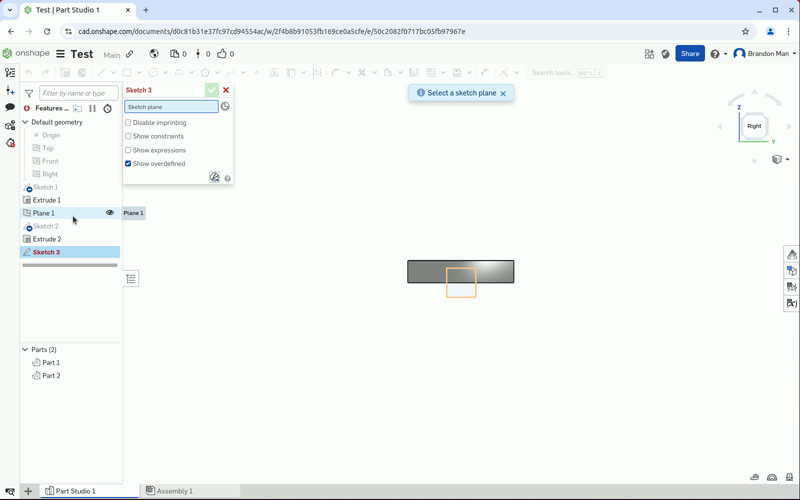
click(73, 215)
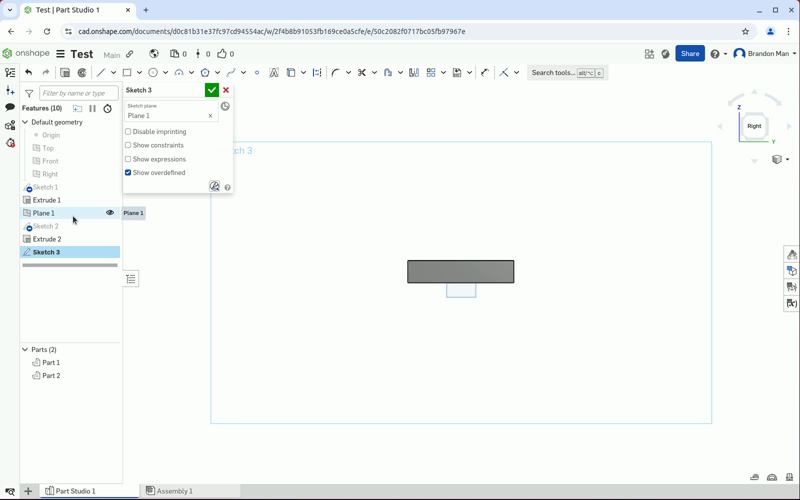
mouse_move(73, 352)
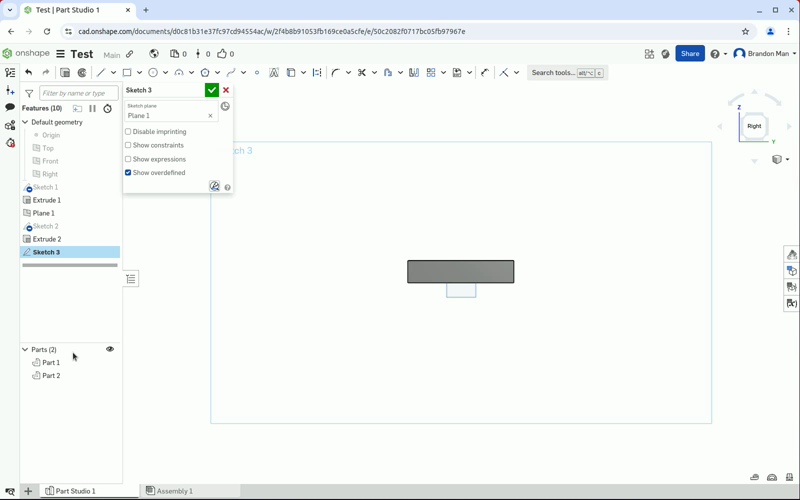
key(y)
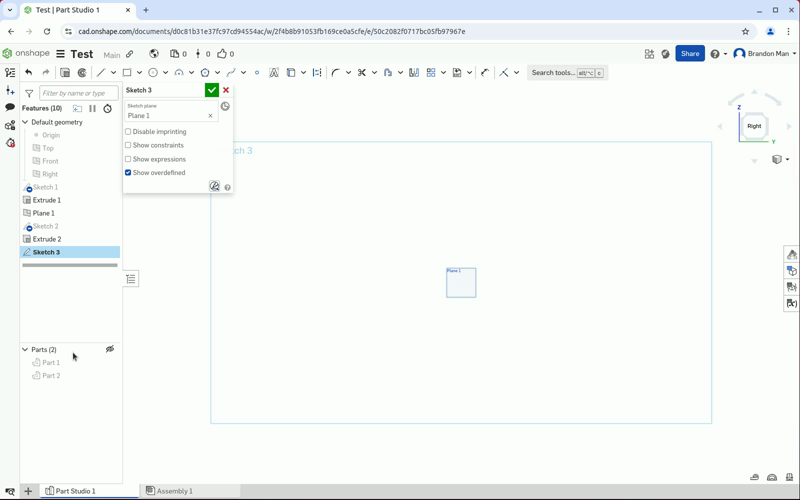
key(l)
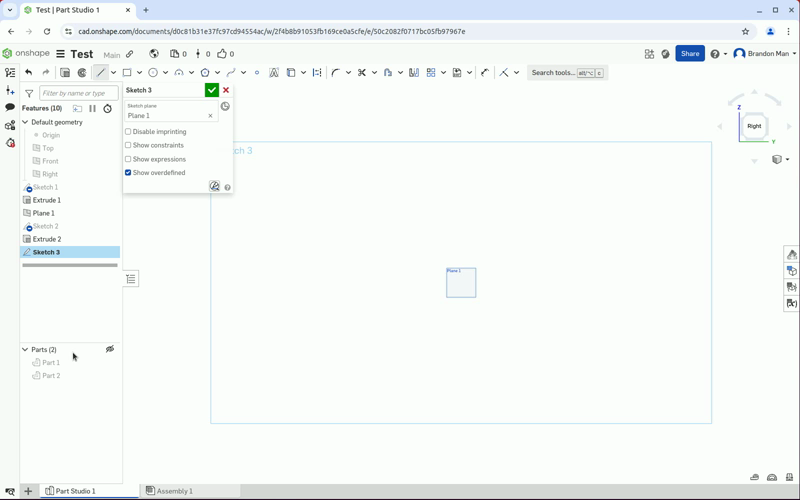
key_down(shift)
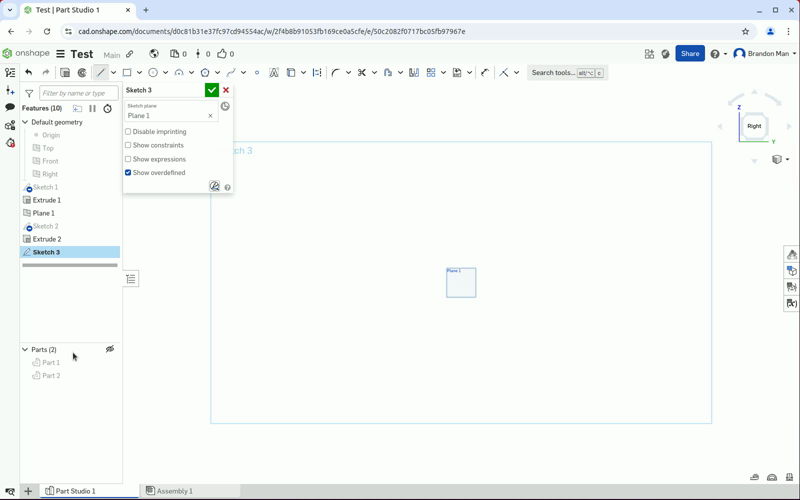
mouse_move(407, 260)
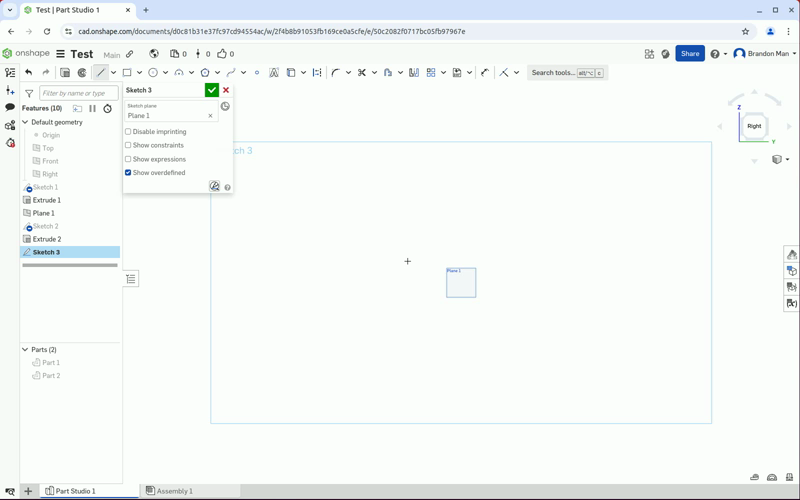
click(407, 260)
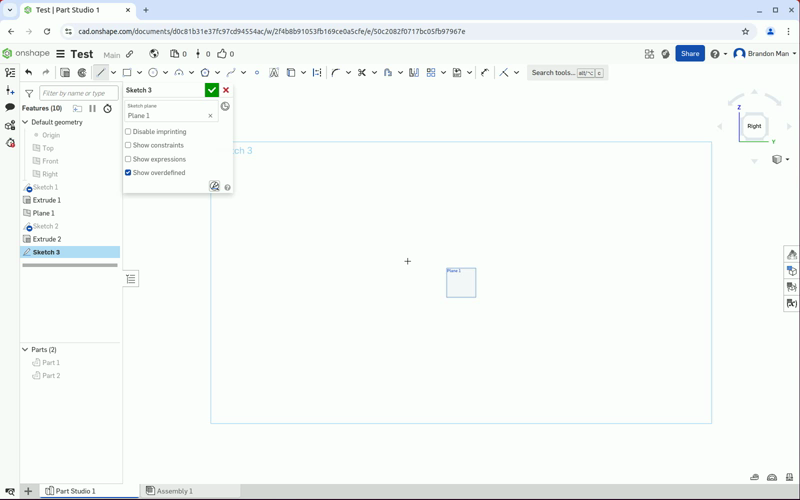
key_up(shift)
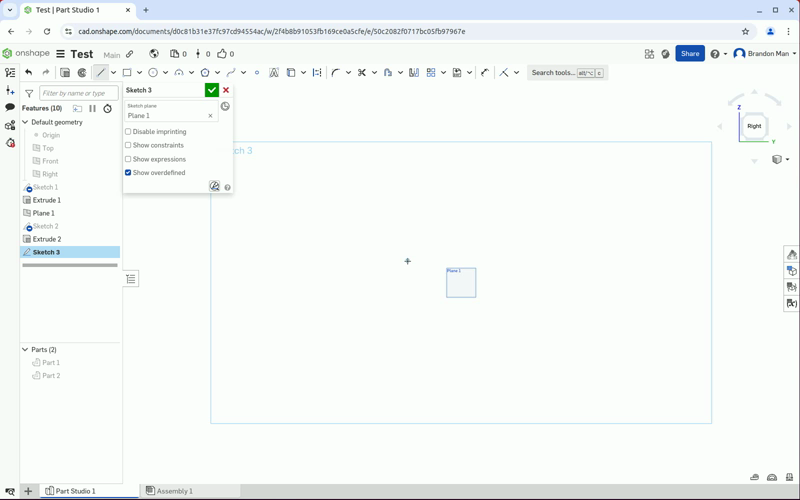
key_down(shift)
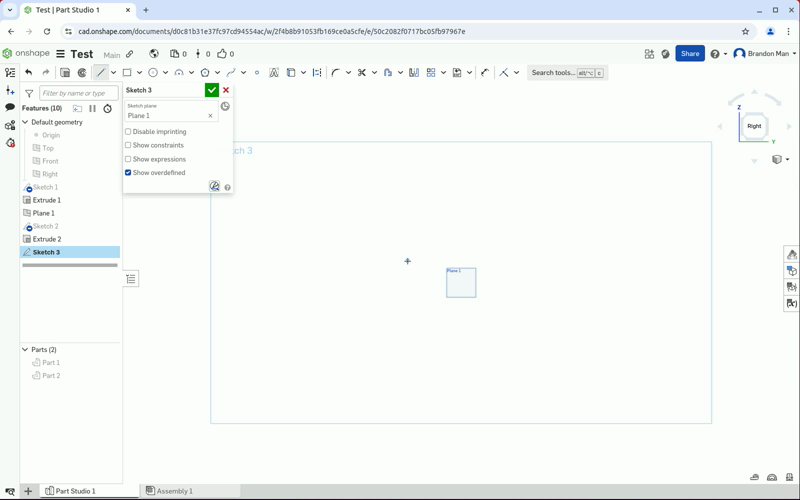
mouse_move(513, 260)
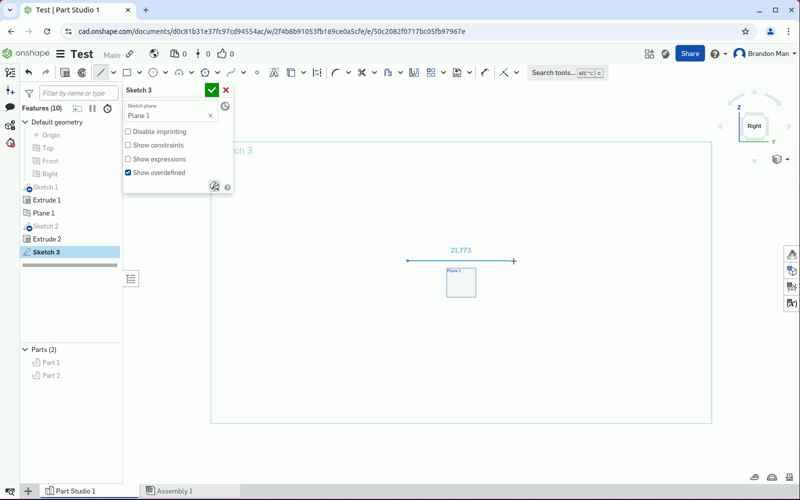
click(513, 260)
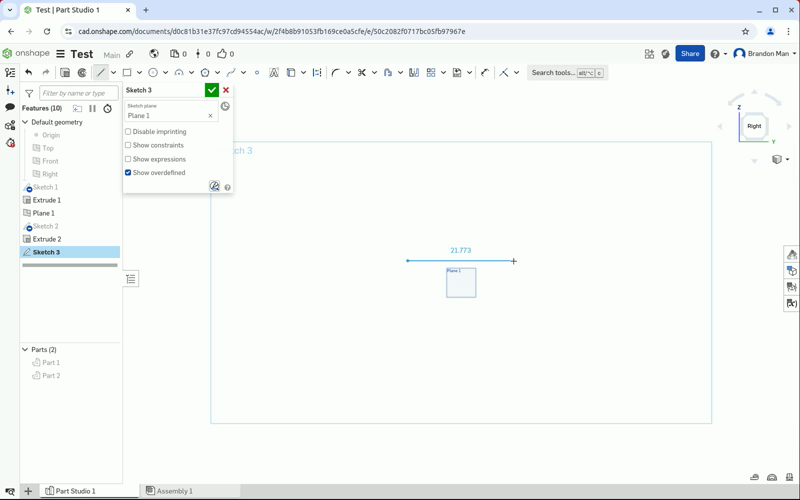
key_up(shift)
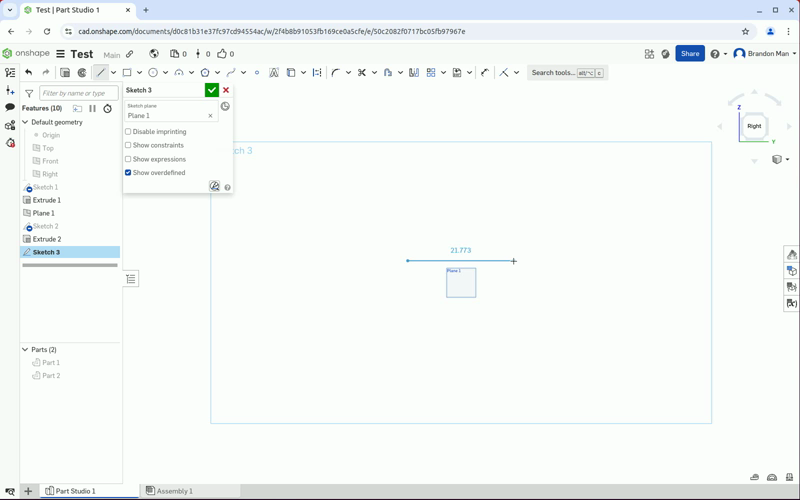
key_down(shift)
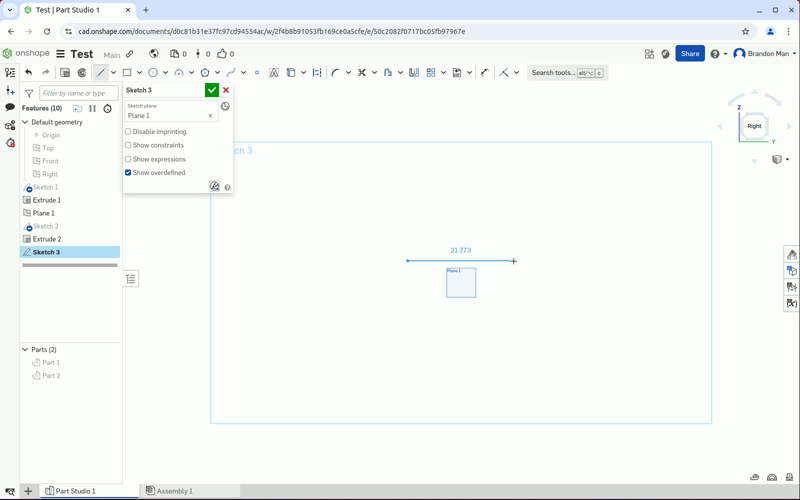
mouse_move(543, 260)
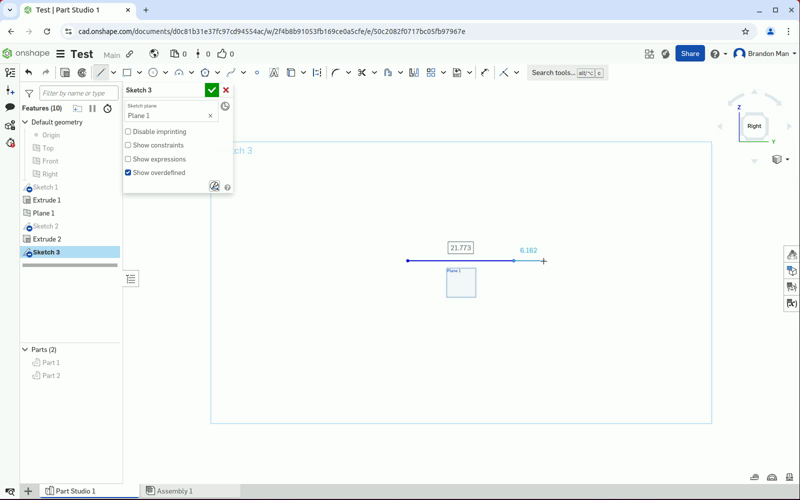
mouse_move(513, 257)
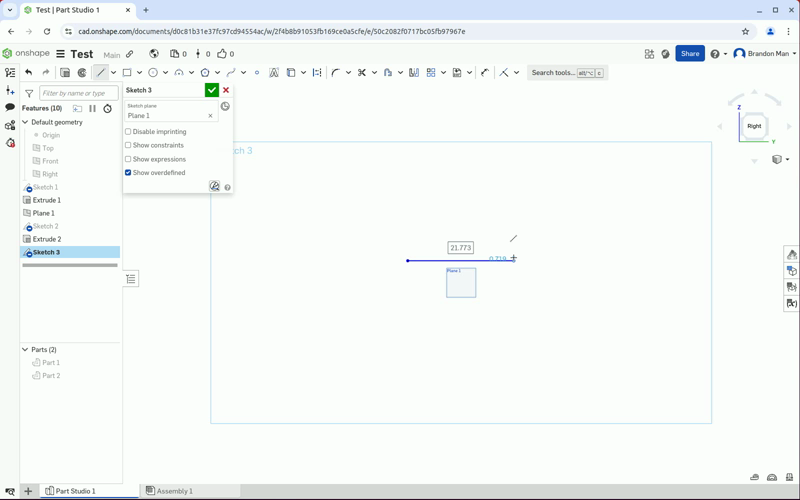
scroll(6)
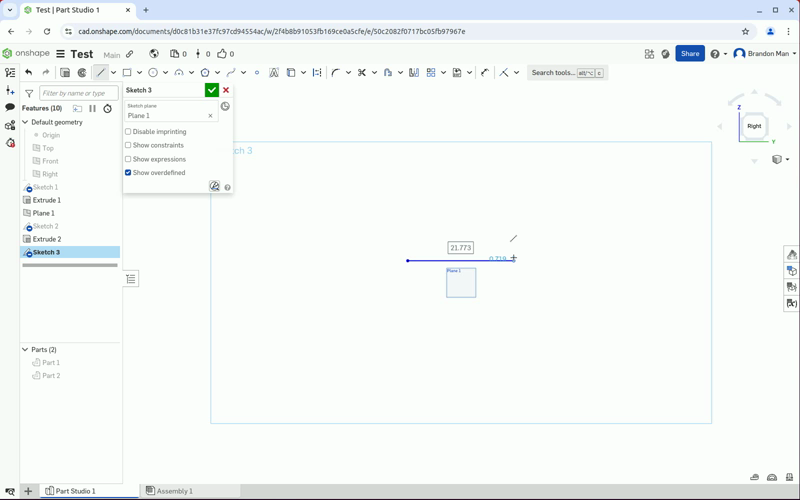
scroll(6)
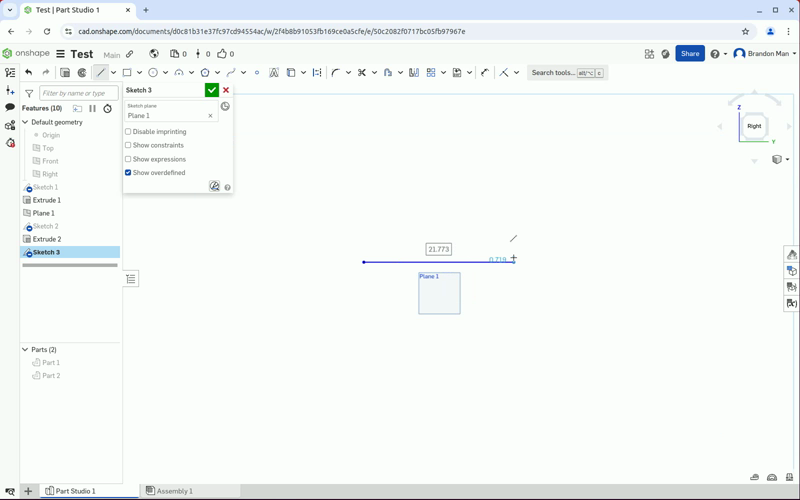
scroll(6)
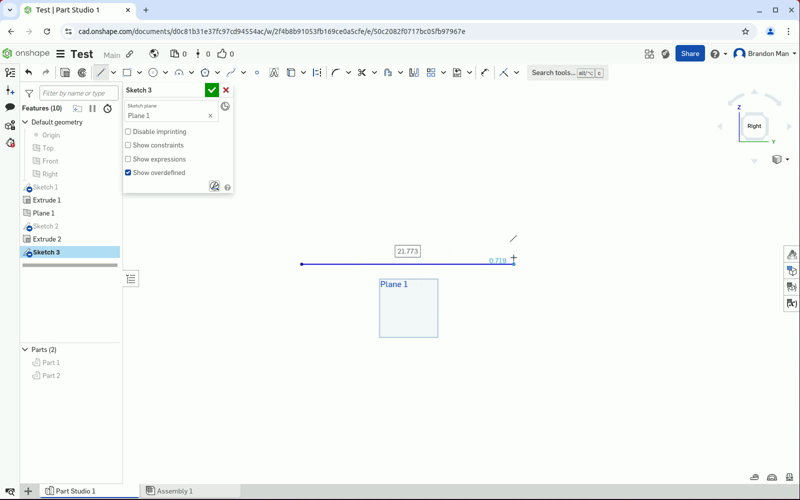
scroll(6)
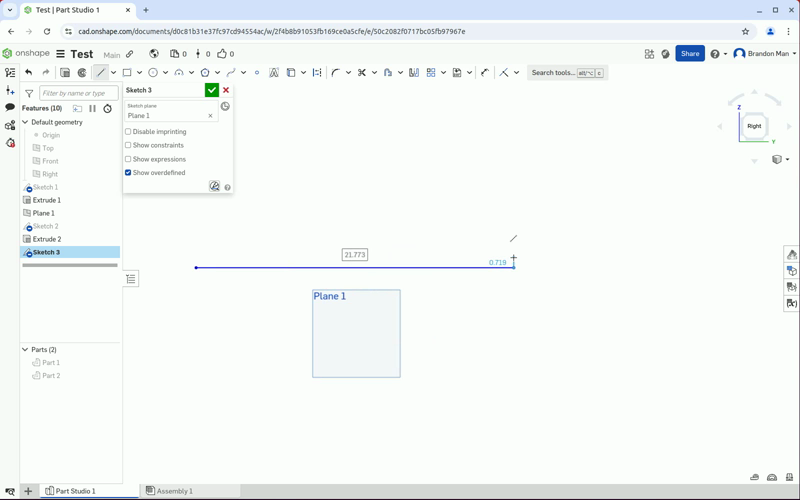
scroll(6)
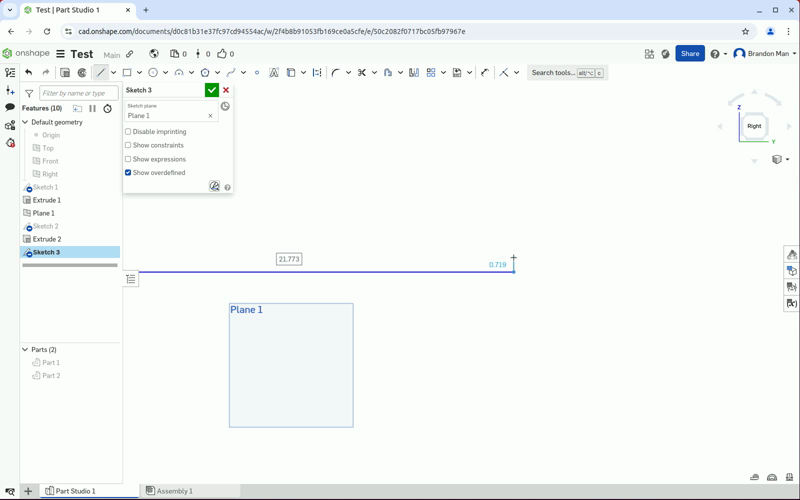
scroll(6)
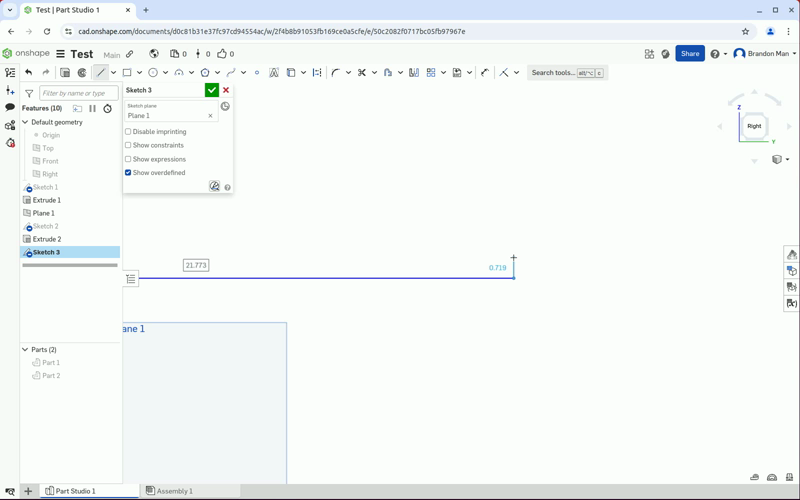
scroll(6)
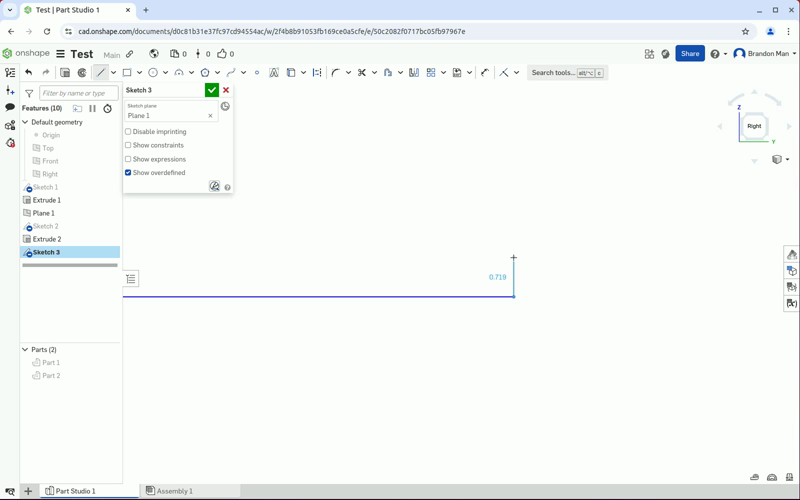
click(513, 257)
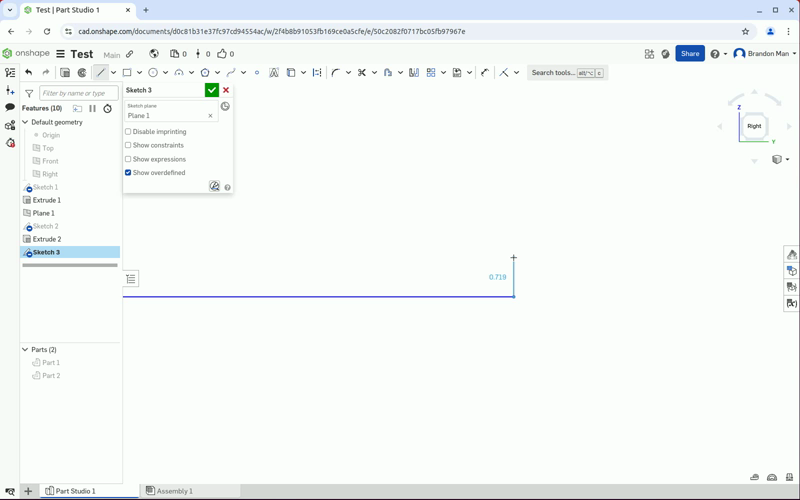
scroll(-6)
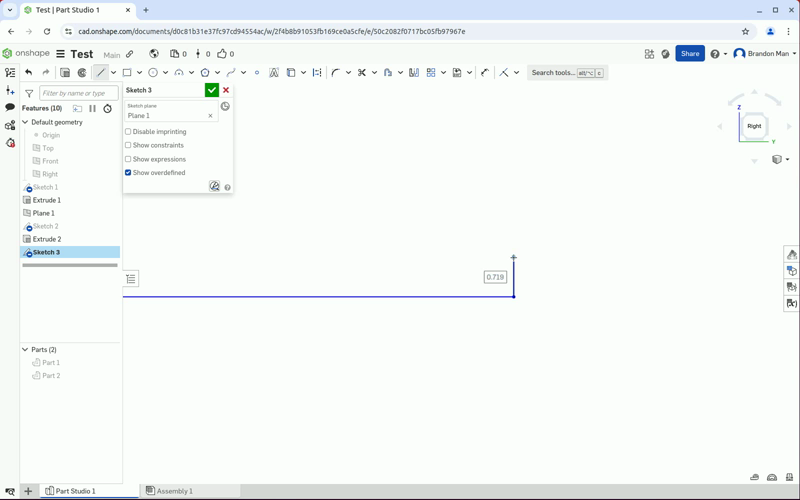
scroll(-6)
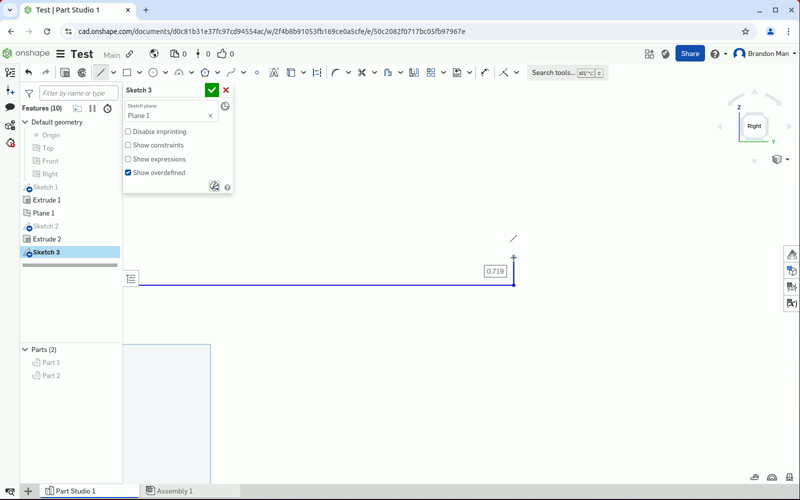
scroll(-6)
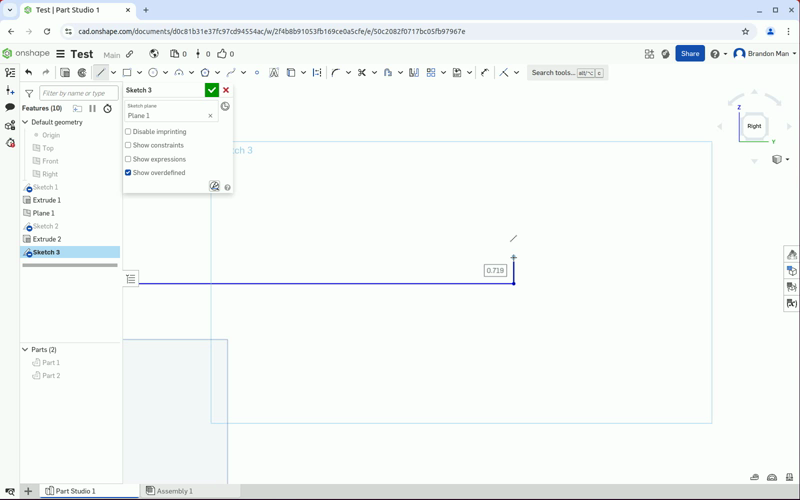
scroll(-6)
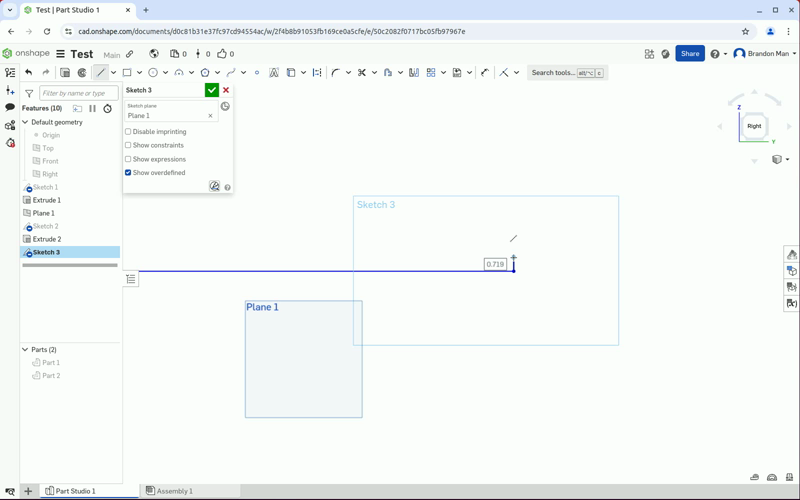
scroll(-6)
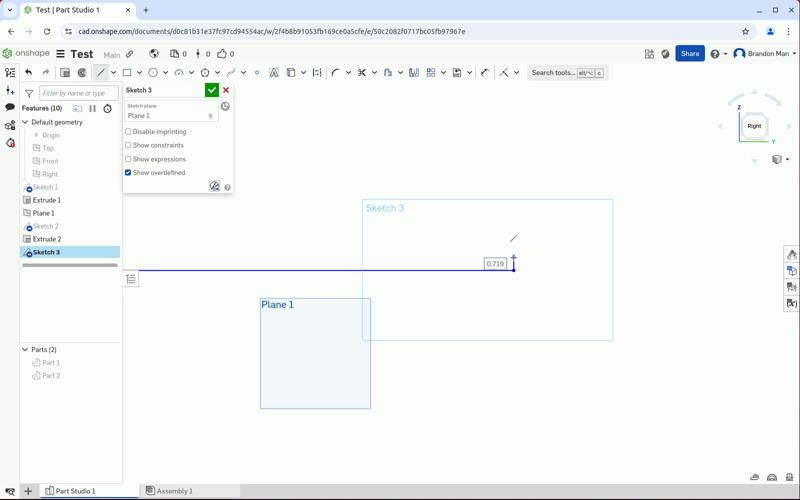
scroll(-6)
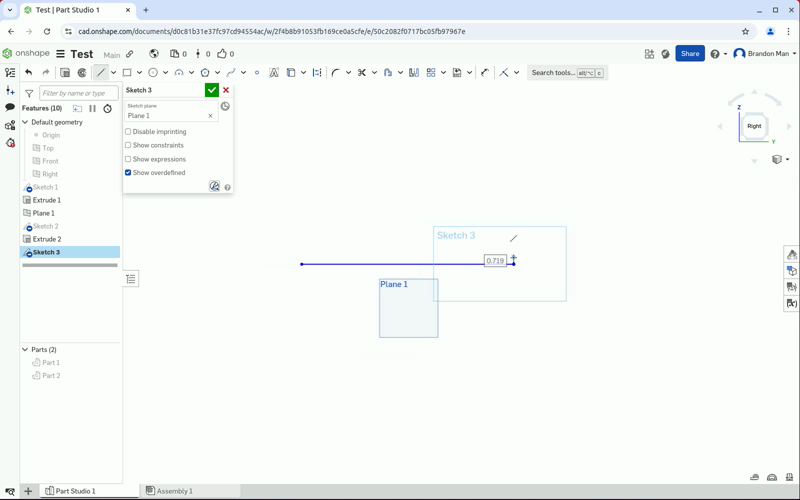
scroll(-6)
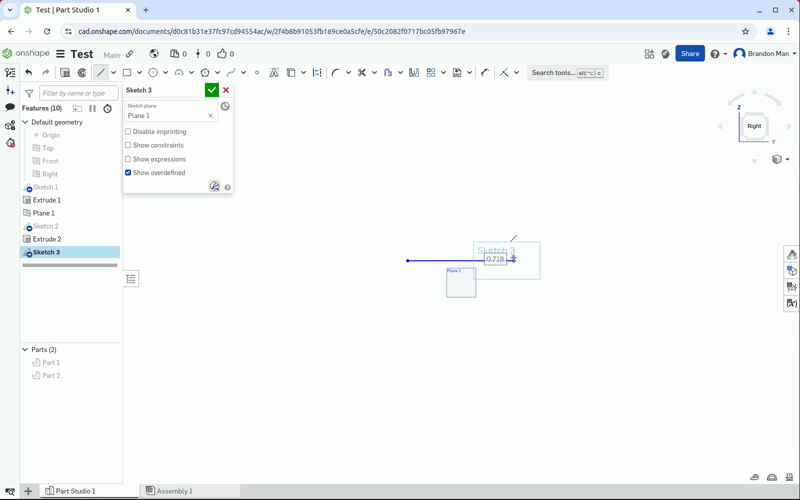
key_up(shift)
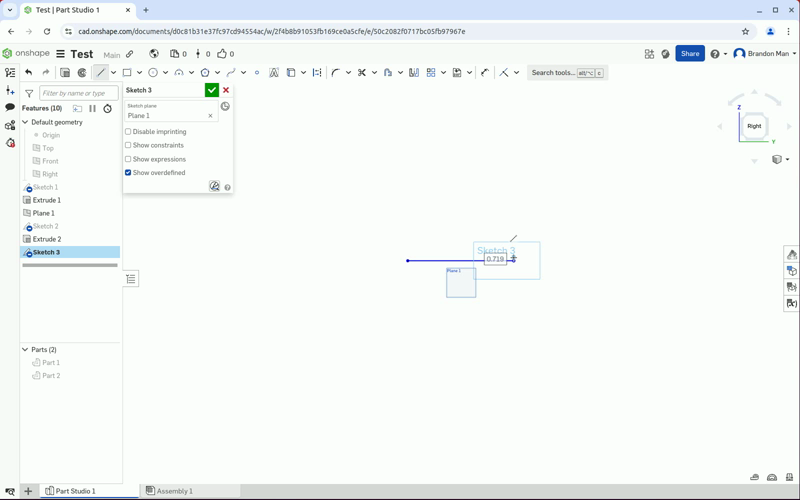
key_down(shift)
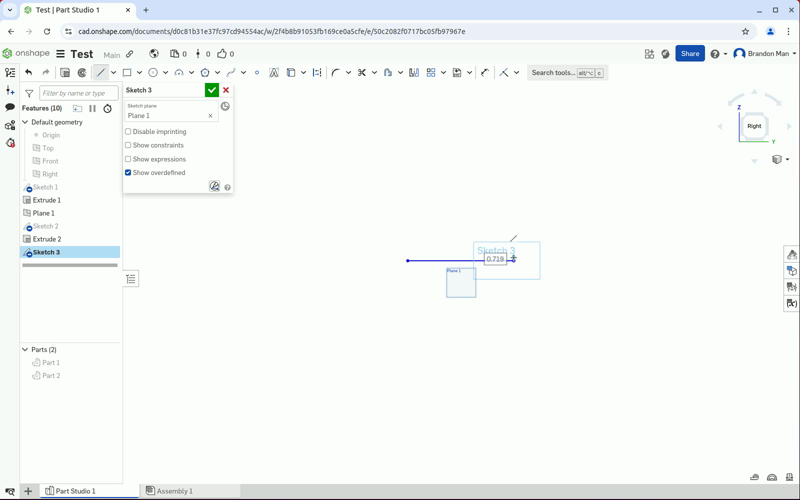
mouse_move(407, 257)
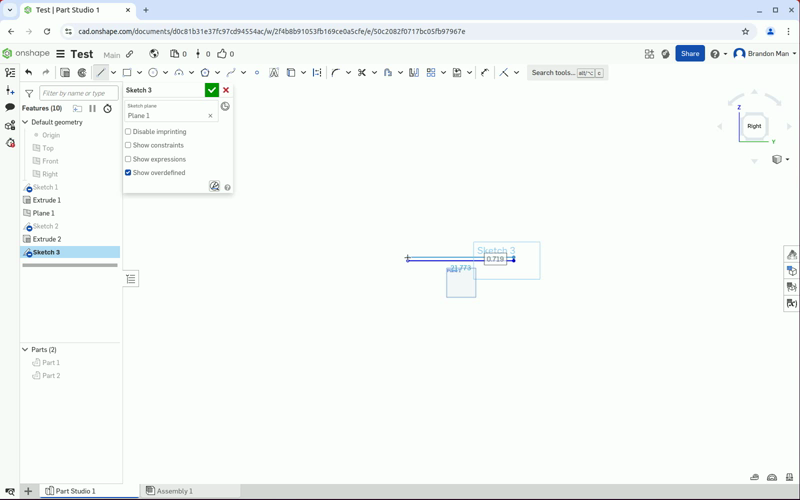
scroll(6)
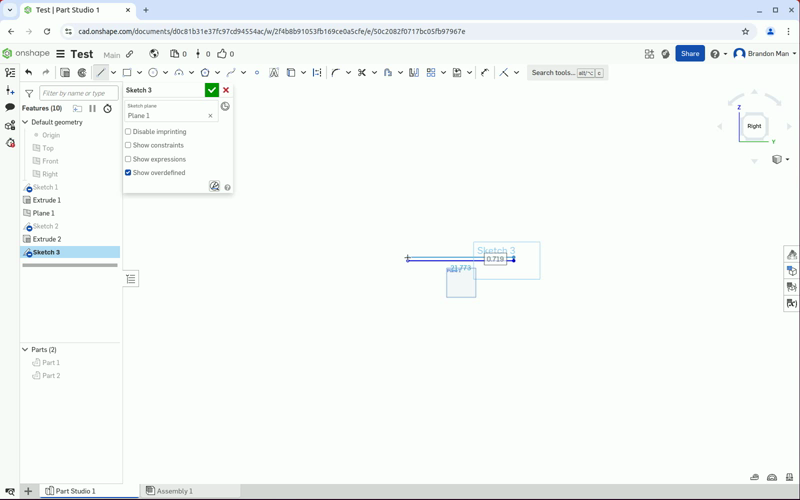
scroll(6)
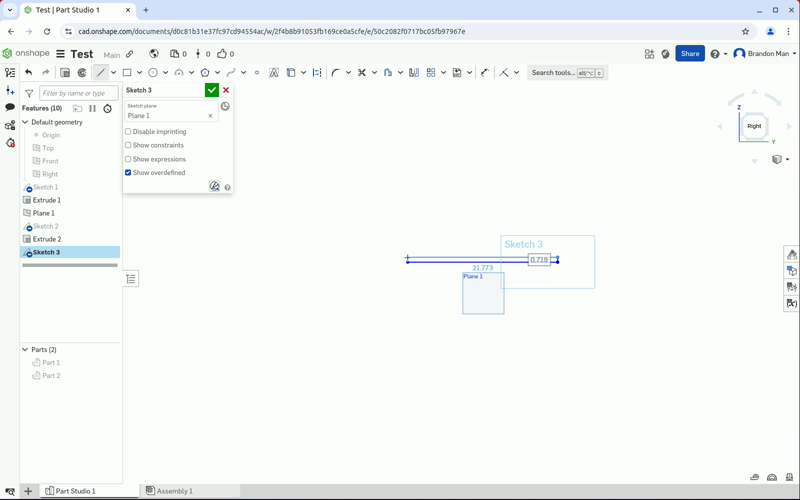
scroll(6)
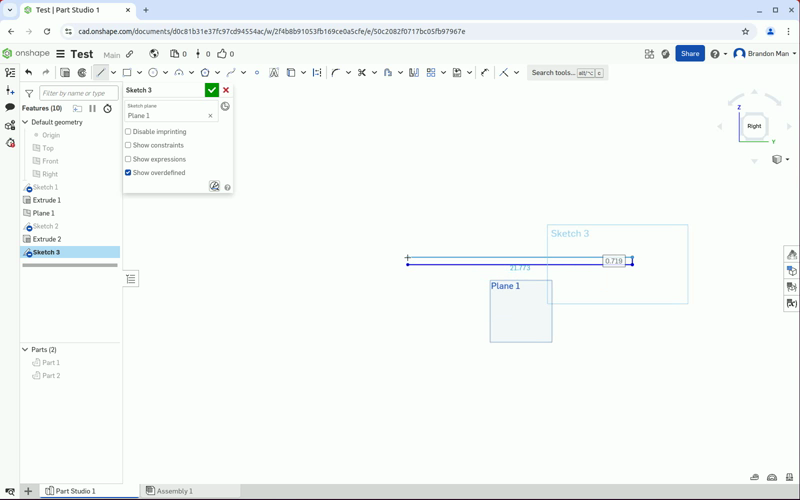
scroll(6)
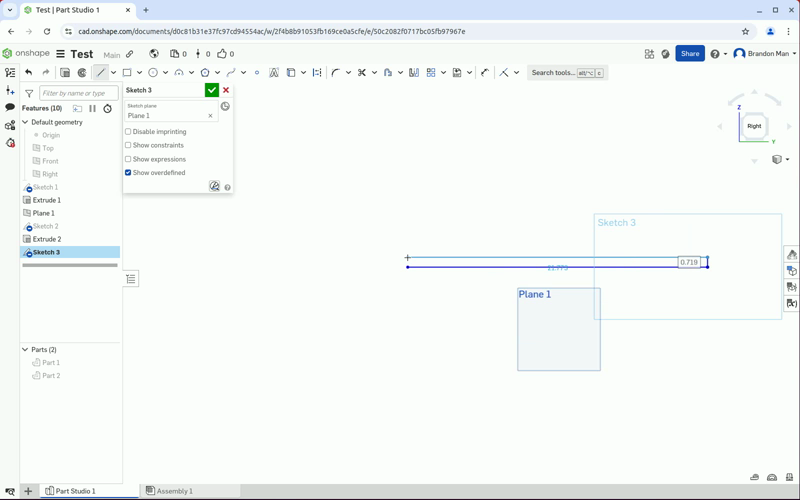
scroll(6)
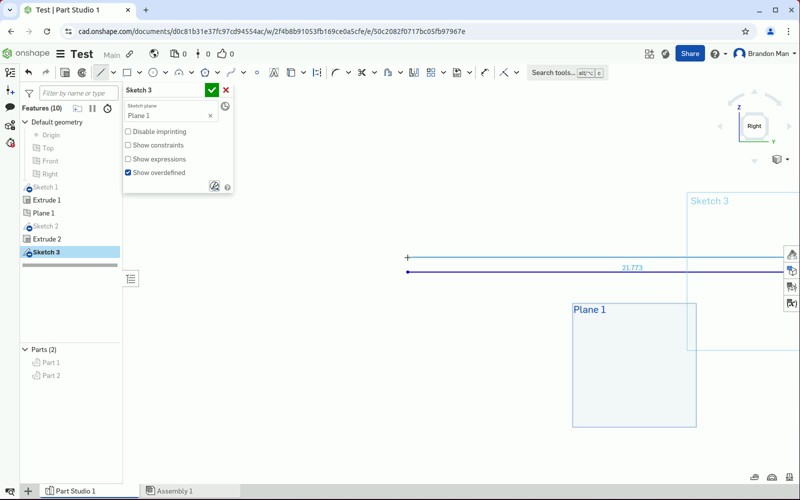
scroll(6)
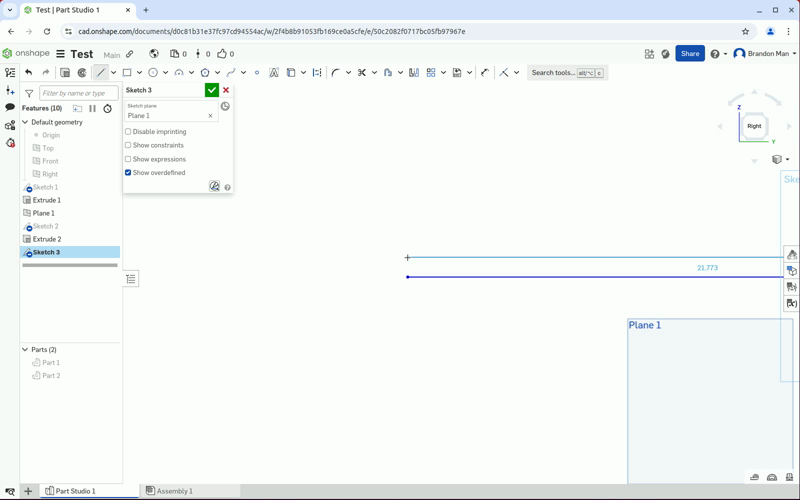
scroll(6)
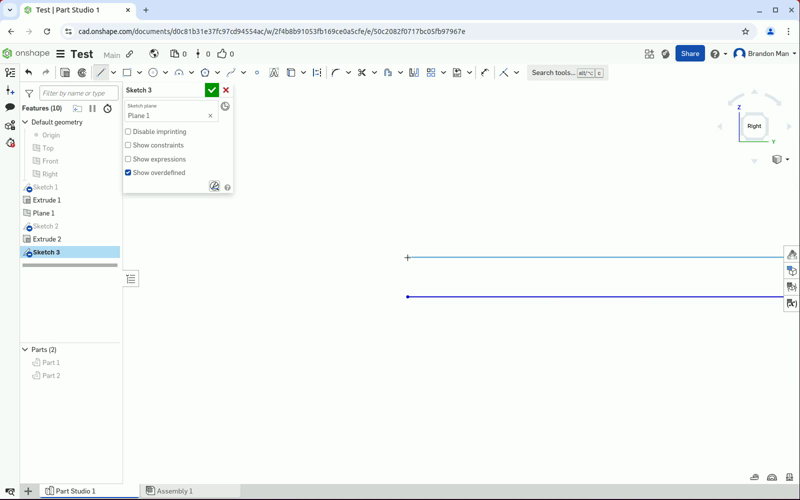
click(407, 257)
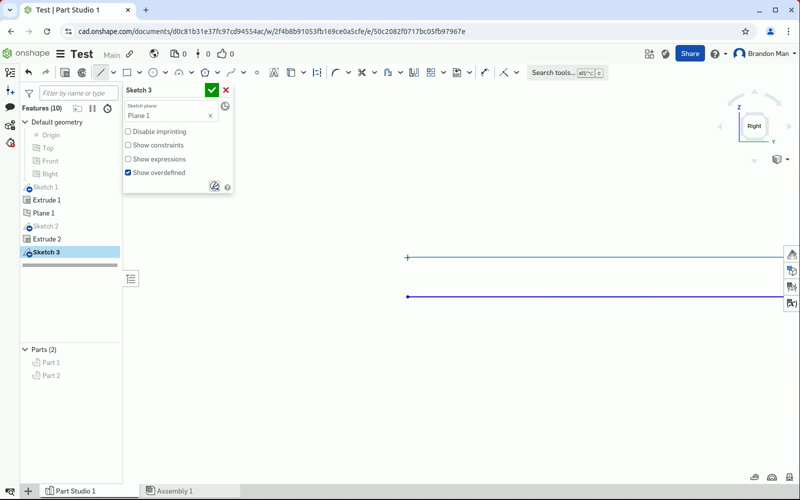
scroll(-6)
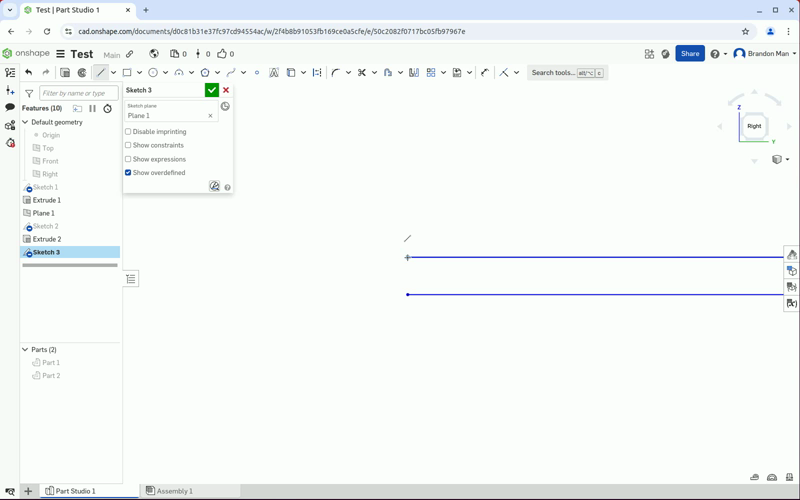
scroll(-6)
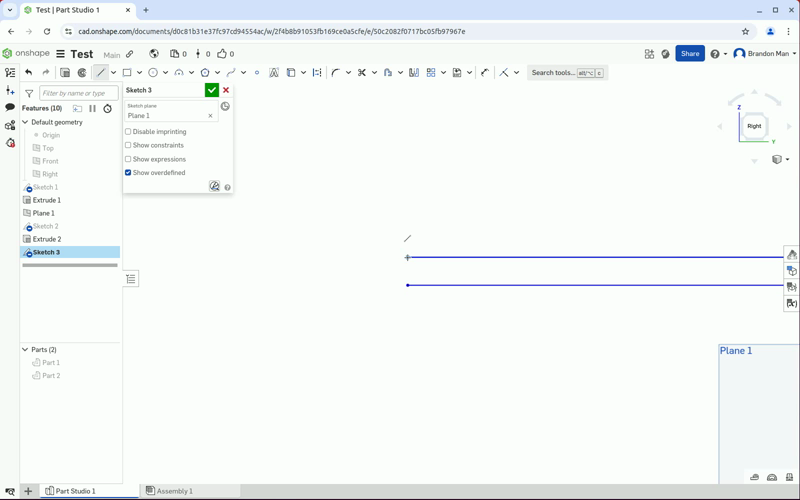
scroll(-6)
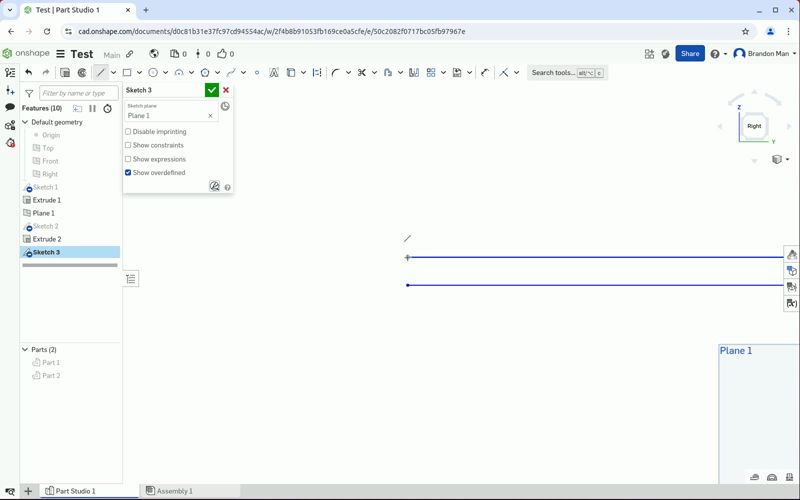
scroll(-6)
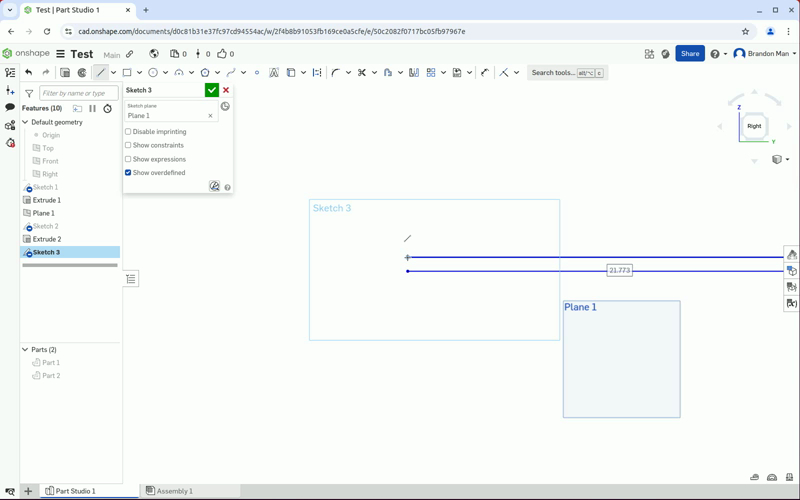
scroll(-6)
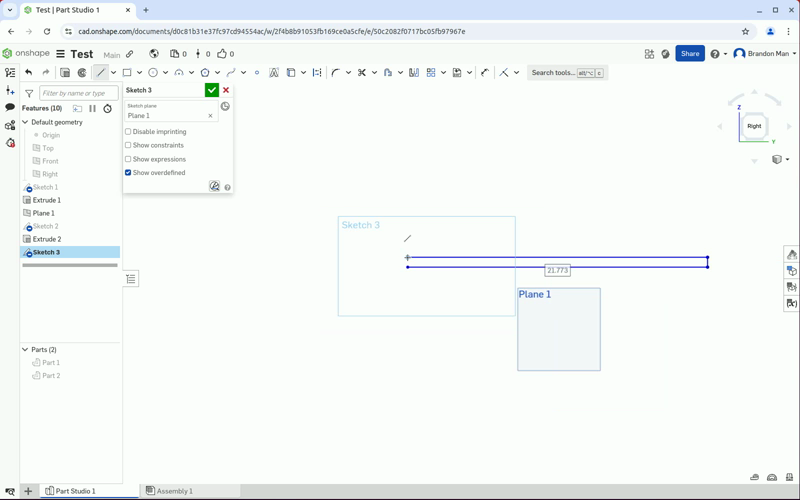
scroll(-6)
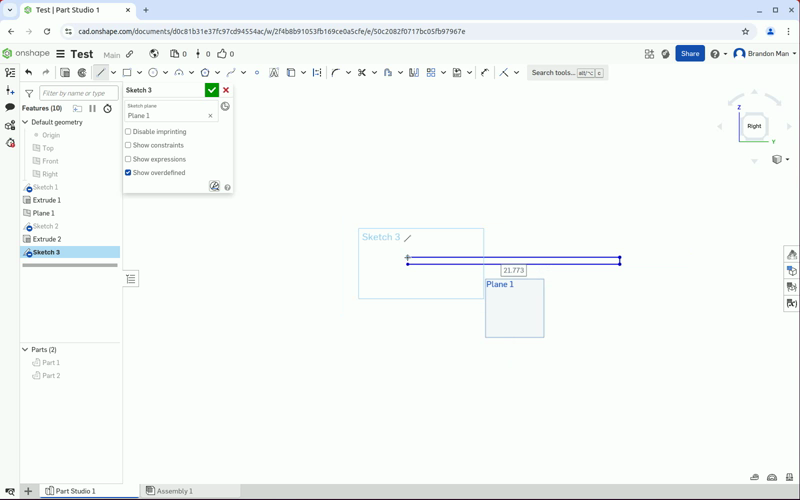
scroll(-6)
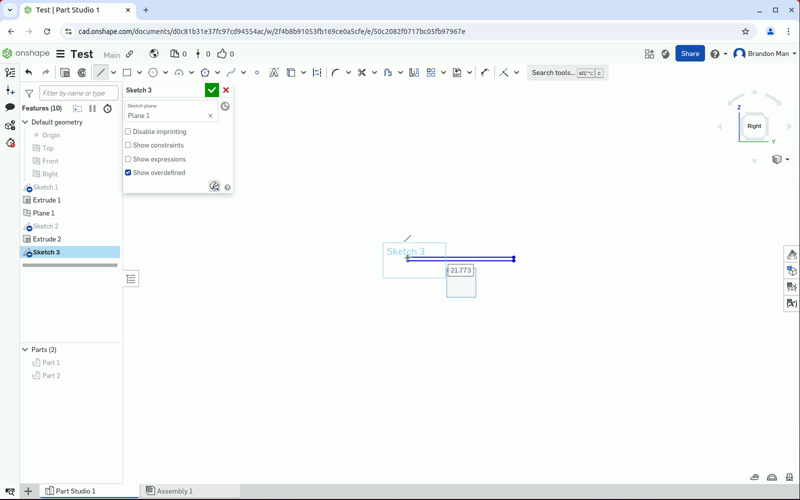
key_up(shift)
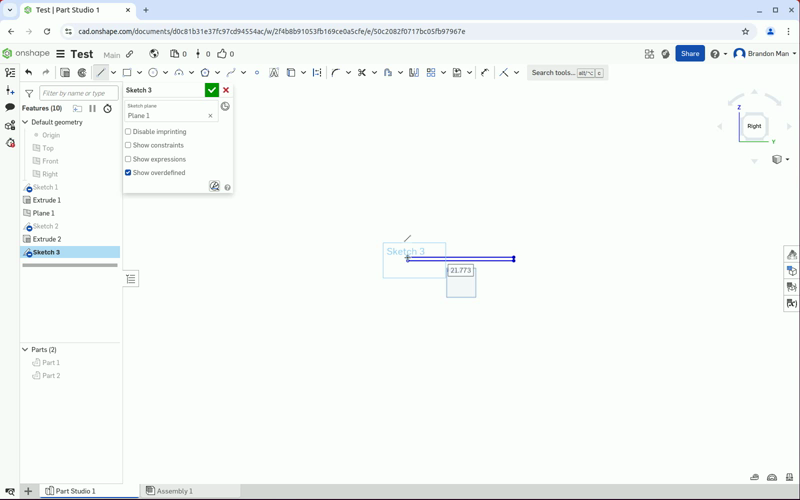
mouse_move(437, 257)
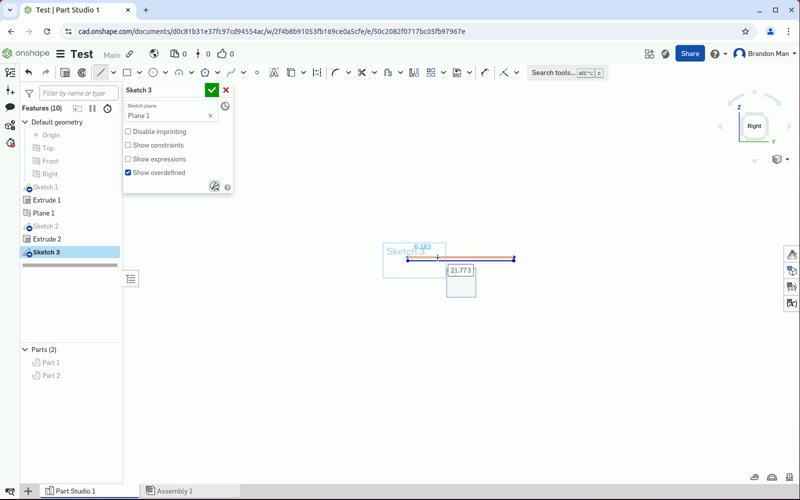
key_down(shift)
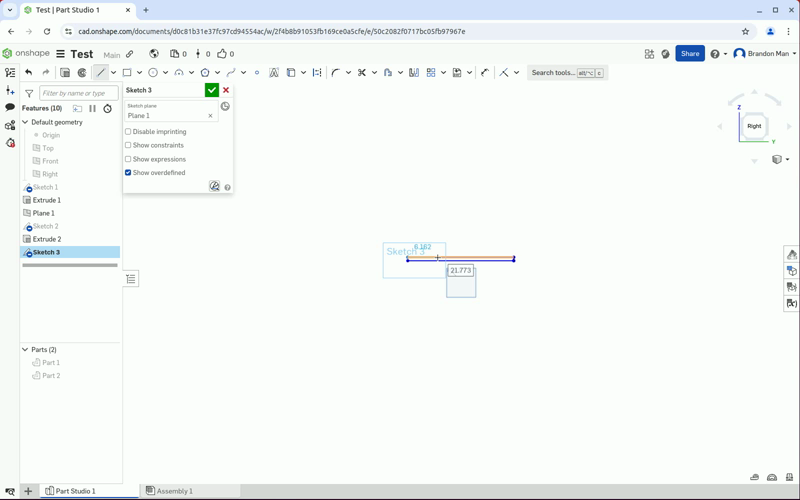
mouse_move(407, 260)
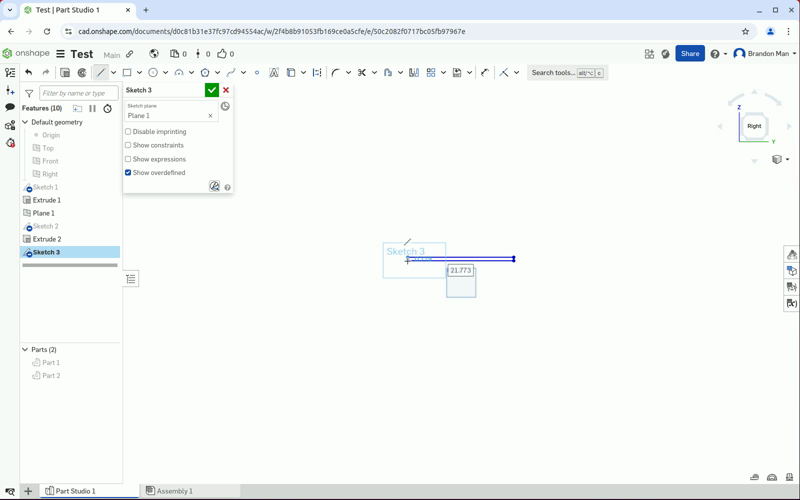
scroll(6)
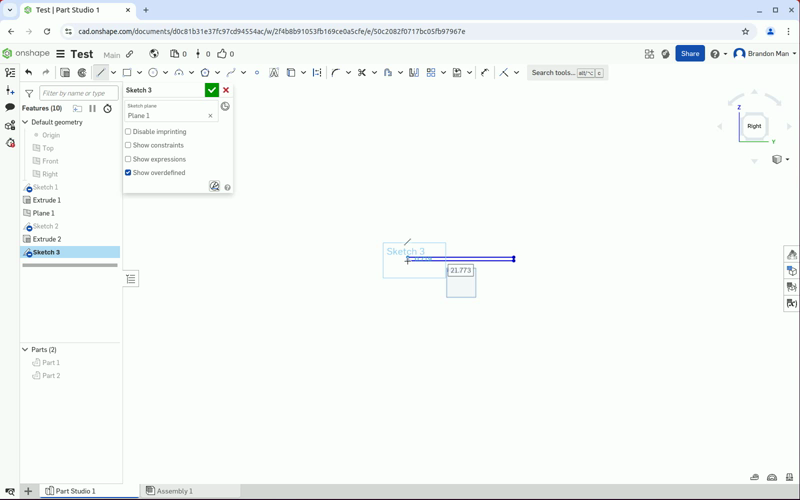
scroll(6)
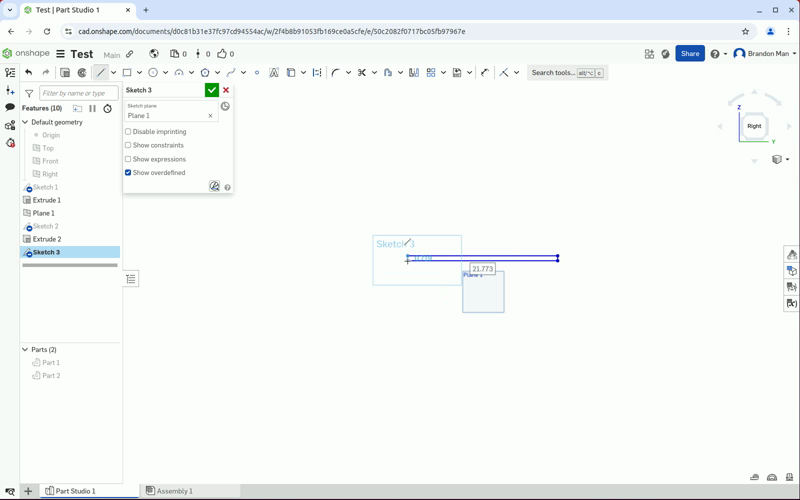
scroll(6)
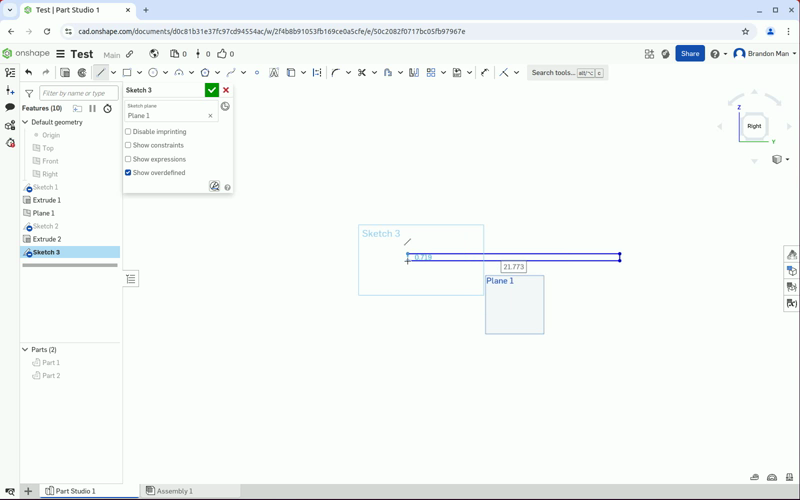
scroll(6)
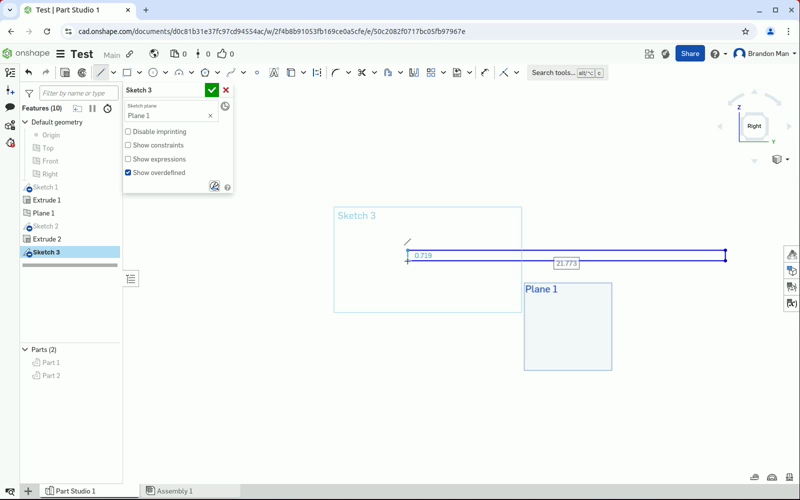
scroll(6)
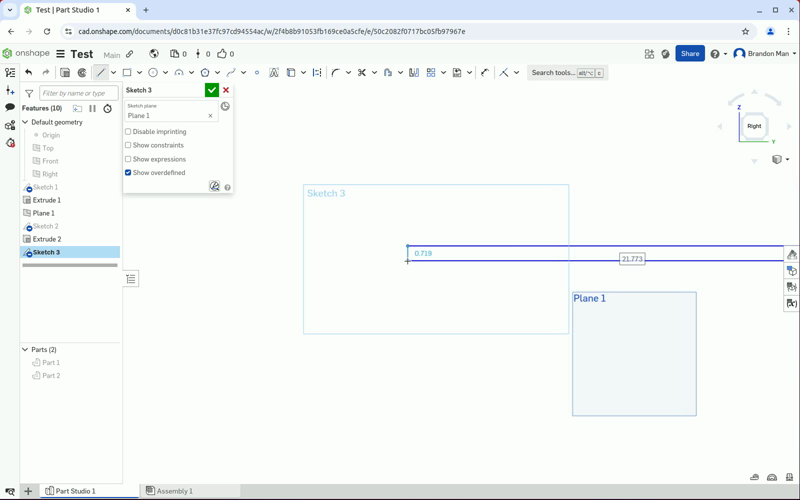
scroll(6)
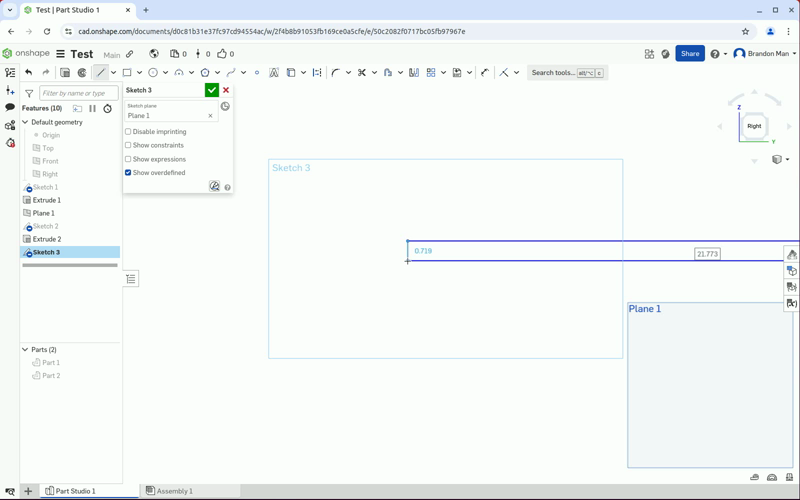
scroll(6)
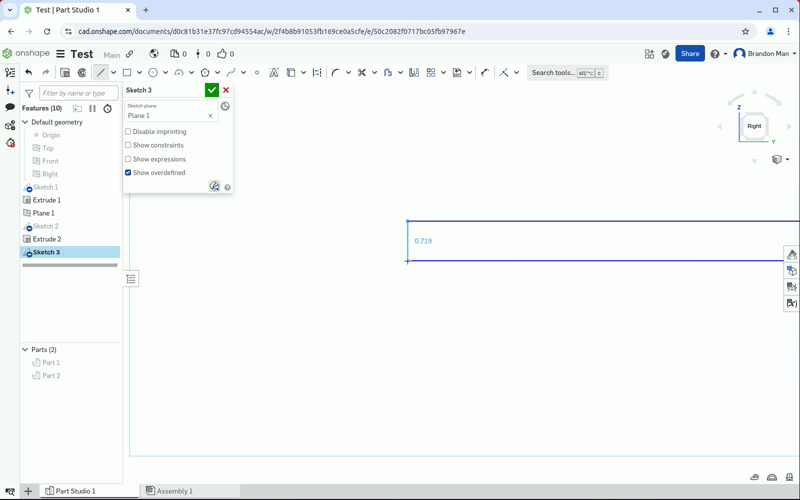
key_up(shift)
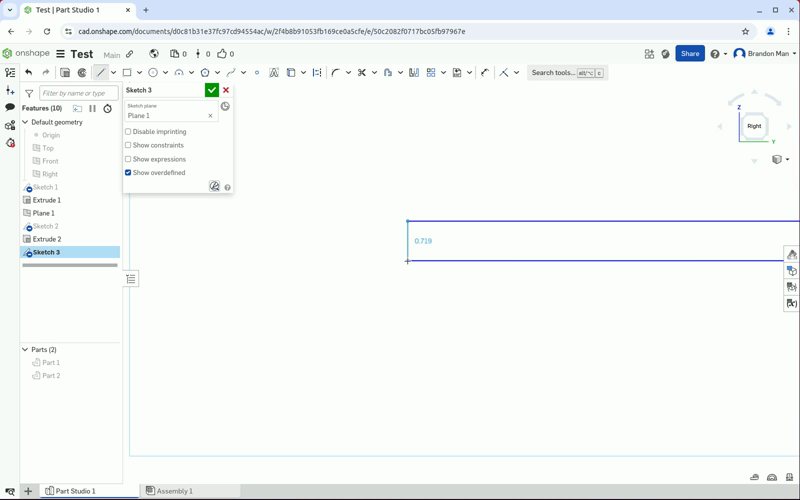
click(407, 260)
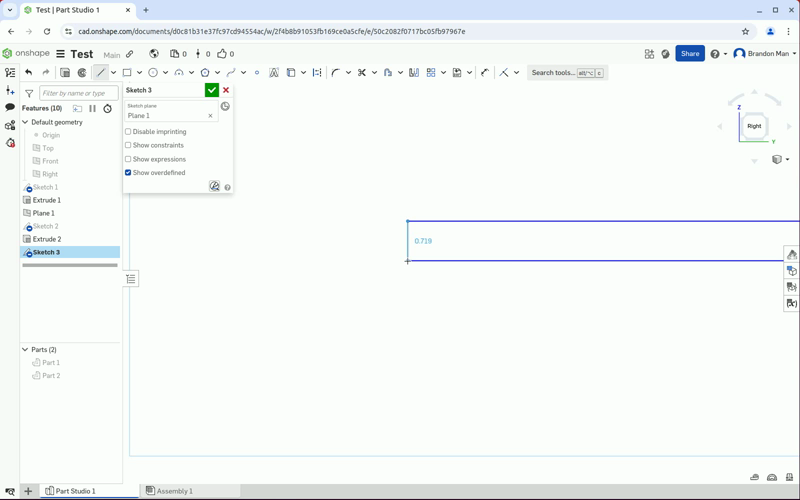
scroll(-6)
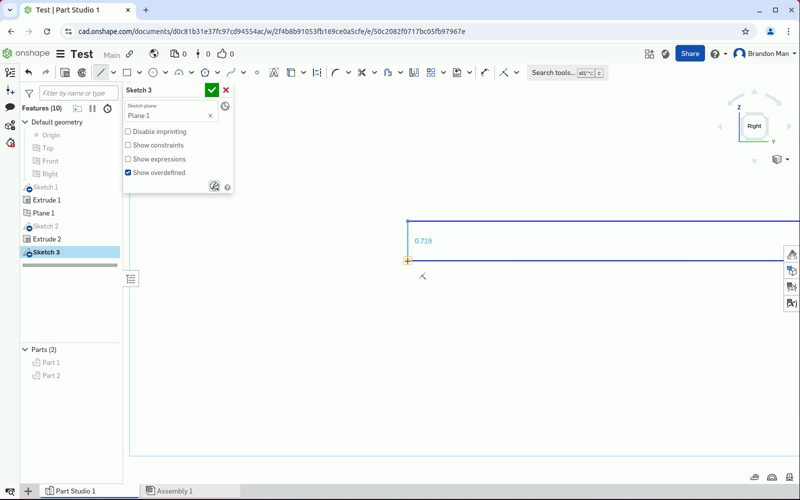
scroll(-6)
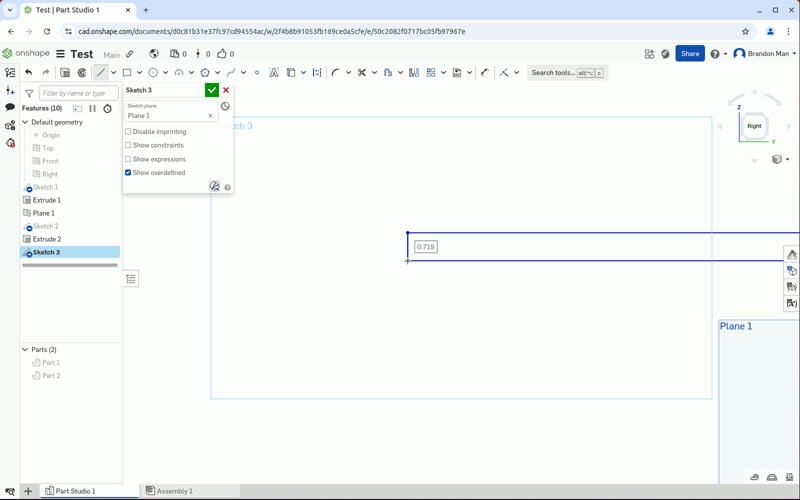
scroll(-6)
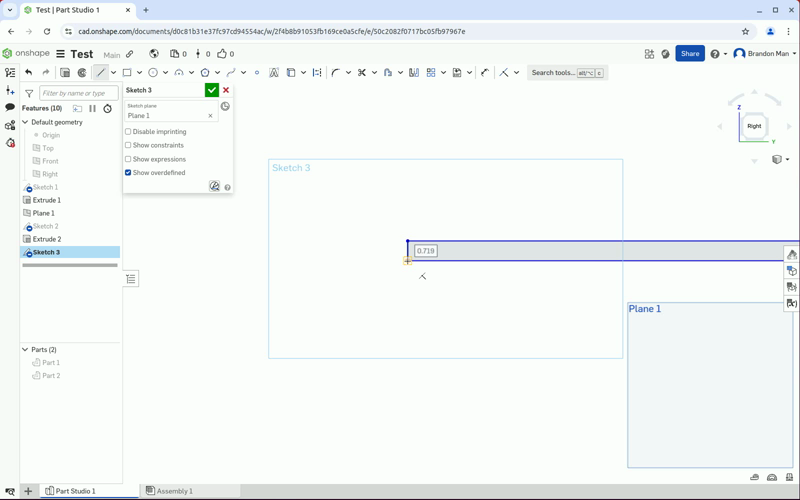
scroll(-6)
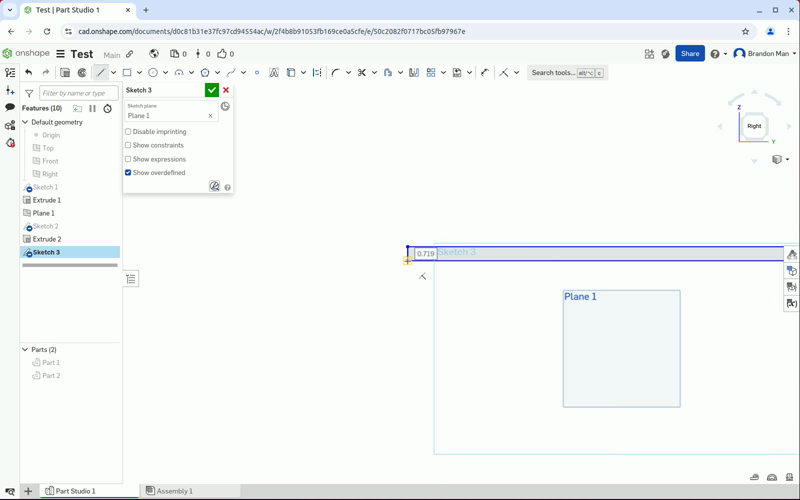
scroll(-6)
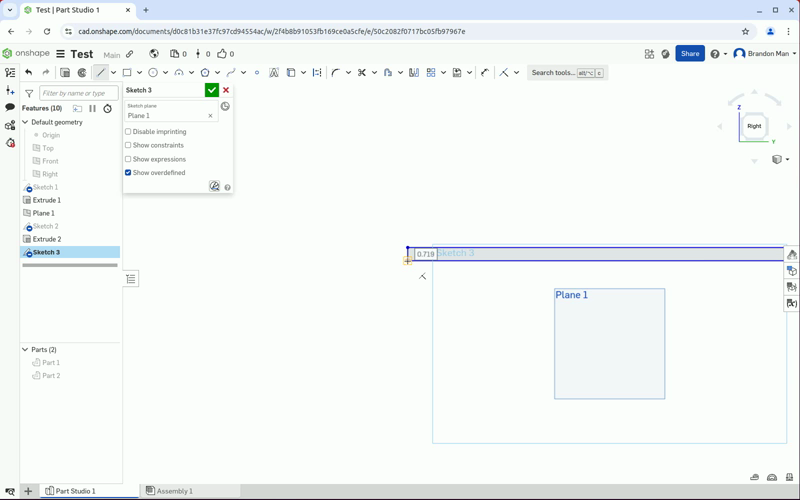
scroll(-6)
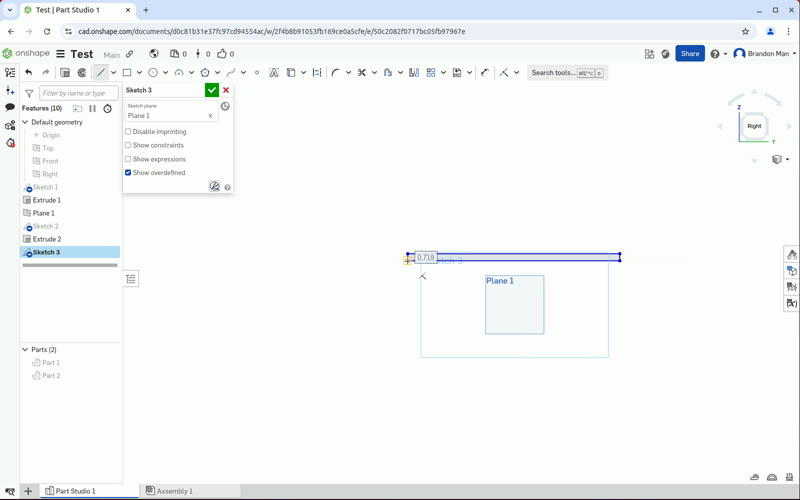
scroll(-6)
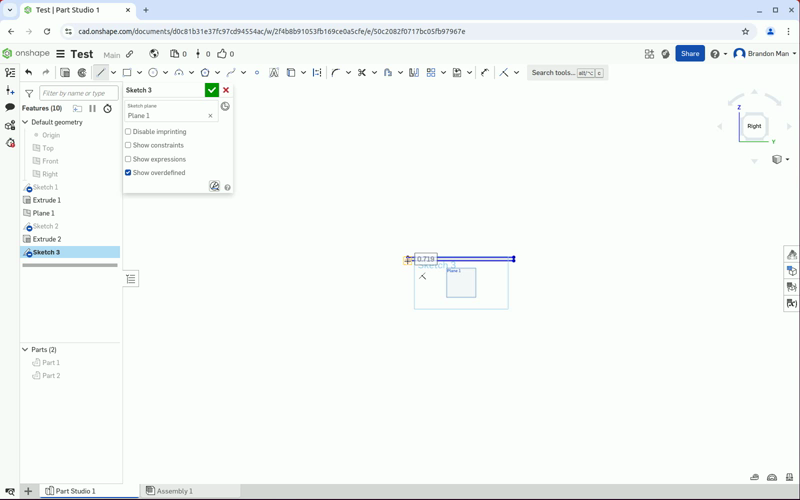
key(esc)
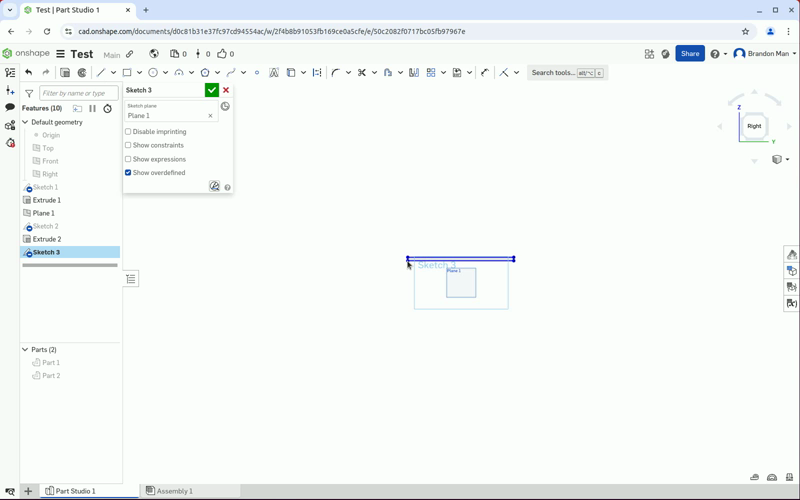
mouse_move(467, 258)
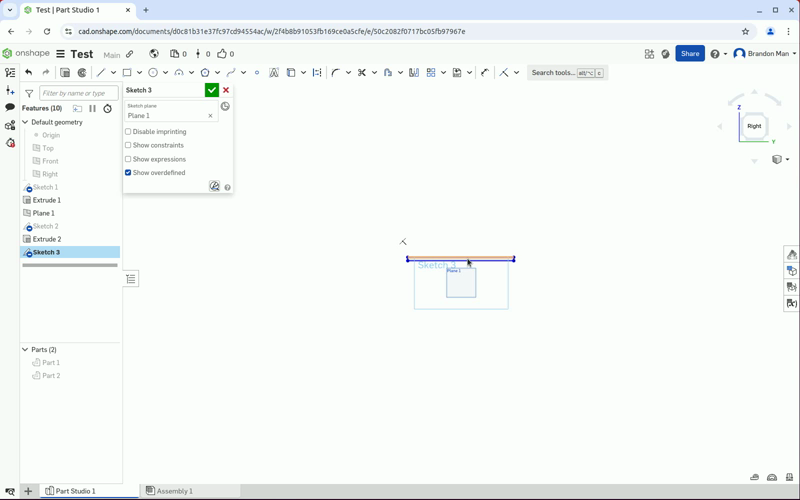
scroll(6)
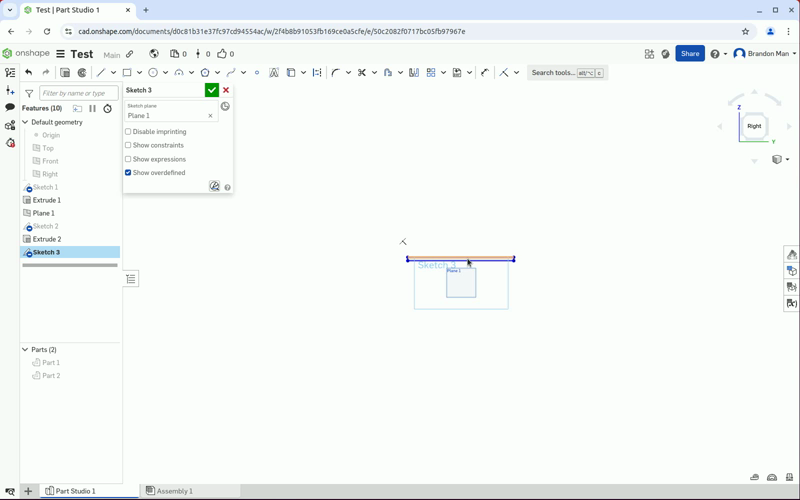
scroll(6)
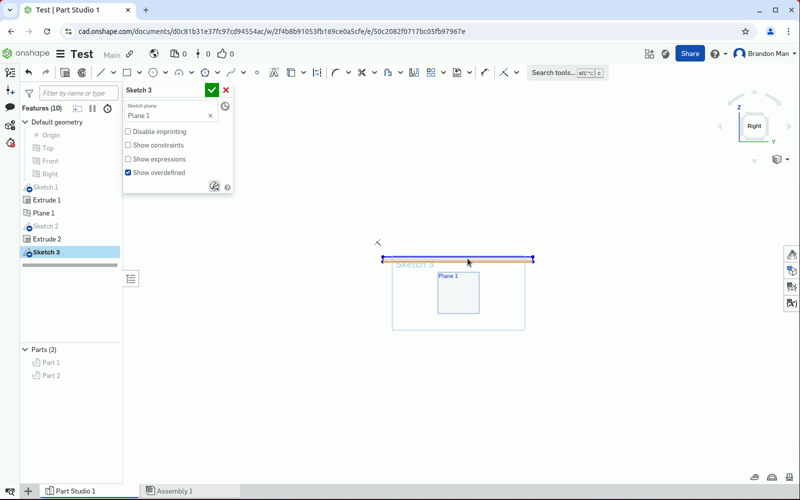
scroll(6)
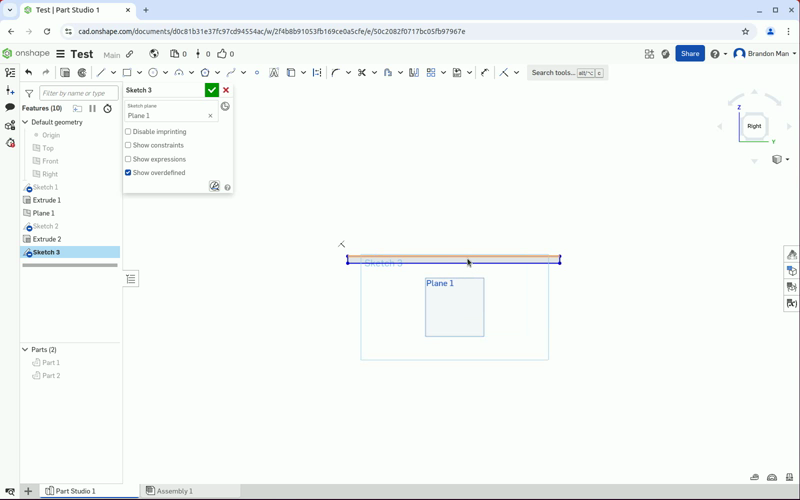
scroll(6)
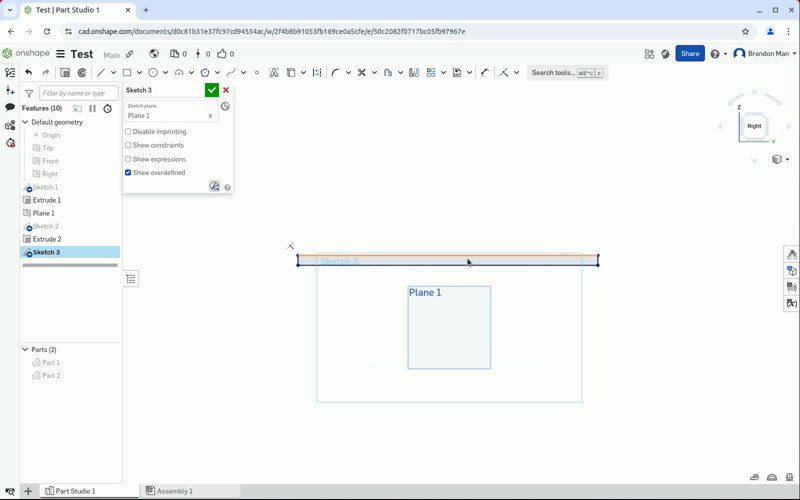
scroll(6)
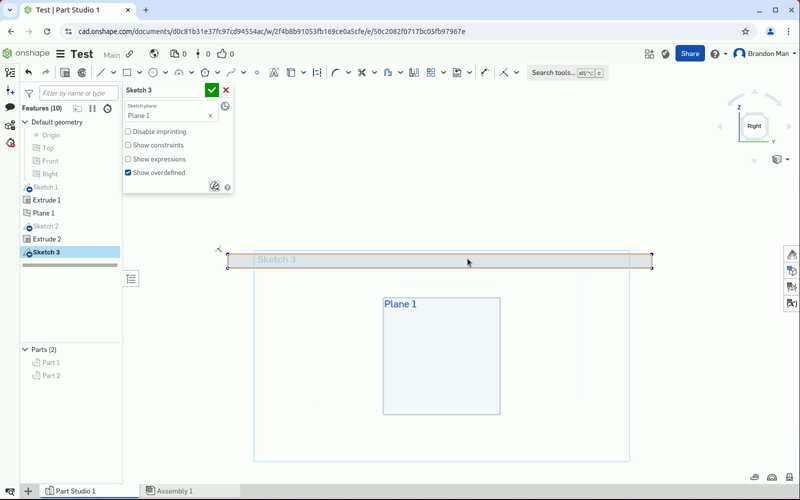
scroll(6)
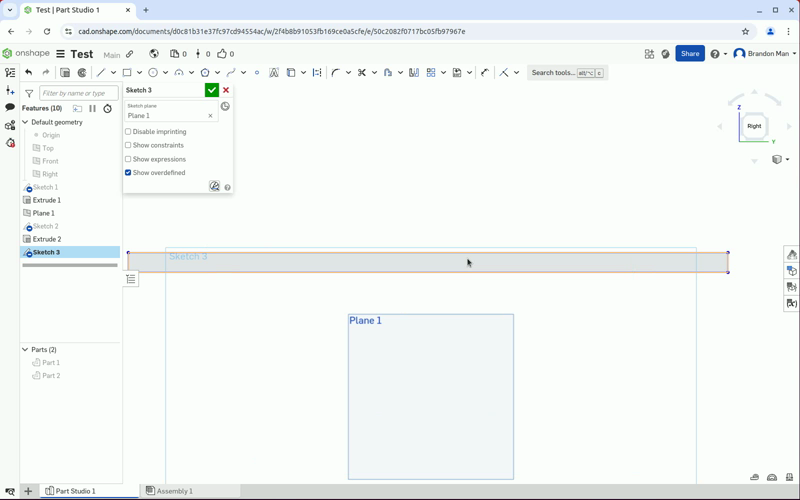
scroll(6)
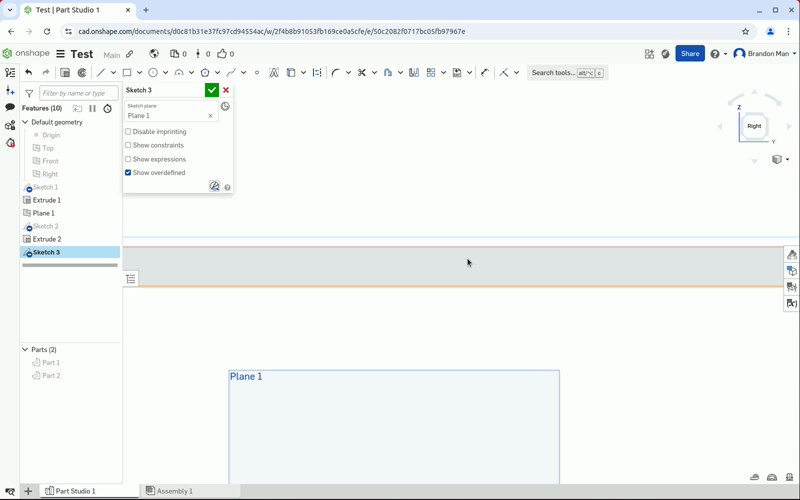
click(467, 258)
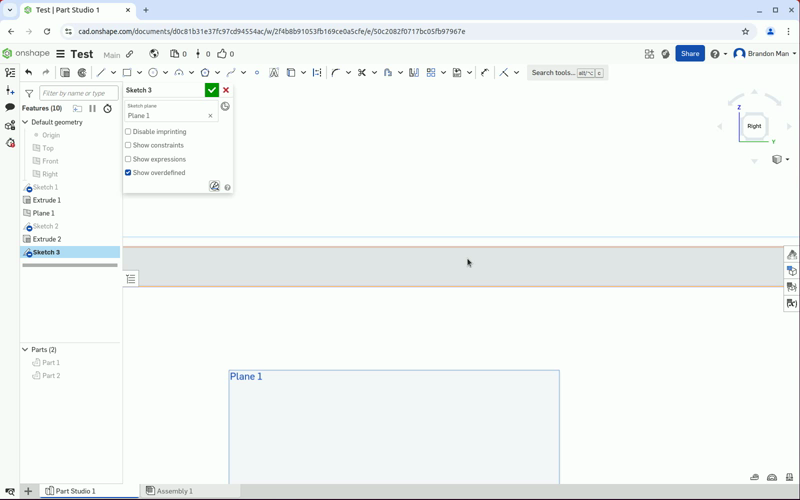
scroll(-6)
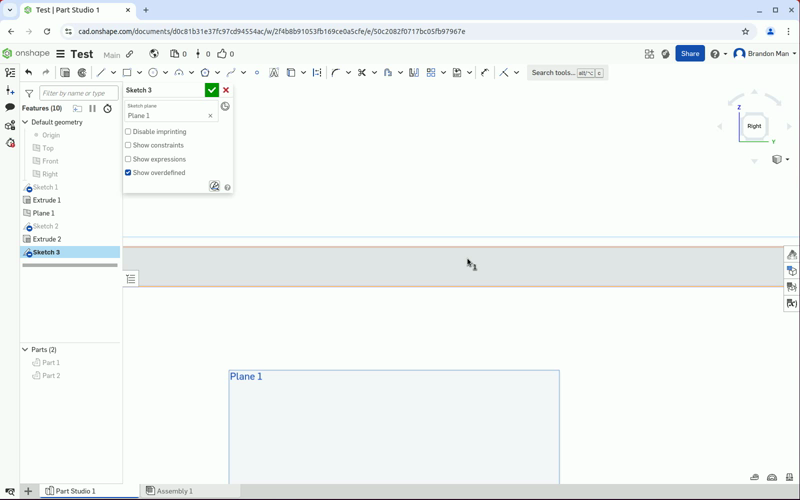
scroll(-6)
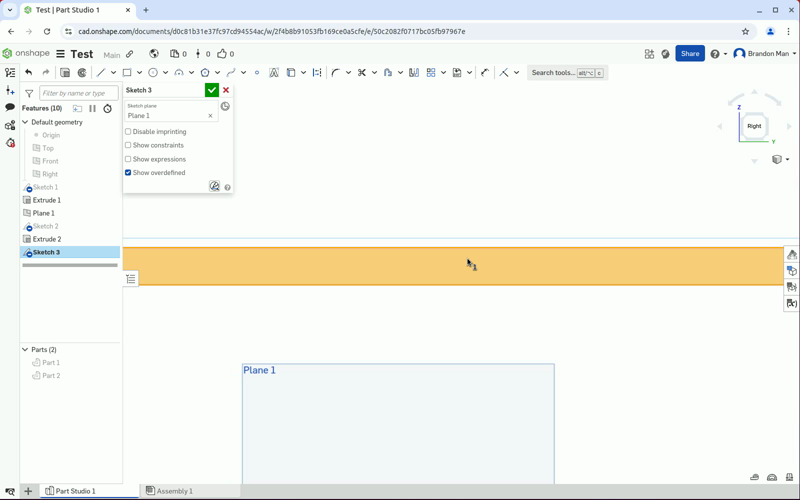
scroll(-6)
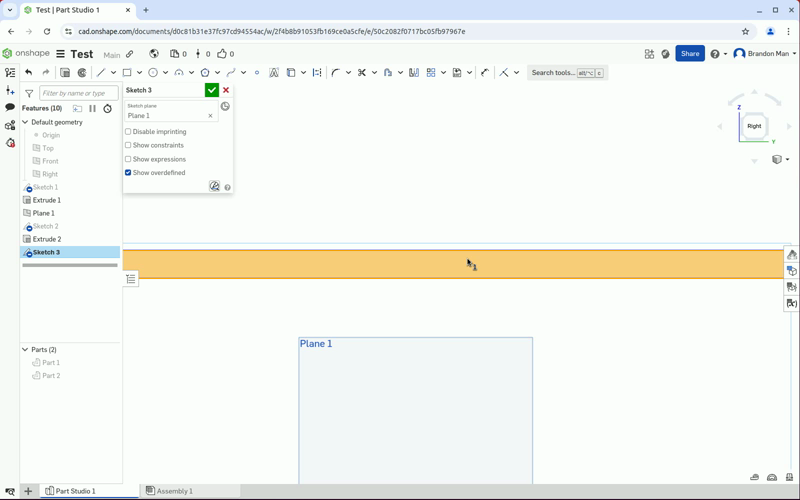
scroll(-6)
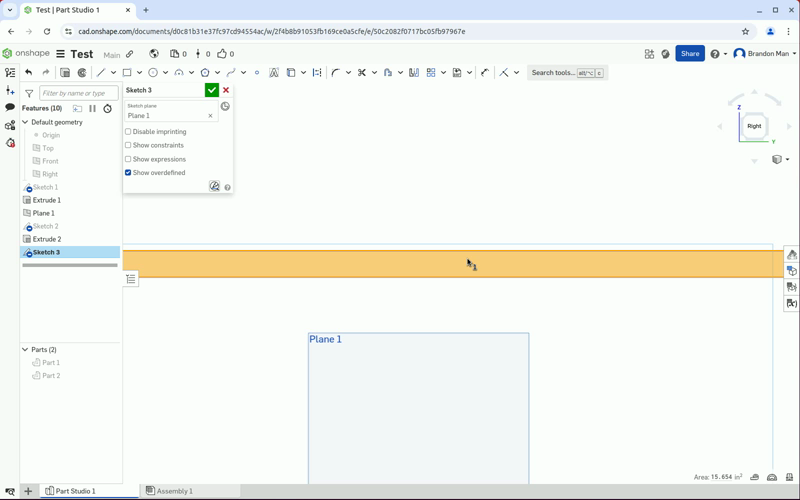
scroll(-6)
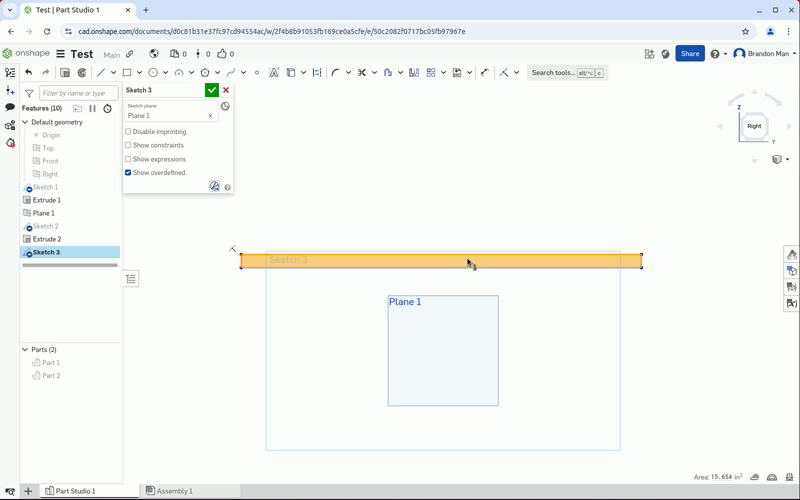
scroll(-6)
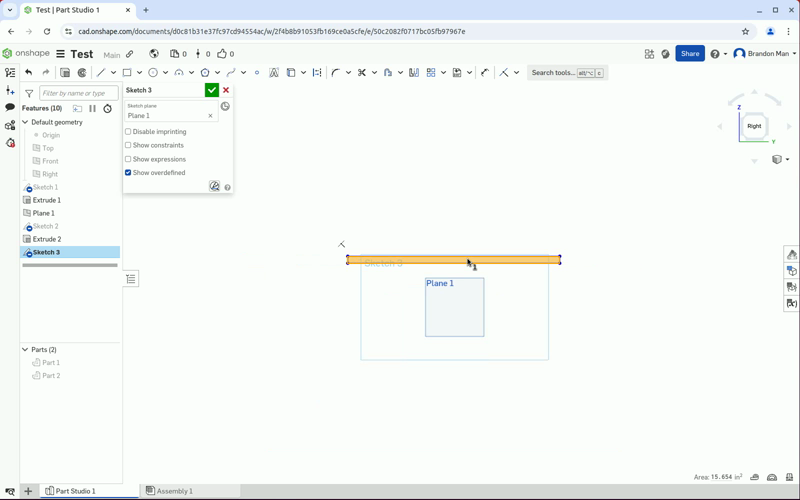
scroll(-6)
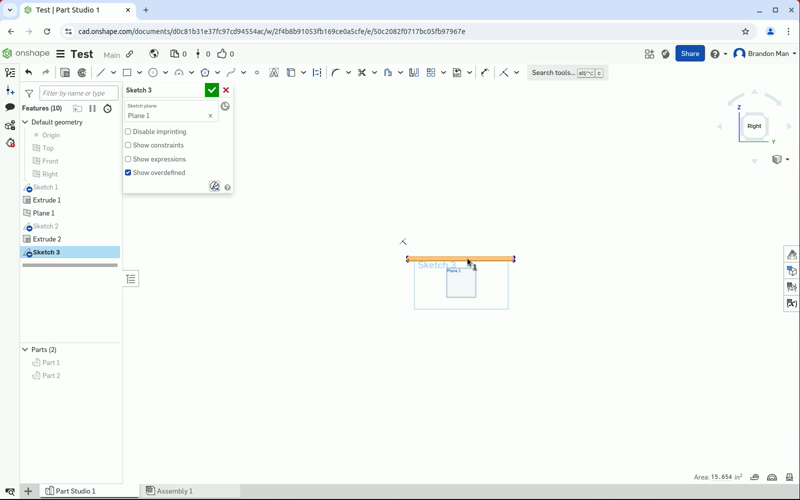
mouse_move(73, 352)
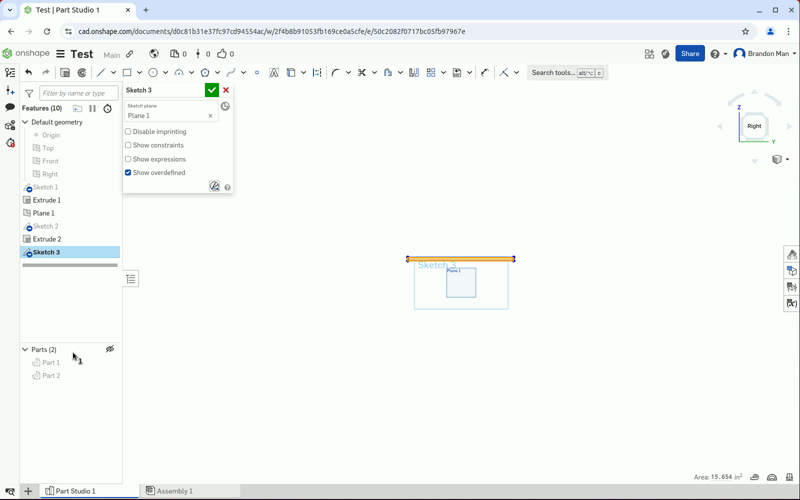
key(shift+y)
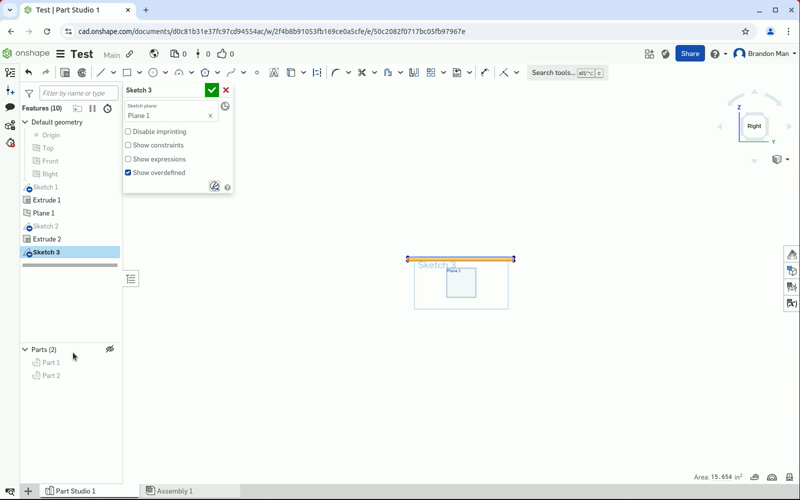
key(shift+e)
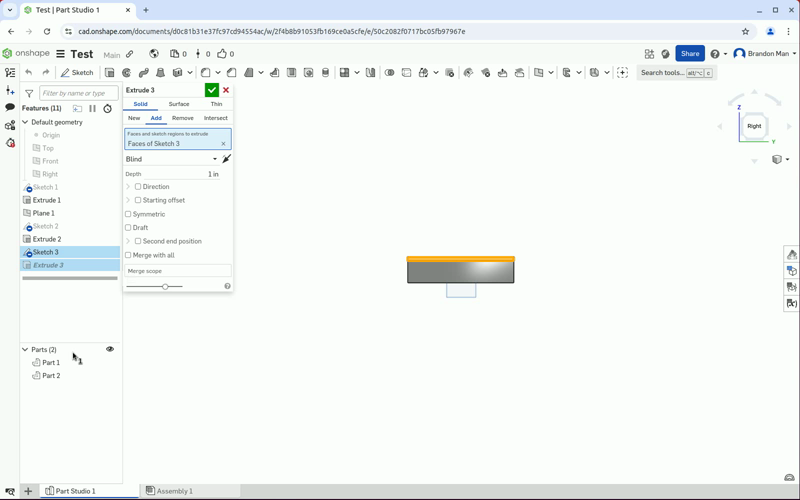
mouse_move(143, 106)
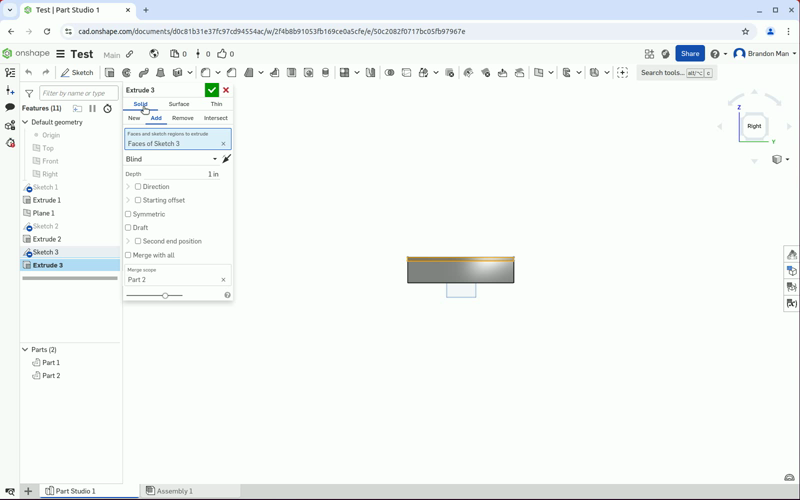
click(143, 106)
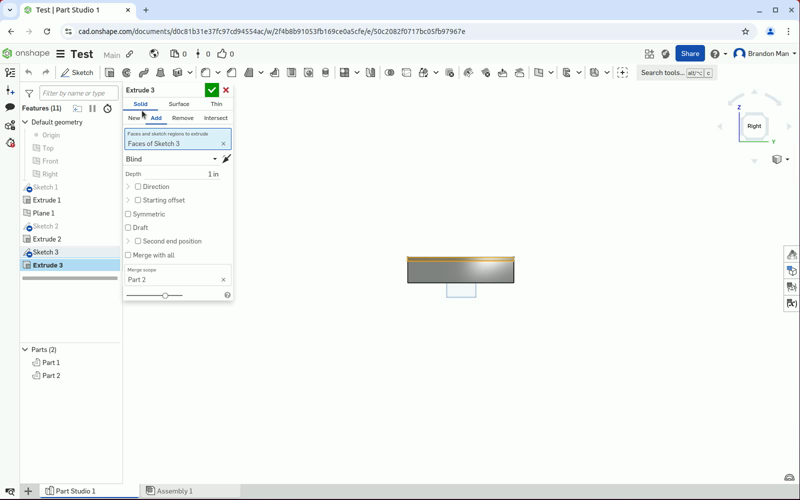
mouse_move(137, 120)
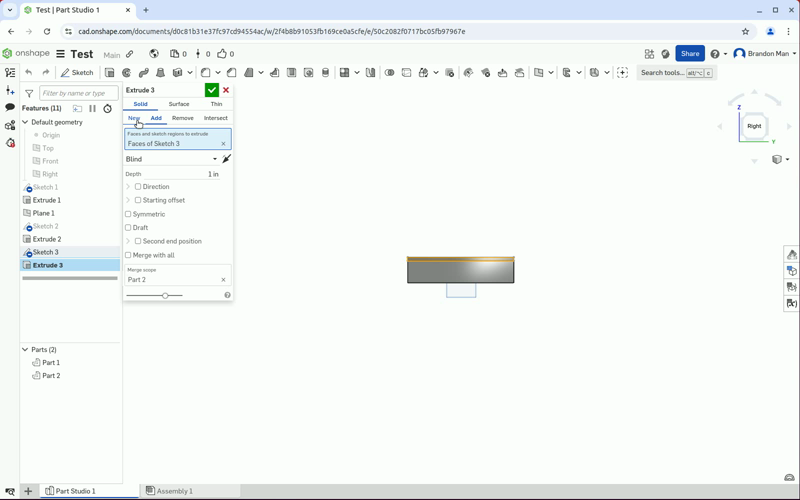
click(137, 120)
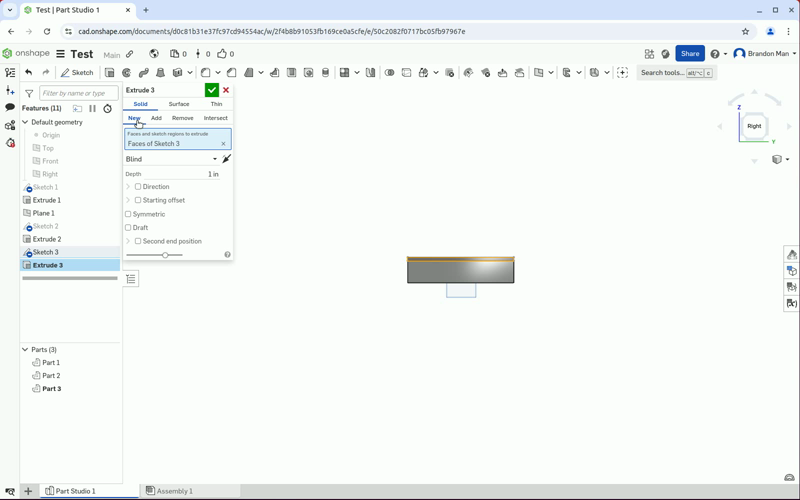
key(tab, 4)
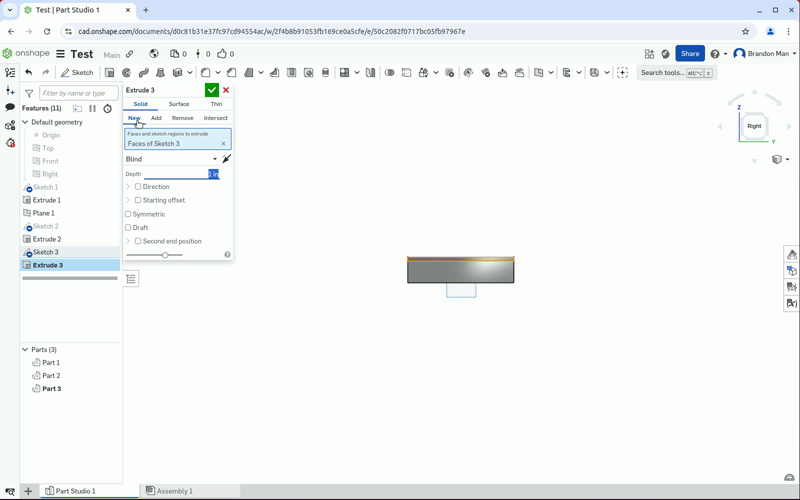
text(0.722)
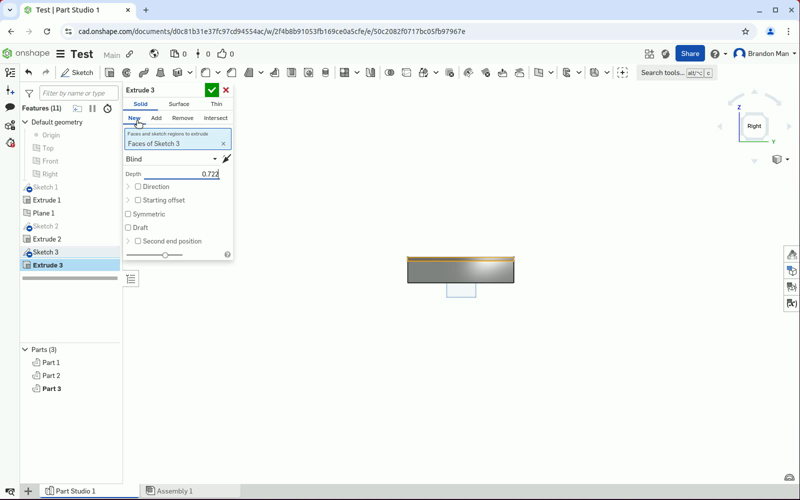
key(enter)
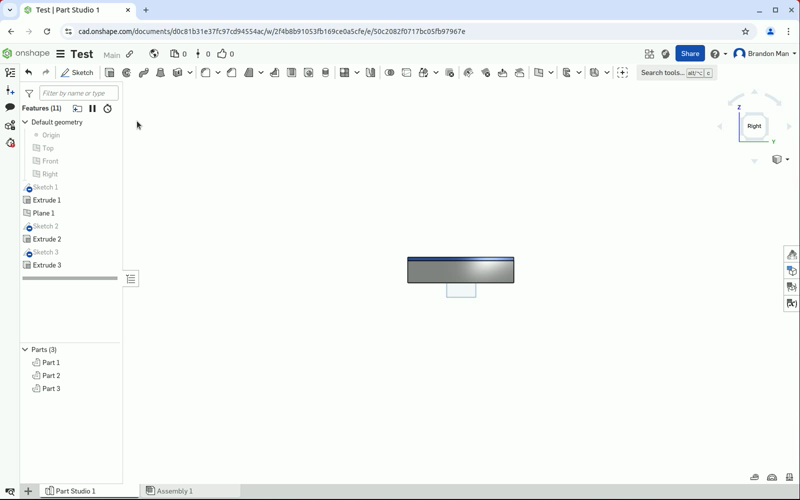
key(shift+h)
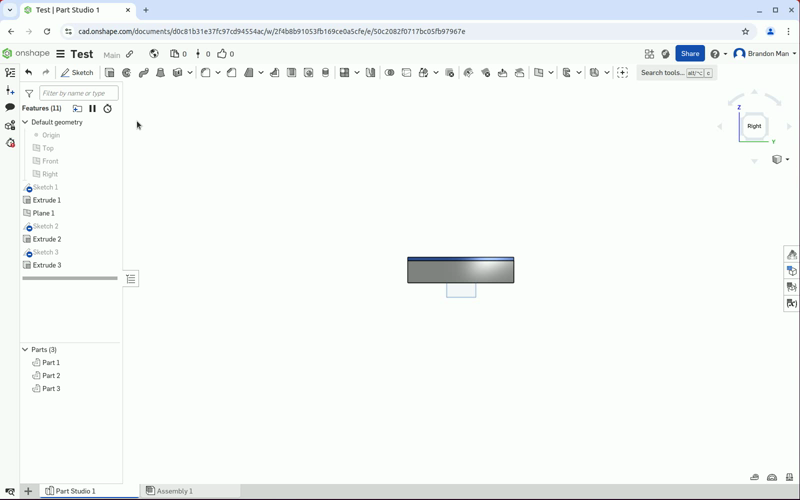
key(shift+h)
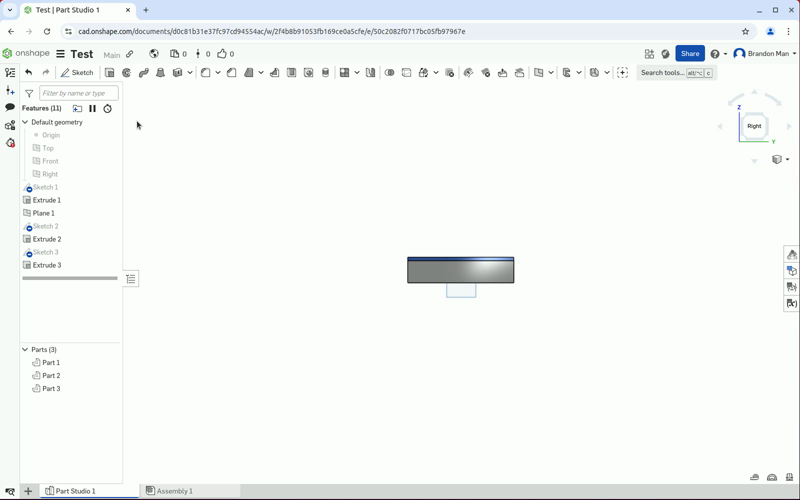
mouse_move(73, 189)
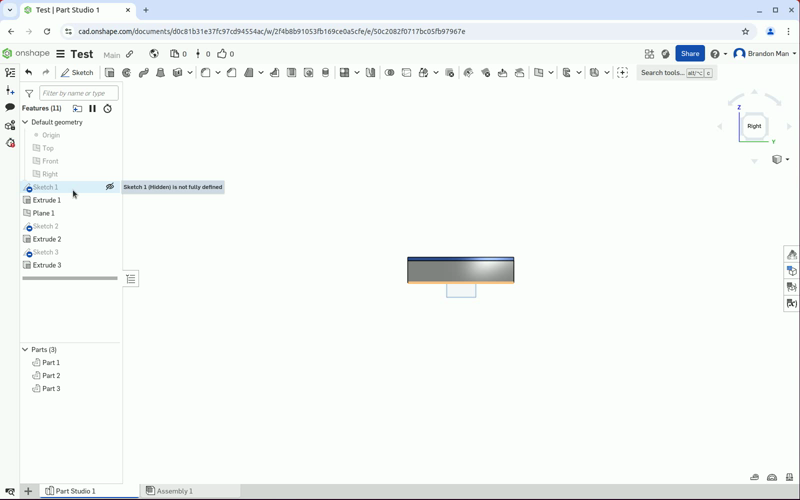
click(73, 189)
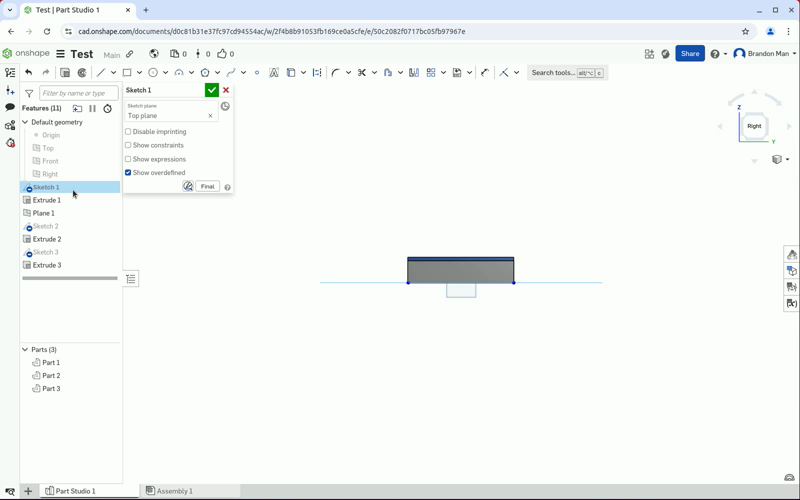
mouse_move(229, 92)
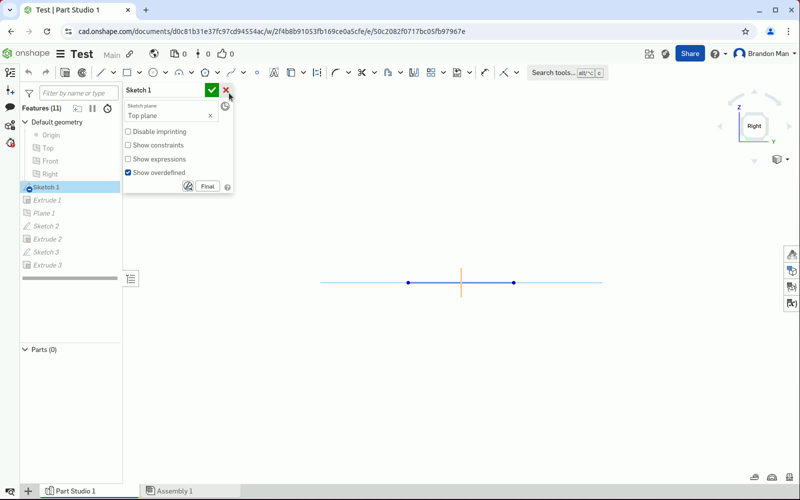
click(229, 92)
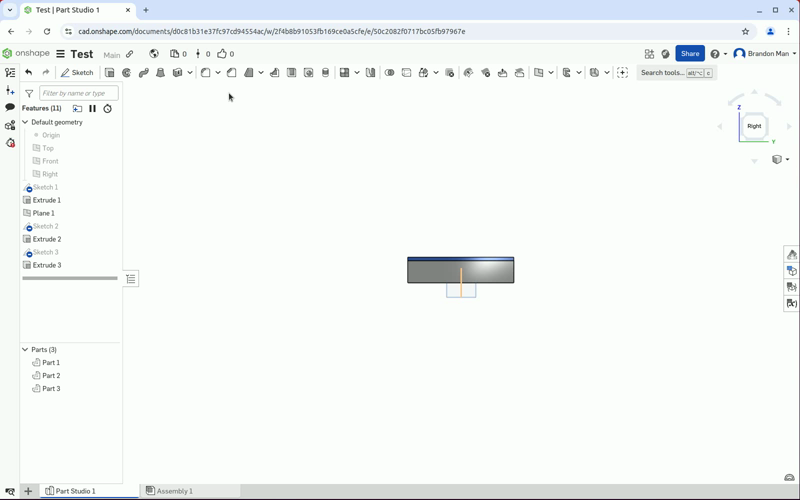
mouse_move(73, 352)
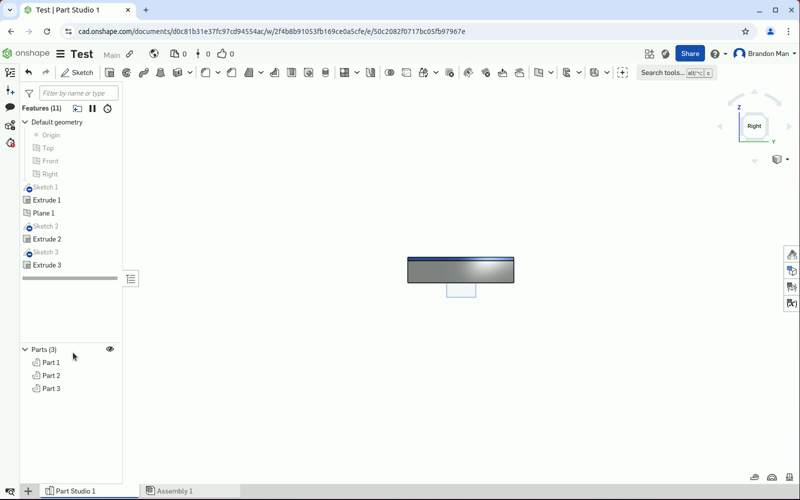
key(y)
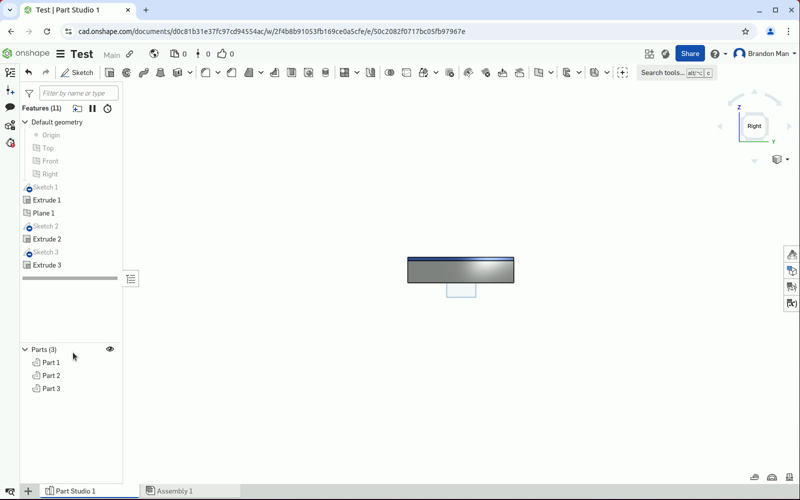
key(shift+p)
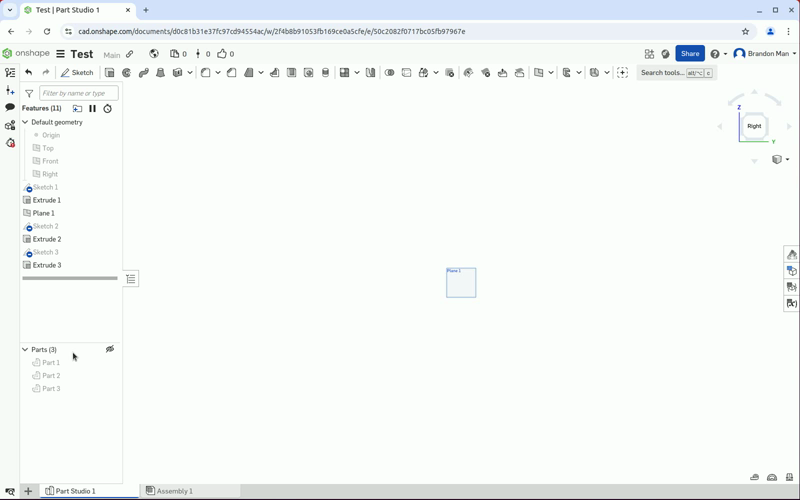
key(space)
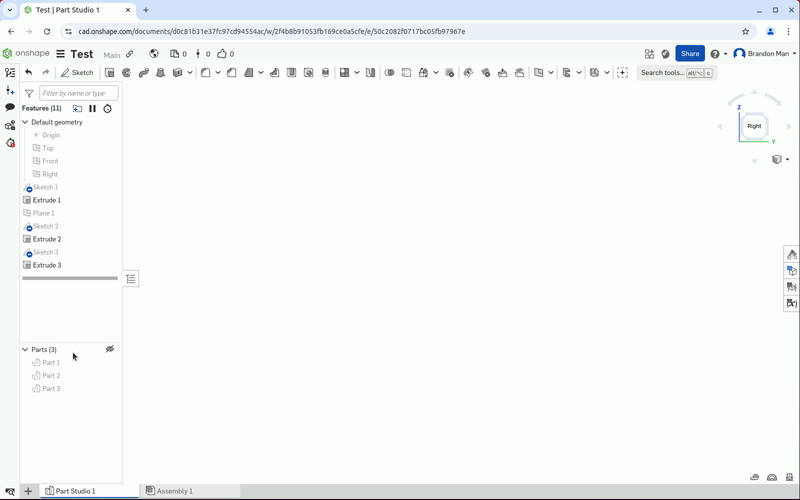
key_down(shift)
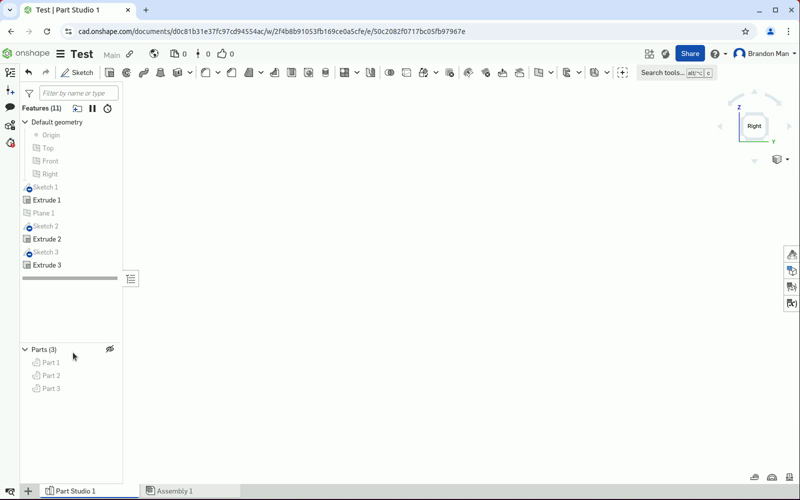
key(right)
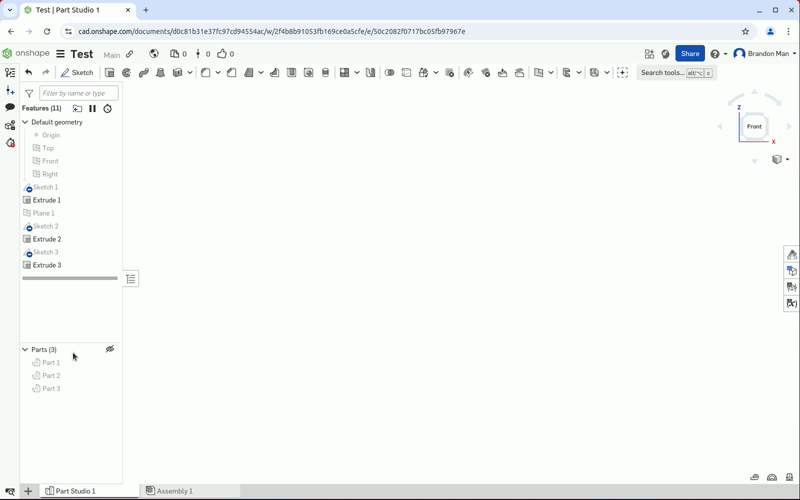
key_up(shift)
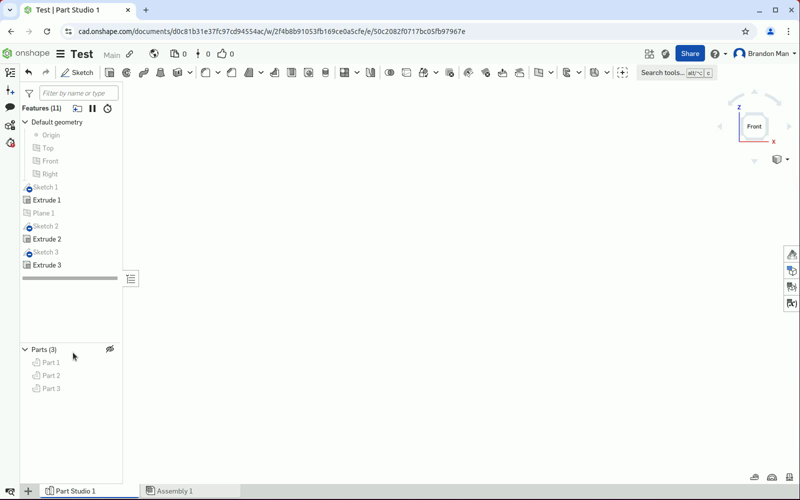
mouse_move(73, 352)
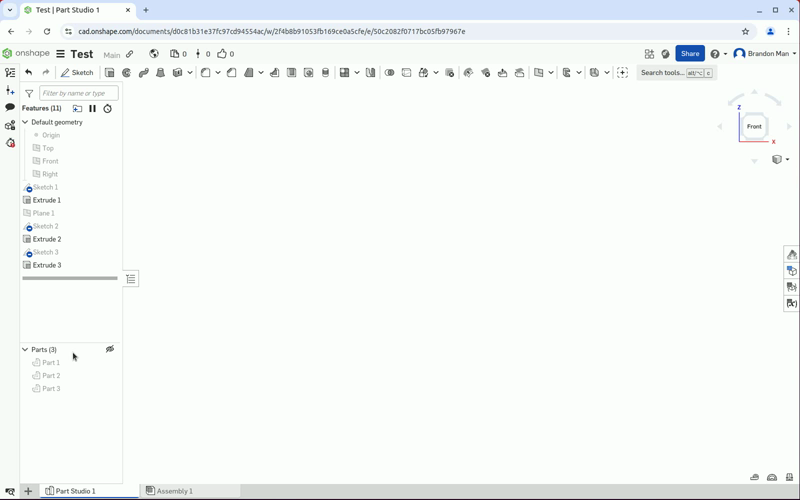
key(shift+y)
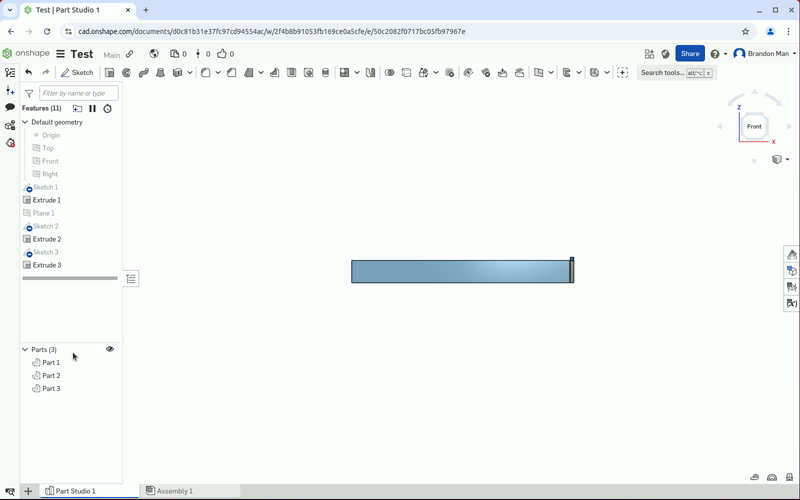
mouse_move(541, 75)
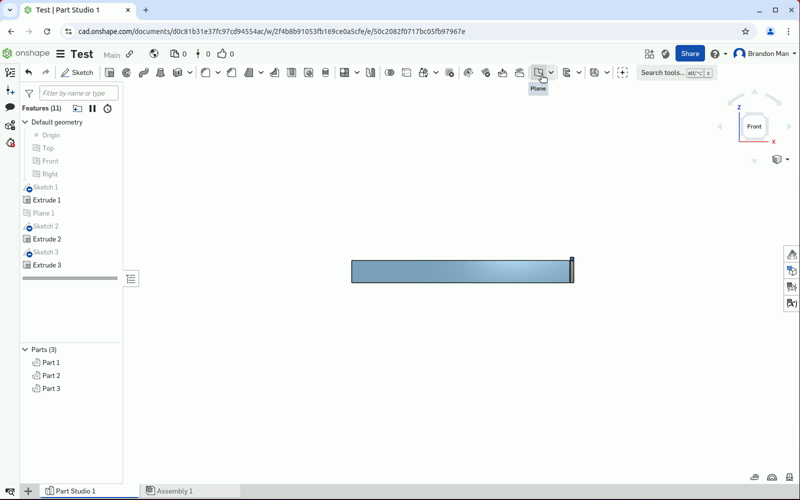
click(541, 75)
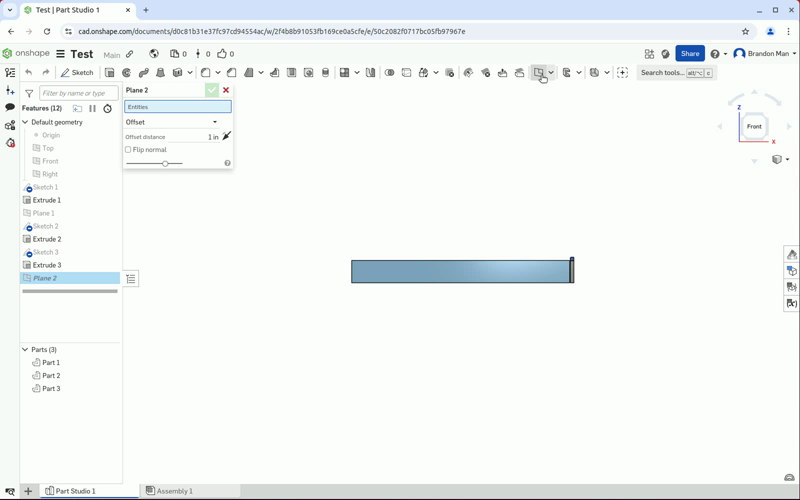
mouse_move(73, 163)
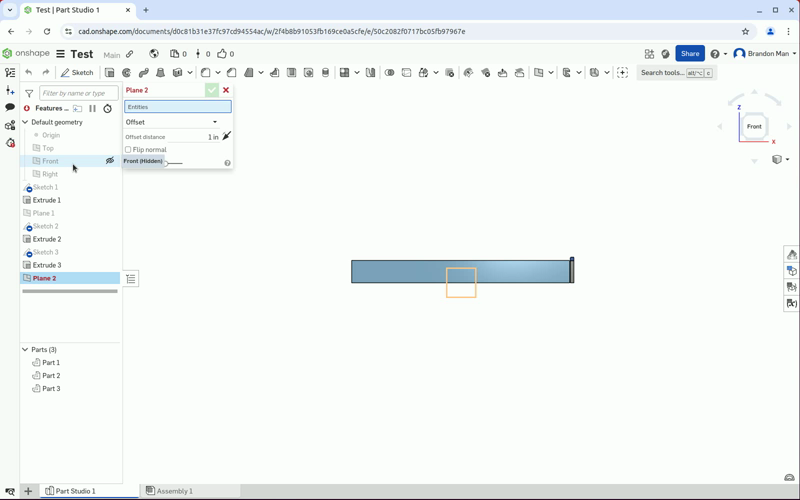
click(73, 163)
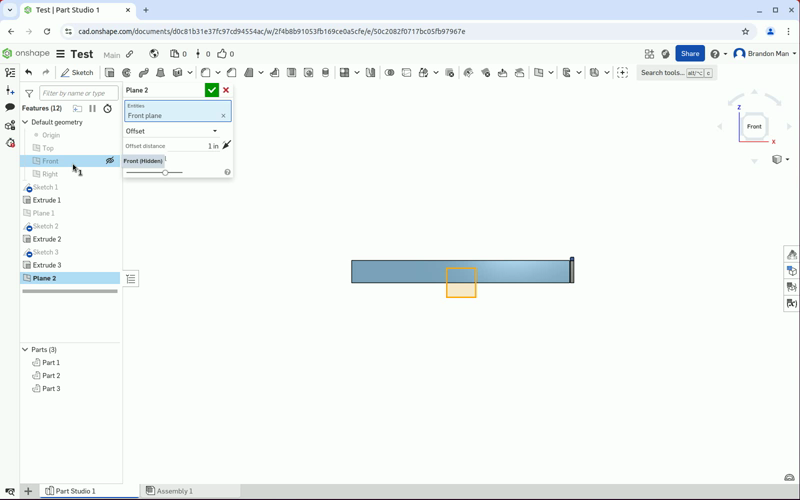
key(tab, 2)
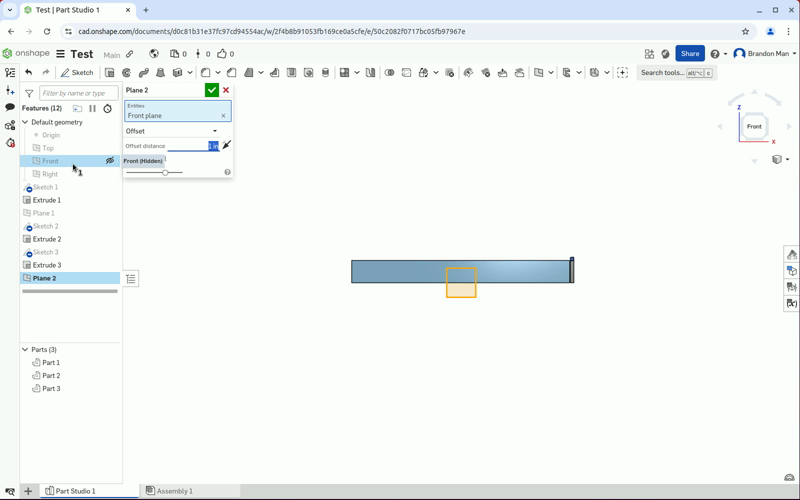
text(10.845)
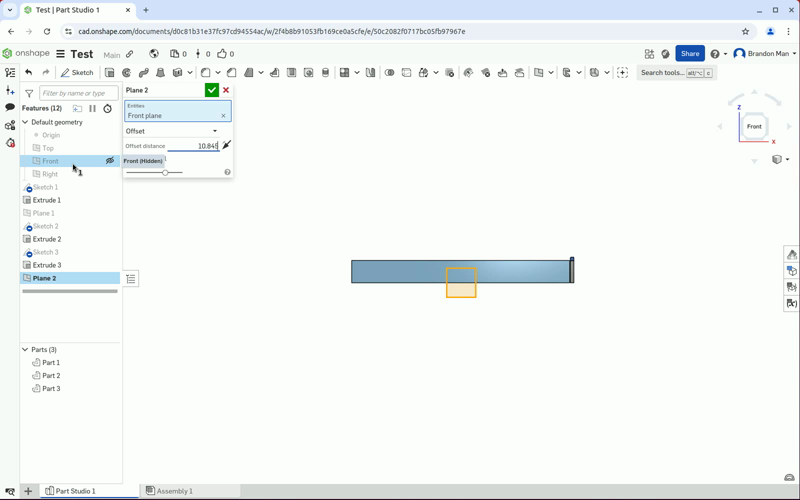
key(enter, 2)
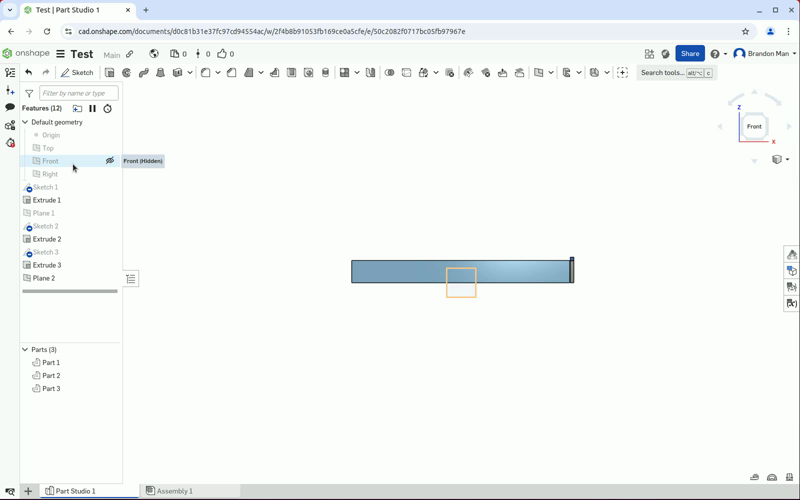
key(shift+s)
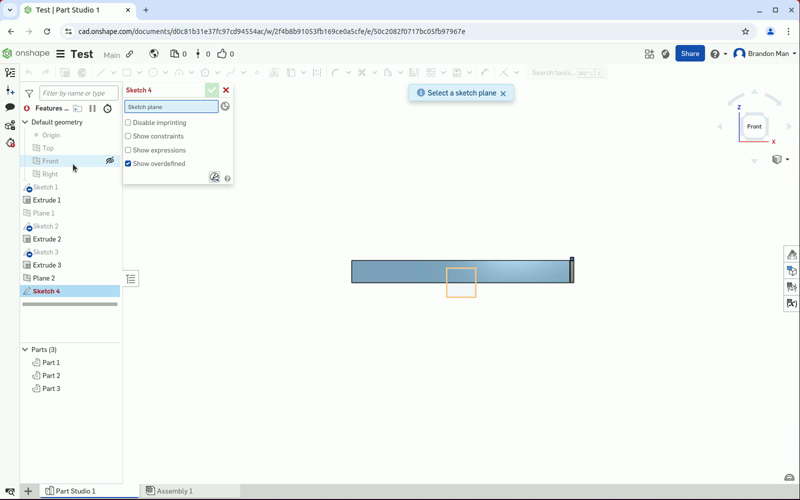
mouse_move(73, 280)
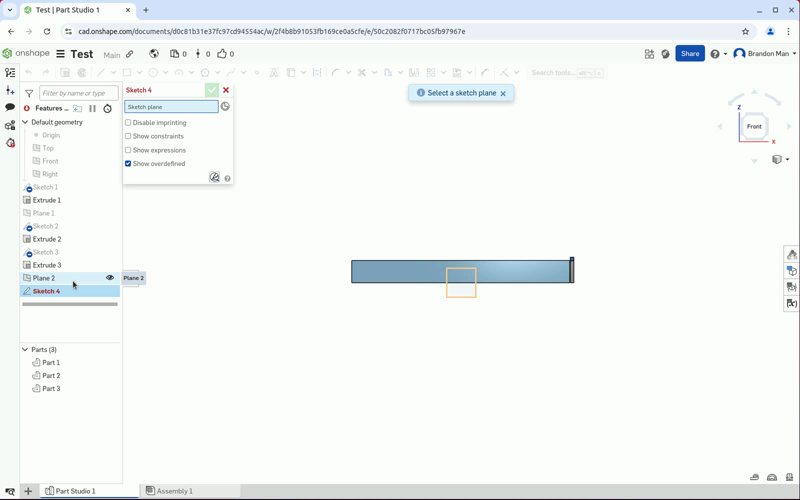
click(73, 280)
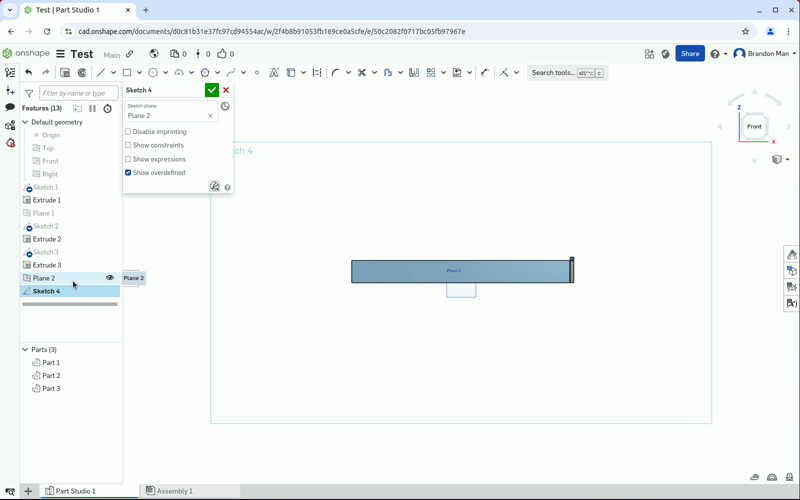
mouse_move(73, 352)
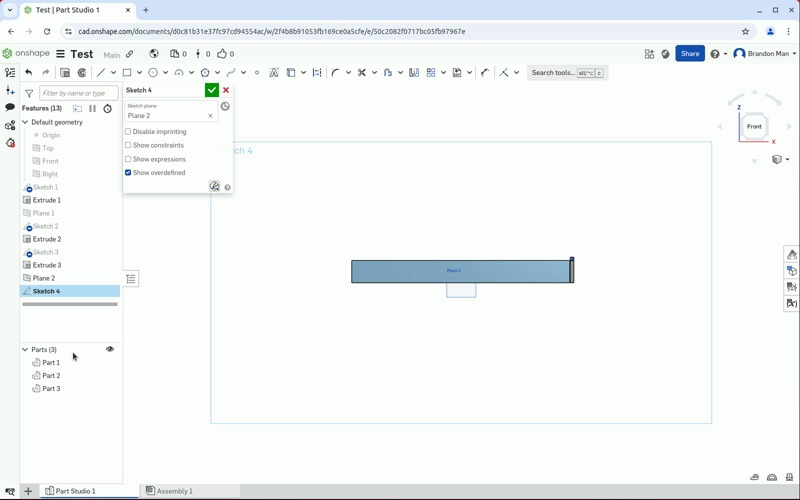
key(y)
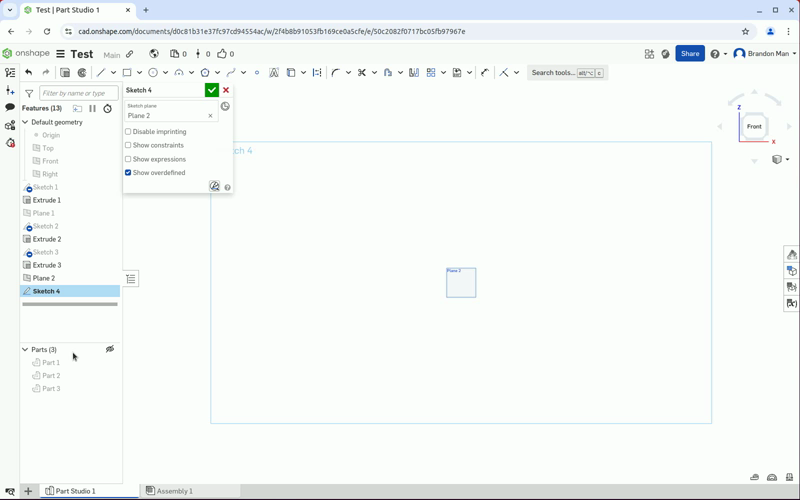
key(l)
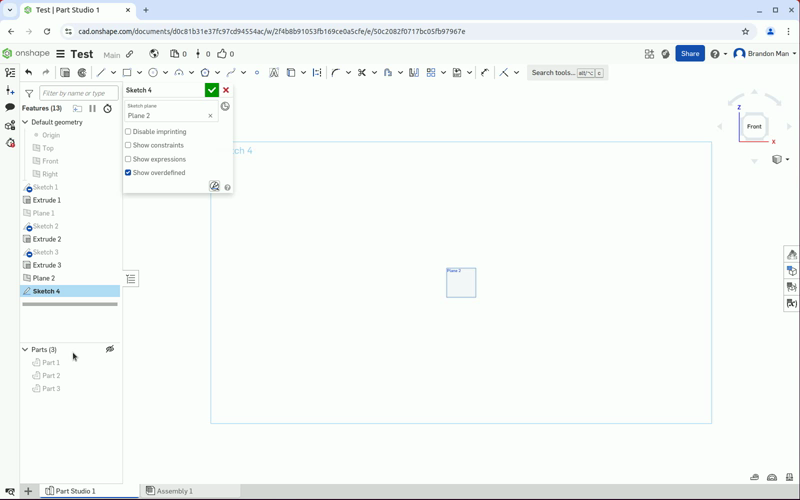
key_down(shift)
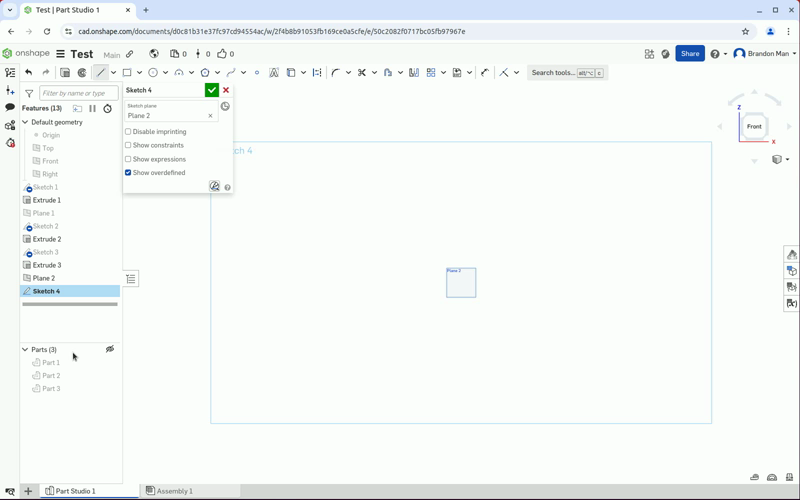
mouse_move(348, 282)
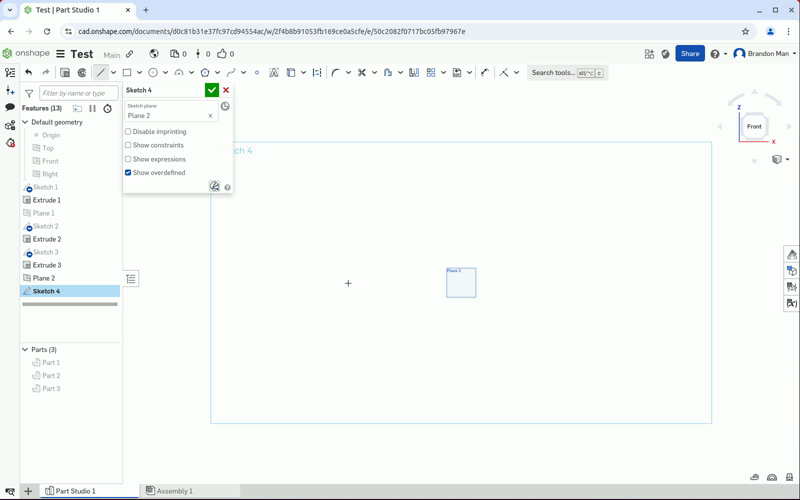
click(348, 282)
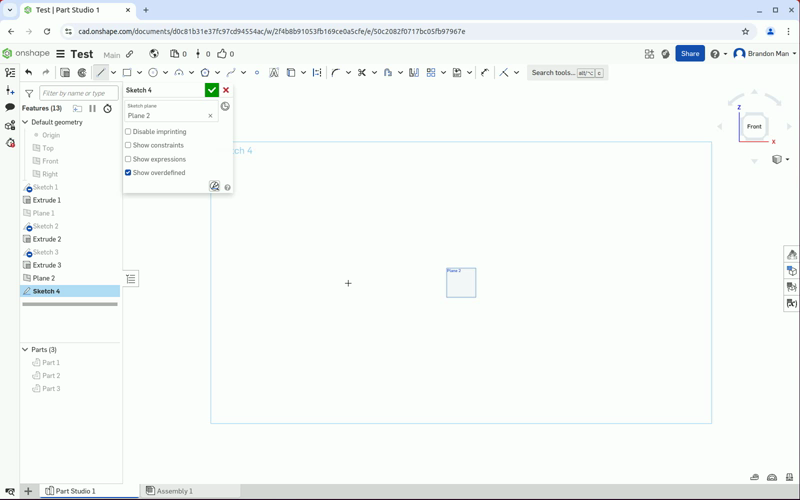
key_up(shift)
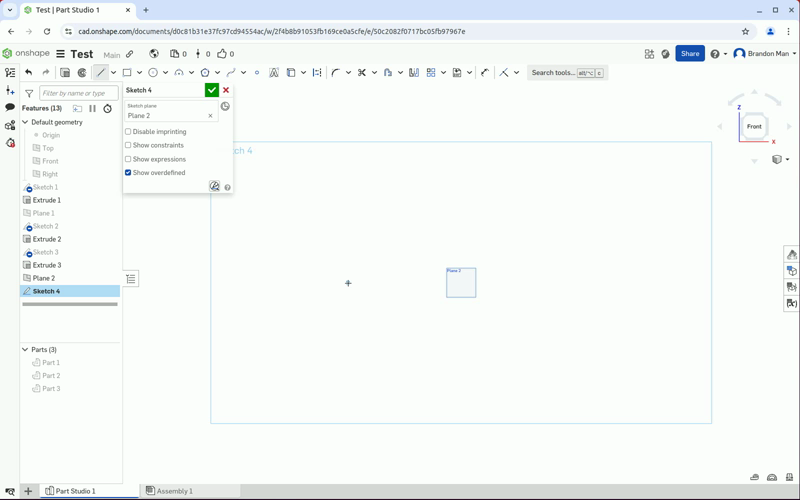
key_down(shift)
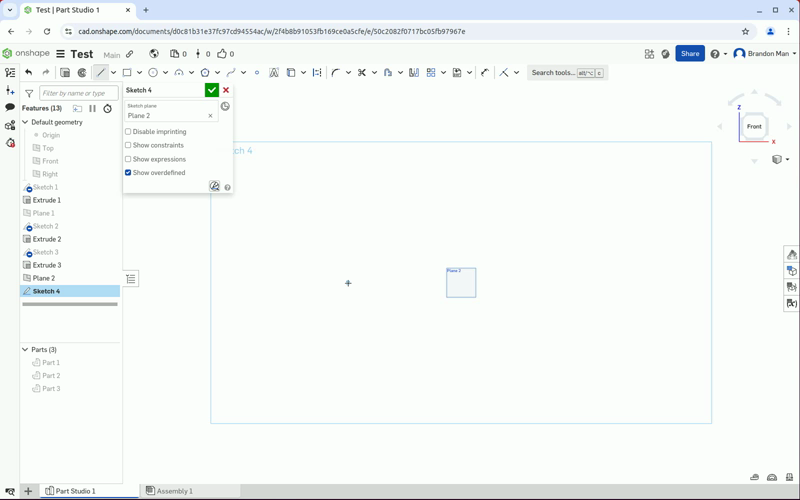
mouse_move(378, 282)
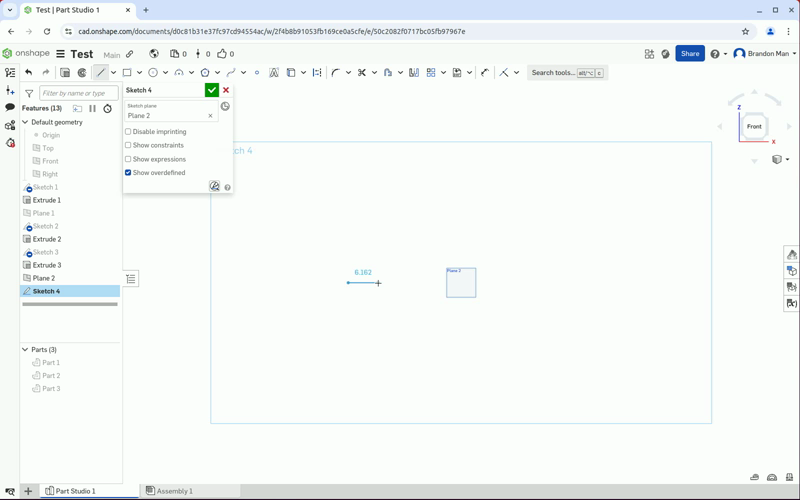
mouse_move(350, 282)
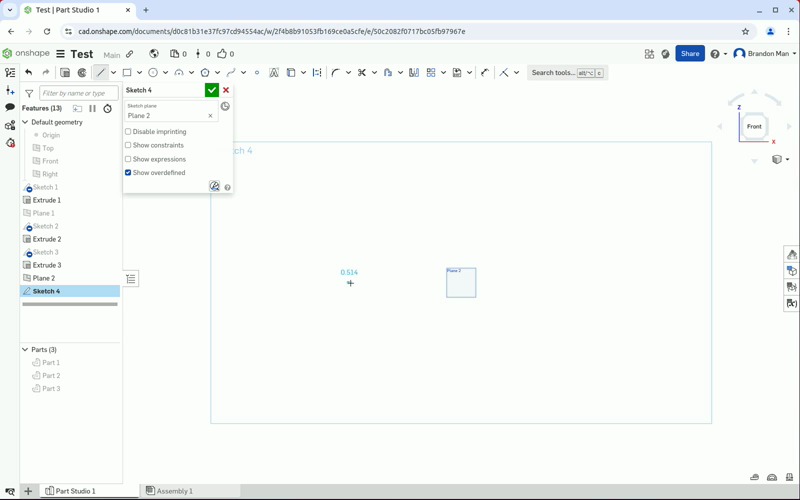
scroll(6)
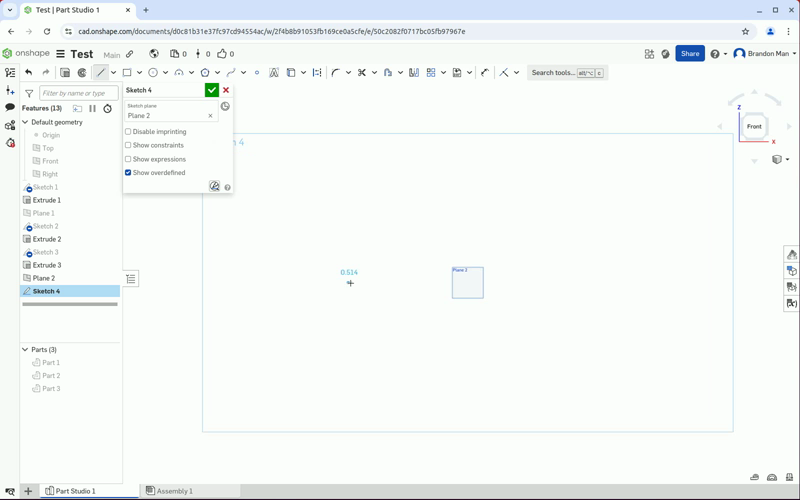
scroll(6)
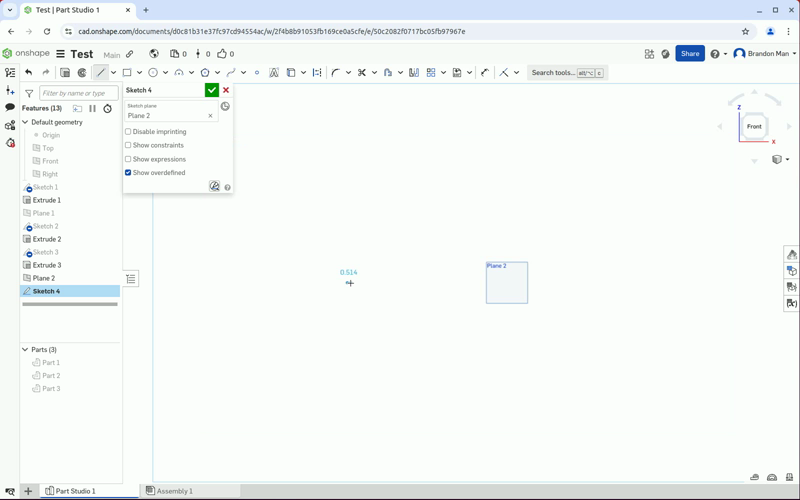
scroll(6)
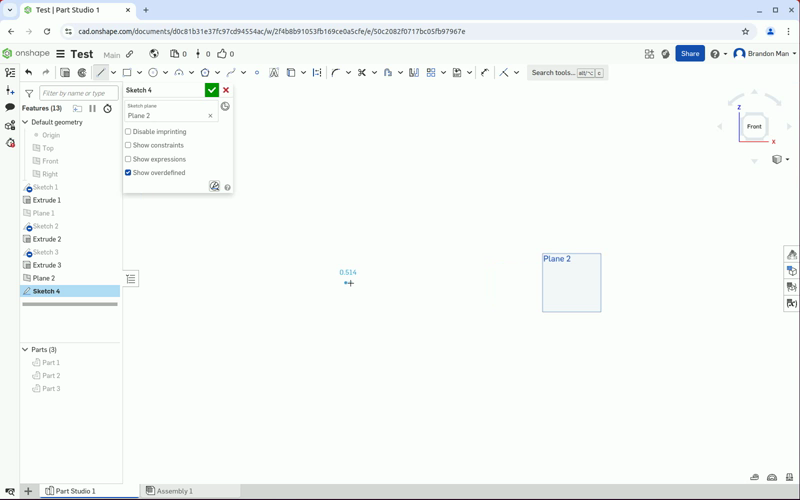
scroll(6)
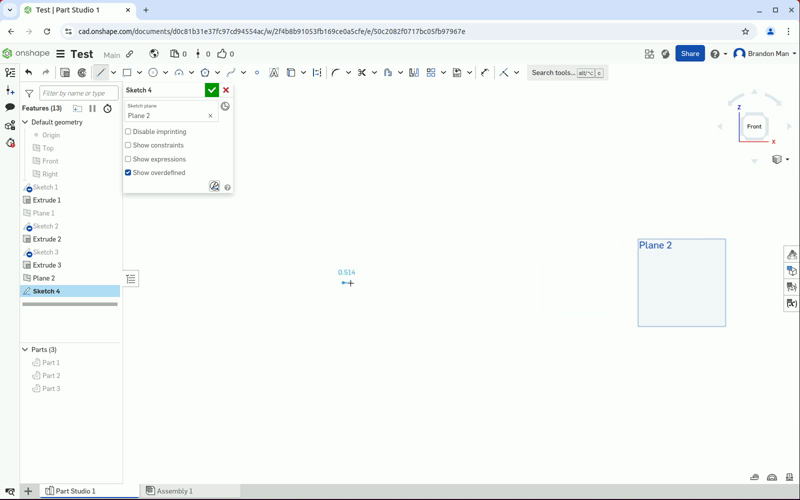
scroll(6)
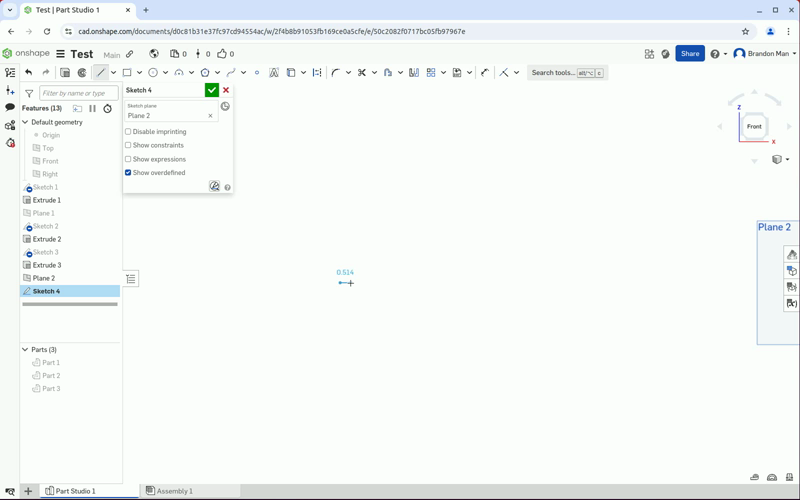
scroll(6)
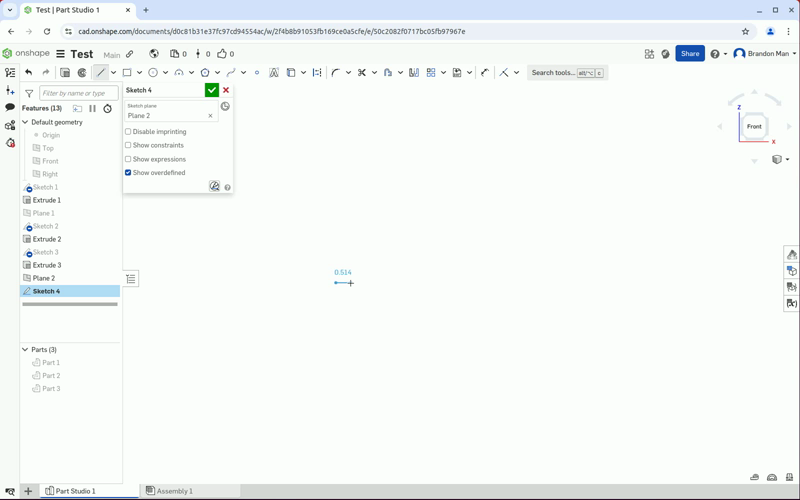
scroll(6)
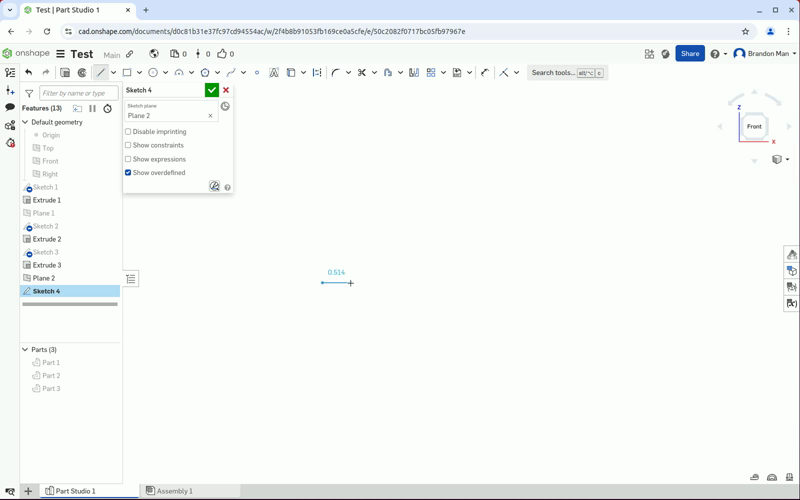
click(350, 282)
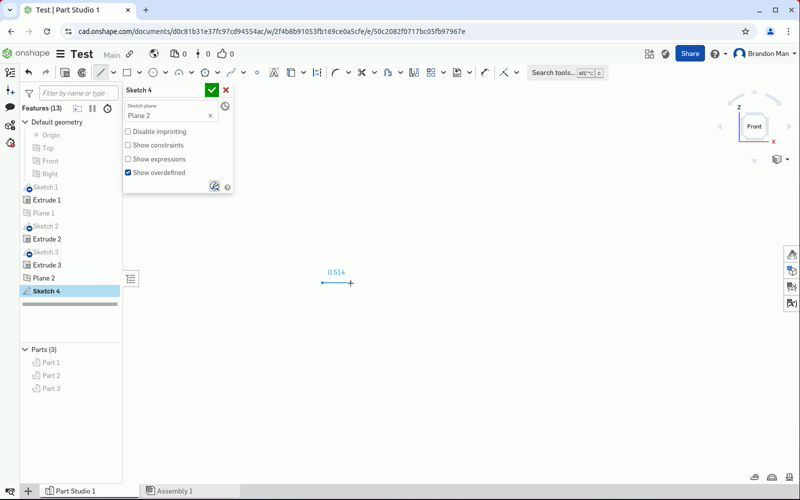
scroll(-6)
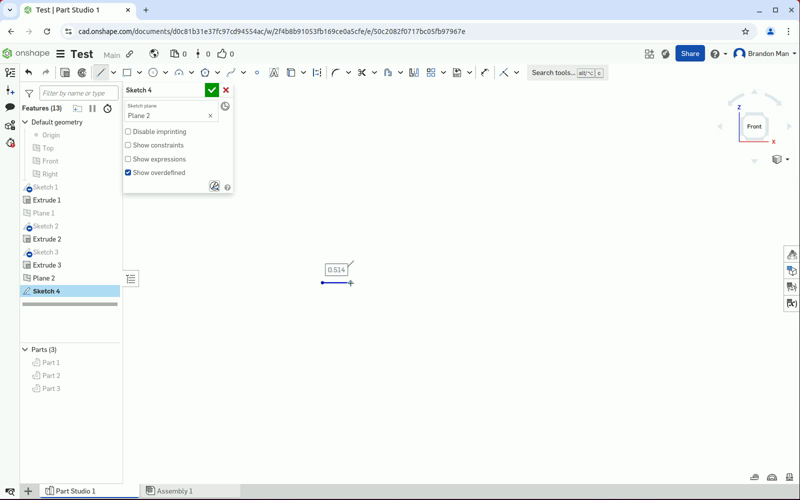
scroll(-6)
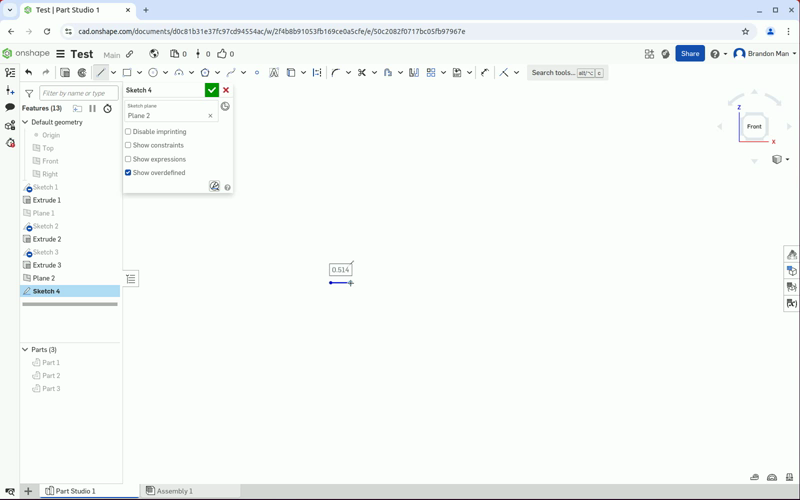
scroll(-6)
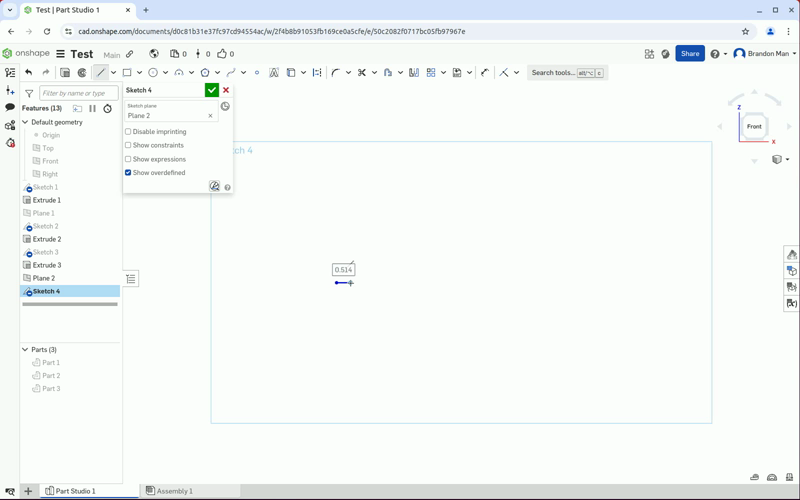
scroll(-6)
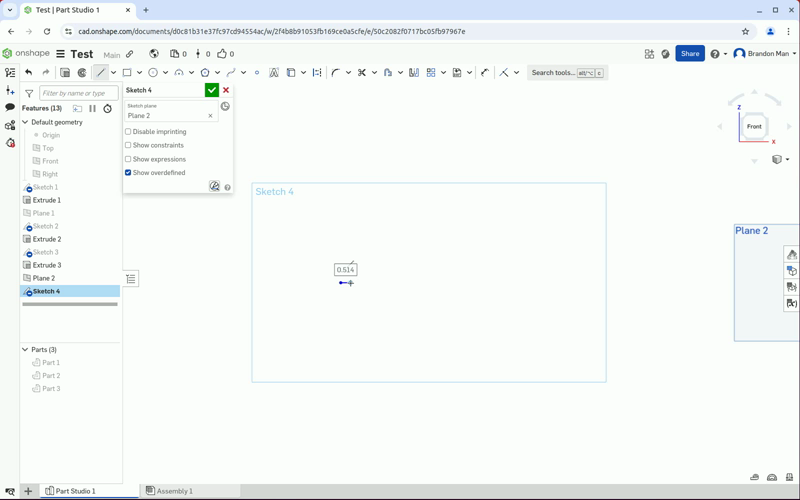
scroll(-6)
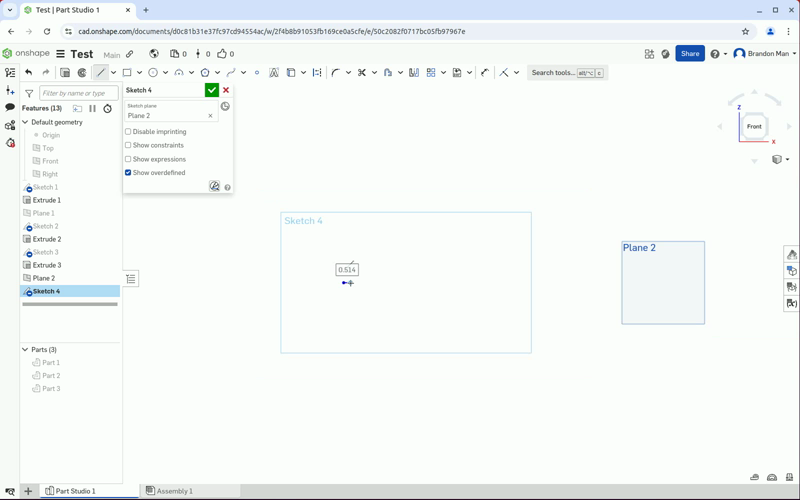
scroll(-6)
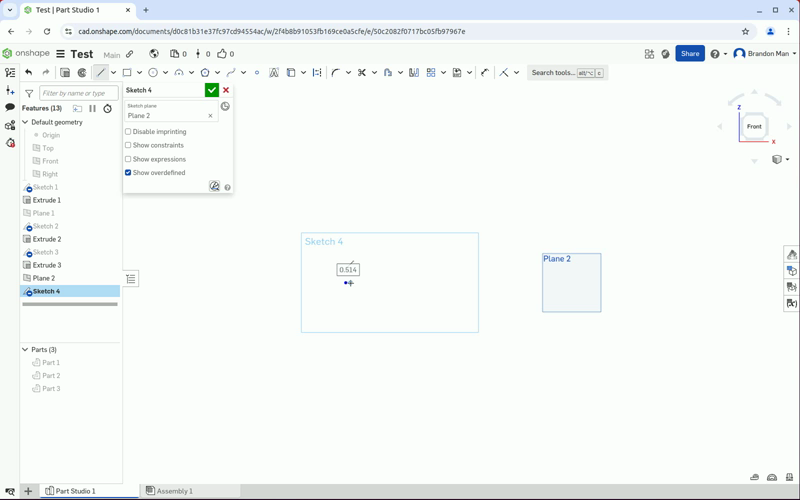
scroll(-6)
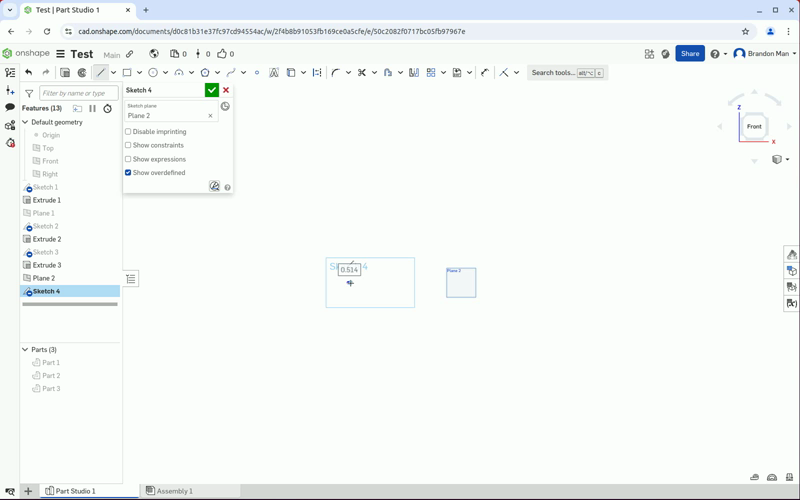
key_up(shift)
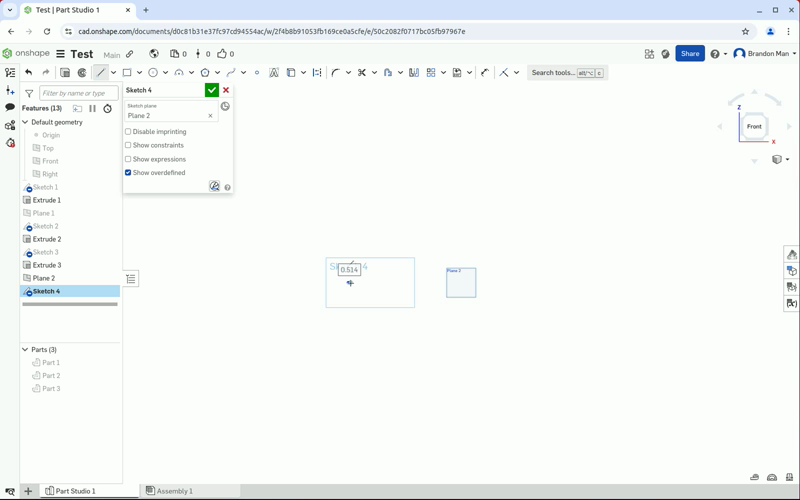
key_down(shift)
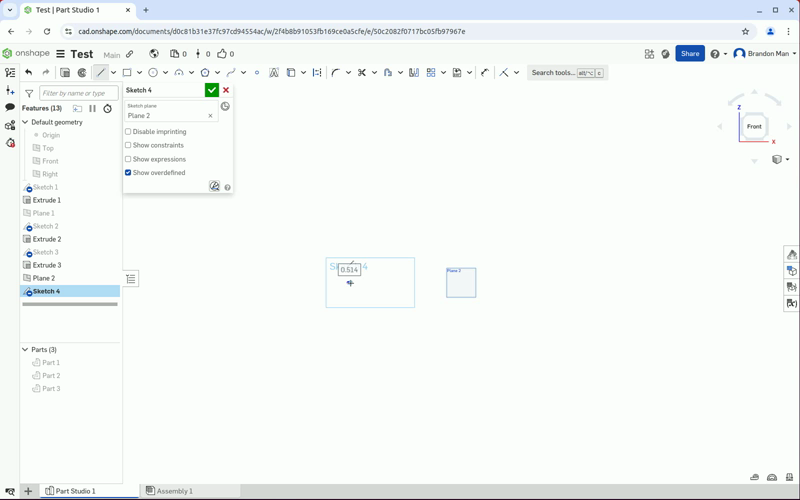
mouse_move(380, 282)
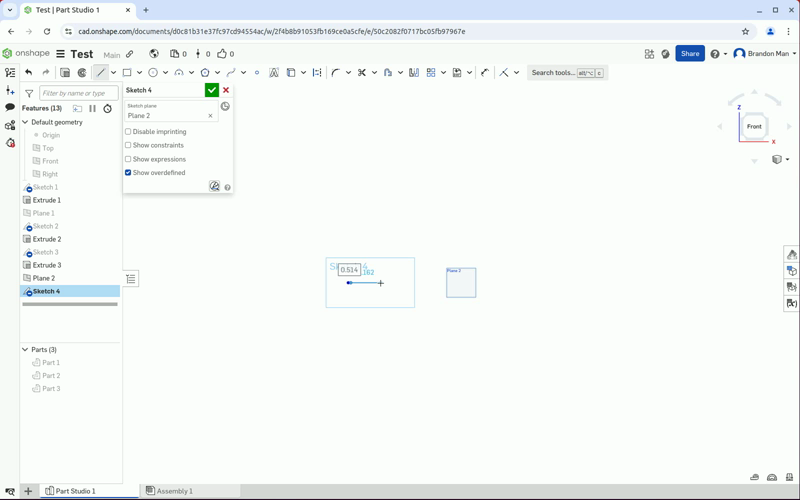
mouse_move(350, 259)
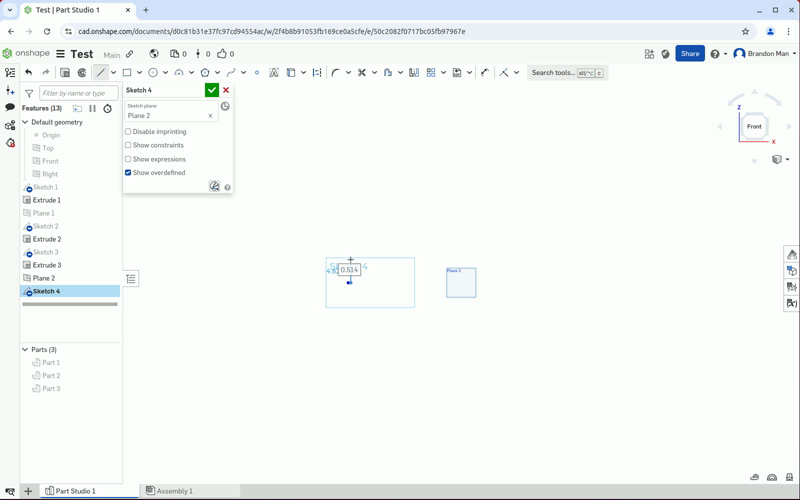
click(350, 259)
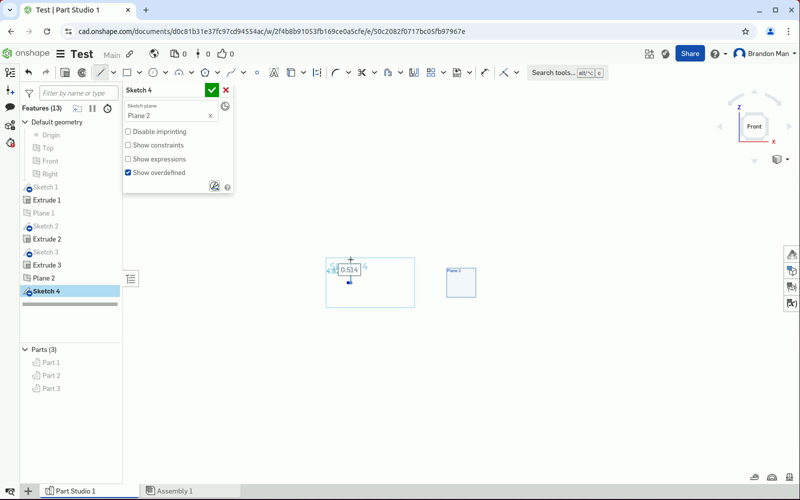
key_up(shift)
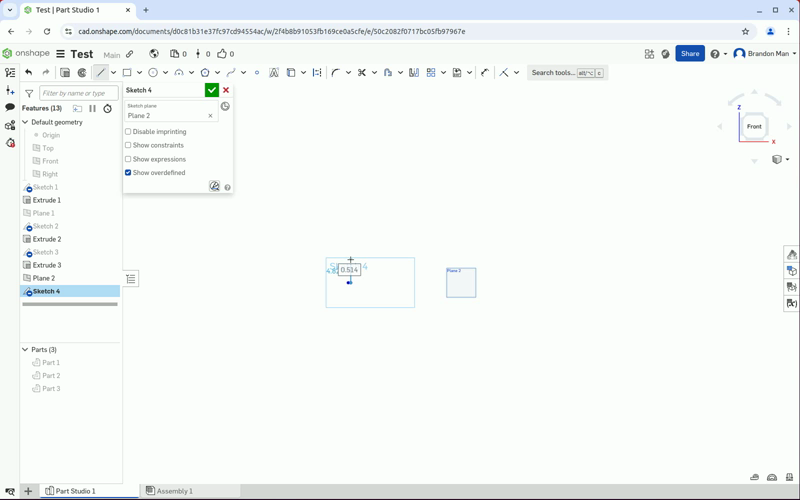
key_down(shift)
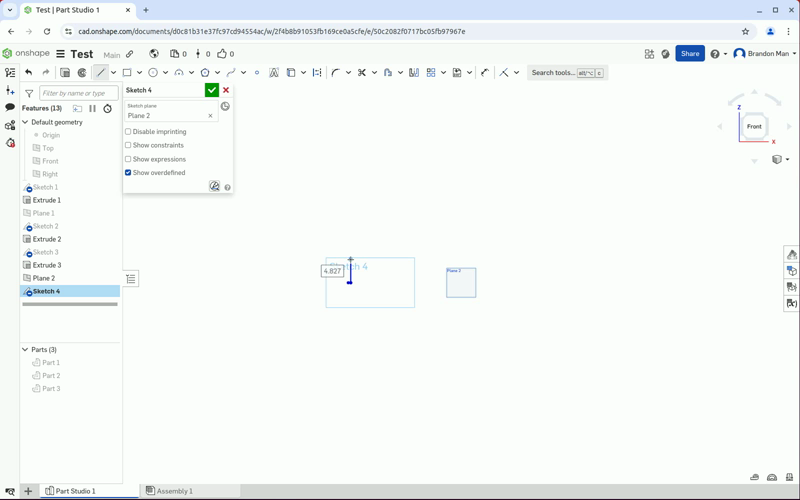
mouse_move(569, 259)
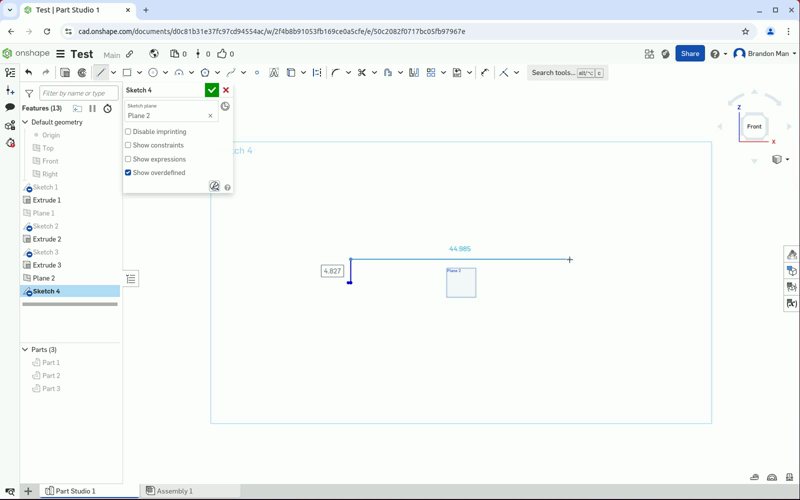
click(569, 259)
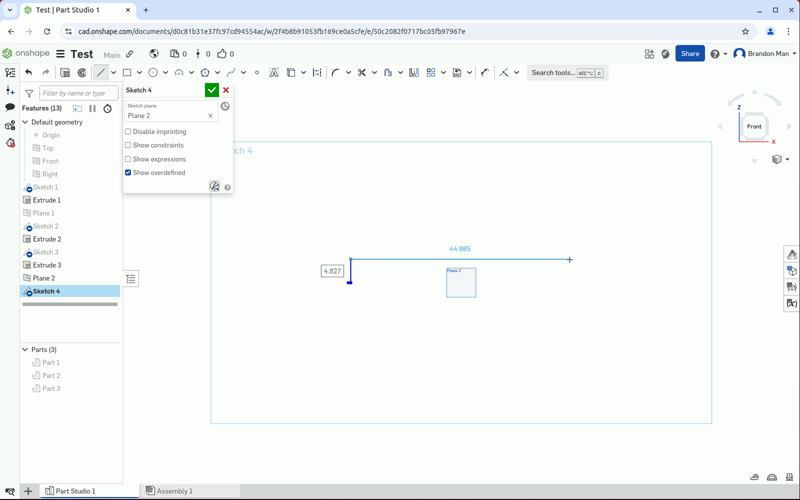
key_up(shift)
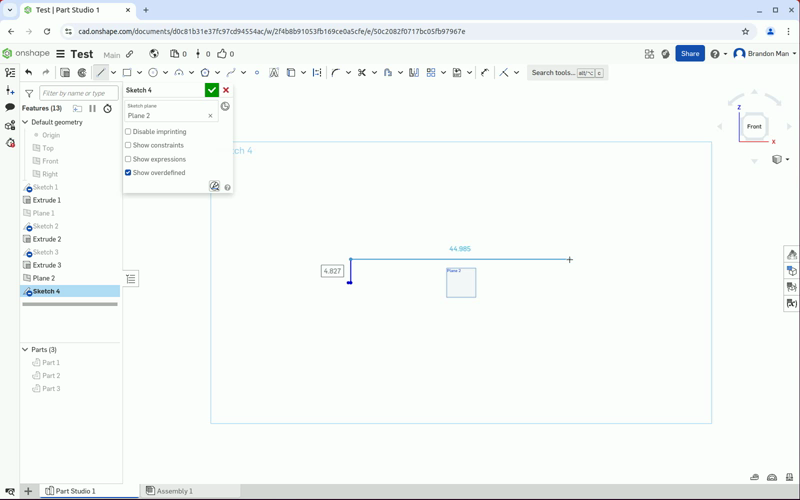
key_down(shift)
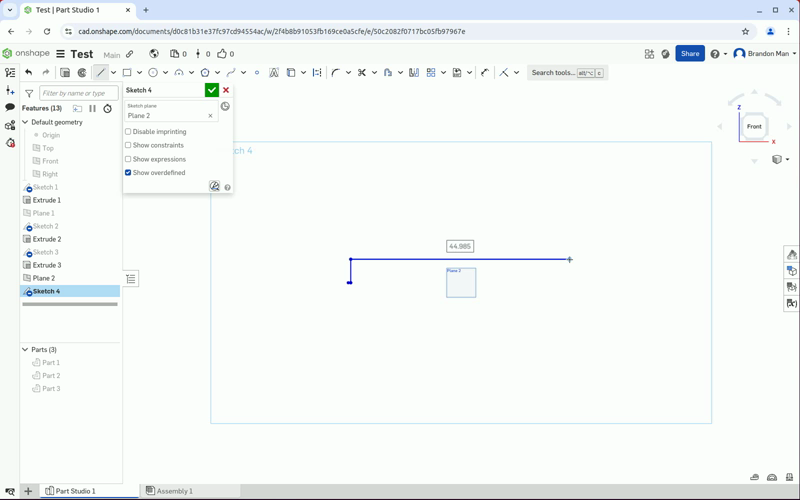
mouse_move(589, 259)
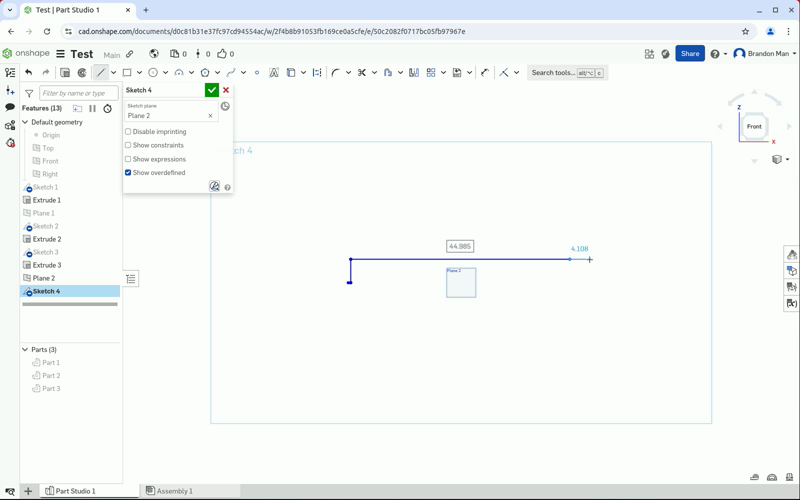
mouse_move(569, 282)
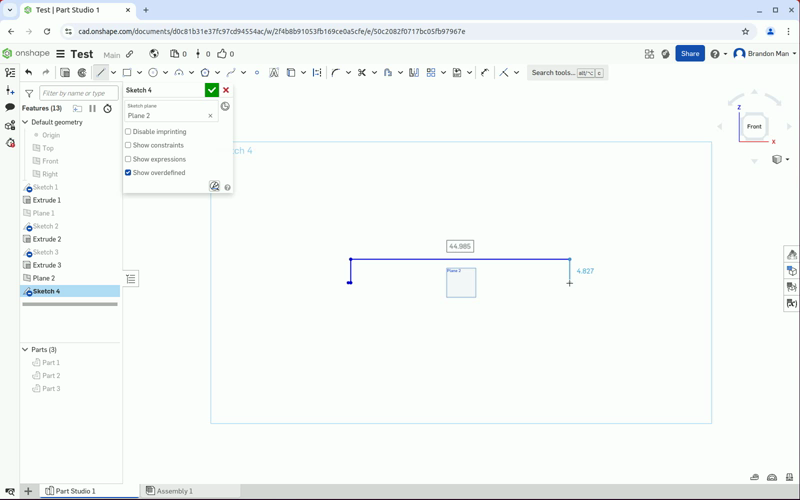
click(569, 282)
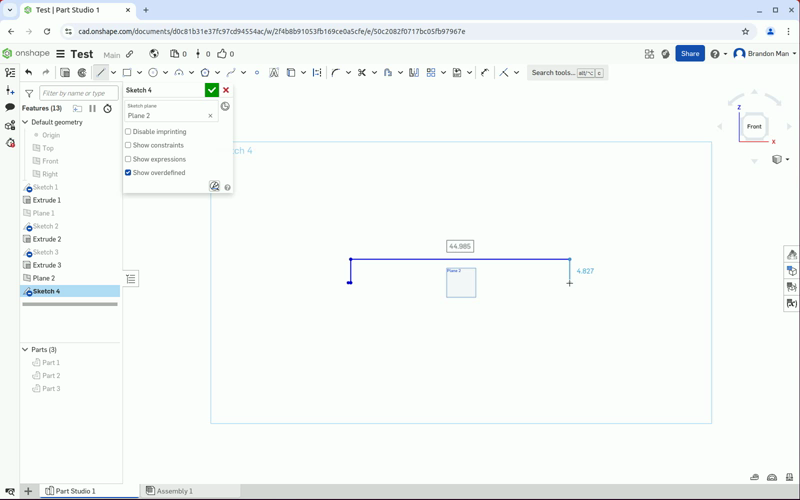
key_up(shift)
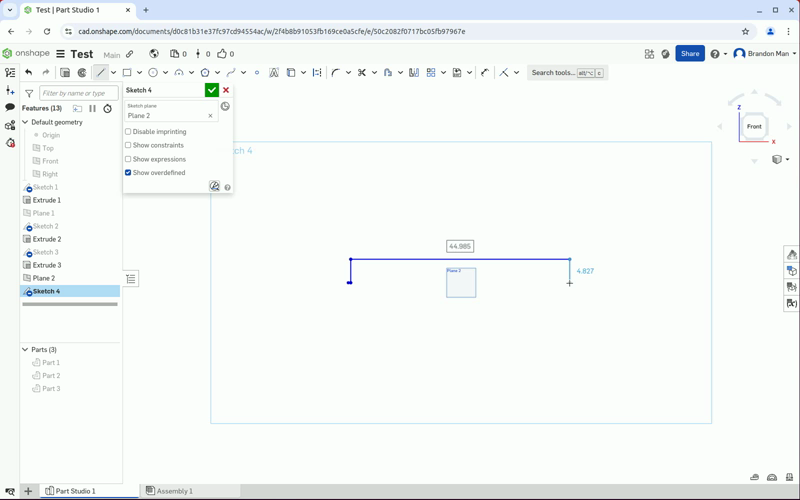
key_down(shift)
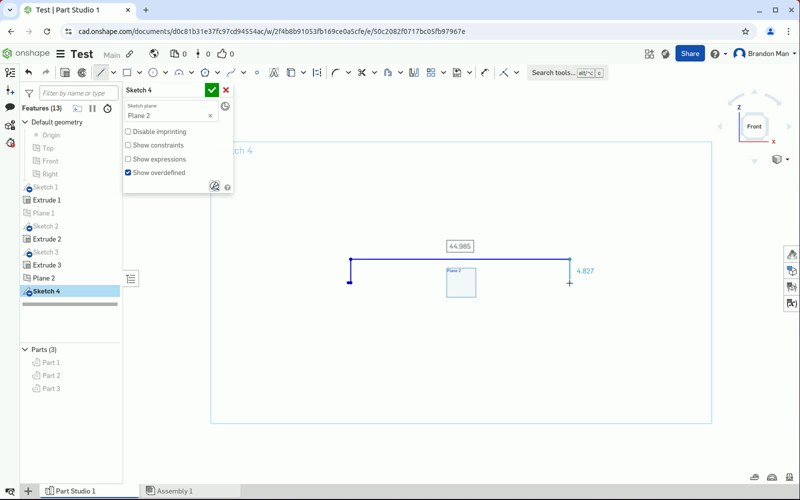
mouse_move(589, 282)
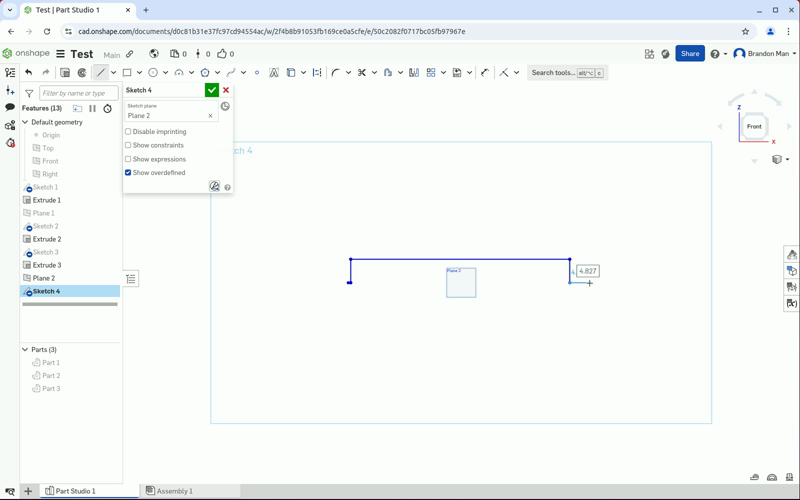
mouse_move(572, 282)
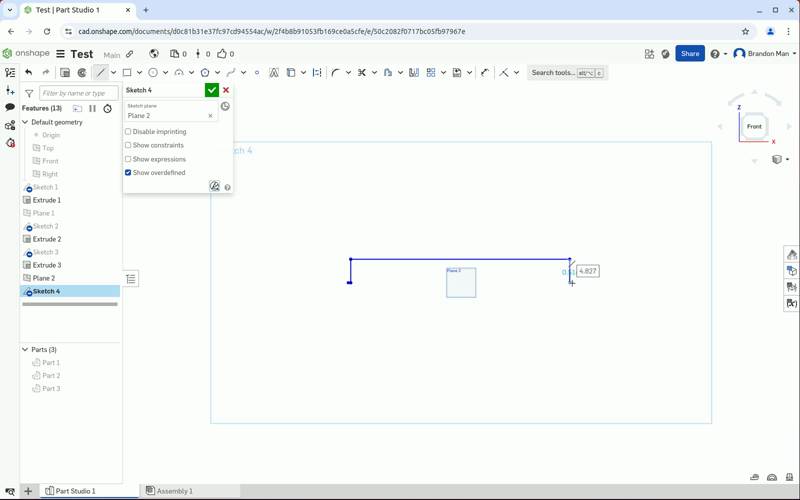
scroll(6)
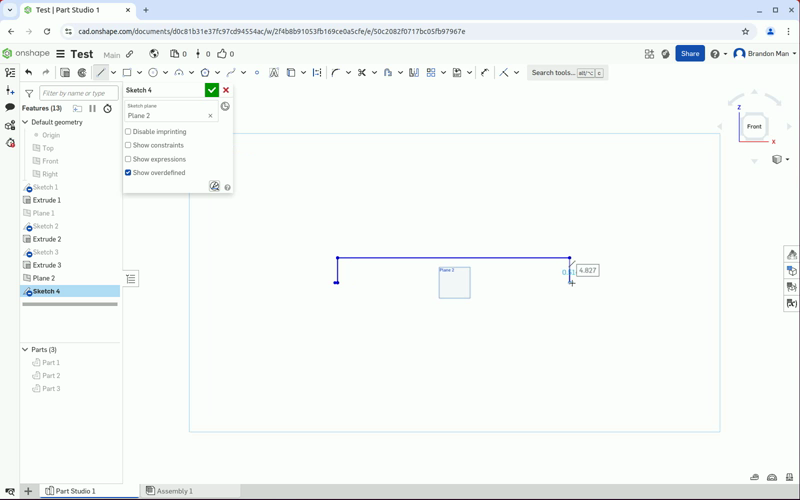
scroll(6)
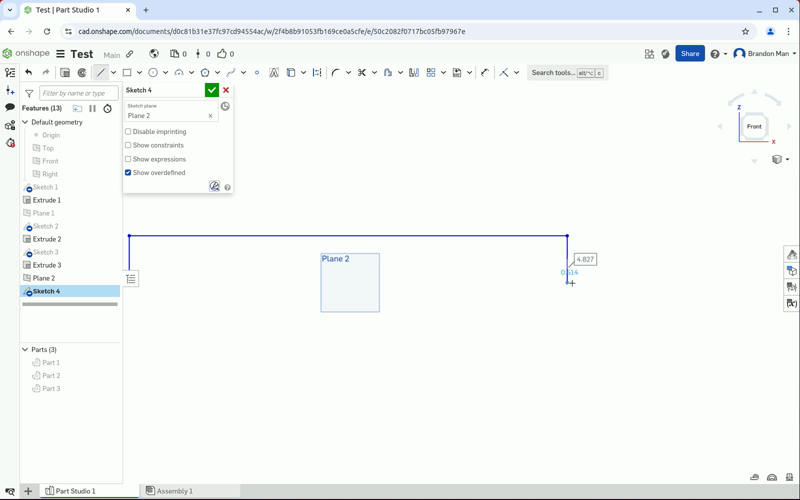
scroll(6)
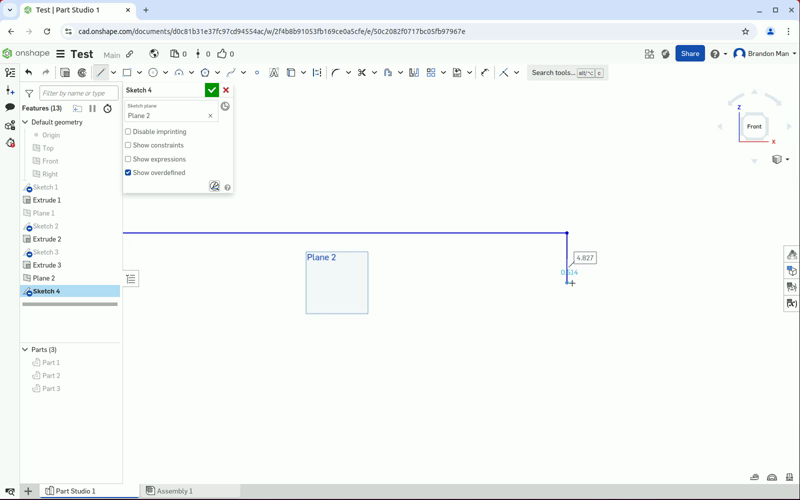
scroll(6)
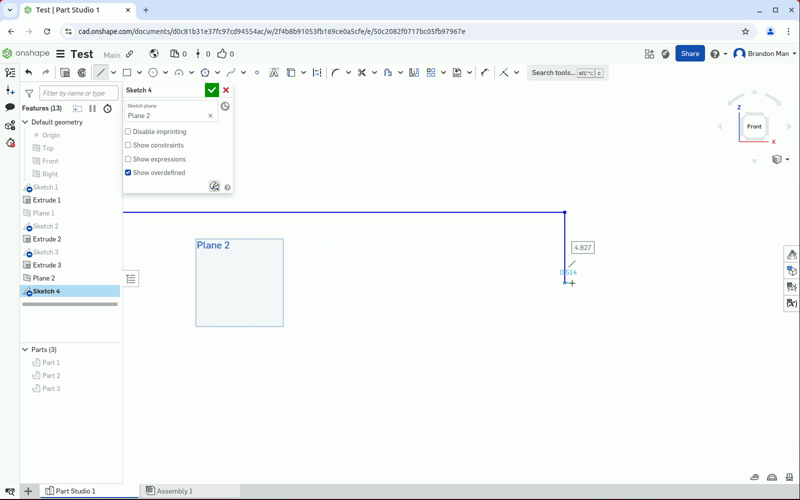
scroll(6)
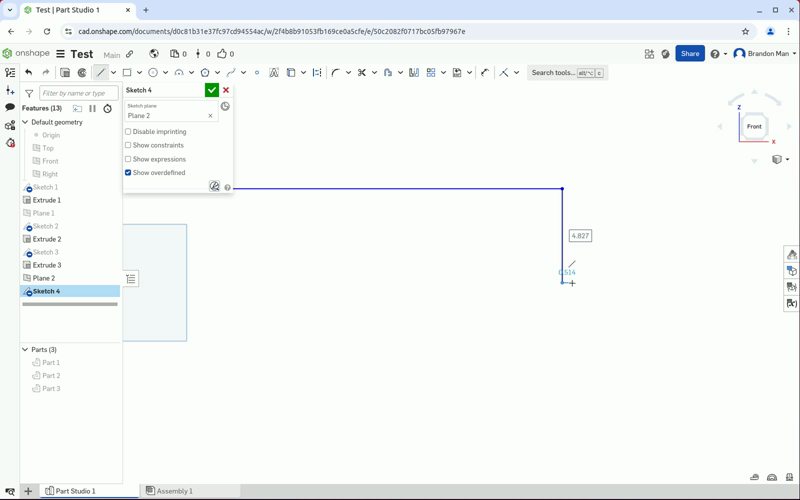
scroll(6)
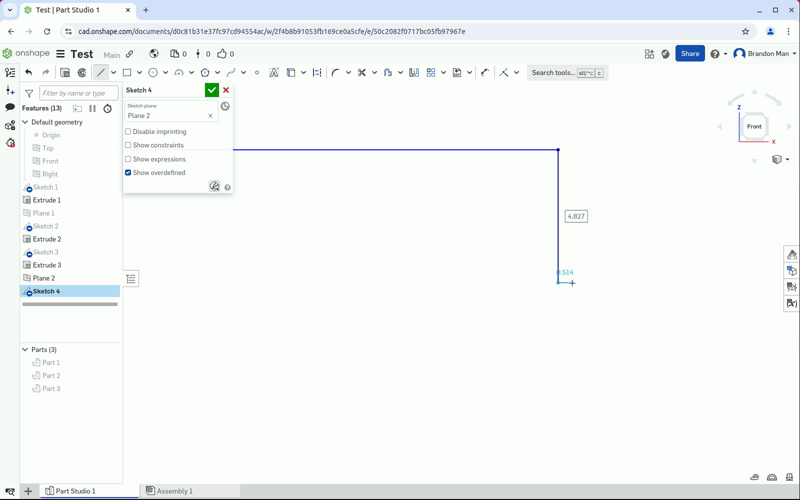
scroll(6)
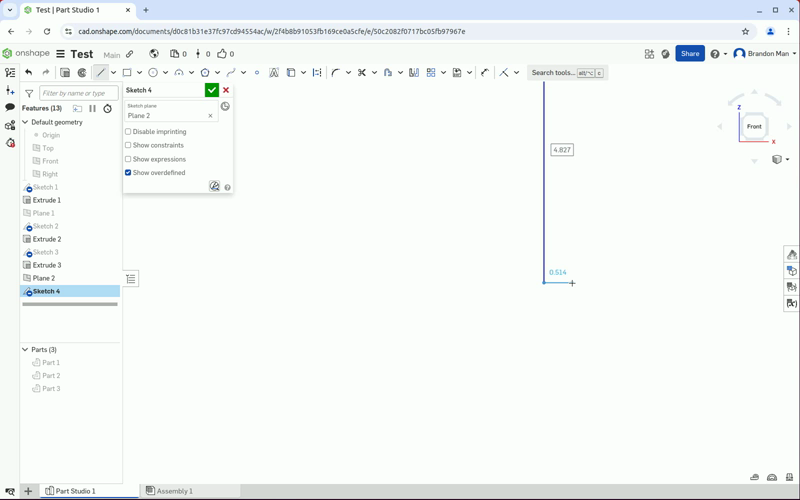
click(572, 282)
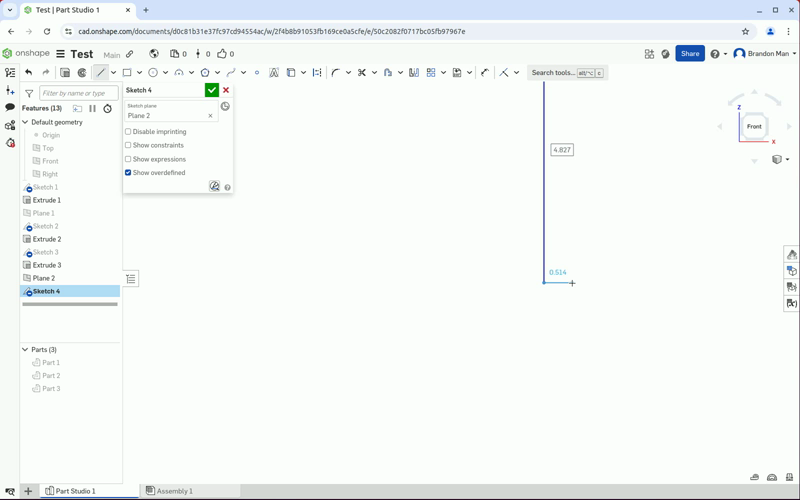
scroll(-6)
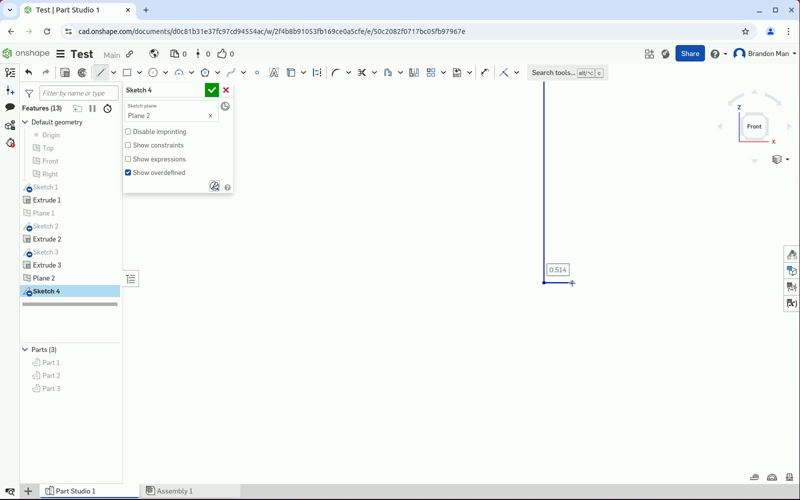
scroll(-6)
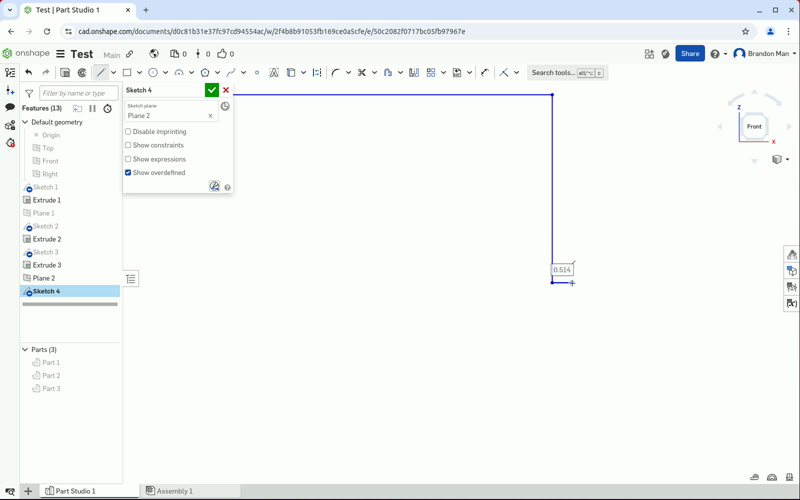
scroll(-6)
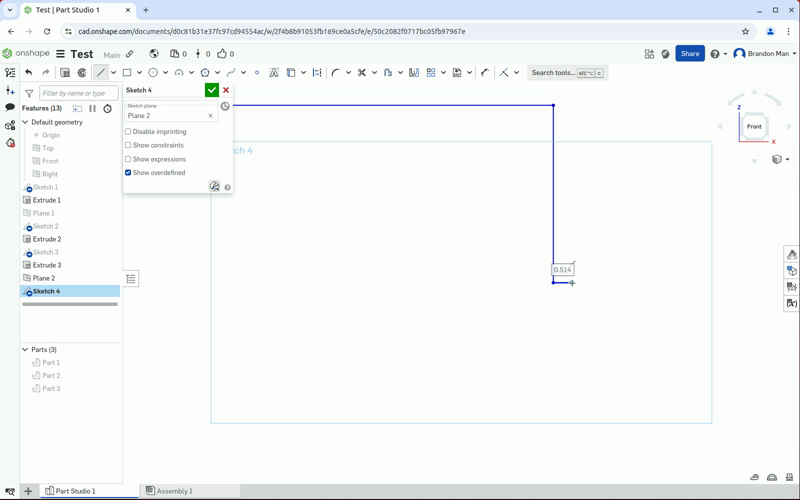
scroll(-6)
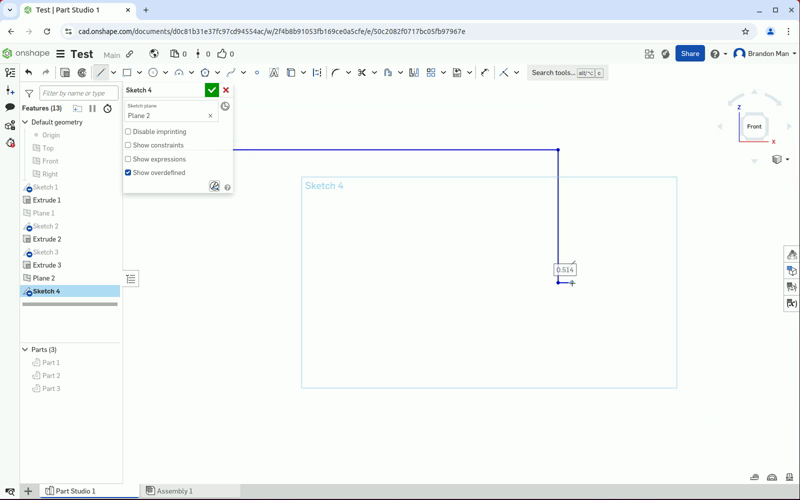
scroll(-6)
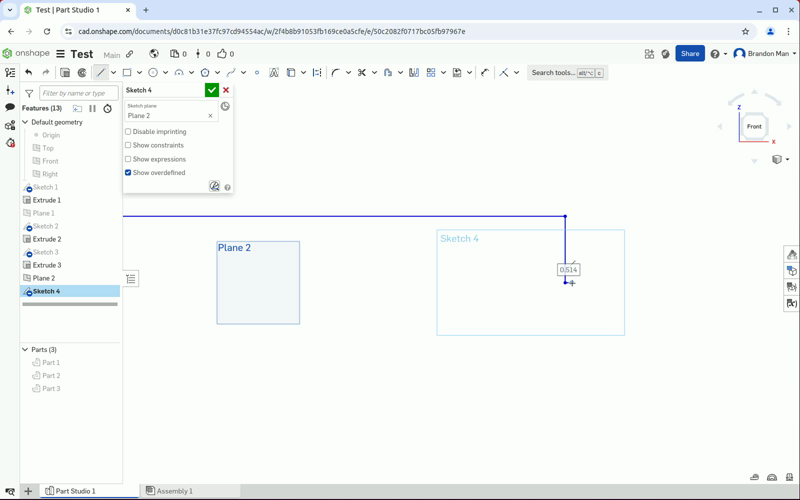
scroll(-6)
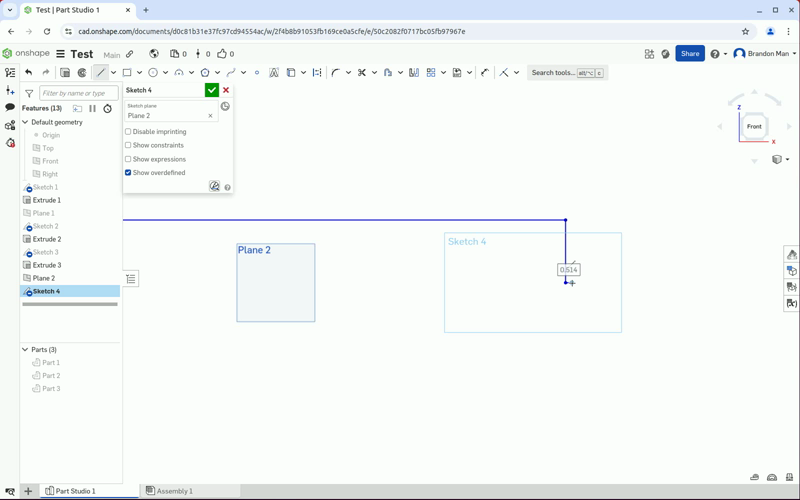
scroll(-6)
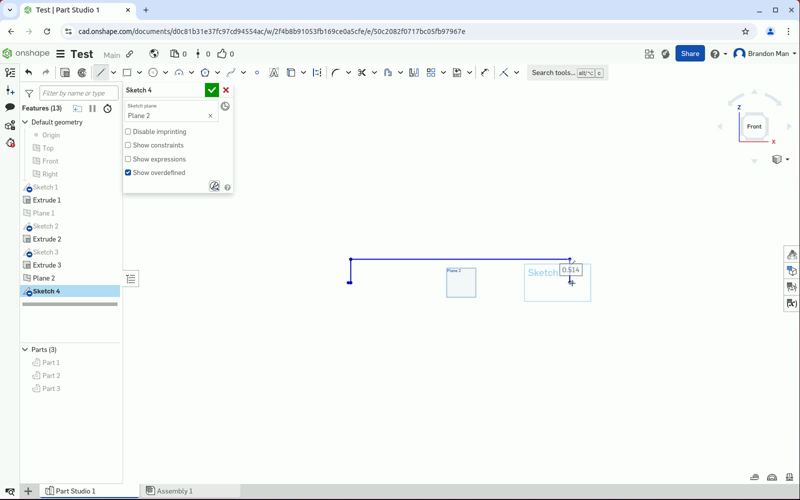
key_up(shift)
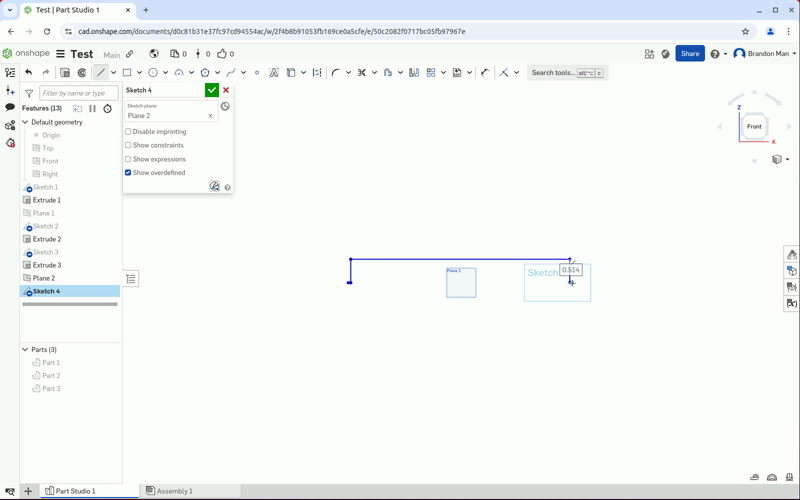
key_down(shift)
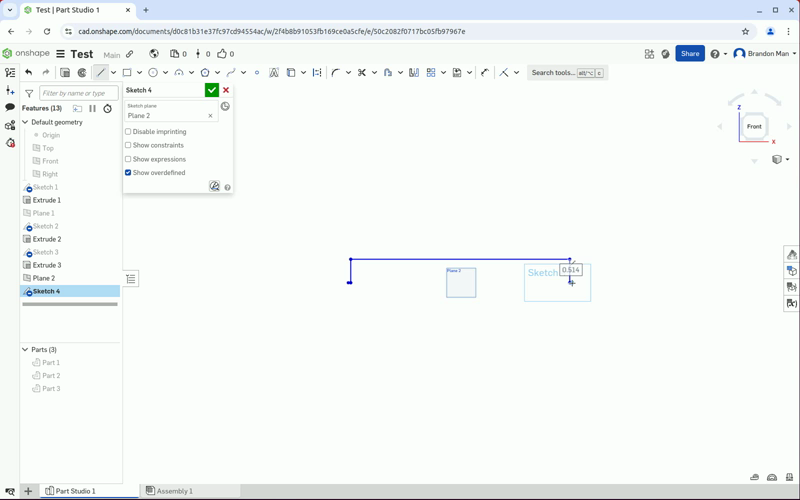
mouse_move(589, 282)
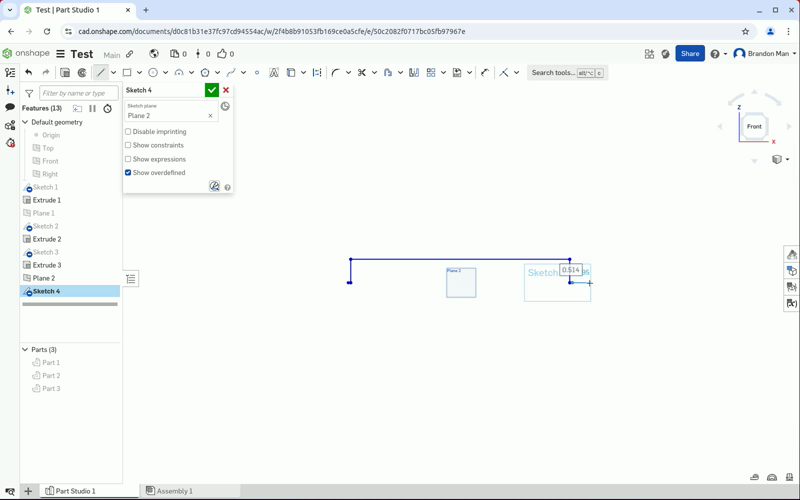
mouse_move(572, 257)
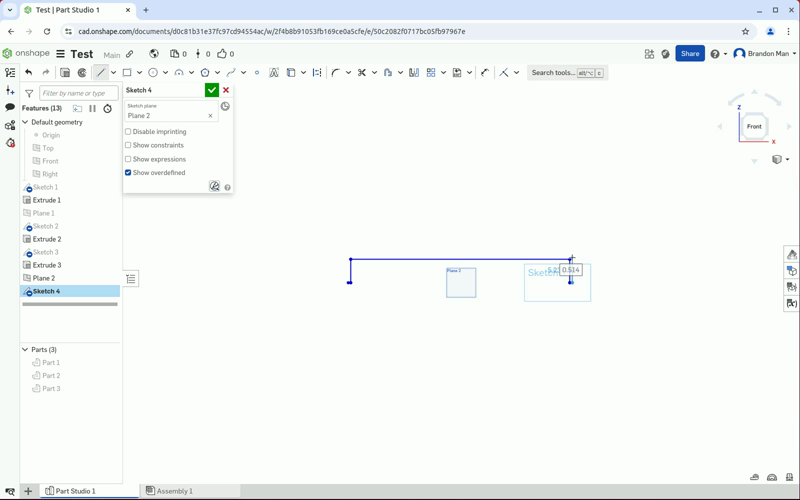
scroll(6)
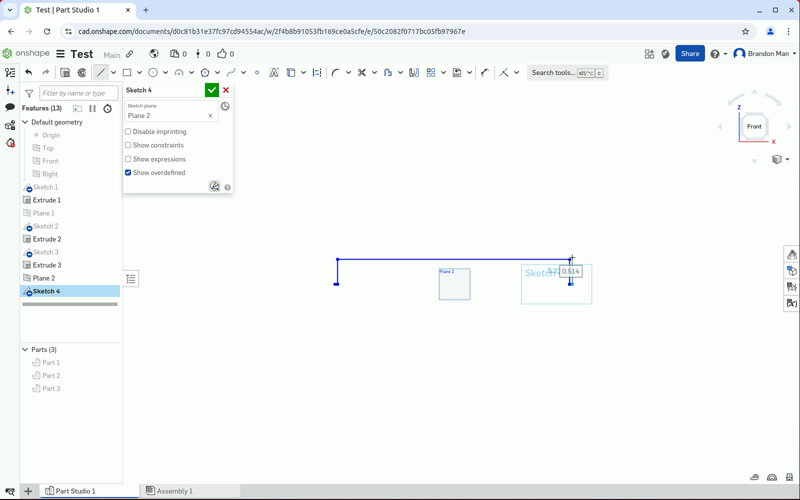
scroll(6)
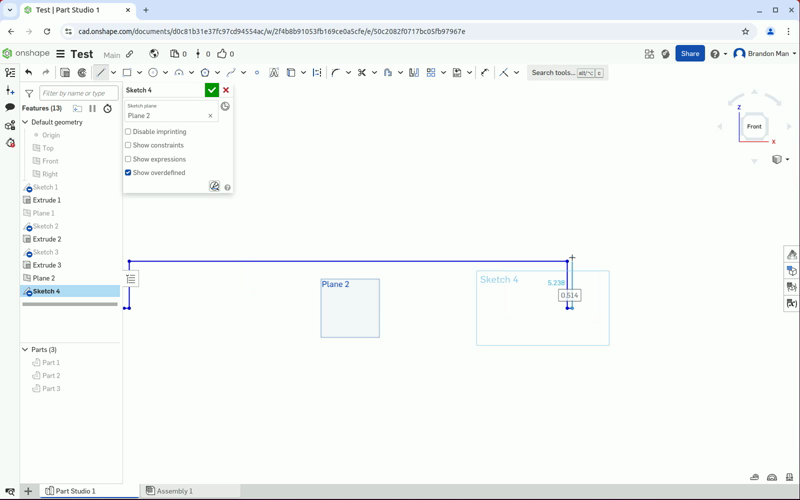
scroll(6)
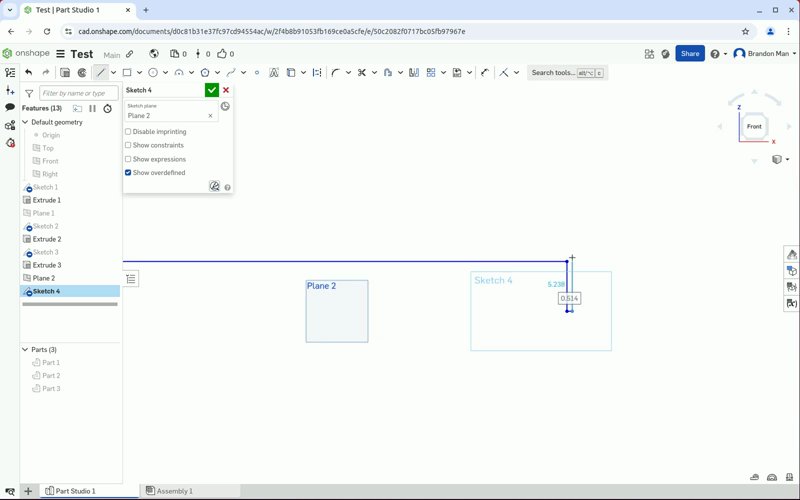
scroll(6)
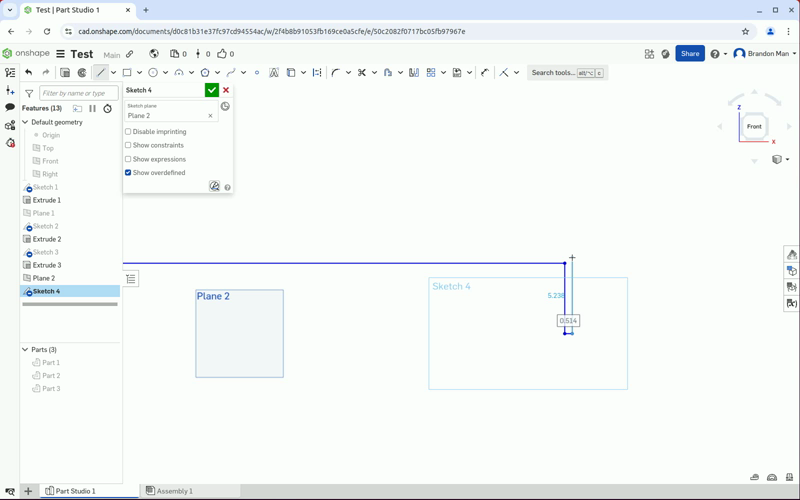
scroll(6)
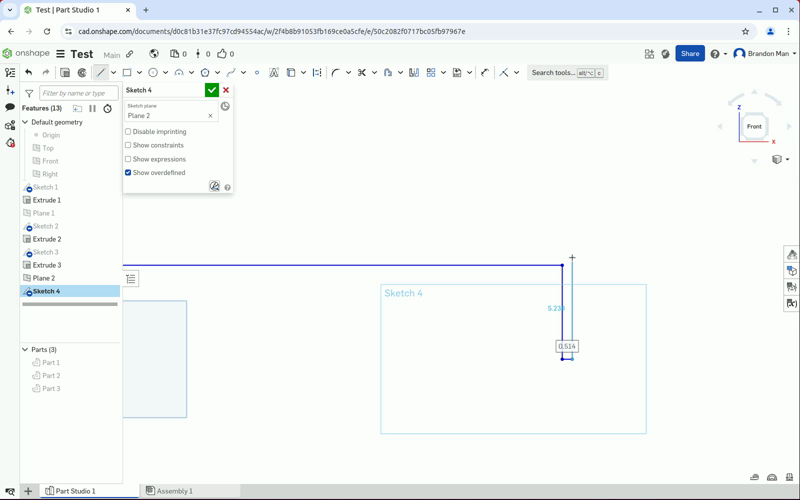
scroll(6)
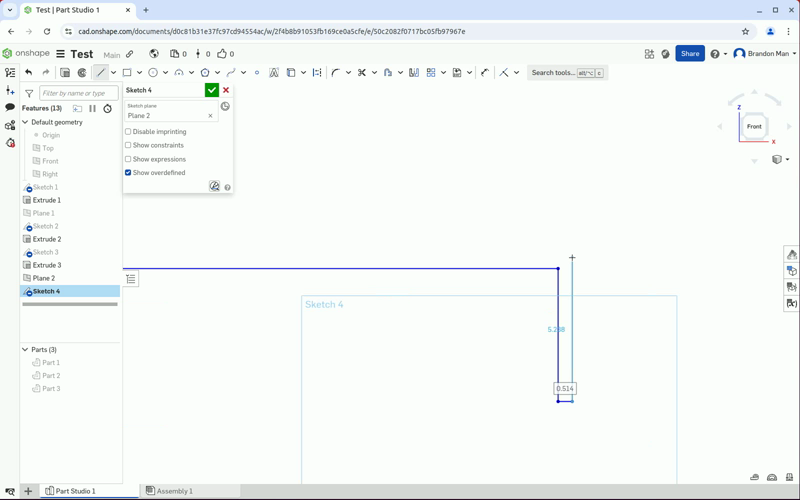
scroll(6)
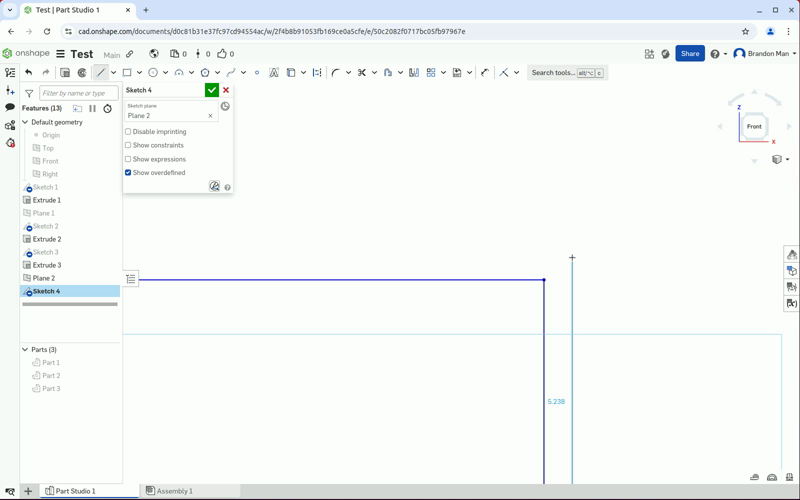
click(572, 257)
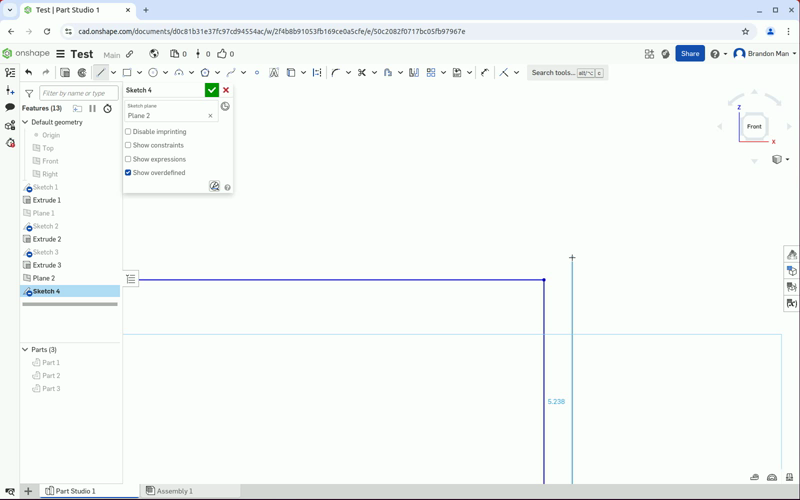
scroll(-6)
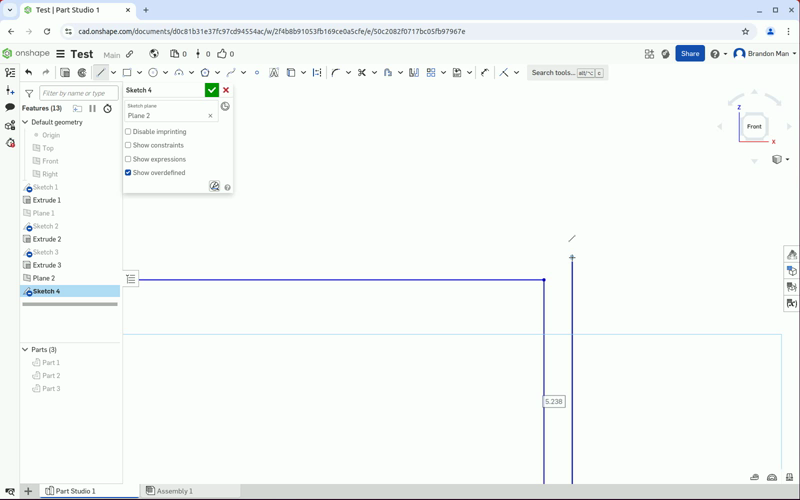
scroll(-6)
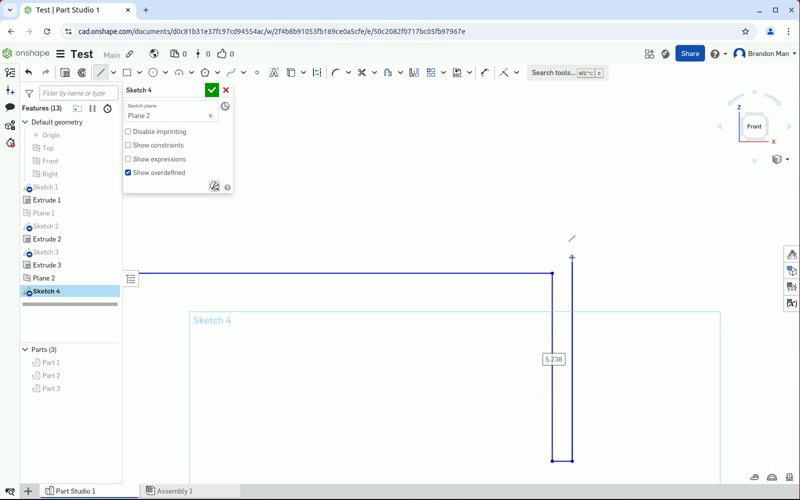
scroll(-6)
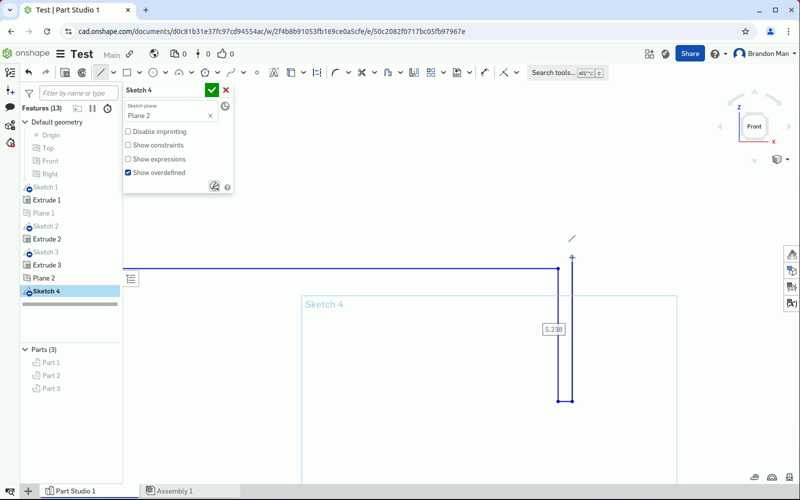
scroll(-6)
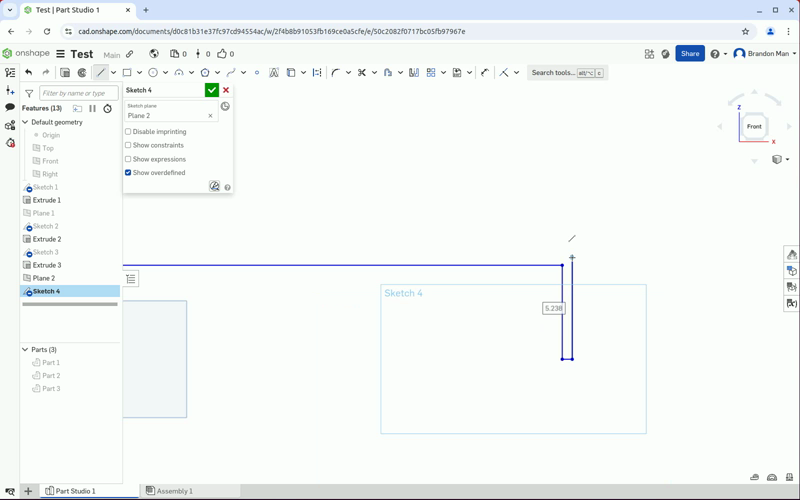
scroll(-6)
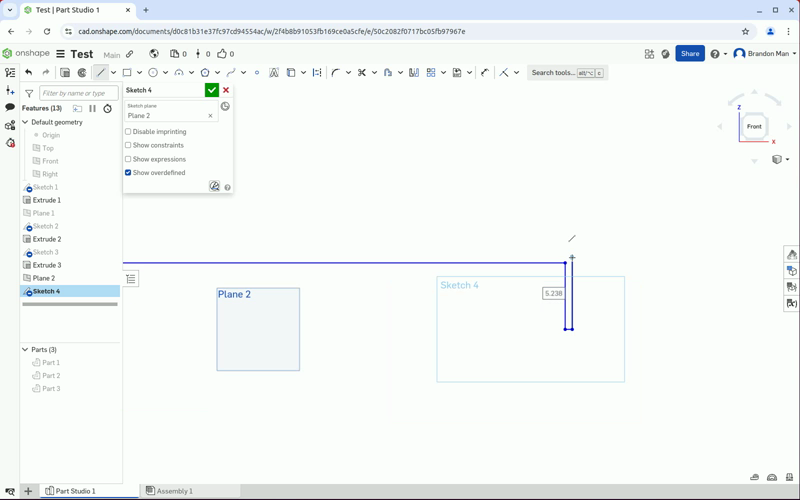
scroll(-6)
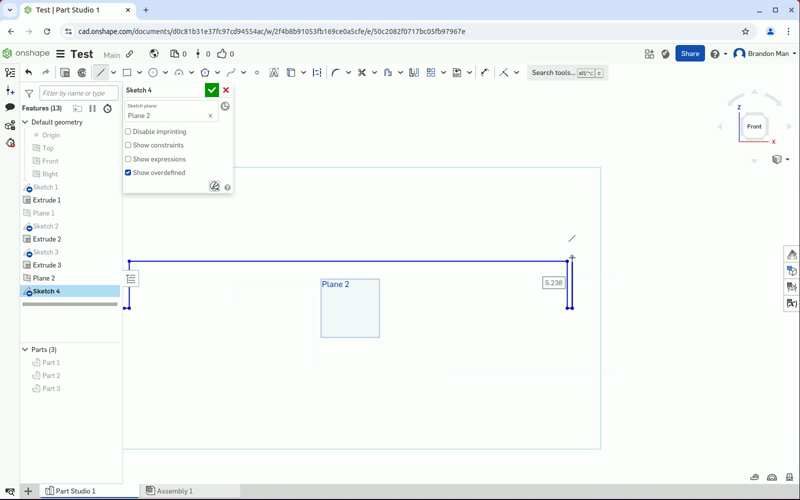
scroll(-6)
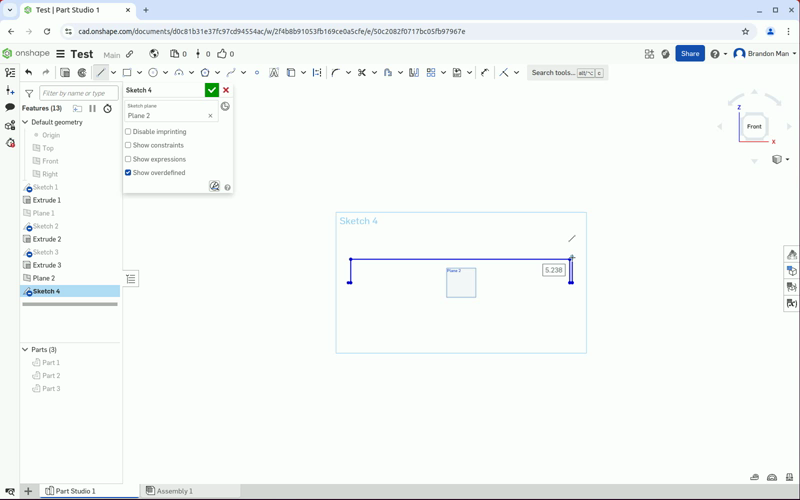
key_up(shift)
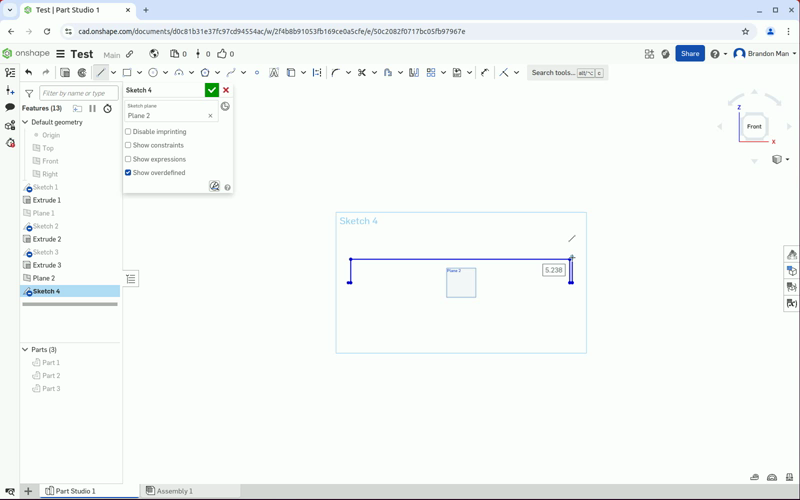
key_down(shift)
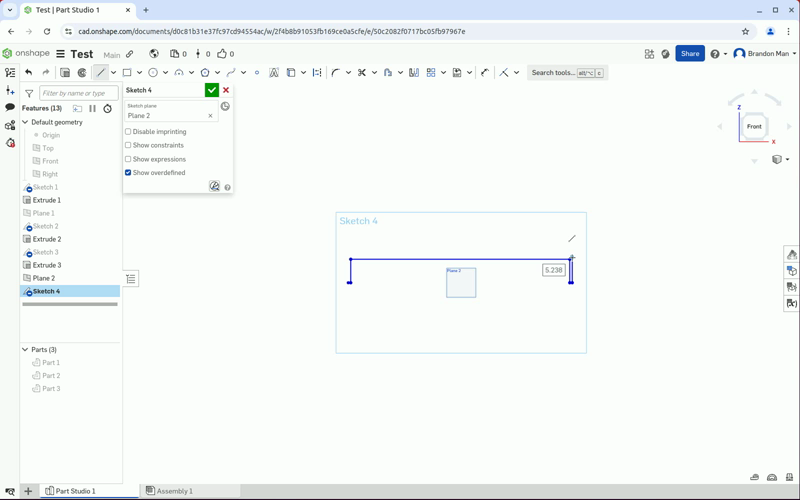
mouse_move(348, 257)
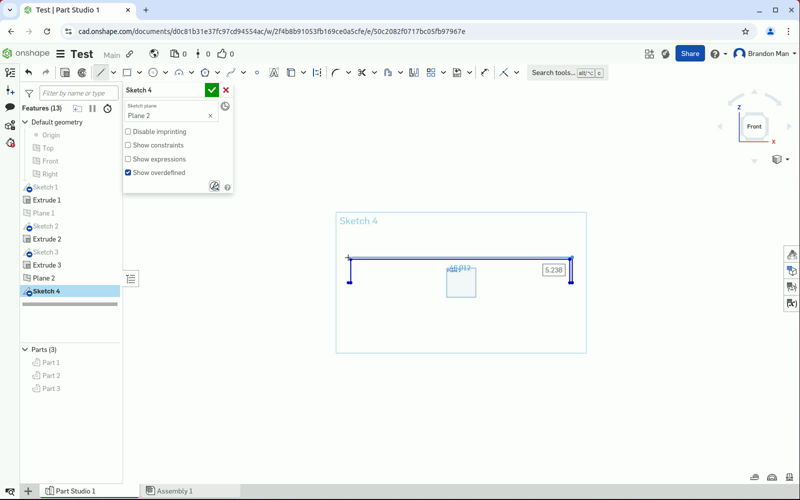
scroll(6)
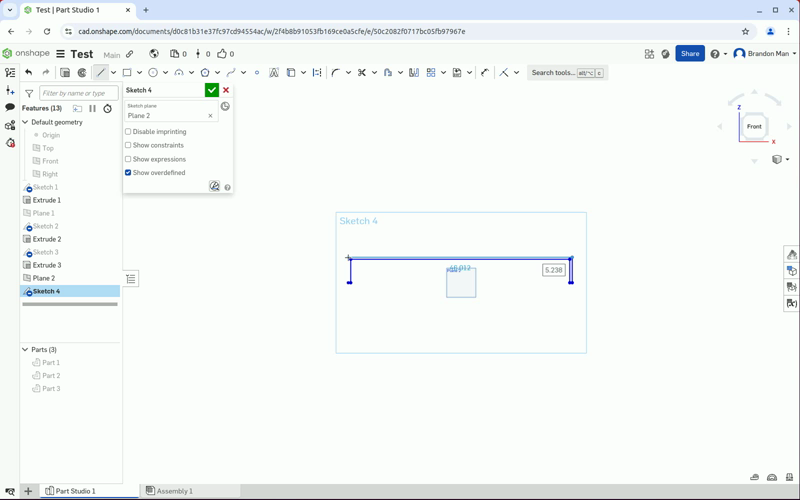
scroll(6)
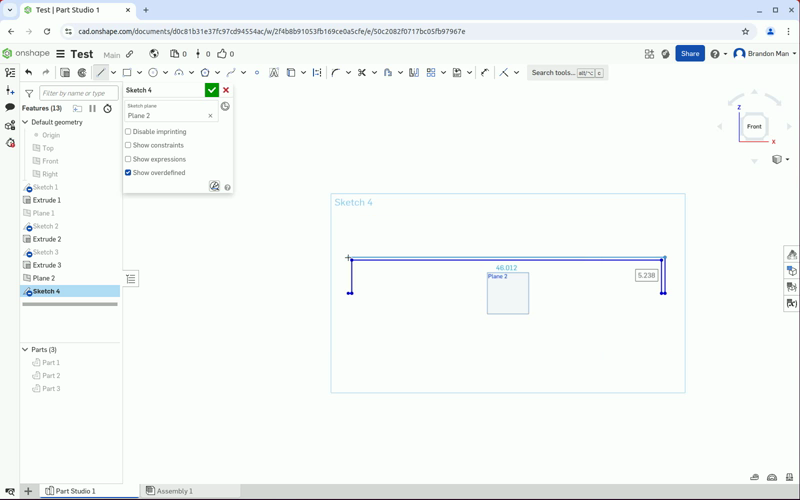
scroll(6)
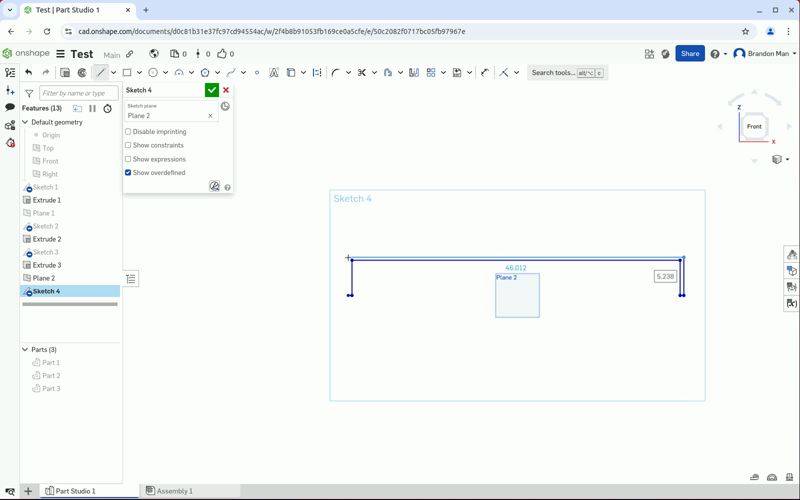
scroll(6)
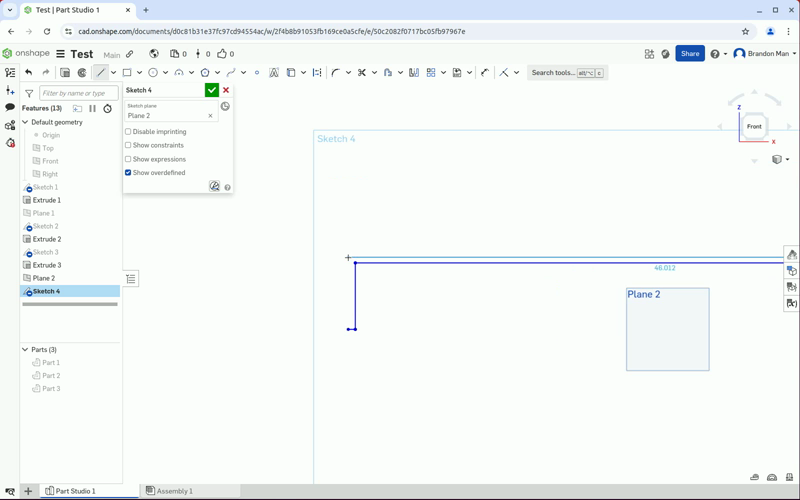
scroll(6)
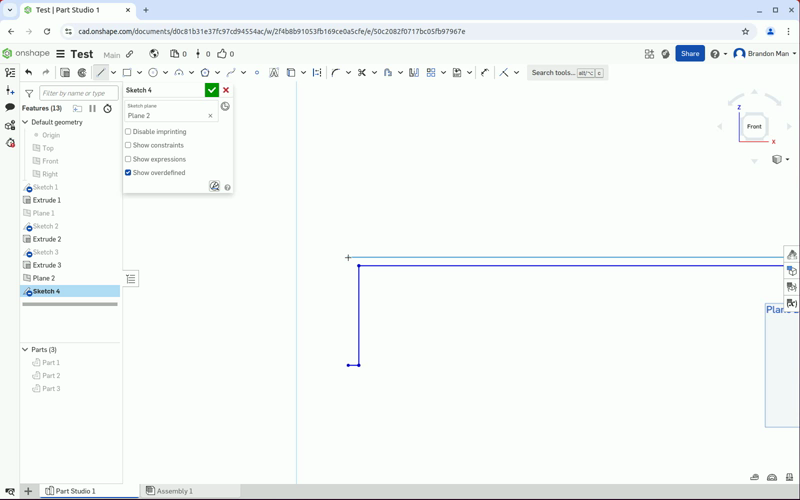
scroll(6)
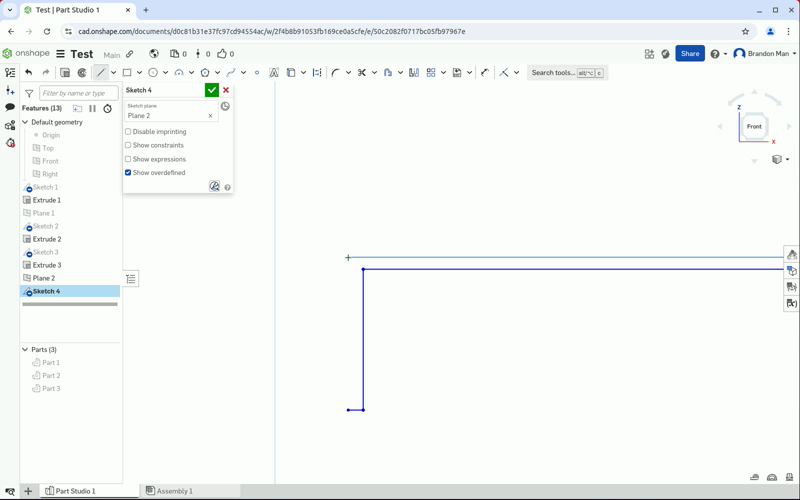
scroll(6)
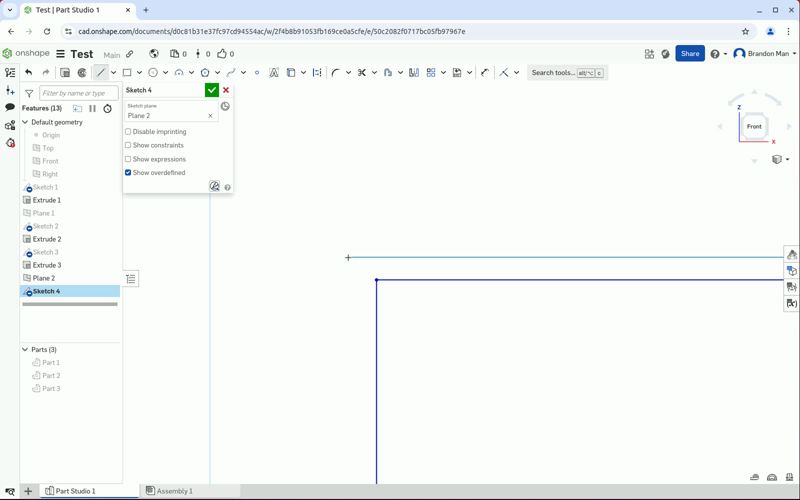
click(348, 257)
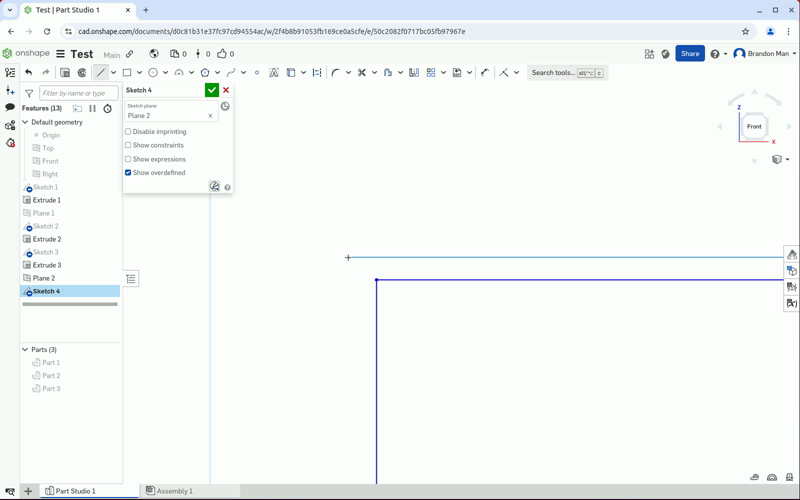
scroll(-6)
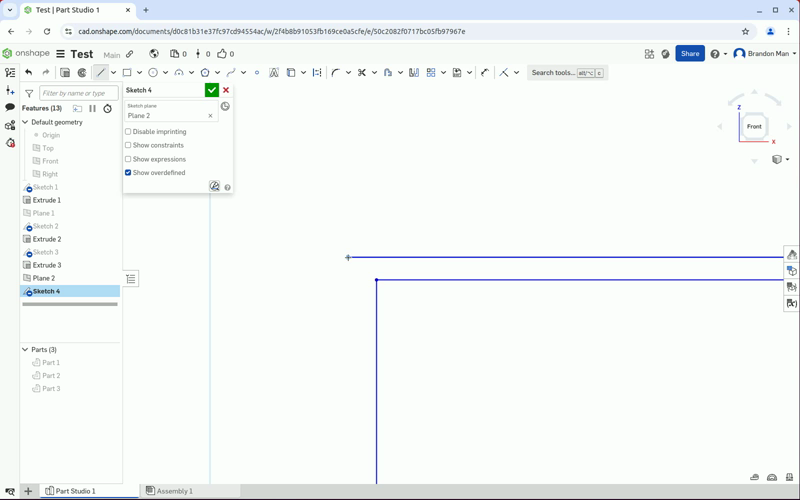
scroll(-6)
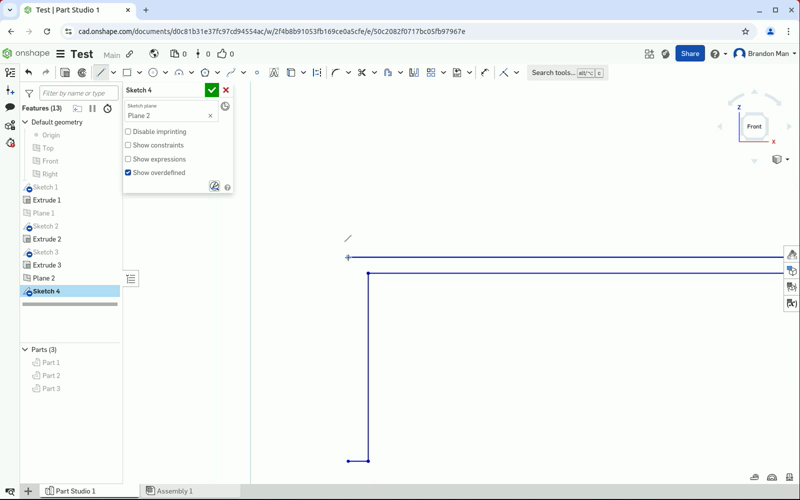
scroll(-6)
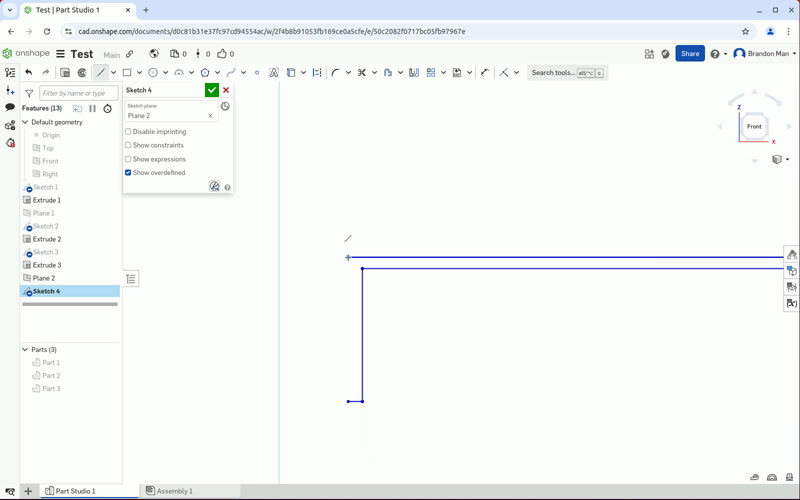
scroll(-6)
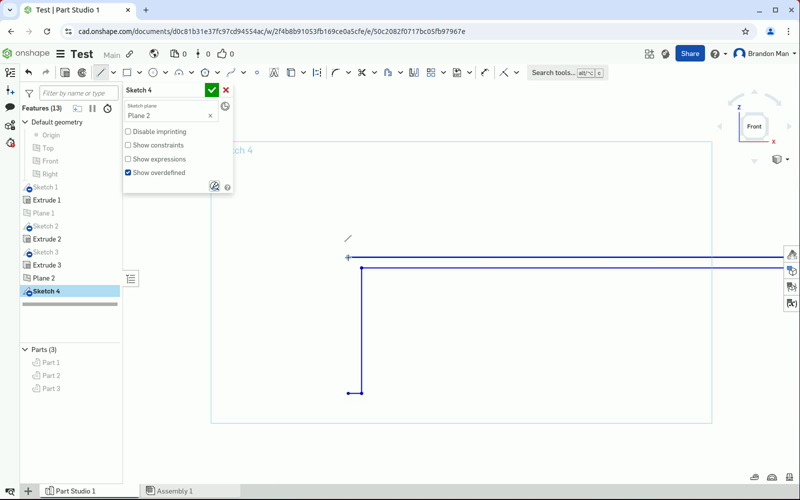
scroll(-6)
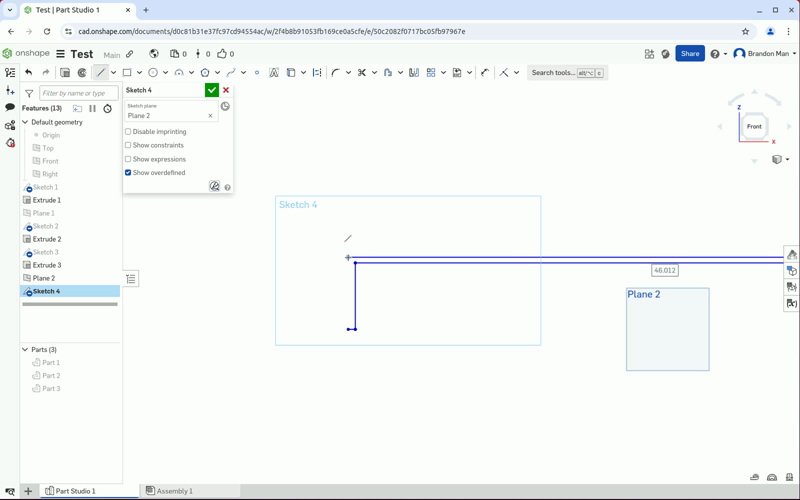
scroll(-6)
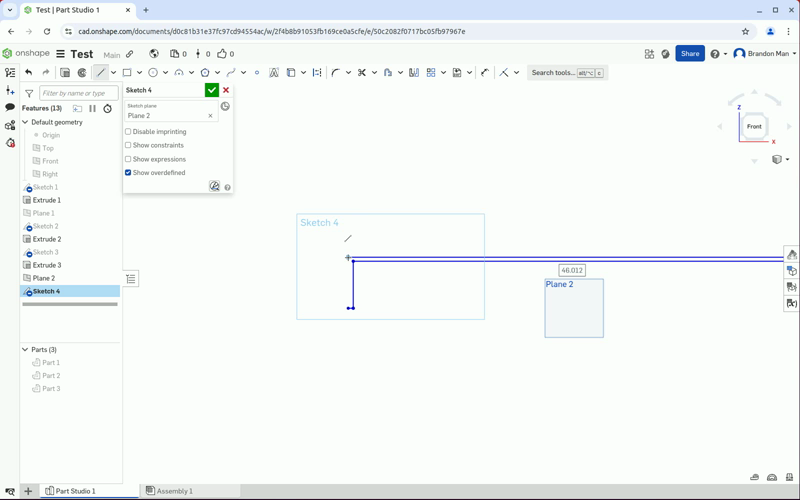
scroll(-6)
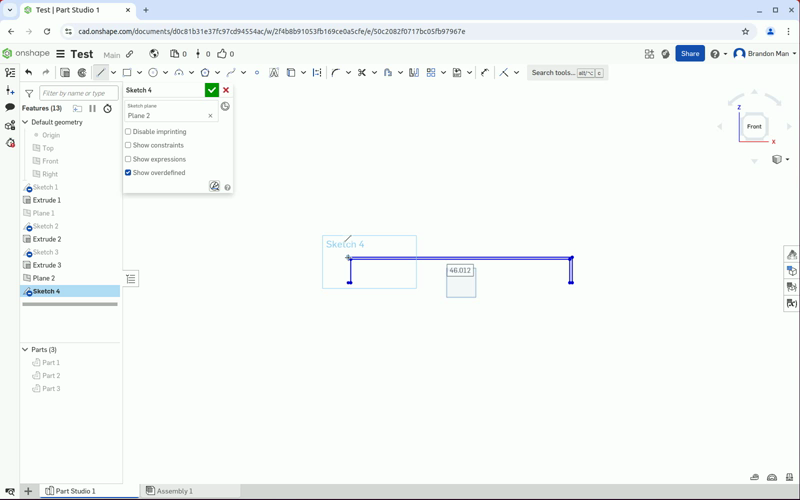
key_up(shift)
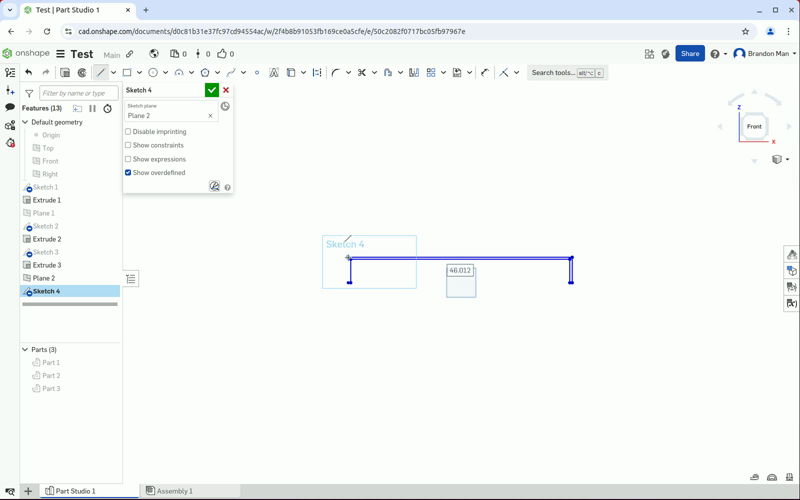
mouse_move(378, 257)
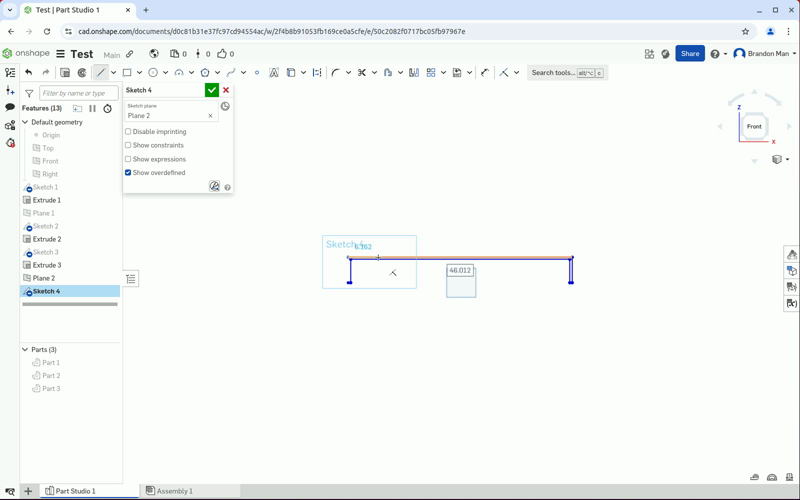
key_down(shift)
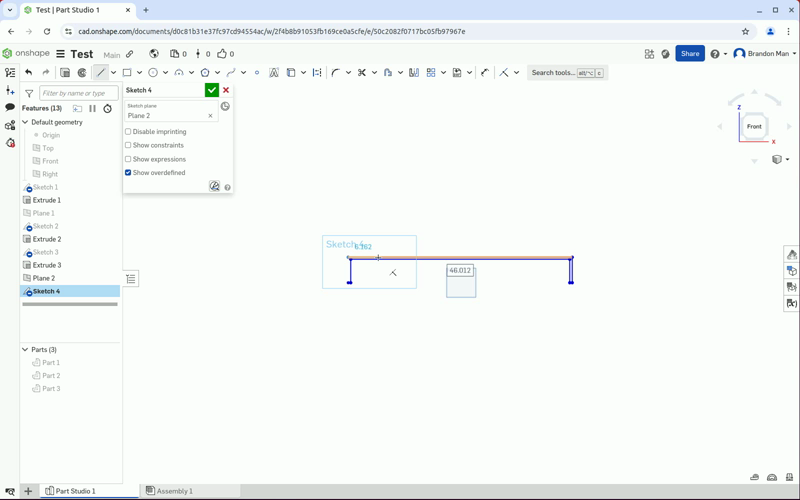
mouse_move(348, 282)
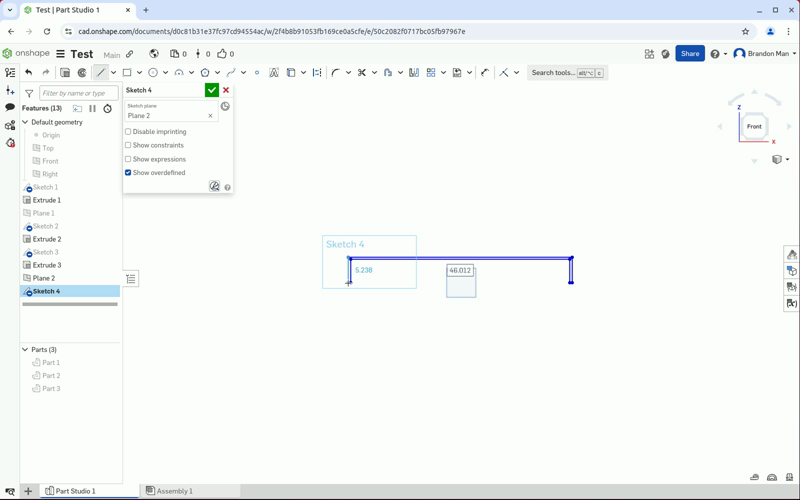
scroll(6)
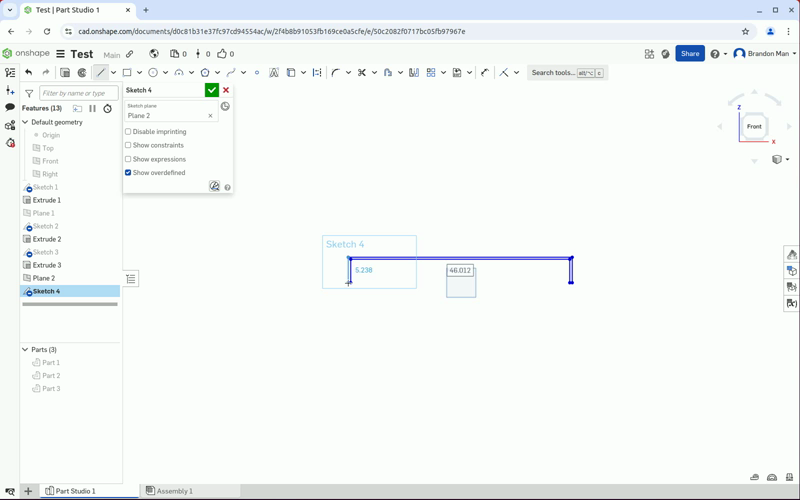
scroll(6)
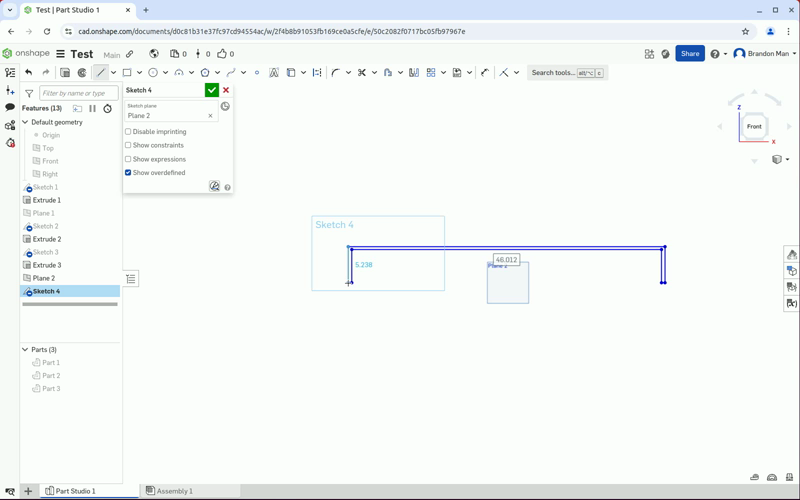
scroll(6)
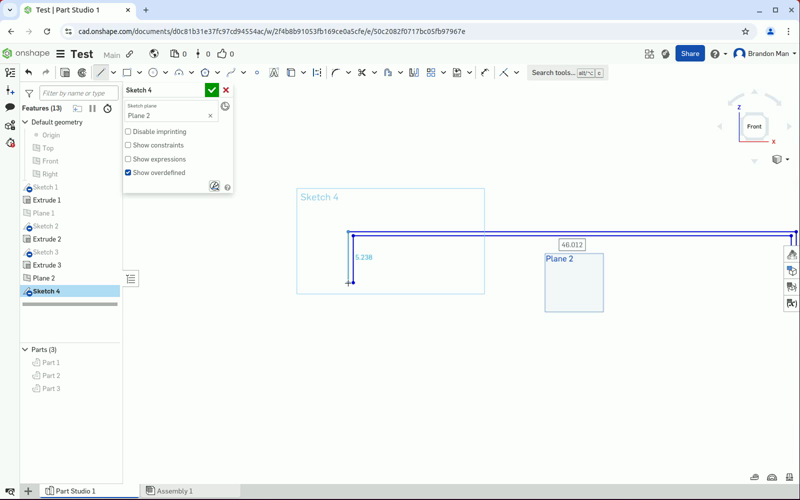
scroll(6)
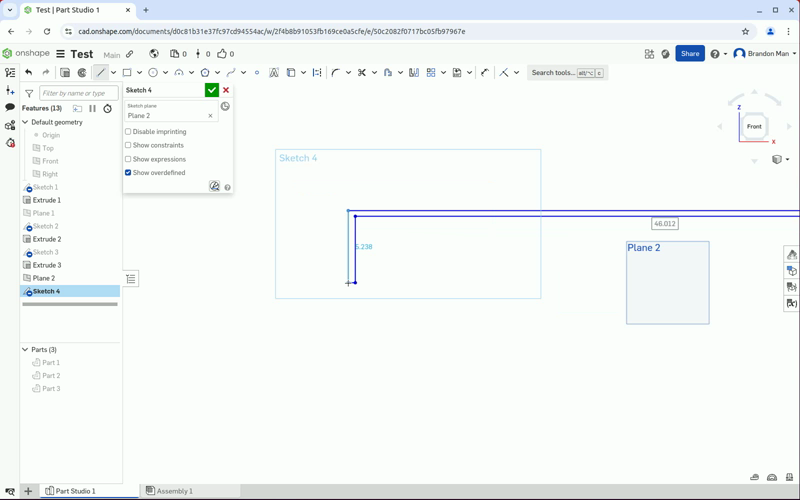
scroll(6)
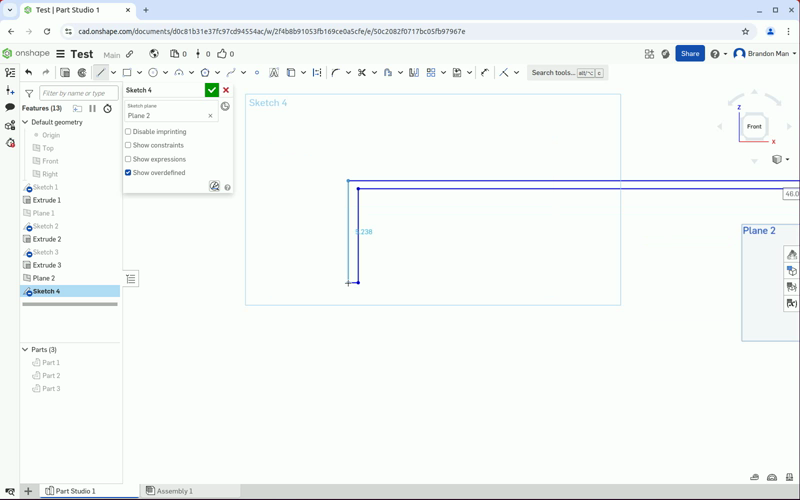
scroll(6)
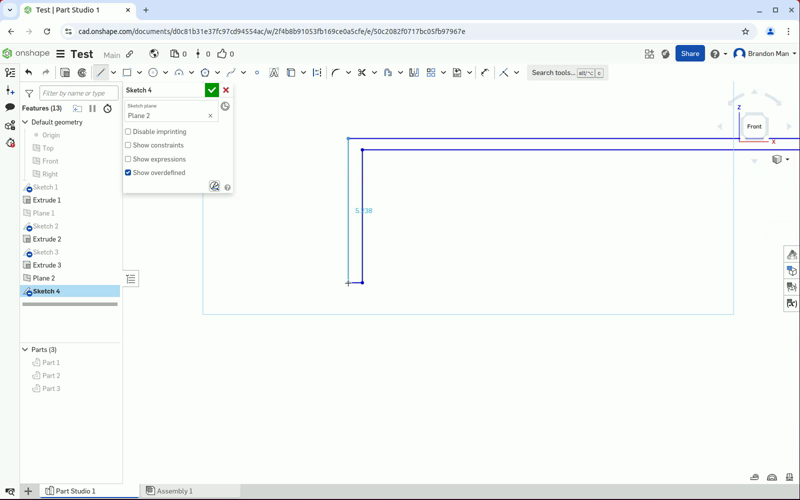
scroll(6)
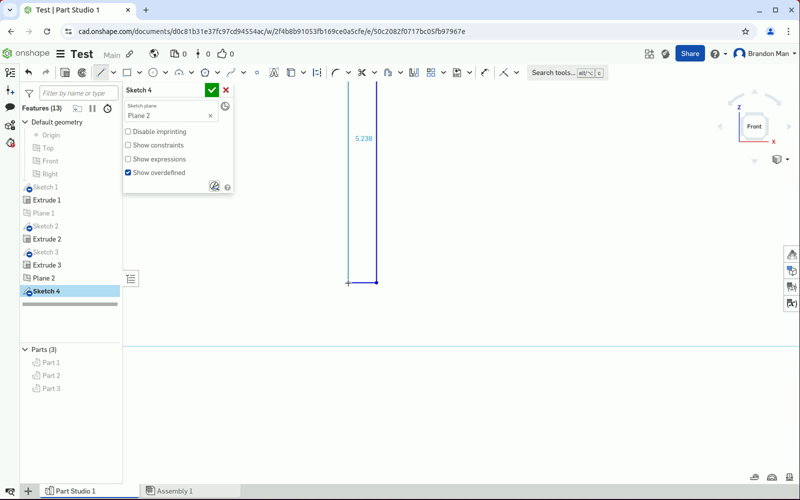
key_up(shift)
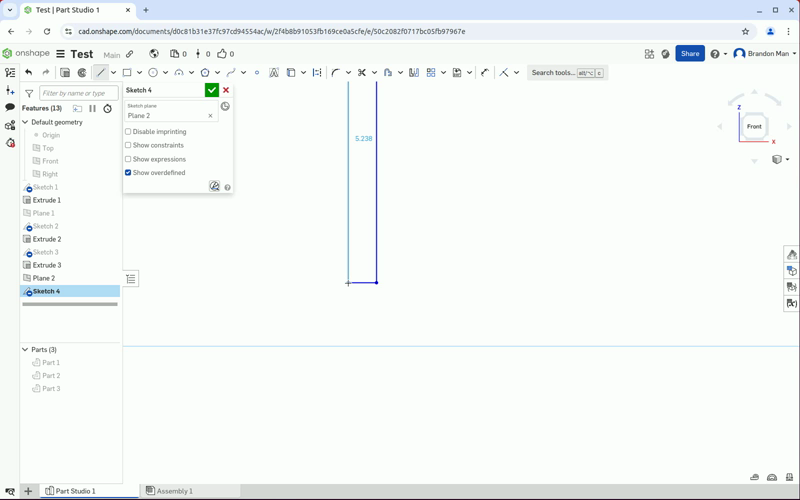
click(348, 282)
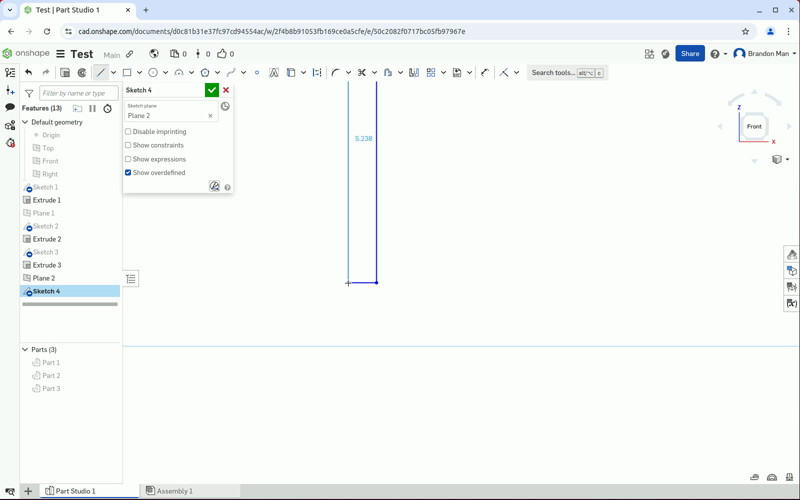
scroll(-6)
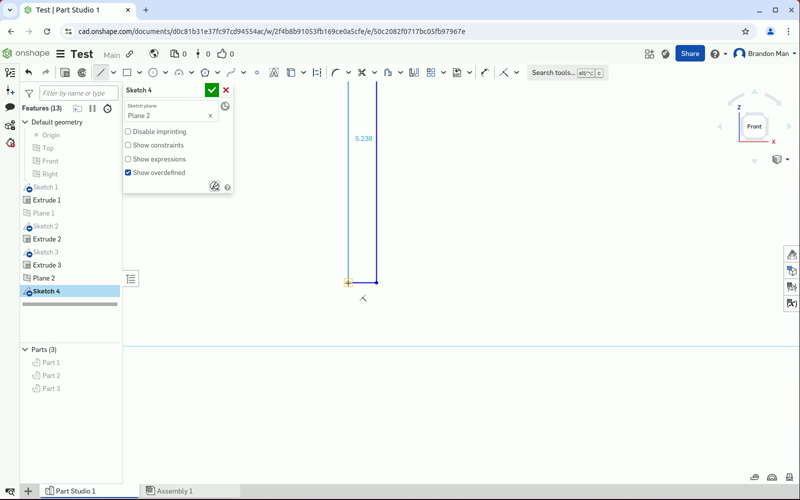
scroll(-6)
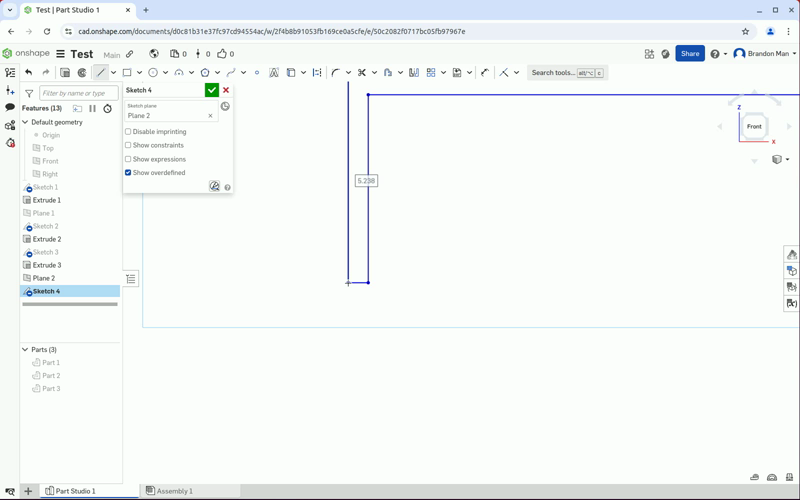
scroll(-6)
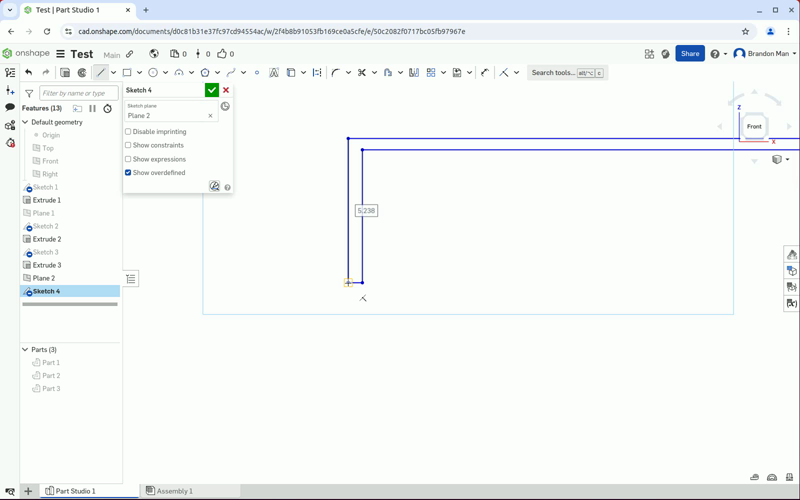
scroll(-6)
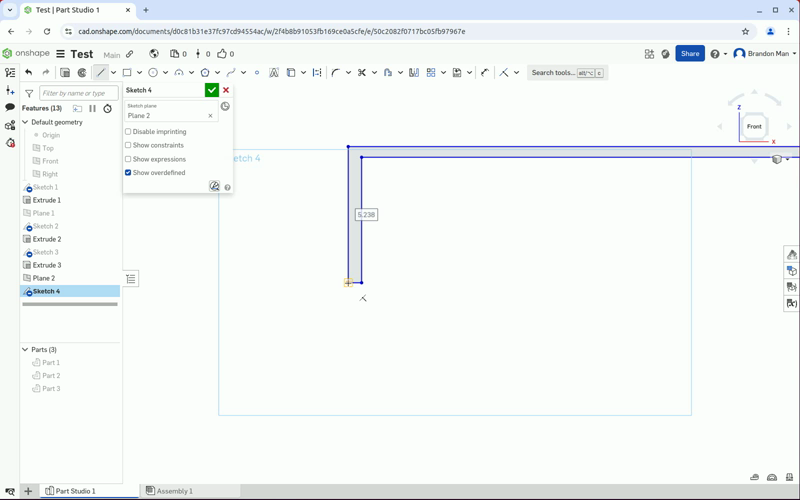
scroll(-6)
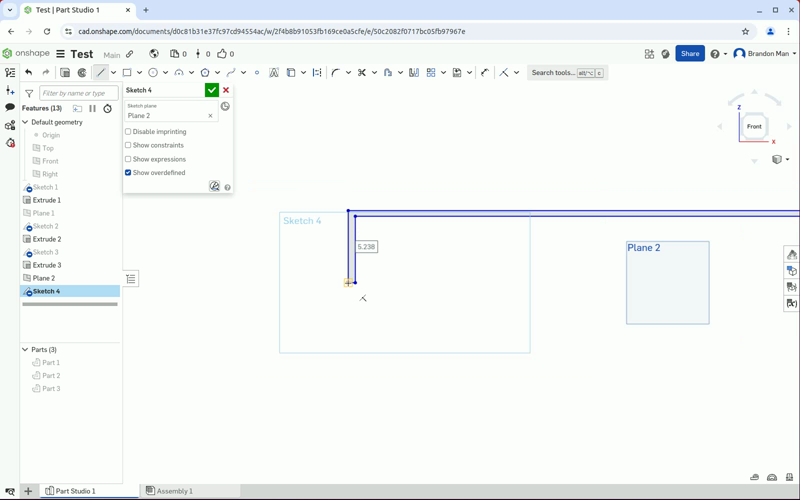
scroll(-6)
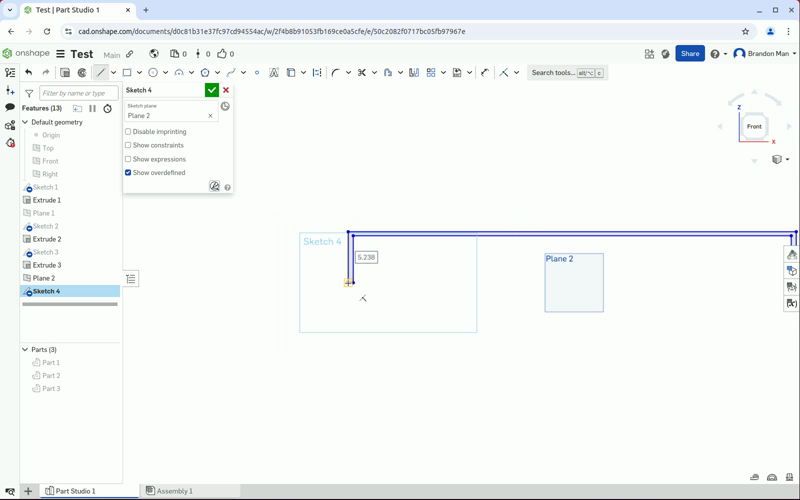
scroll(-6)
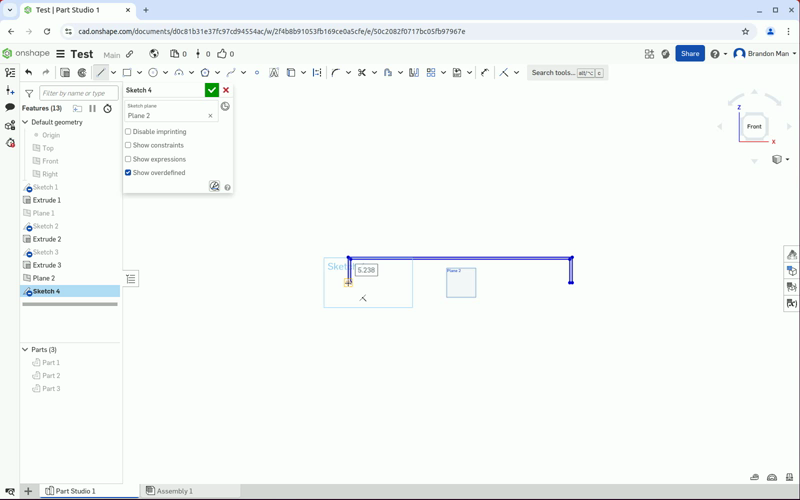
key(esc)
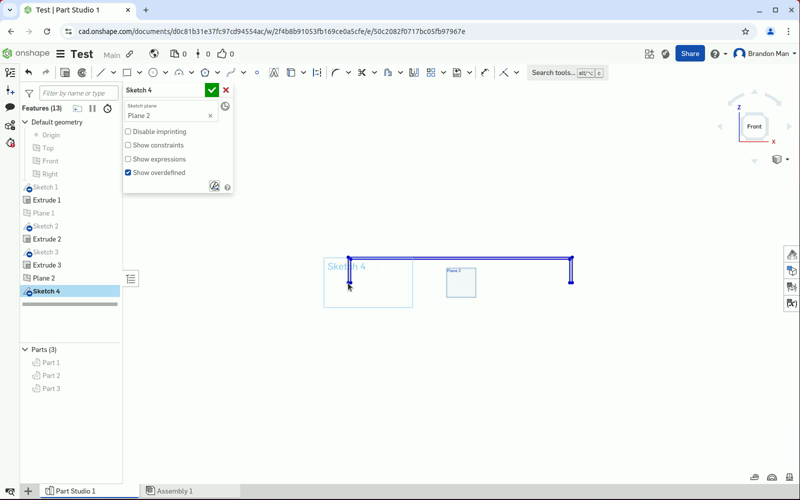
mouse_move(489, 258)
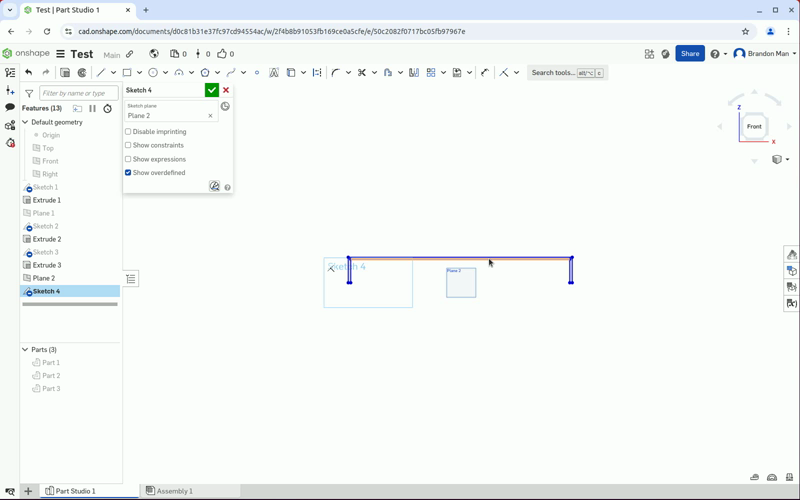
scroll(6)
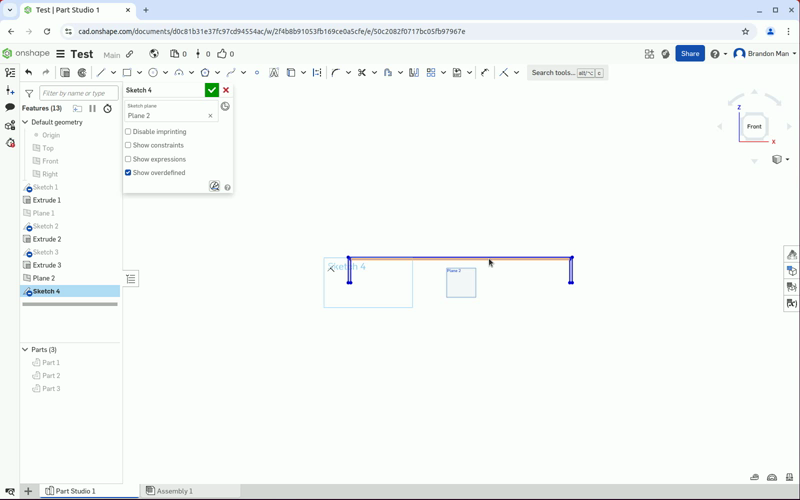
scroll(6)
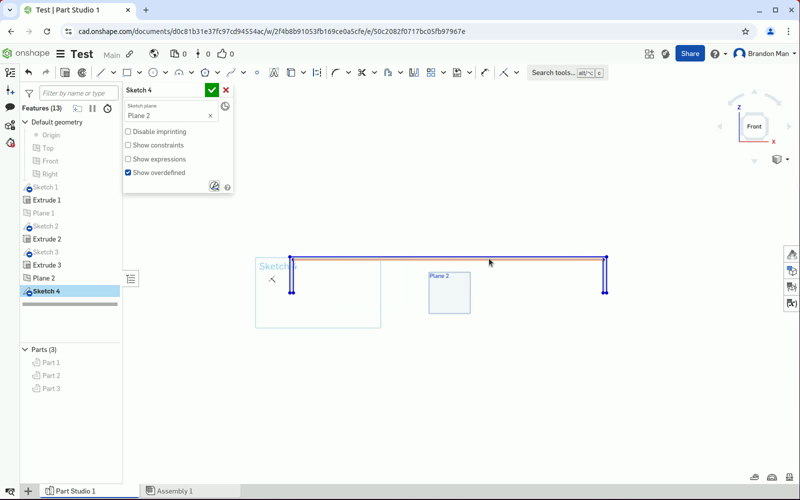
scroll(6)
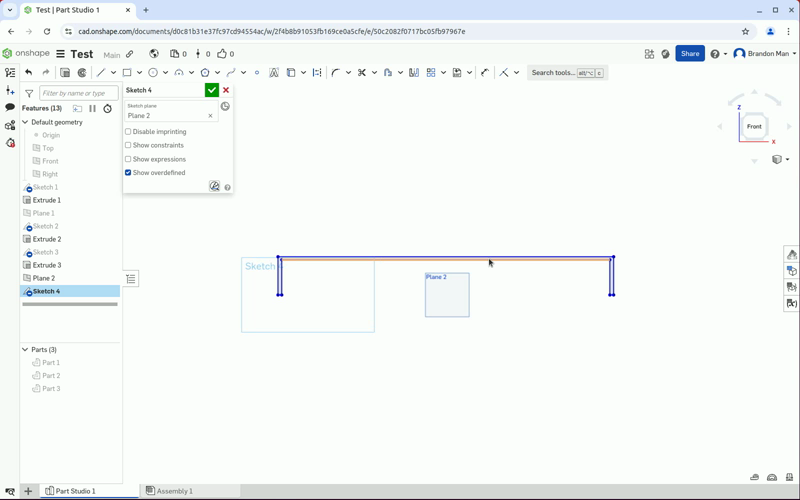
scroll(6)
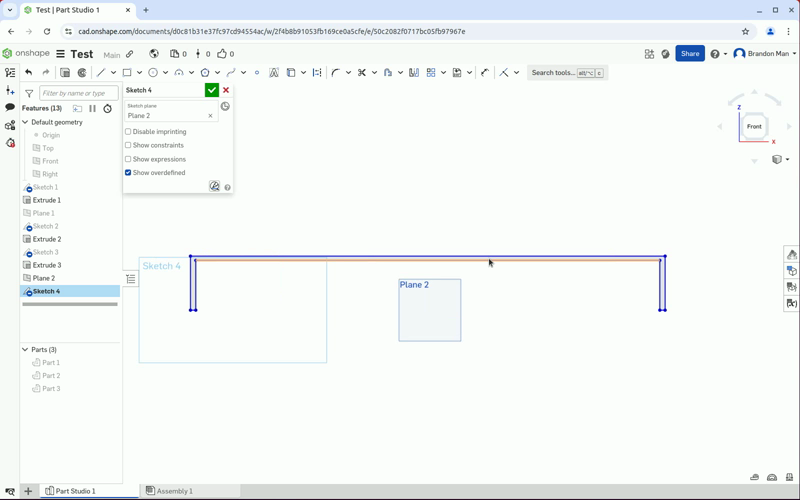
scroll(6)
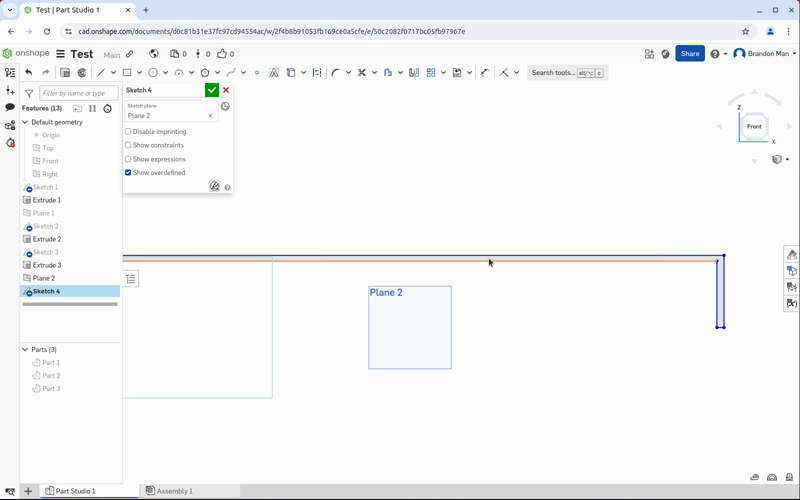
scroll(6)
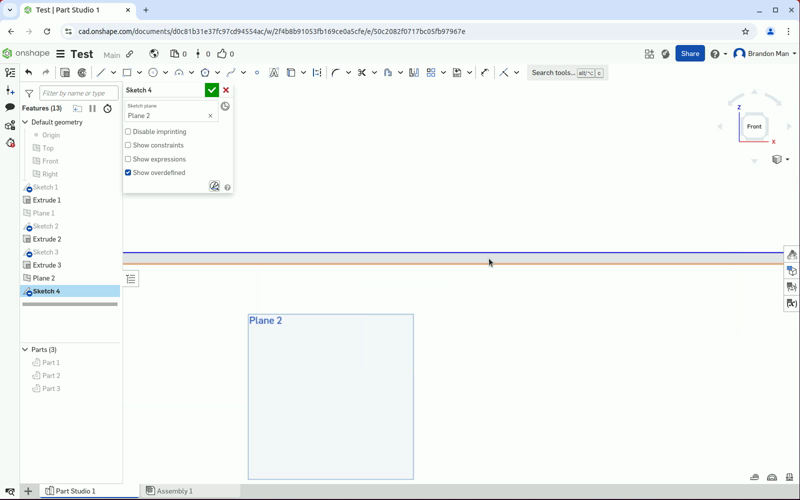
scroll(6)
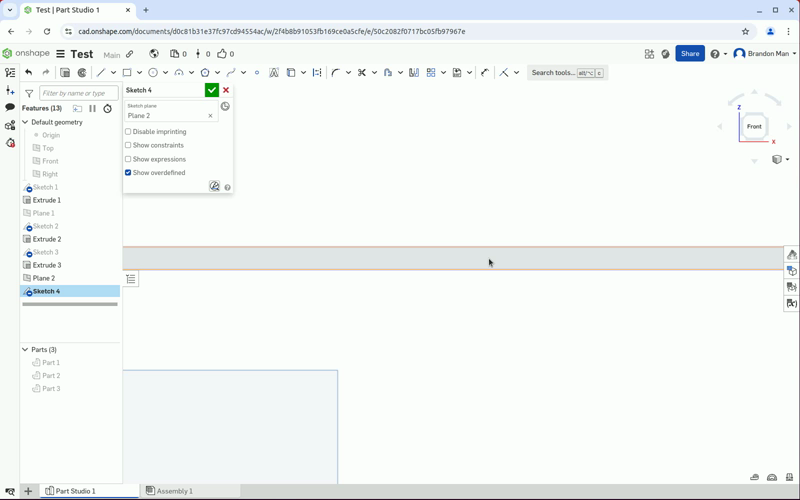
click(489, 258)
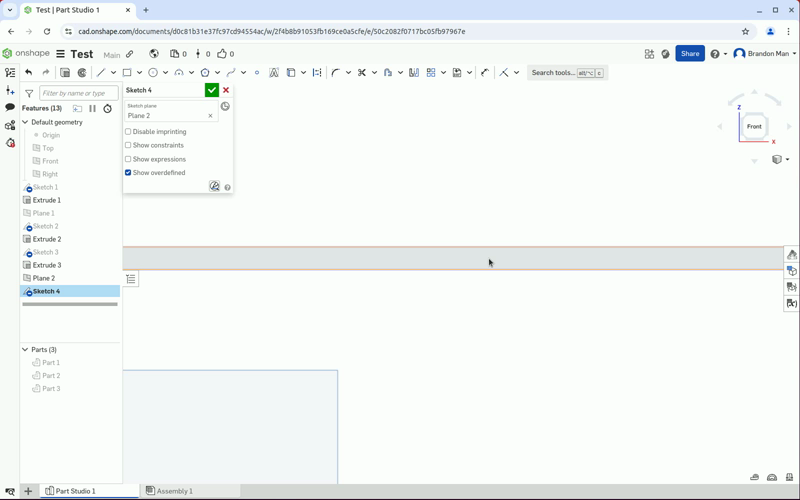
scroll(-6)
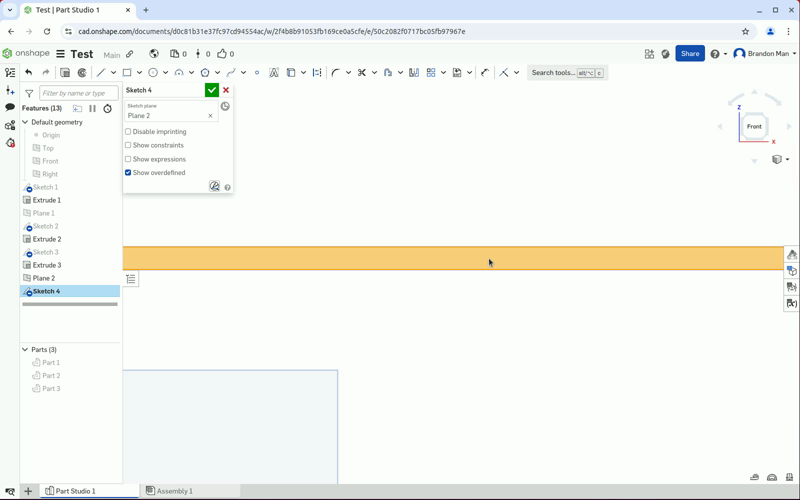
scroll(-6)
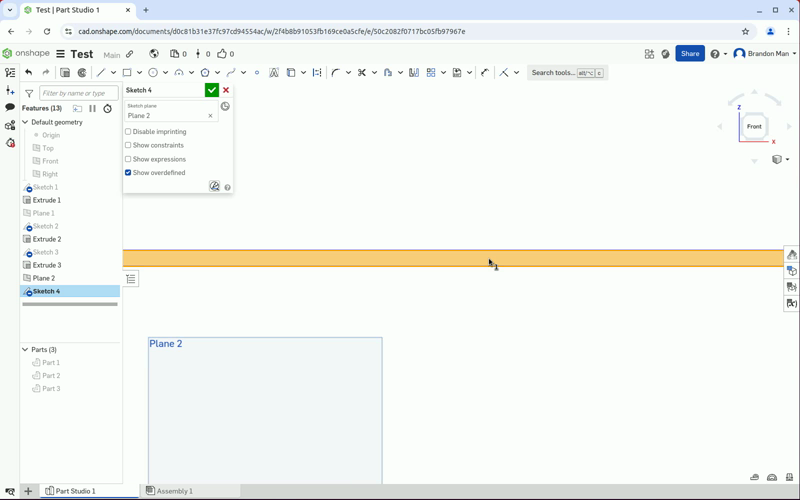
scroll(-6)
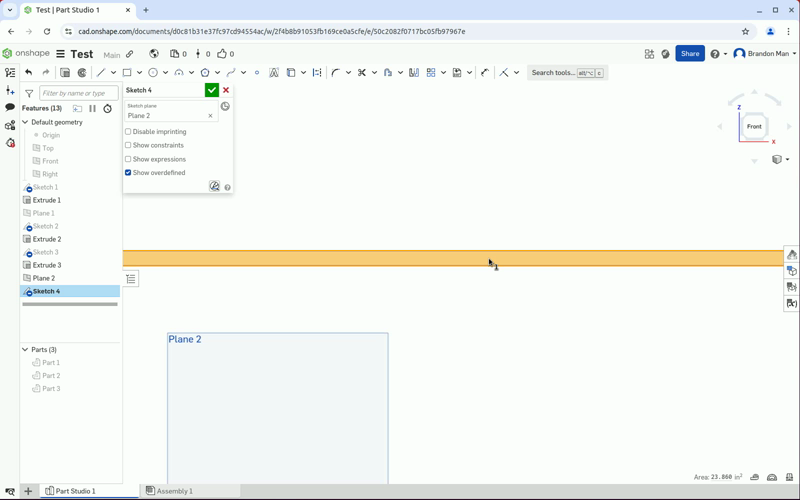
scroll(-6)
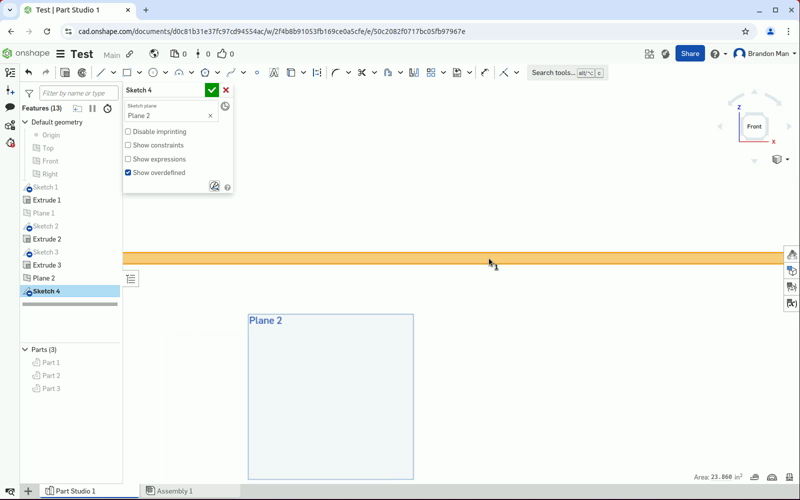
scroll(-6)
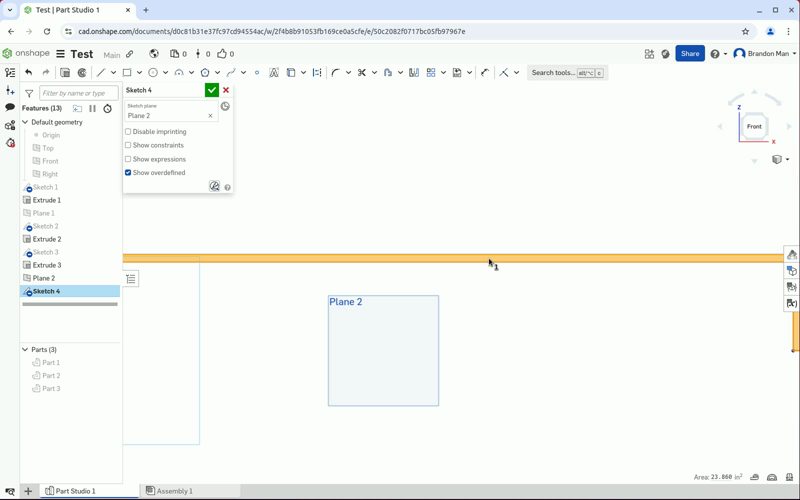
scroll(-6)
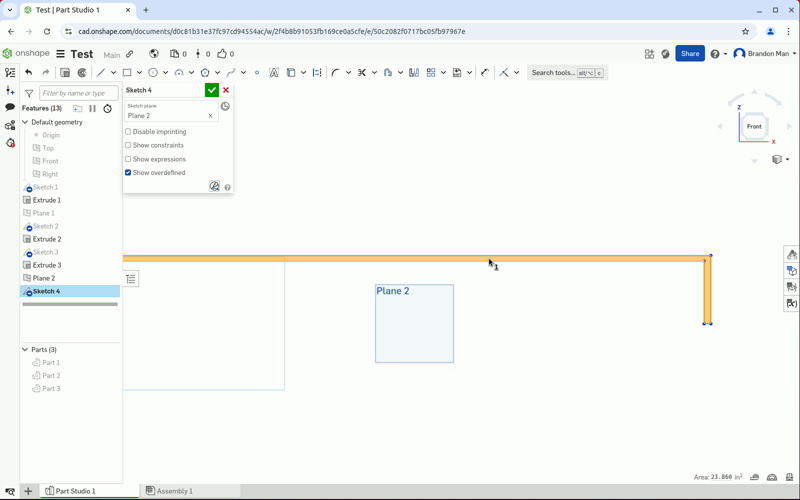
scroll(-6)
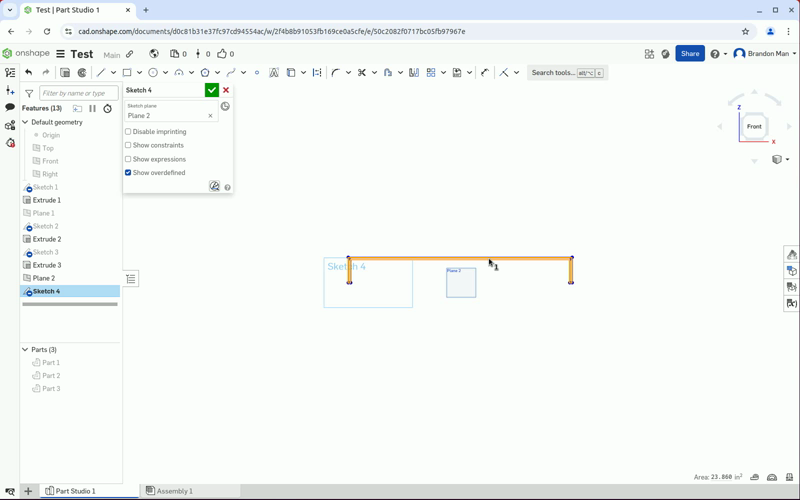
mouse_move(73, 352)
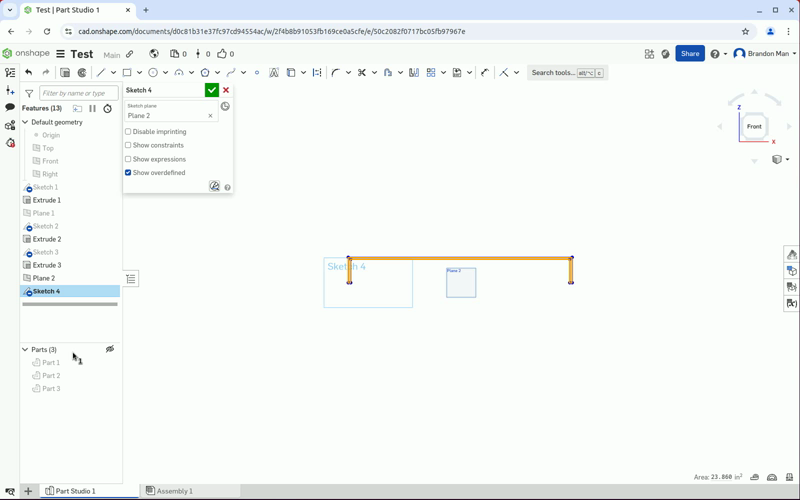
key(shift+y)
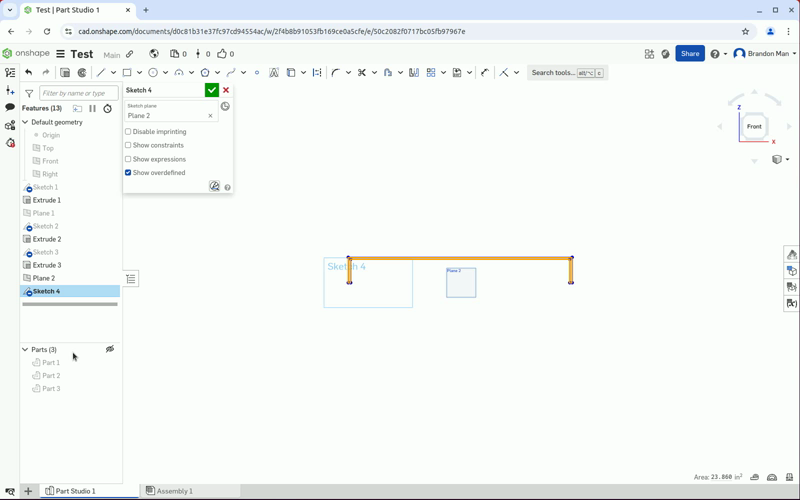
key(shift+e)
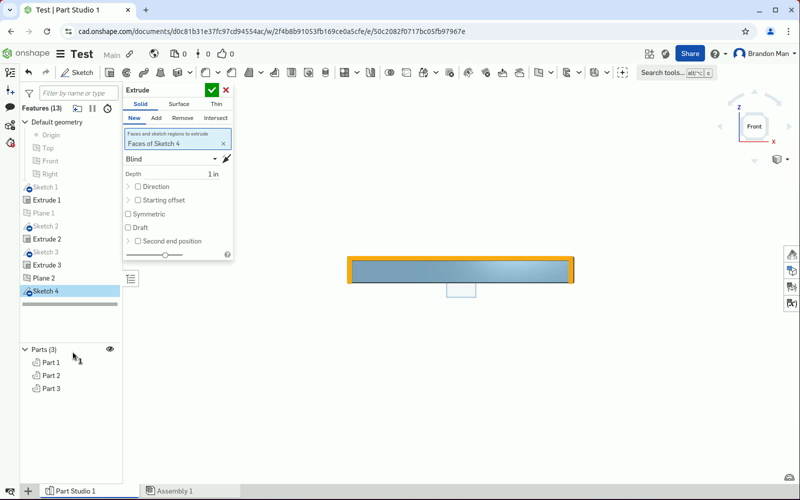
mouse_move(143, 106)
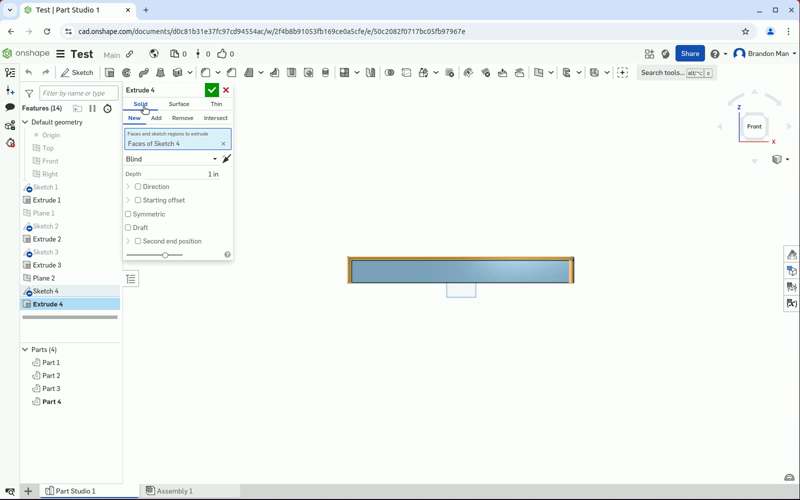
click(143, 106)
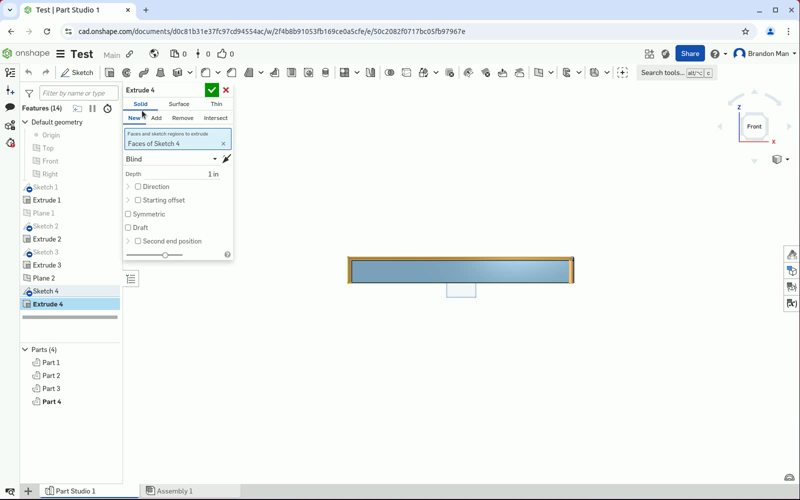
mouse_move(137, 120)
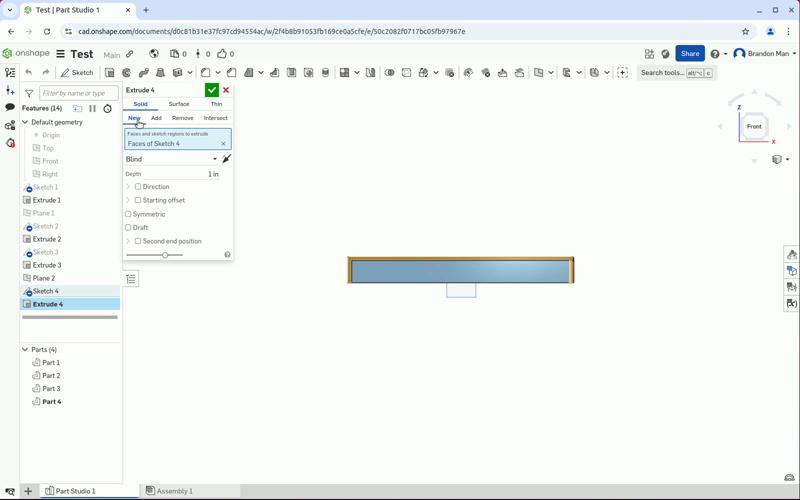
click(137, 120)
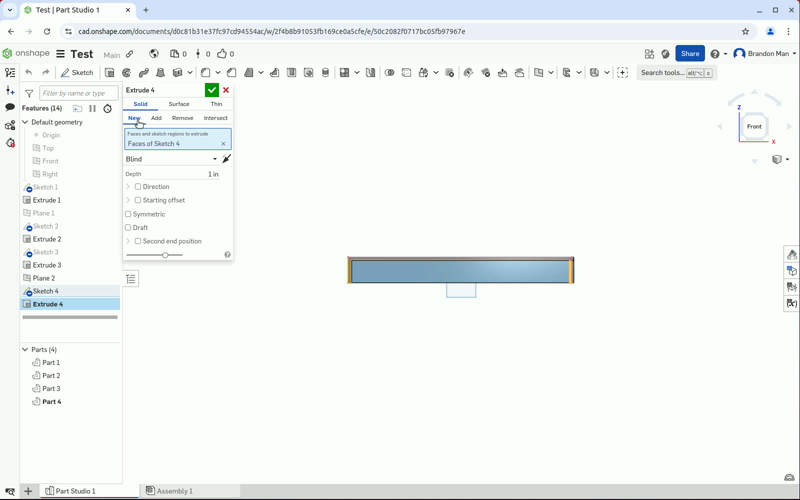
key(tab, 4)
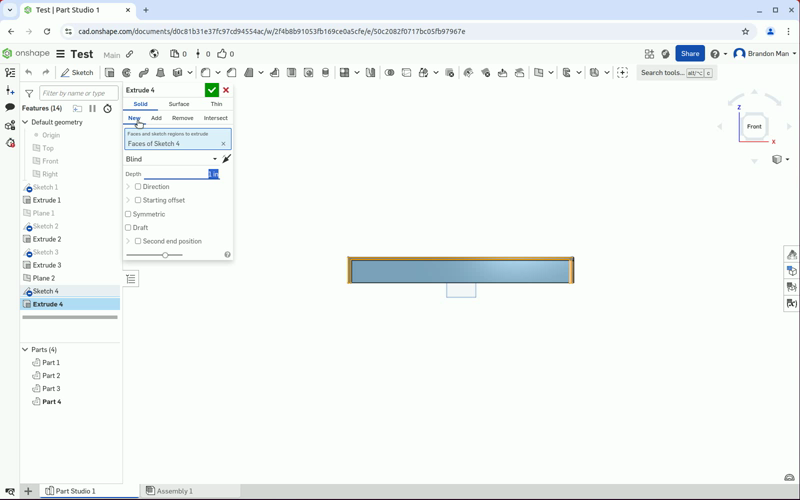
text(0.722)
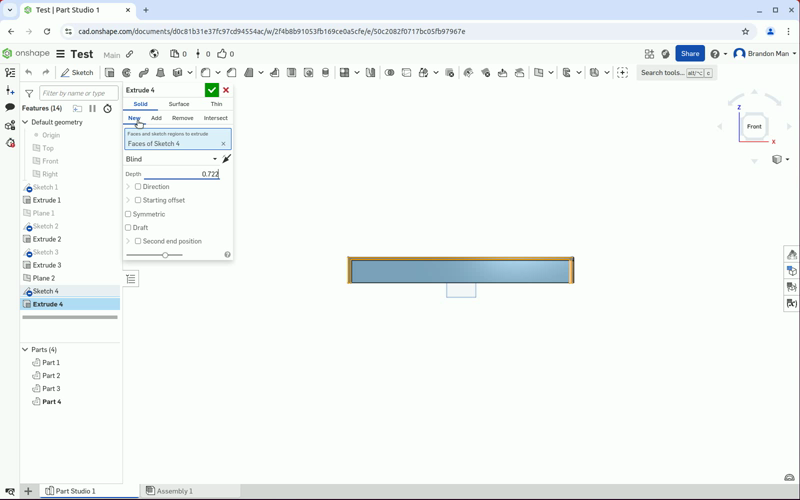
key(enter)
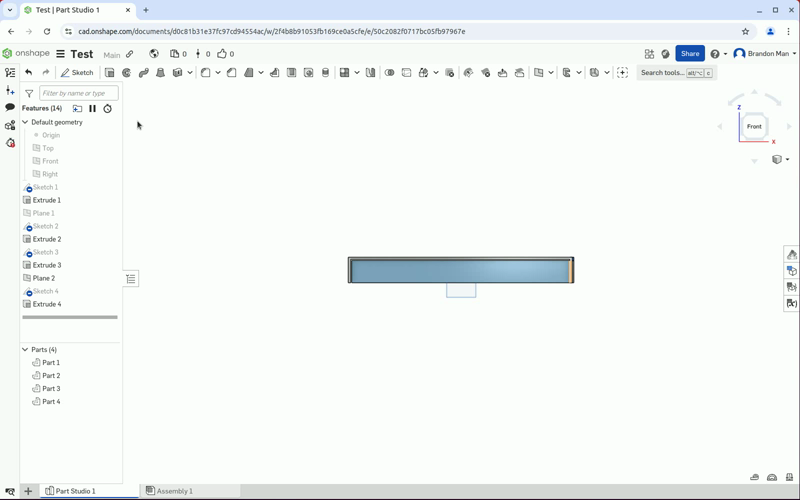
key(shift+h)
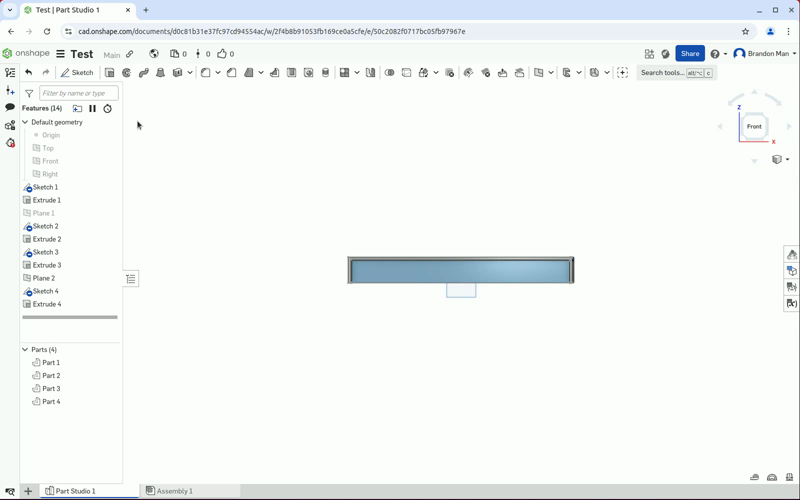
key(shift+h)
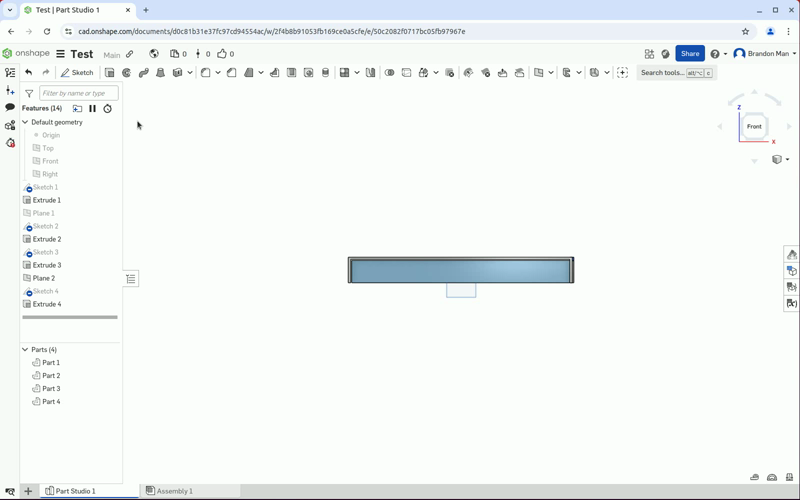
mouse_move(73, 189)
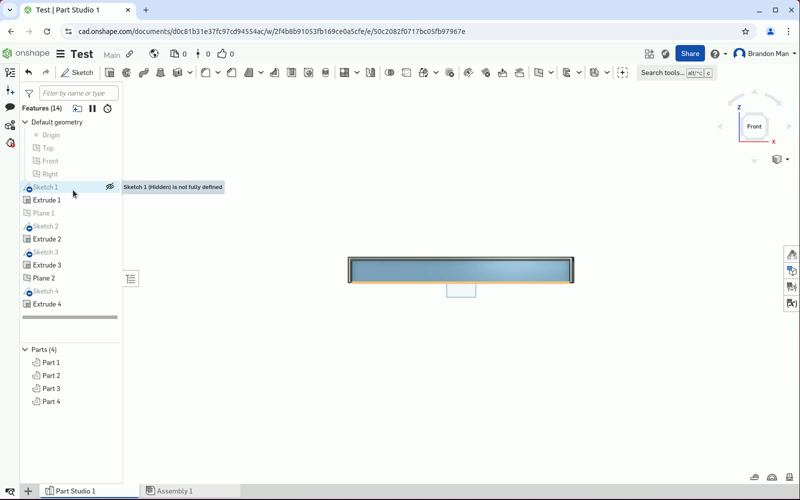
click(73, 189)
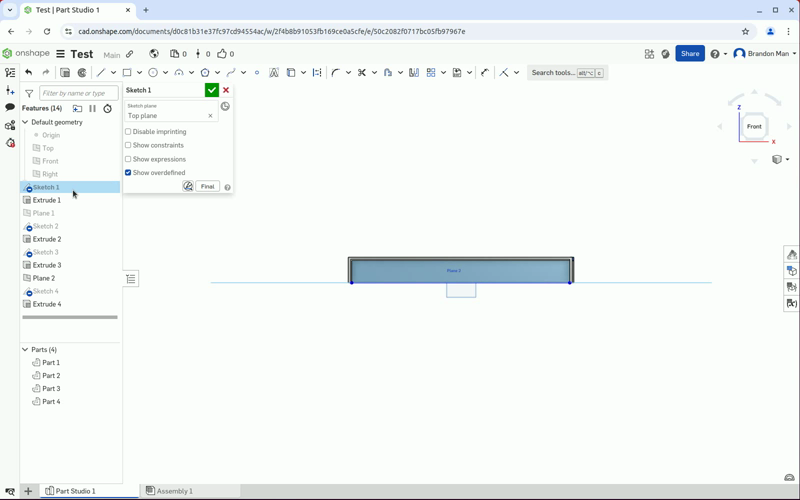
mouse_move(229, 92)
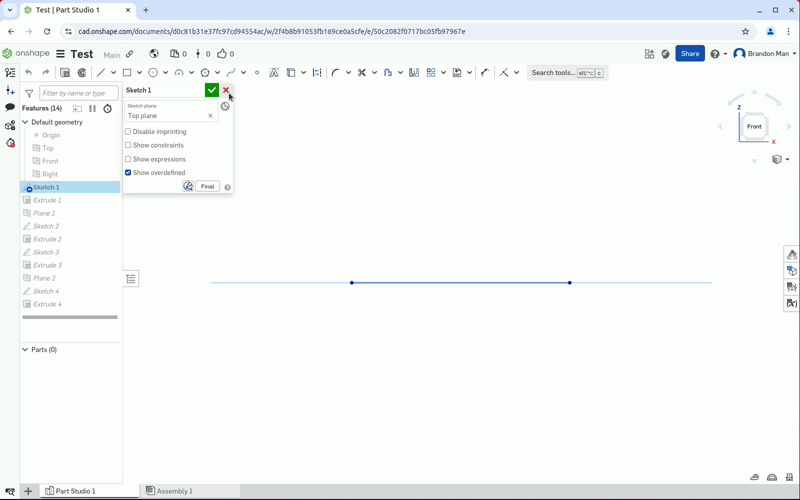
click(229, 92)
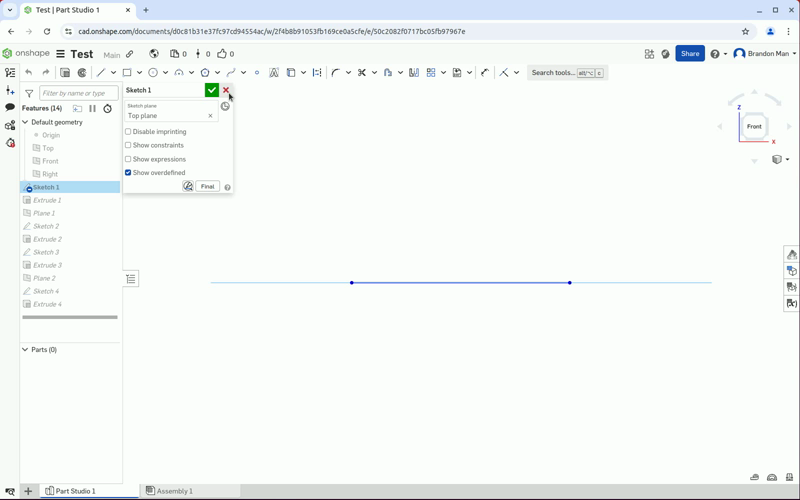
key(shift+s)
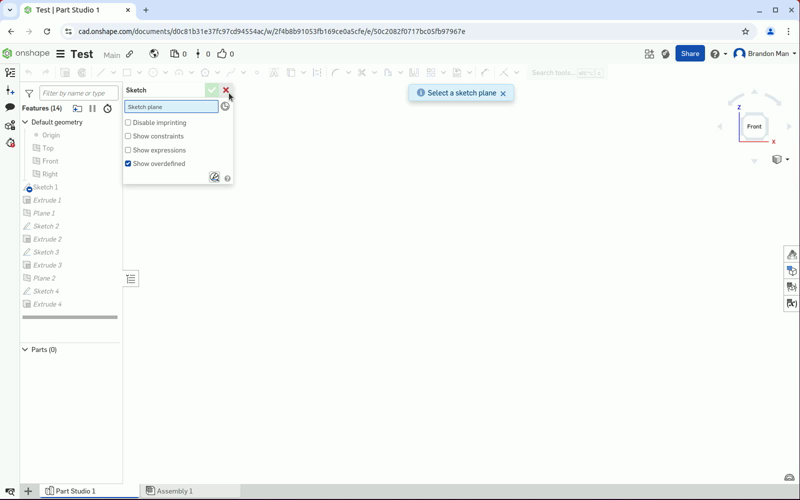
mouse_move(73, 280)
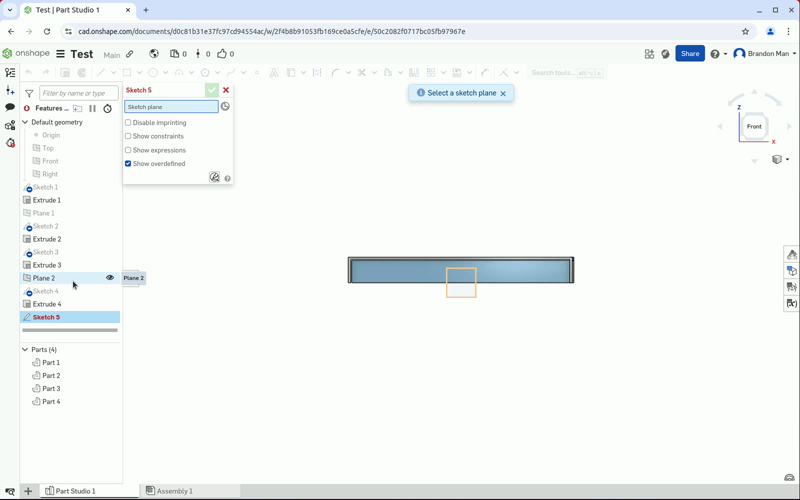
click(73, 280)
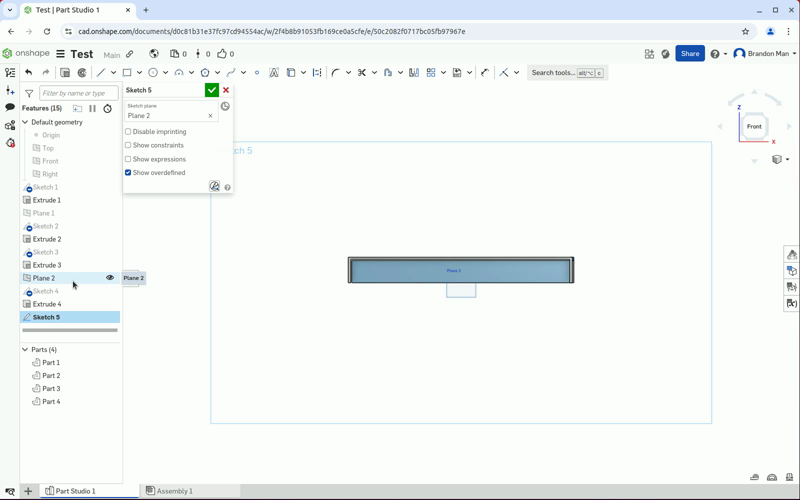
mouse_move(73, 352)
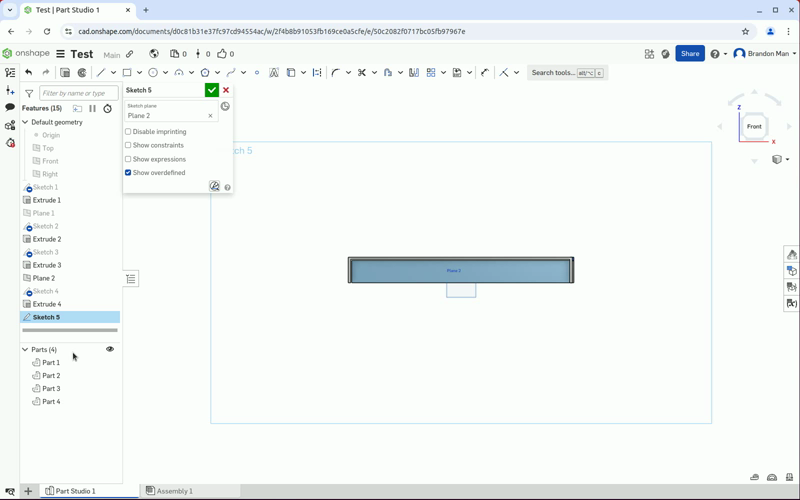
key(y)
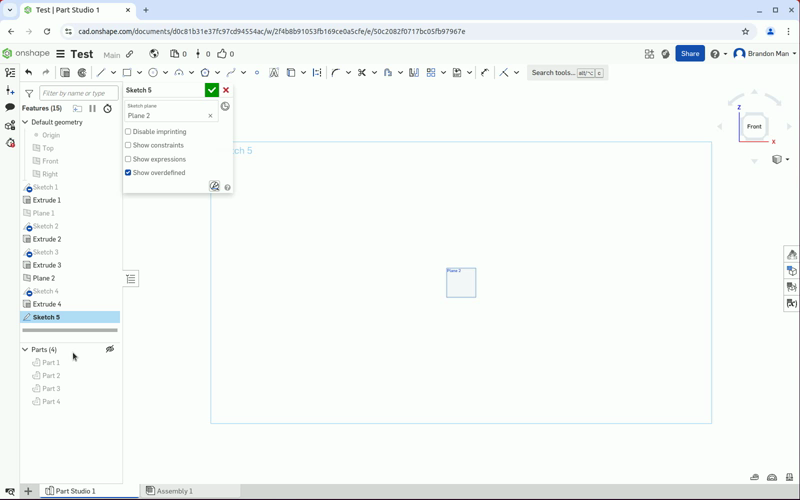
key(l)
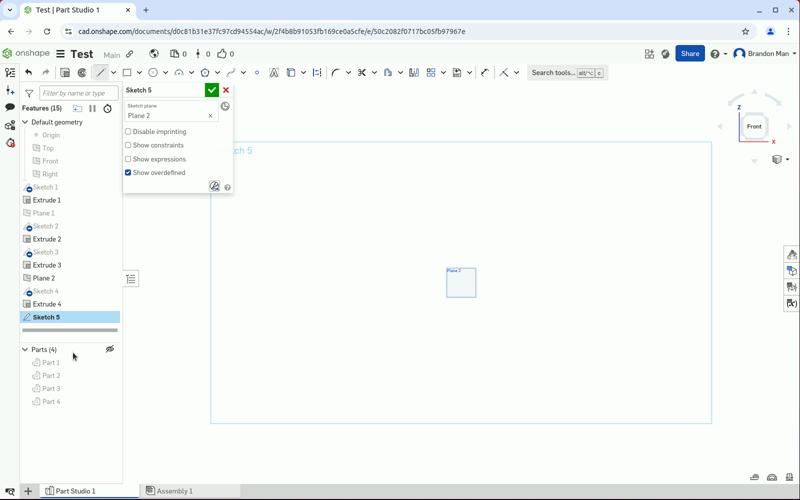
key_down(shift)
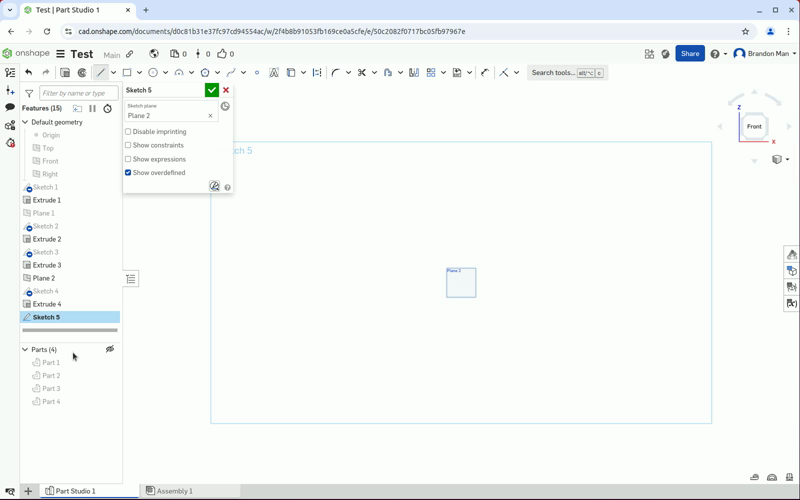
mouse_move(351, 282)
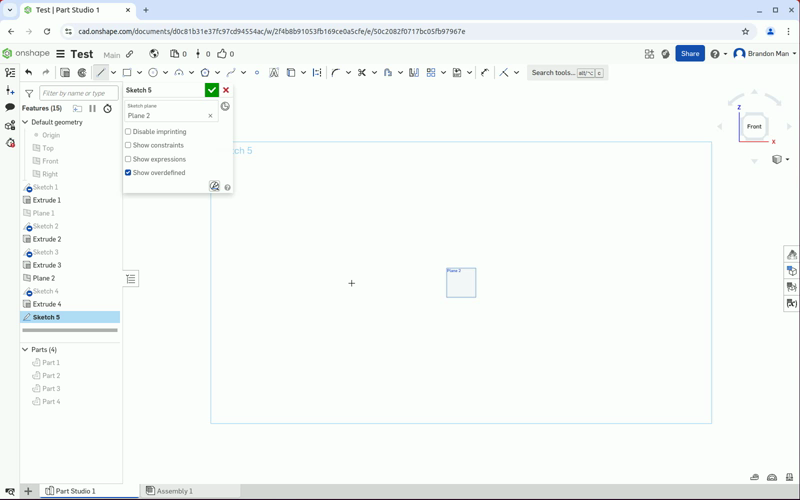
click(351, 282)
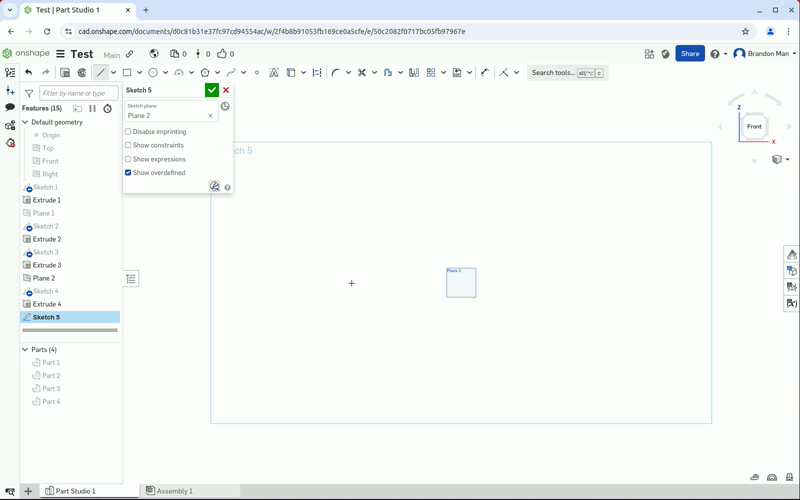
key_up(shift)
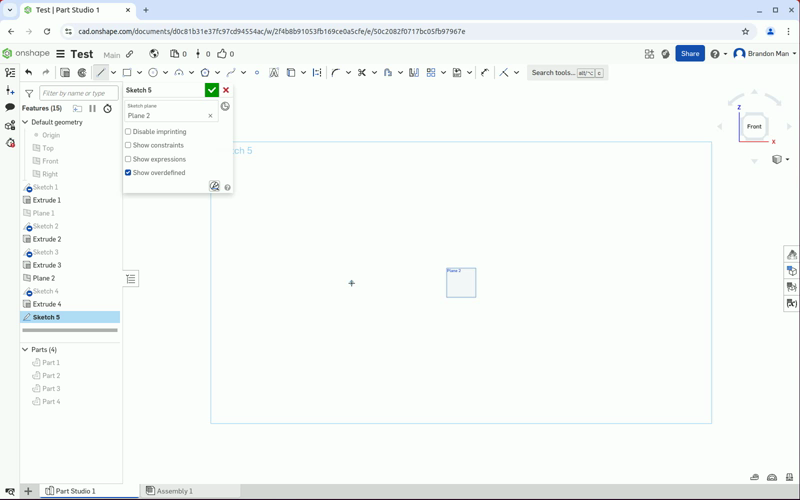
key_down(shift)
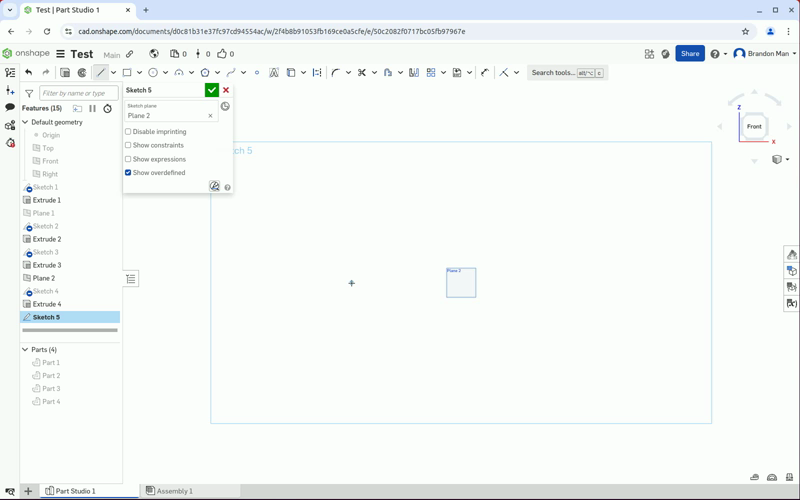
mouse_move(569, 282)
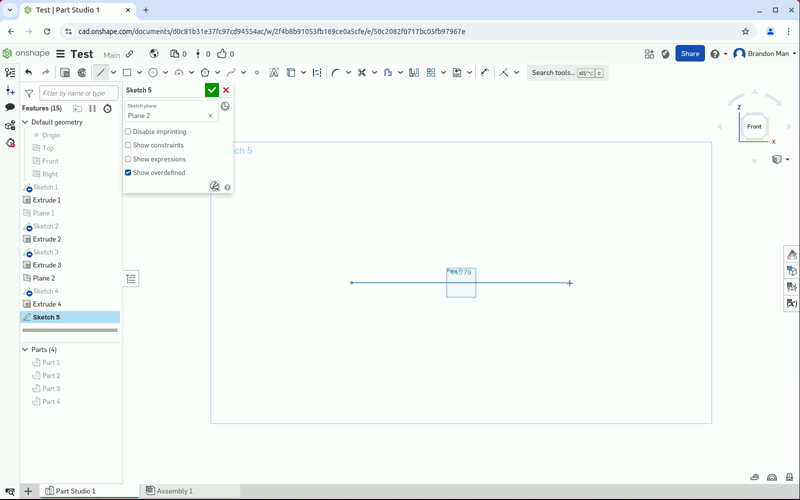
click(569, 282)
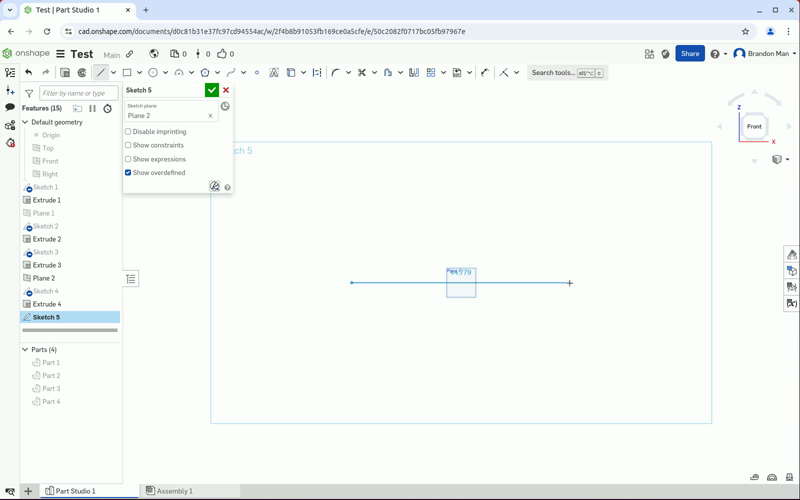
key_up(shift)
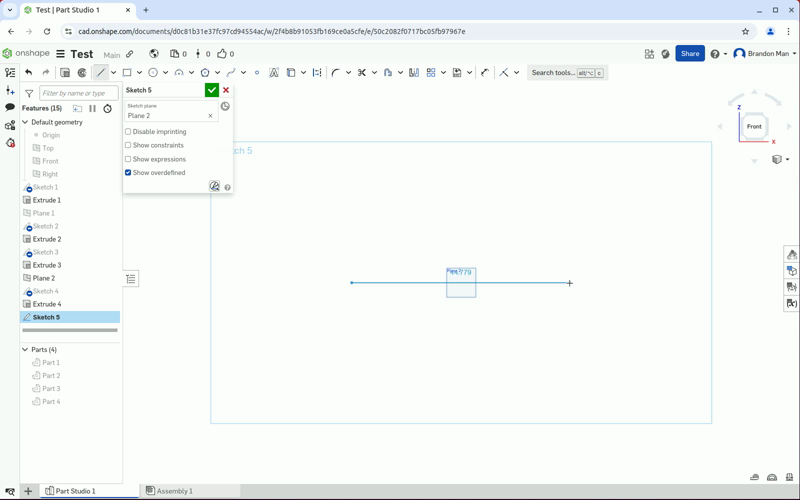
key_down(shift)
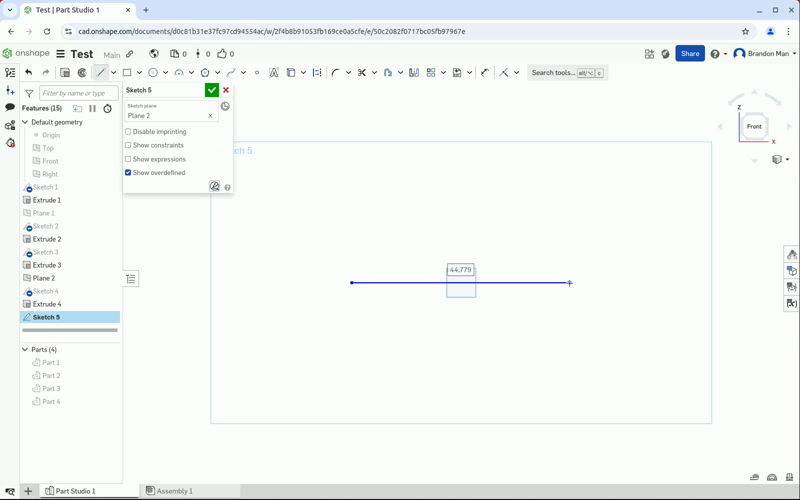
mouse_move(589, 282)
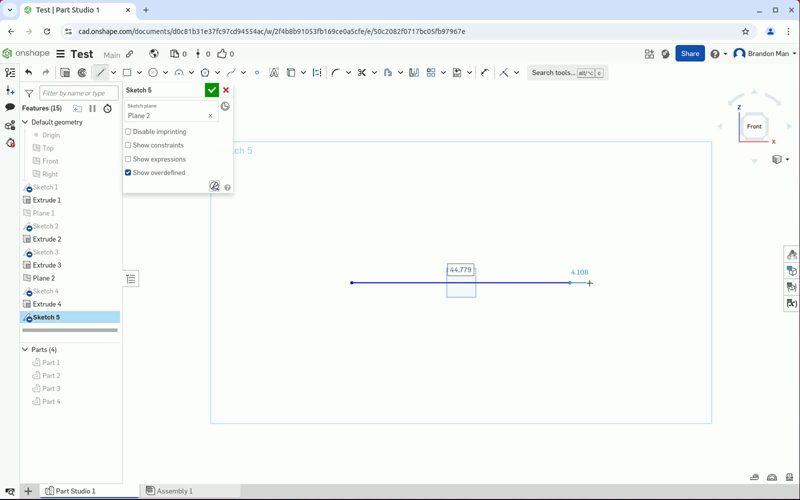
mouse_move(569, 260)
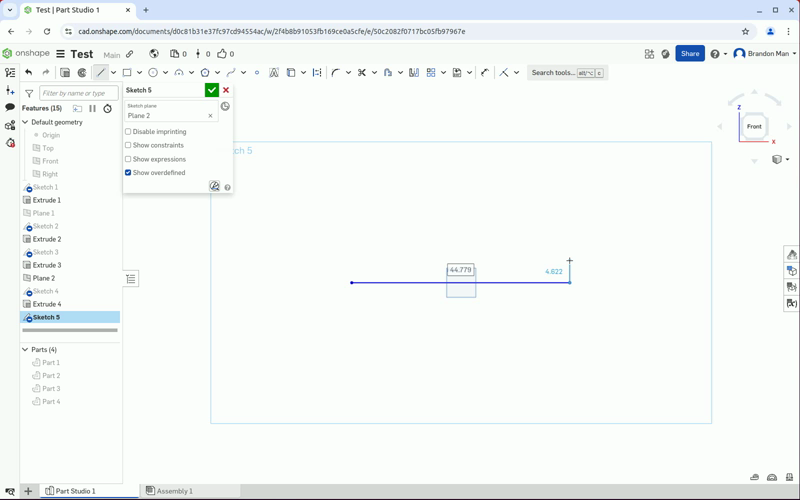
click(569, 260)
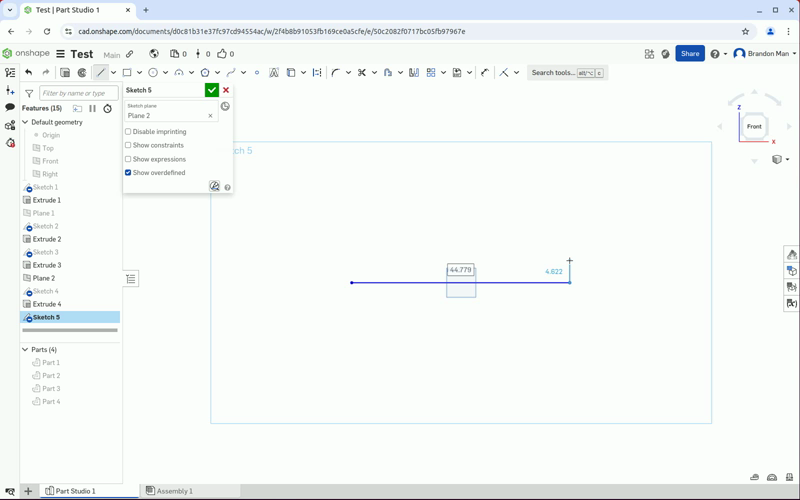
key_up(shift)
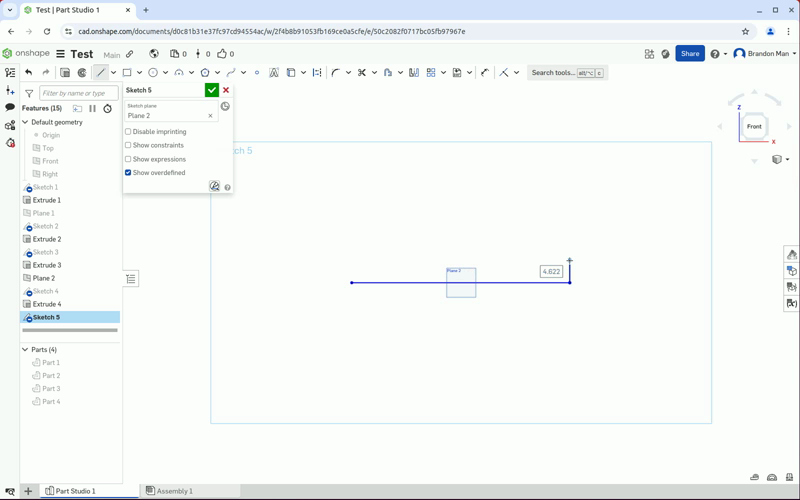
key_down(shift)
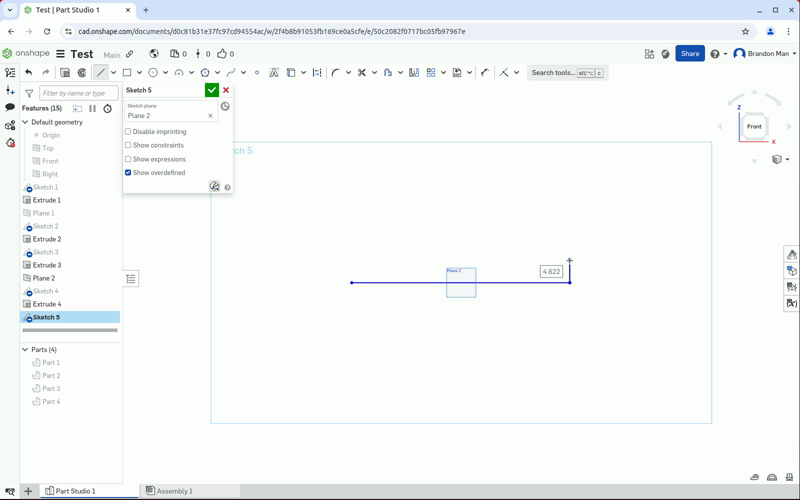
mouse_move(351, 260)
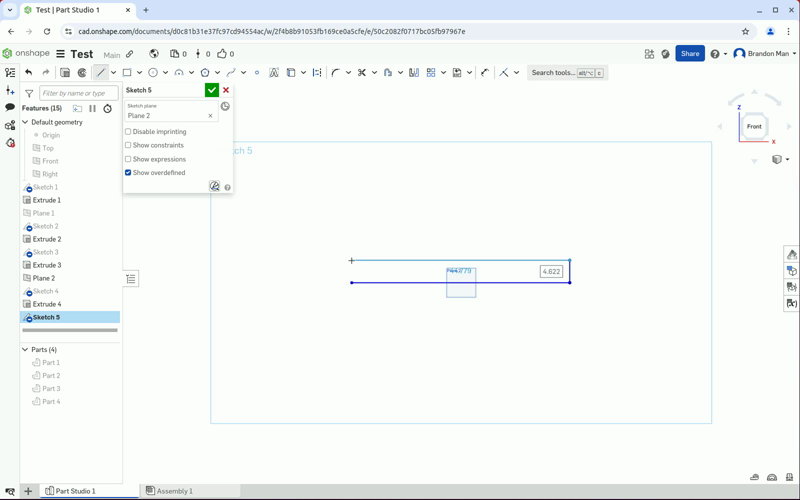
click(351, 260)
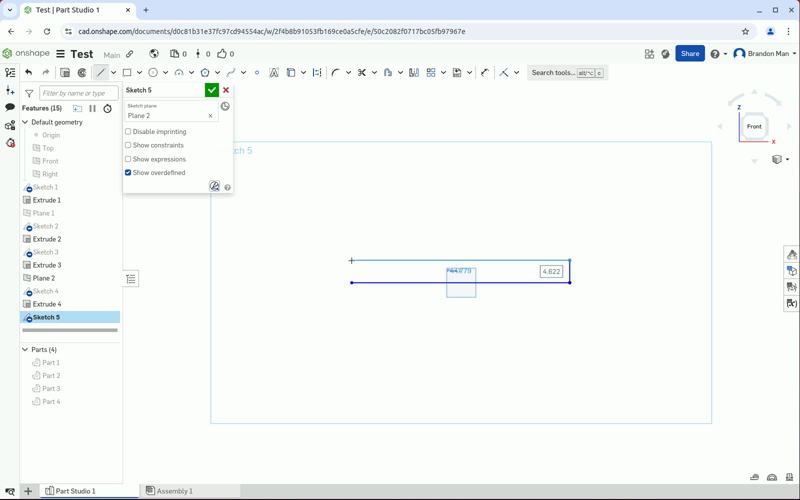
key_up(shift)
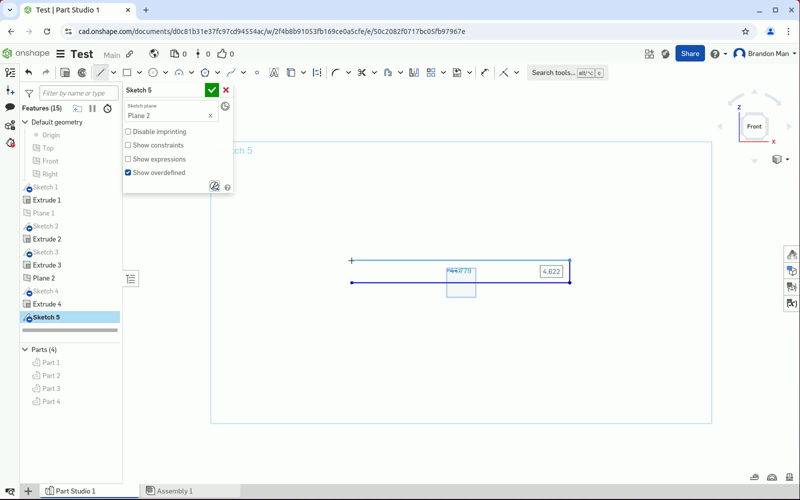
mouse_move(381, 260)
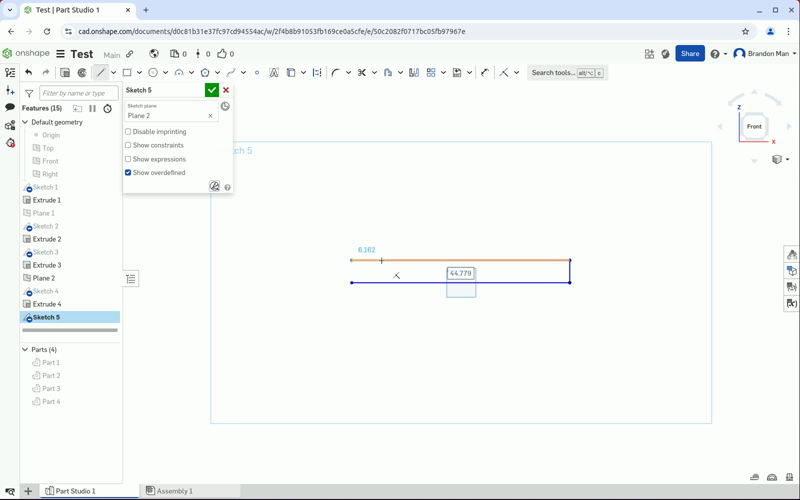
key_down(shift)
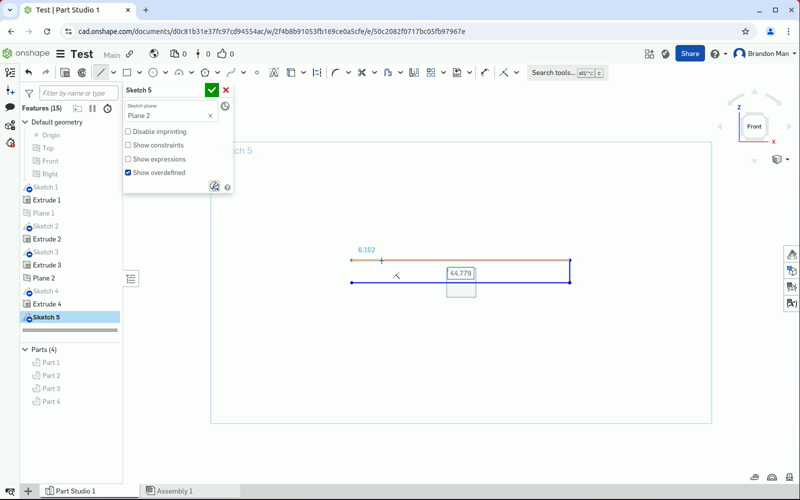
mouse_move(351, 282)
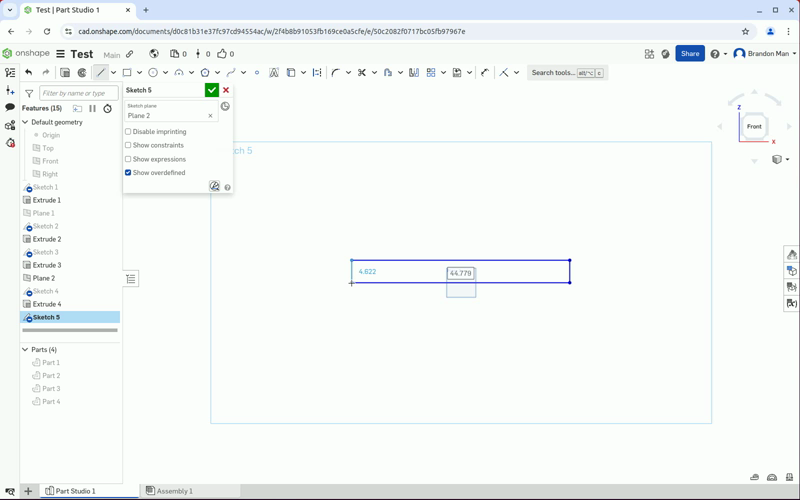
key_up(shift)
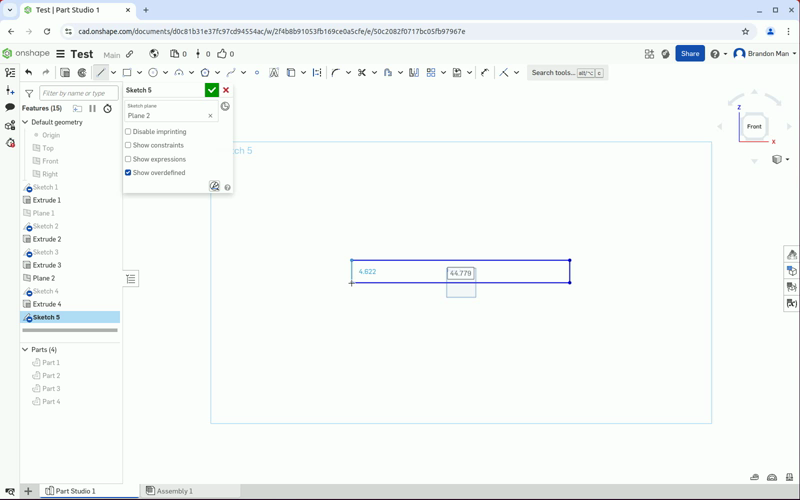
click(351, 282)
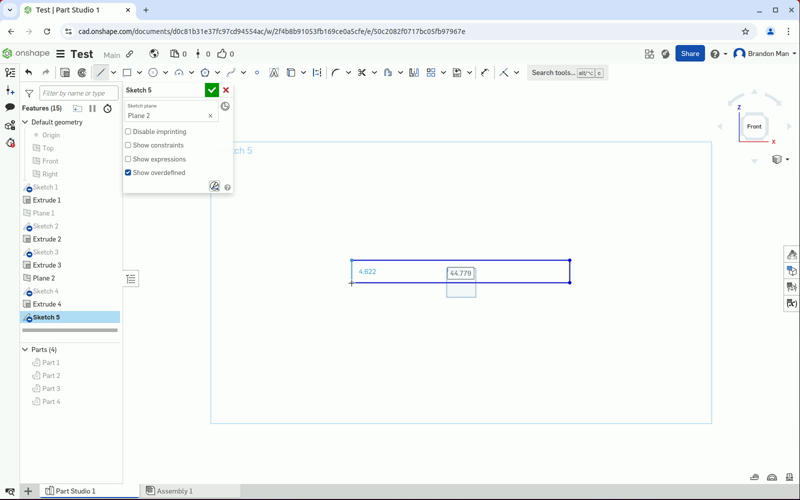
key(esc)
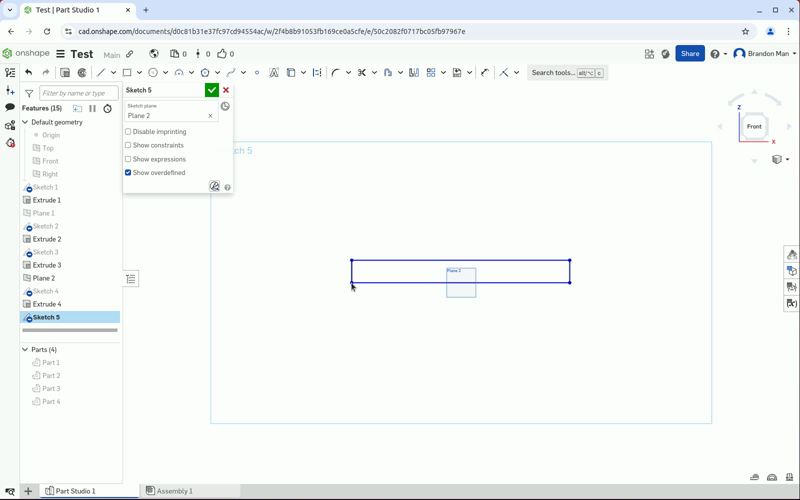
mouse_move(496, 275)
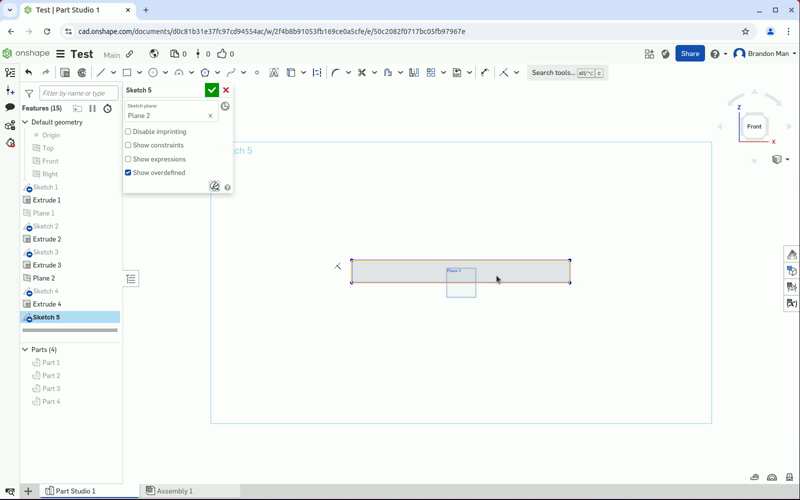
click(496, 275)
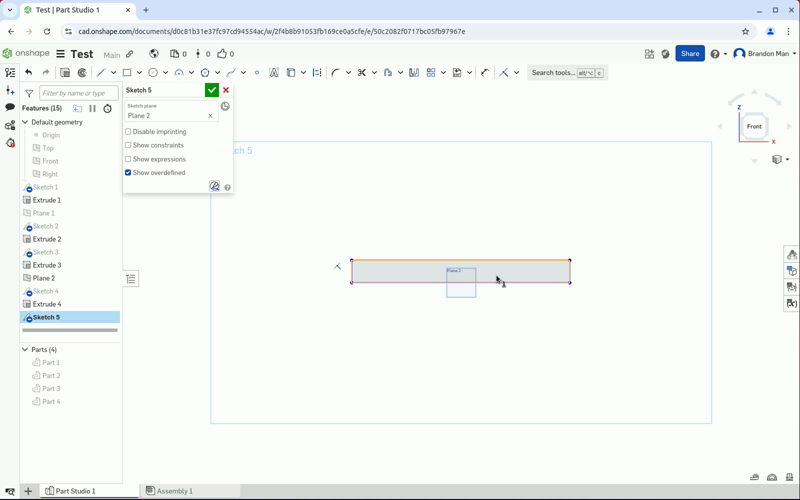
mouse_move(73, 352)
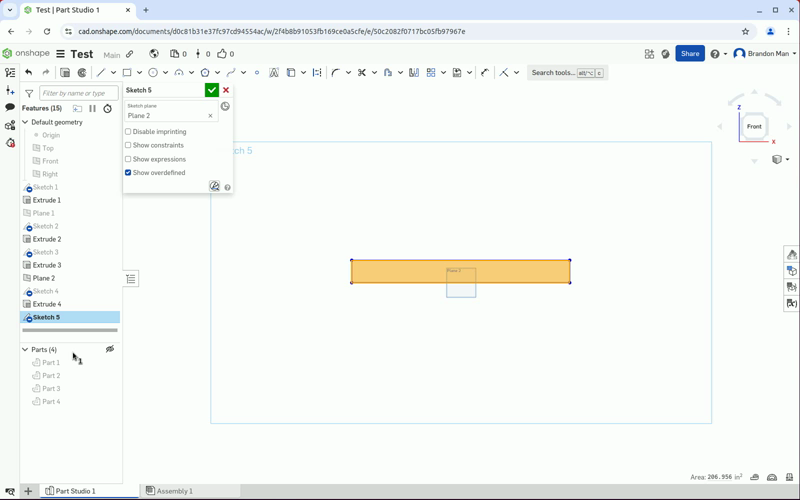
key(shift+y)
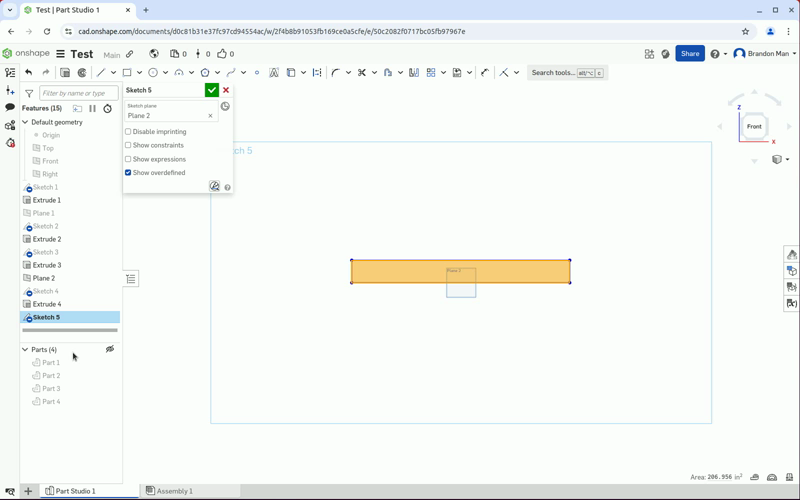
key(shift+e)
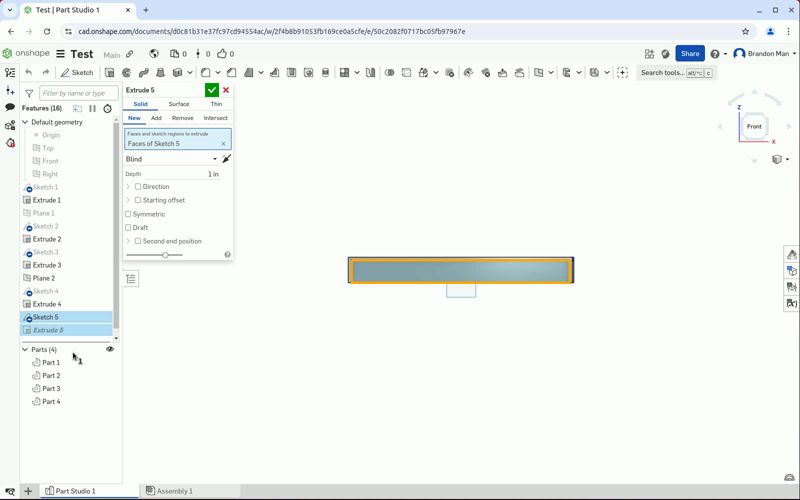
mouse_move(143, 106)
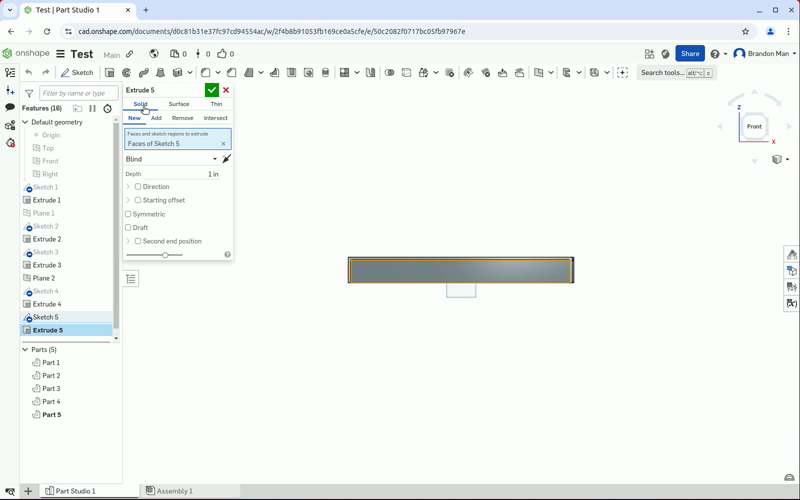
click(143, 106)
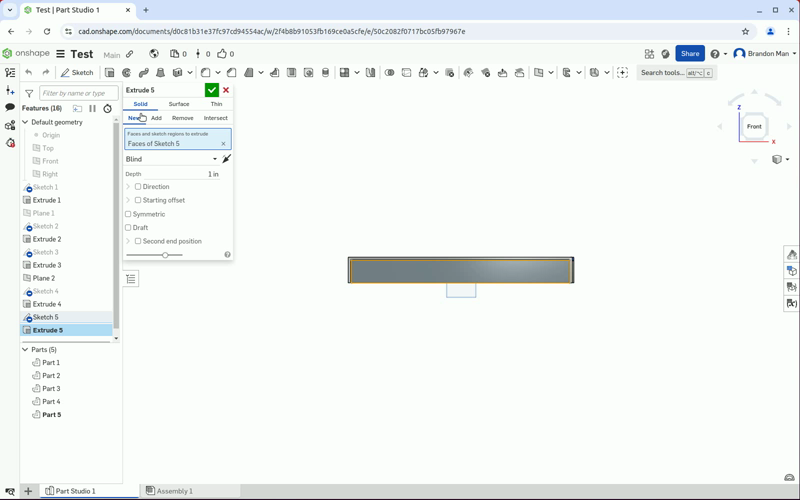
mouse_move(137, 120)
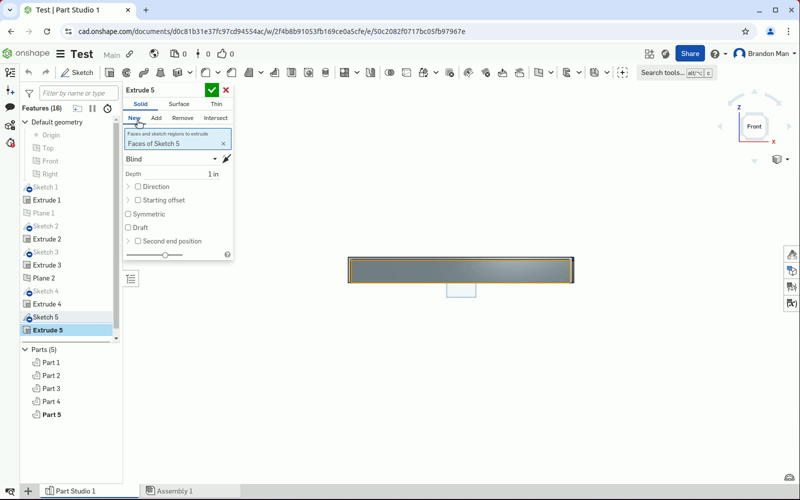
click(137, 120)
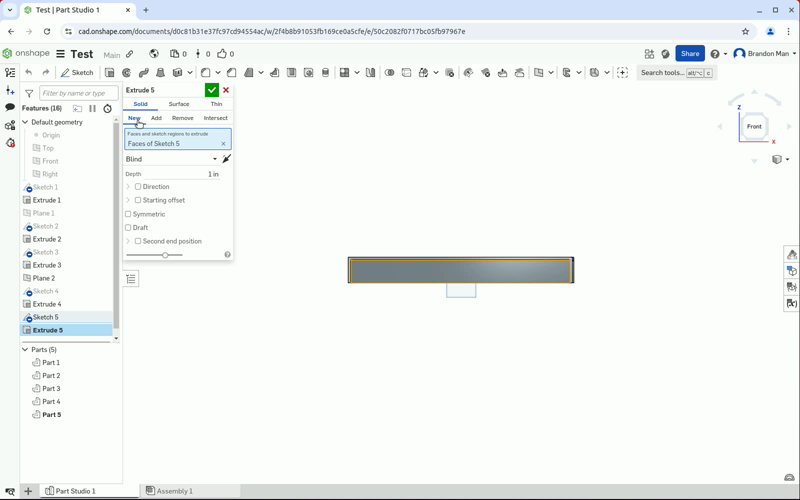
key(tab, 4)
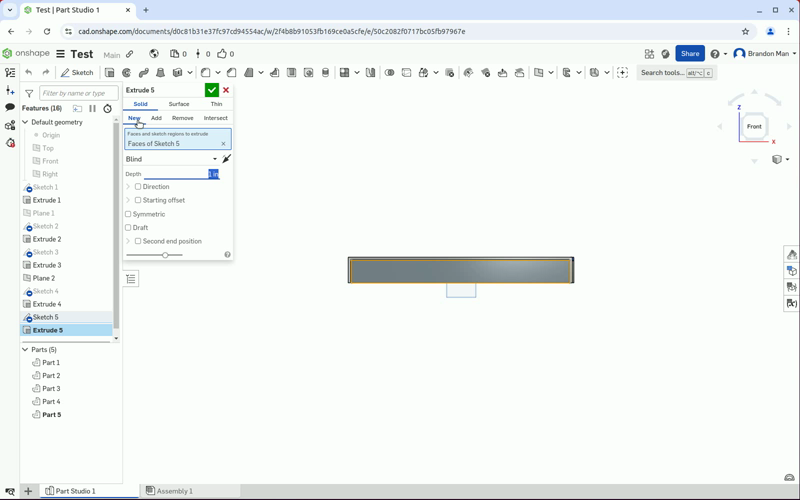
text(0.722)
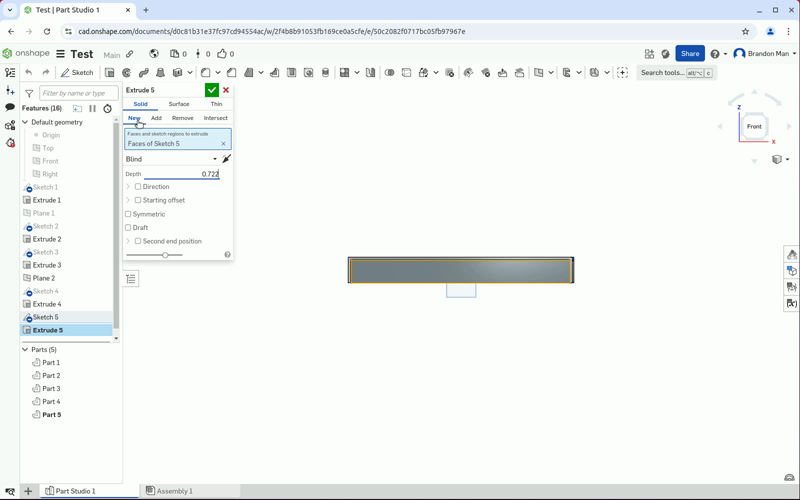
key(enter)
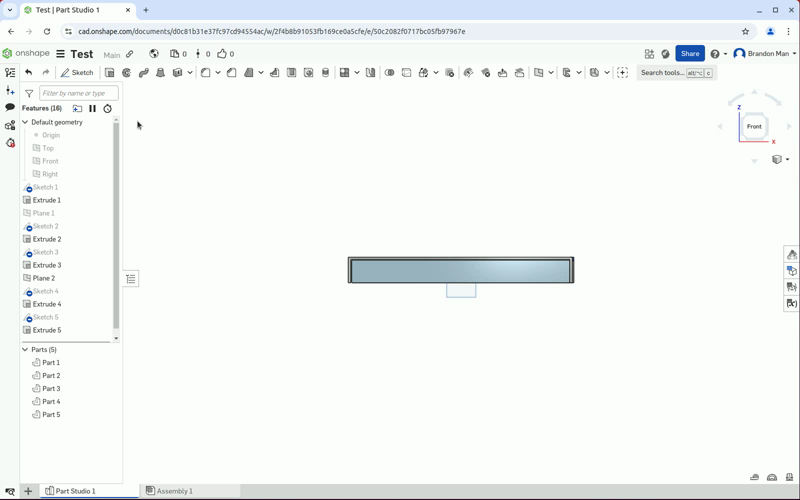
key(shift+h)
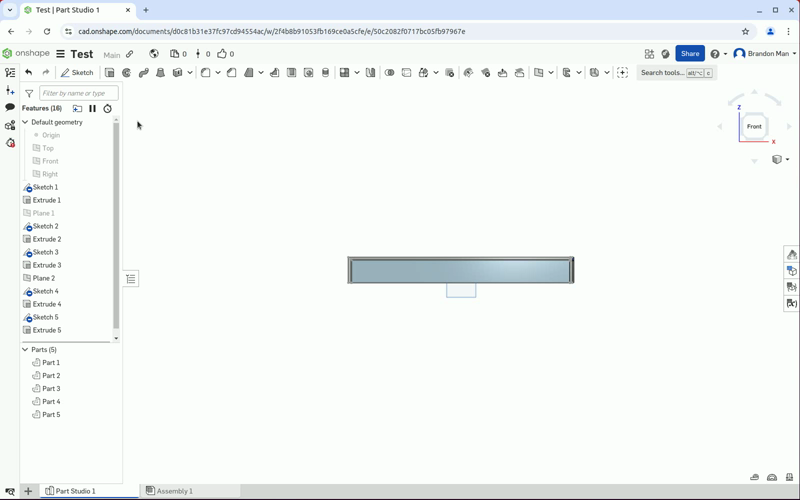
key(shift+h)
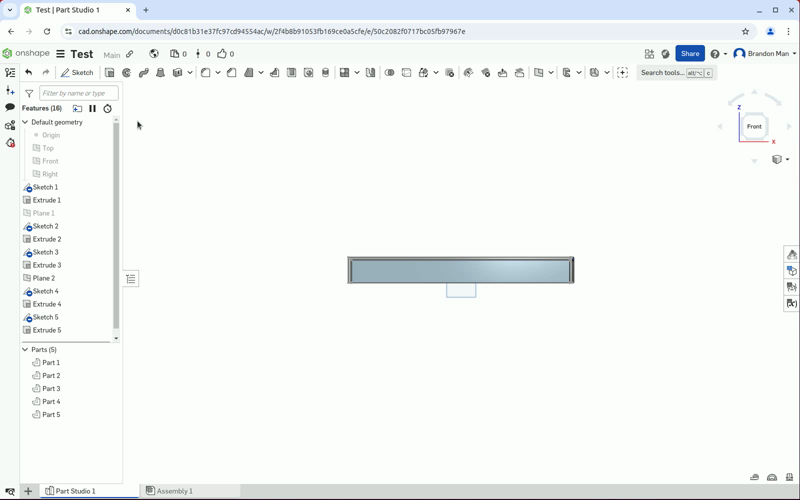
key(shift+7)
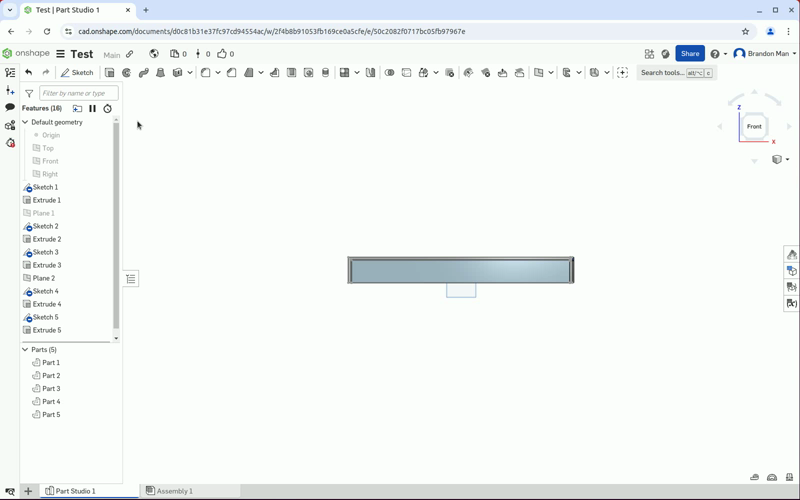
key(left, 2)
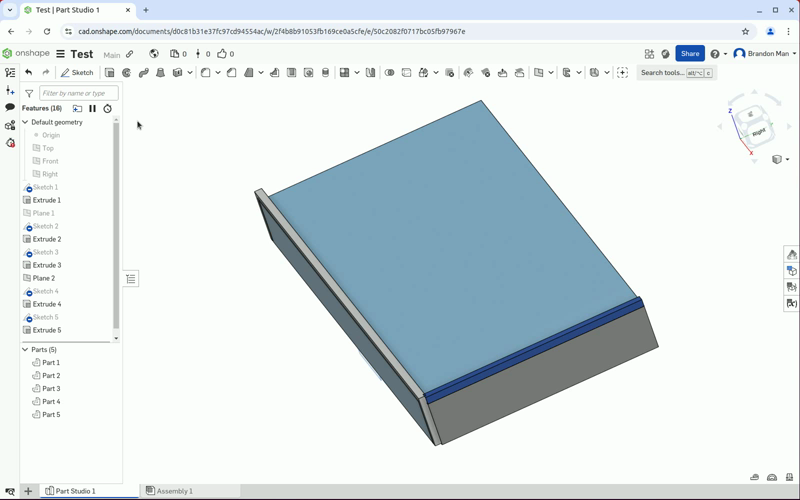
key(down, 2)
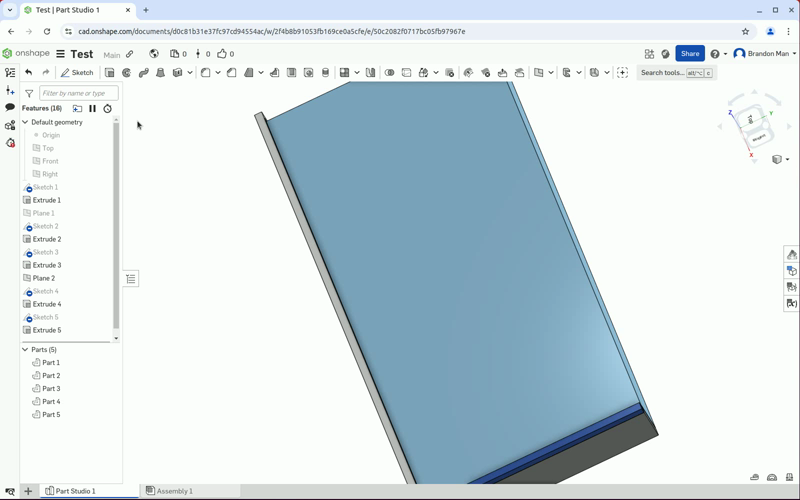
key(up, 2)
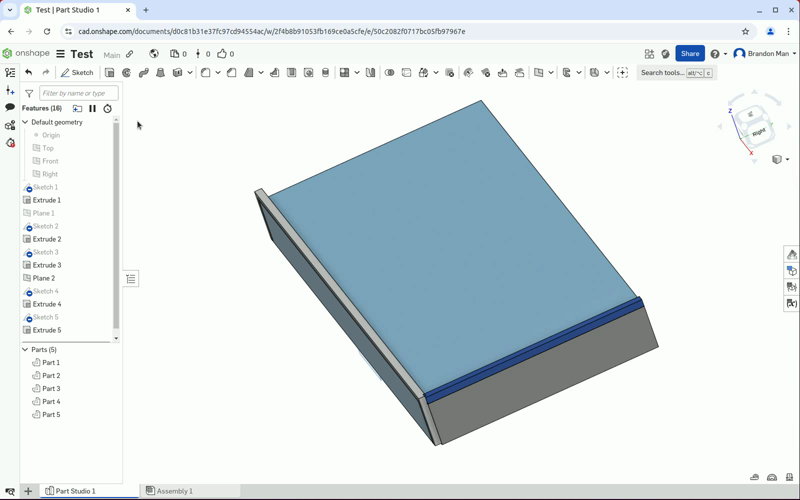
key(right, 2)
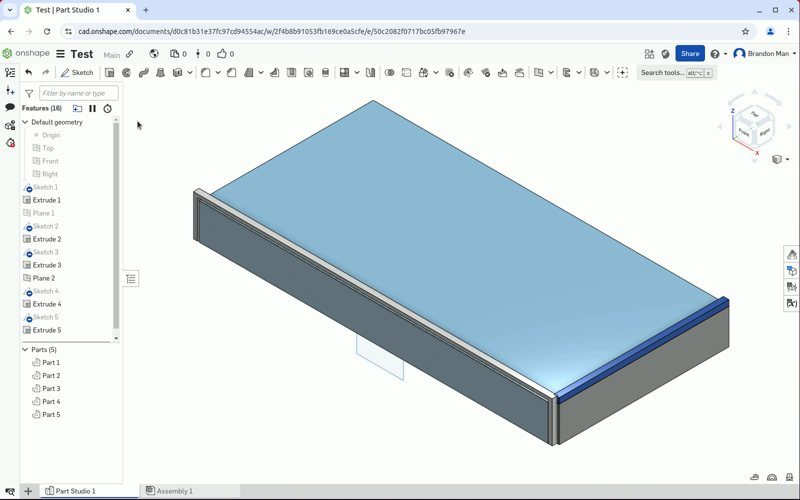
mouse_move(69, 189)
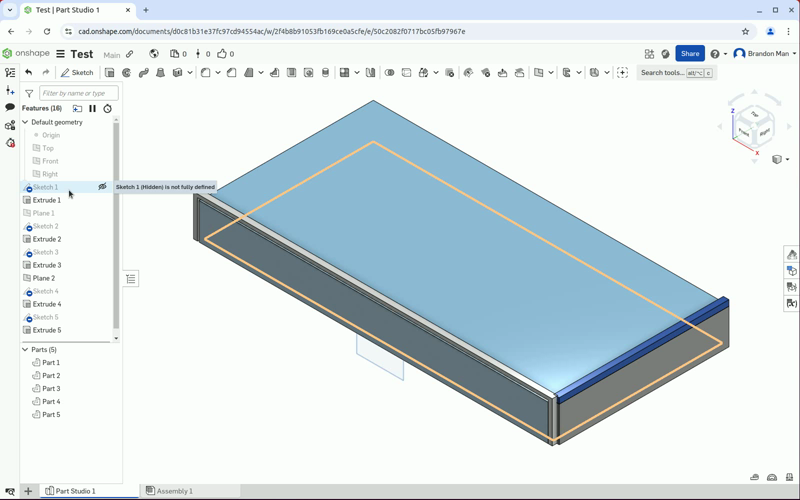
click(69, 189)